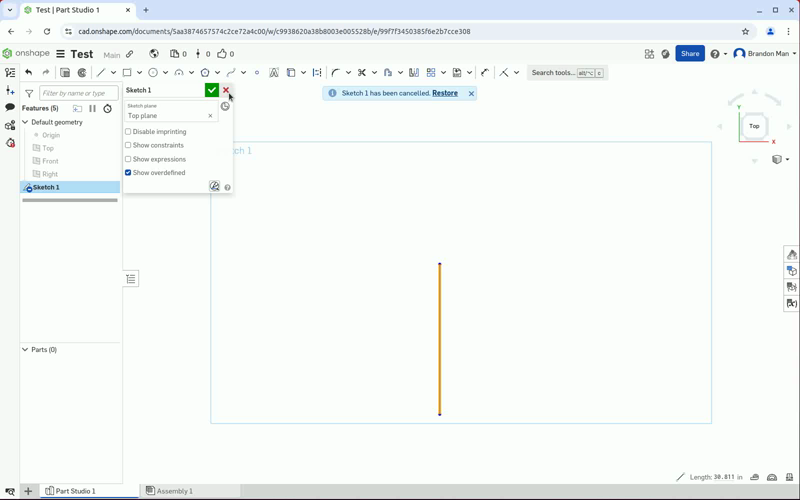
key(shift+h)
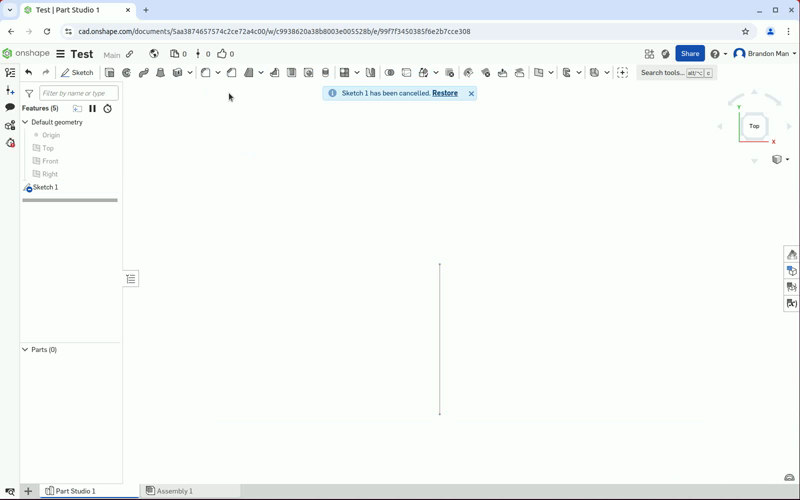
key(shift+s)
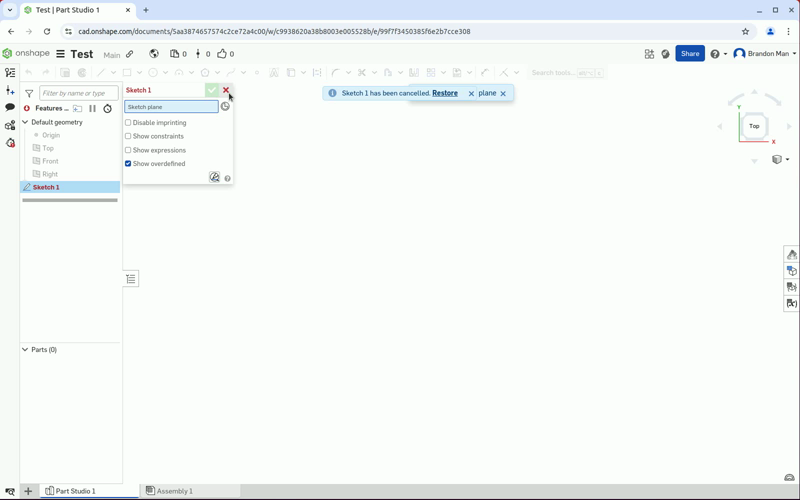
mouse_move(73, 150)
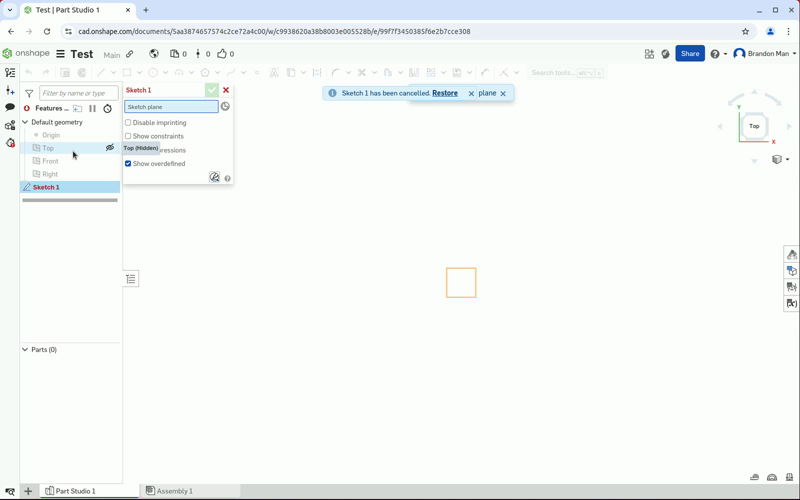
click(73, 150)
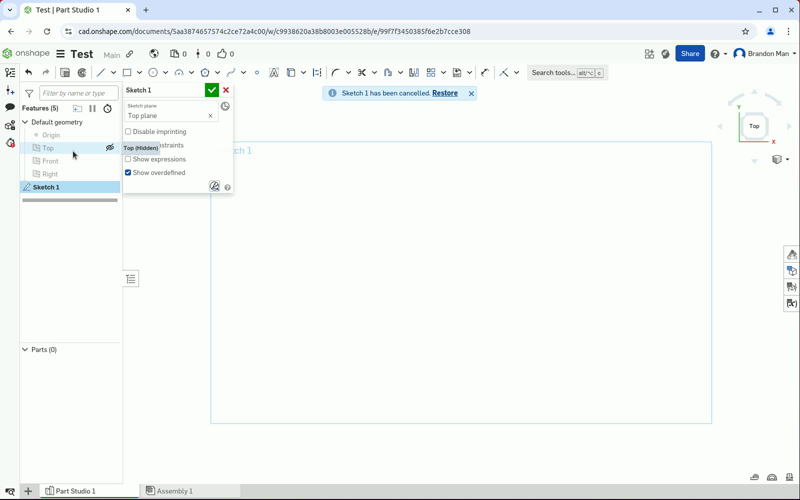
mouse_move(73, 352)
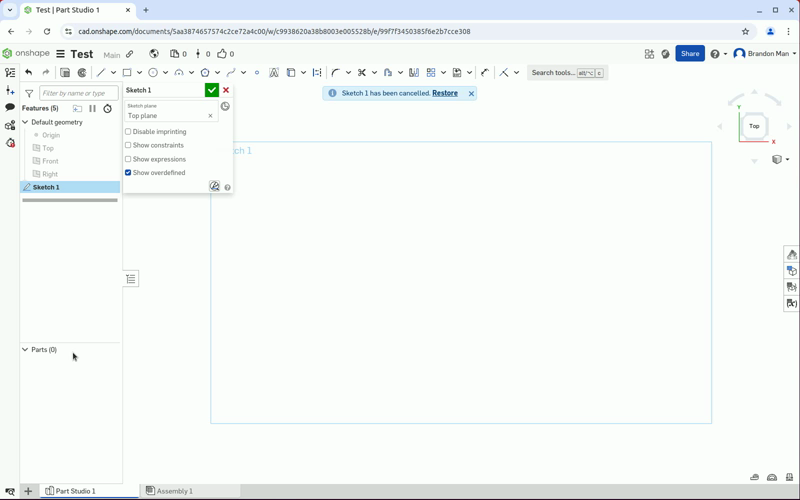
key(y)
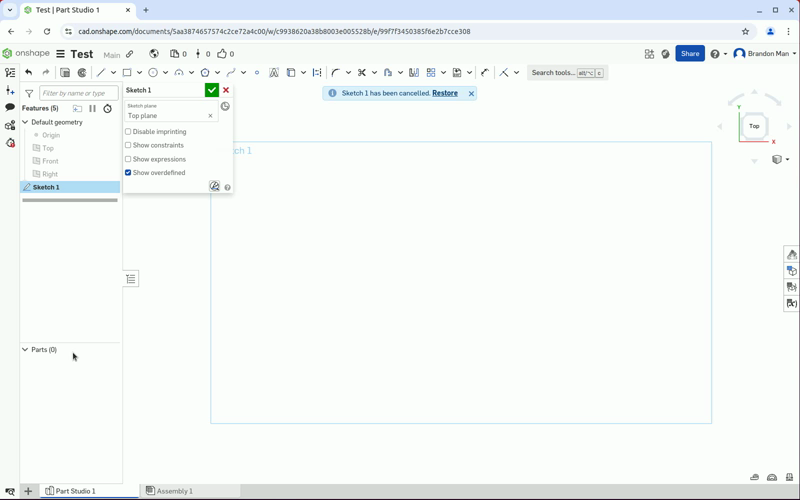
key(l)
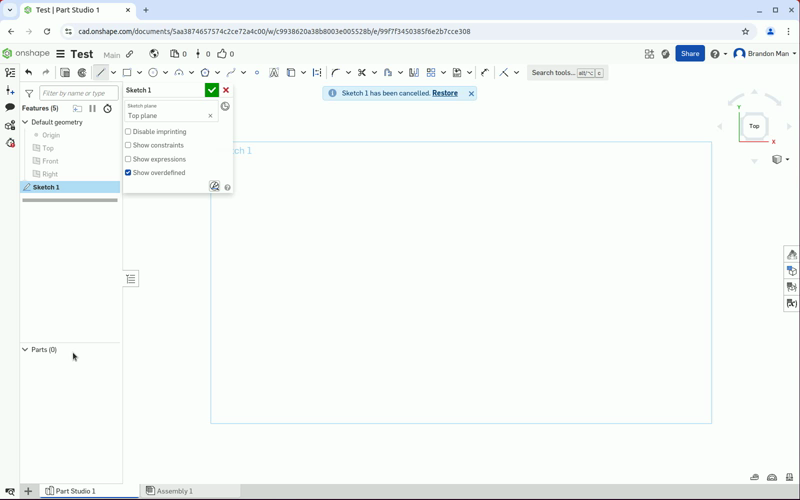
key_down(shift)
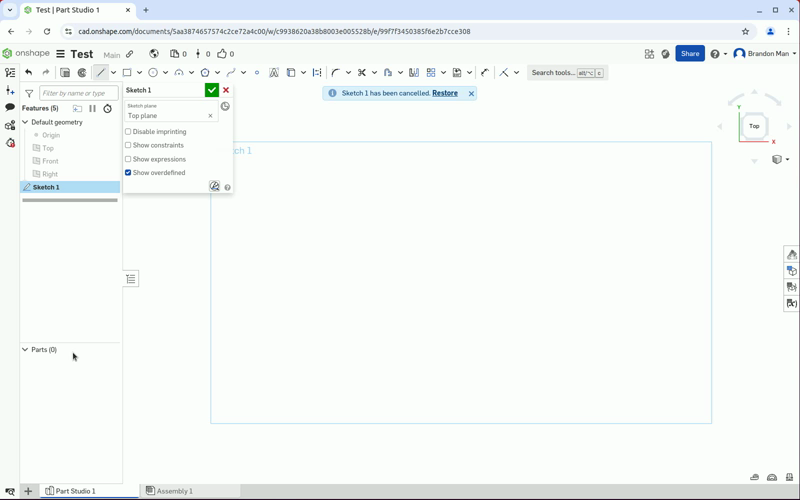
mouse_move(425, 282)
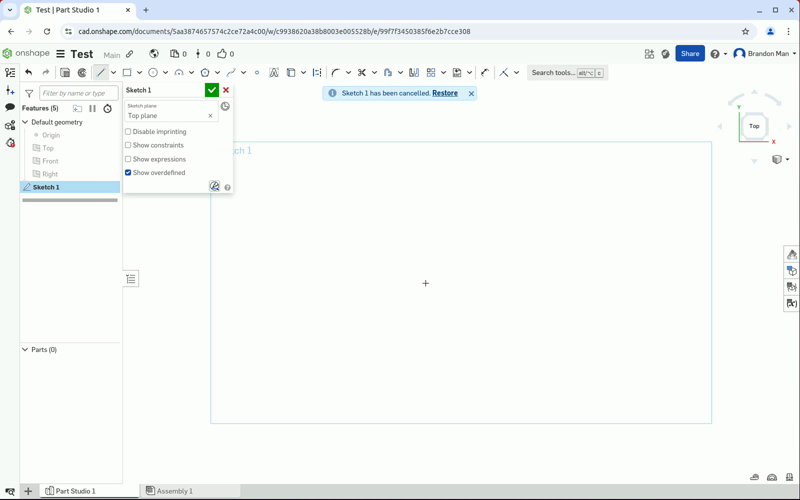
click(425, 282)
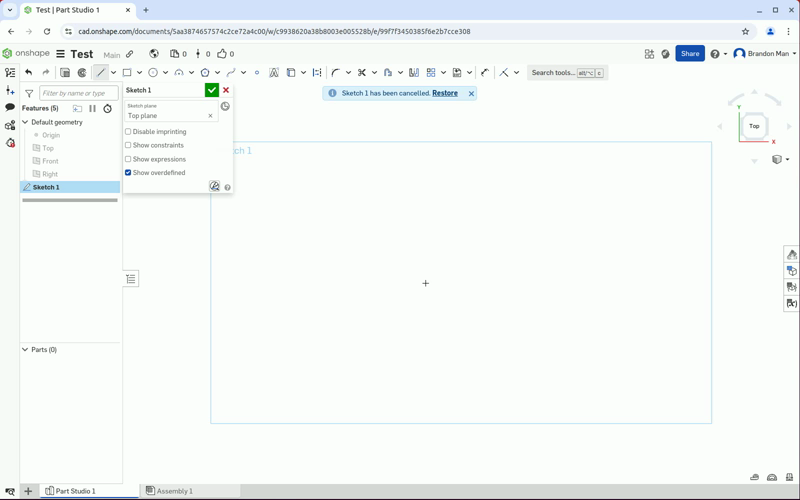
key_up(shift)
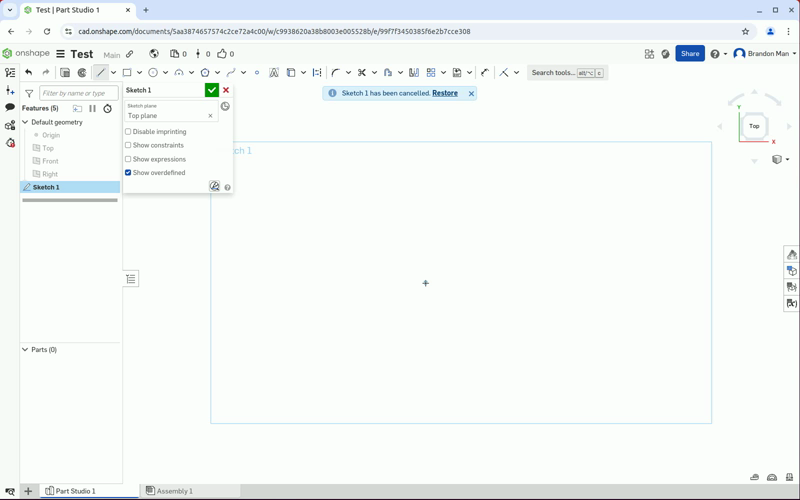
key_down(shift)
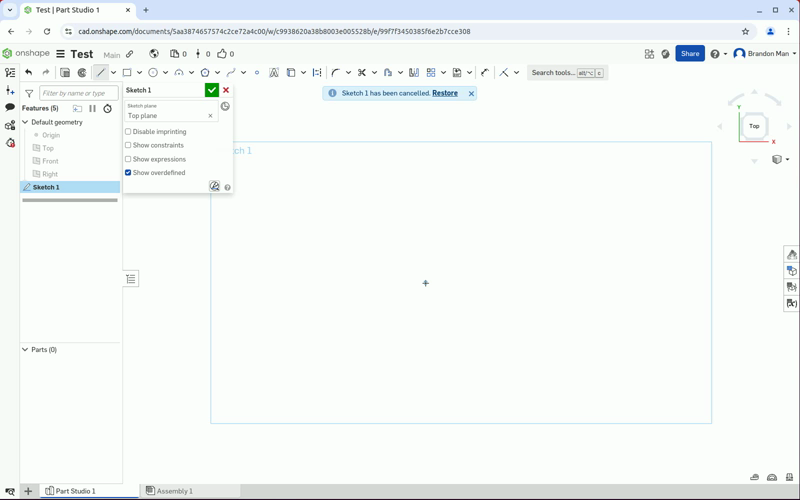
mouse_move(455, 282)
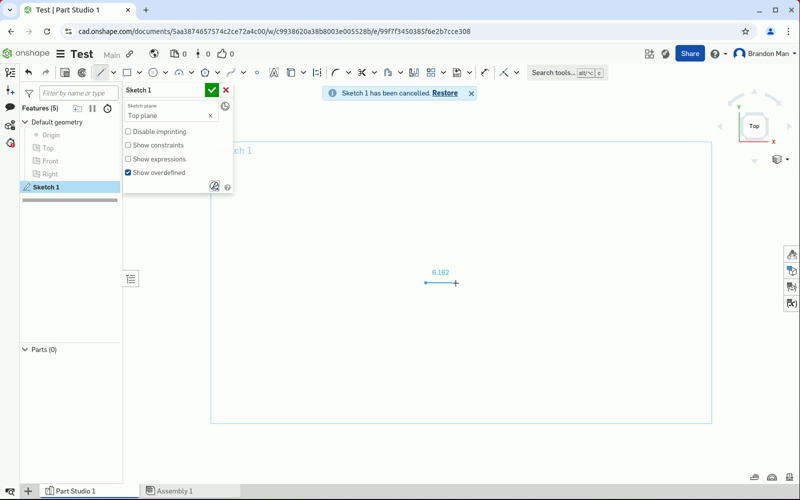
mouse_move(439, 282)
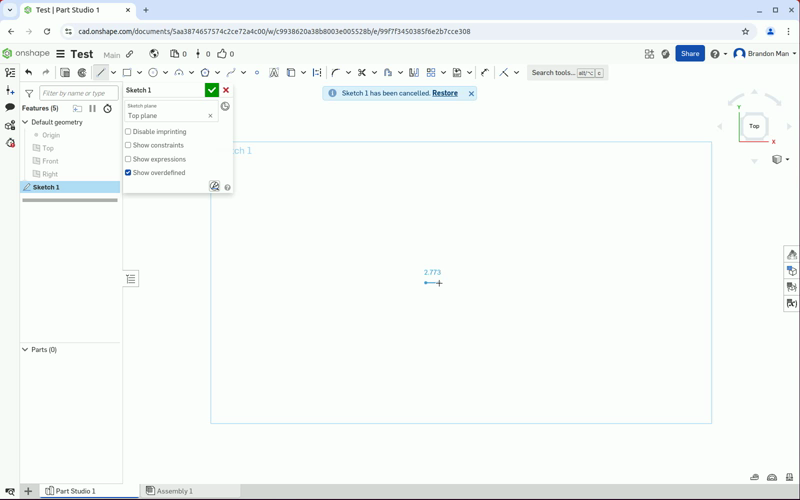
click(439, 282)
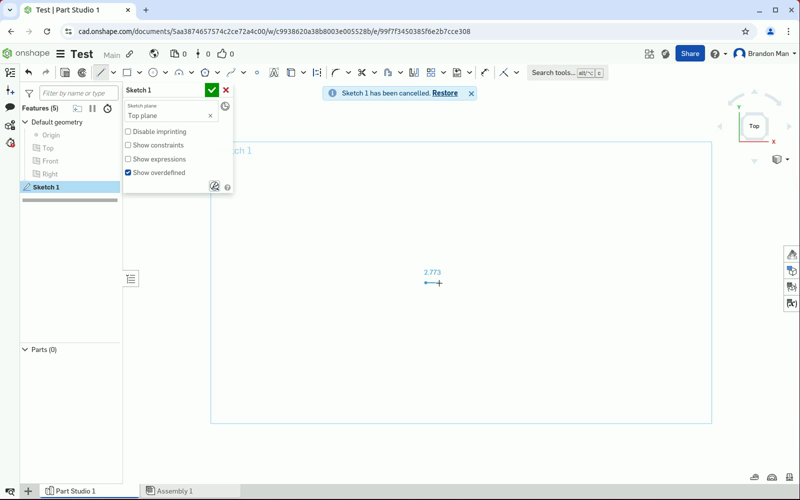
key_up(shift)
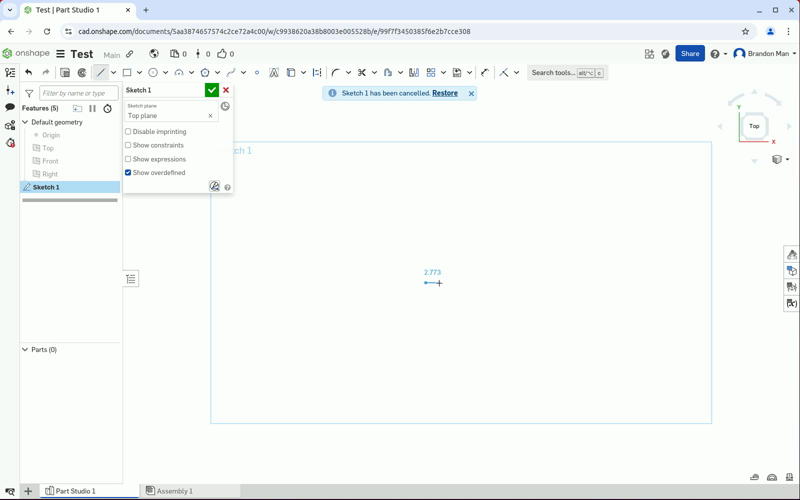
key_down(shift)
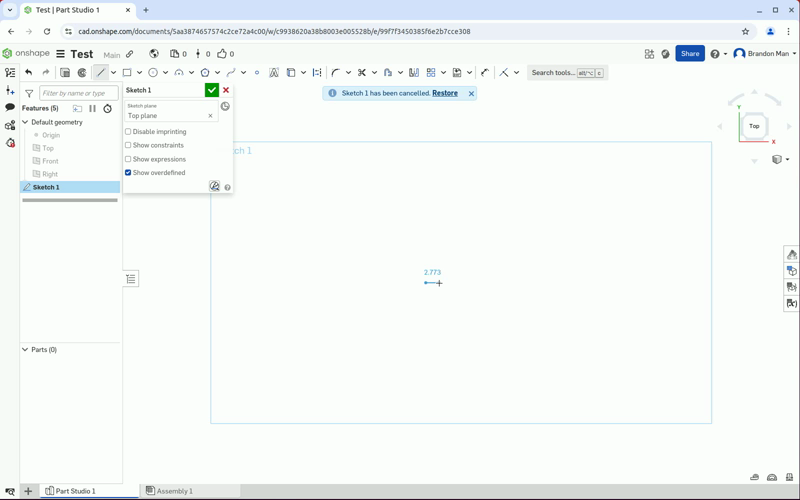
mouse_move(469, 282)
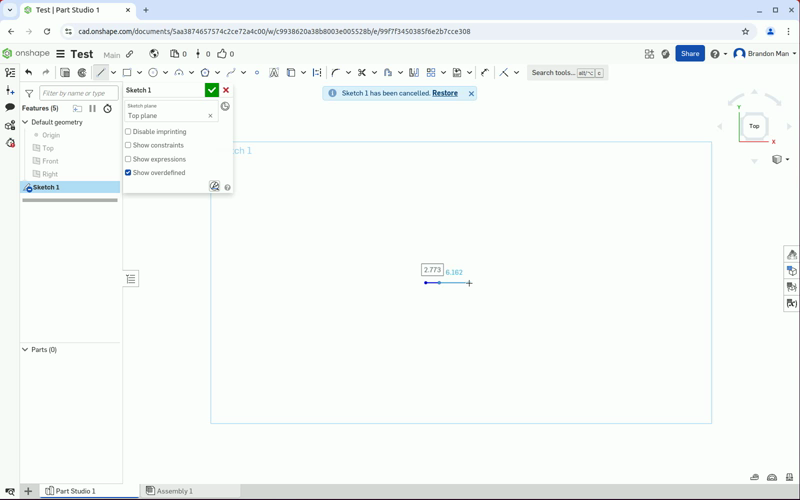
mouse_move(439, 266)
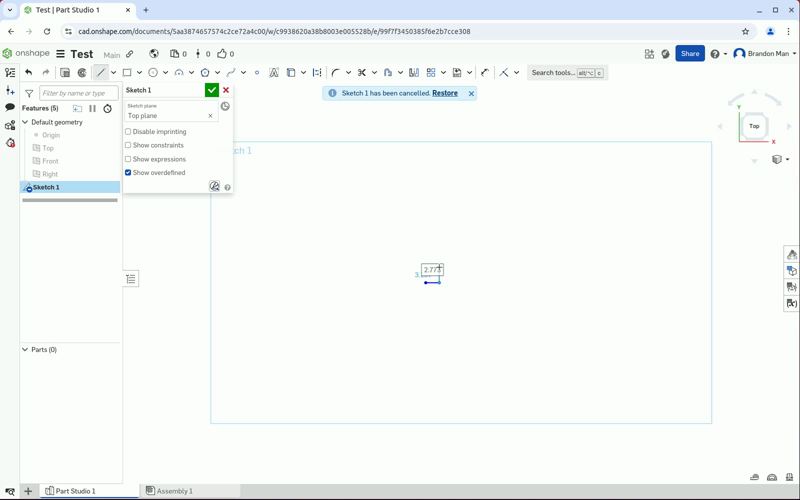
click(439, 266)
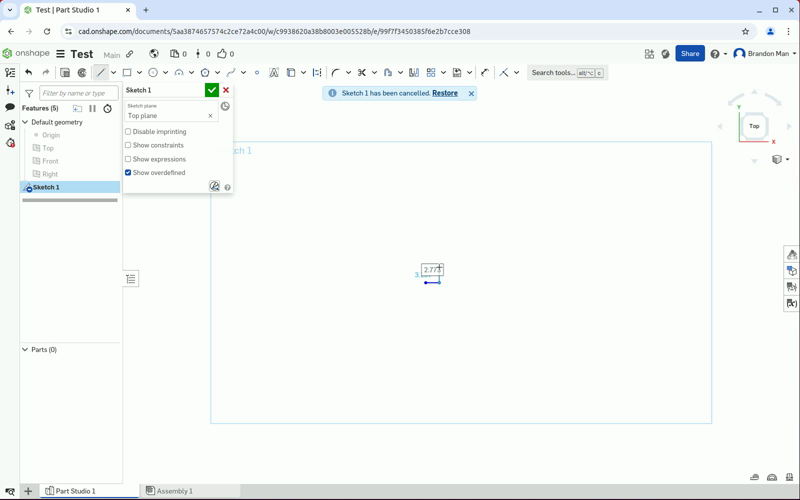
key_up(shift)
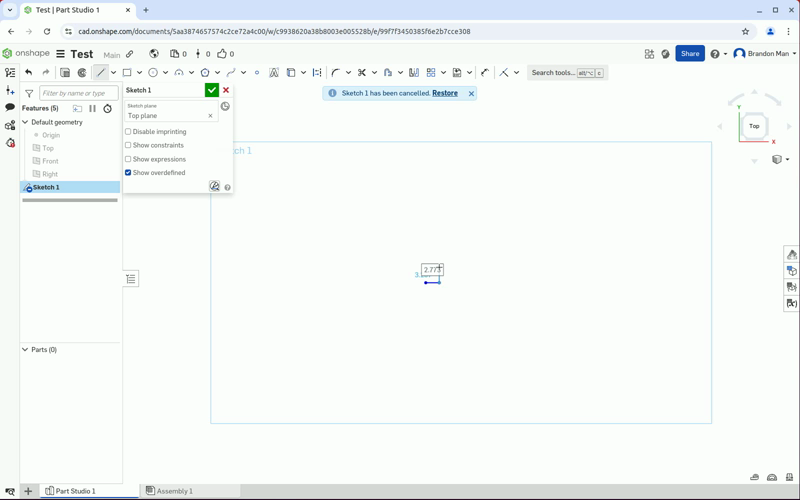
key_down(shift)
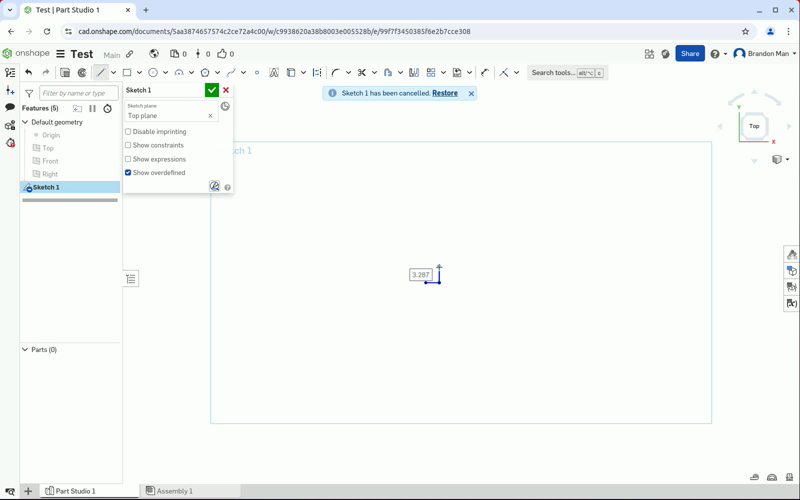
mouse_move(469, 266)
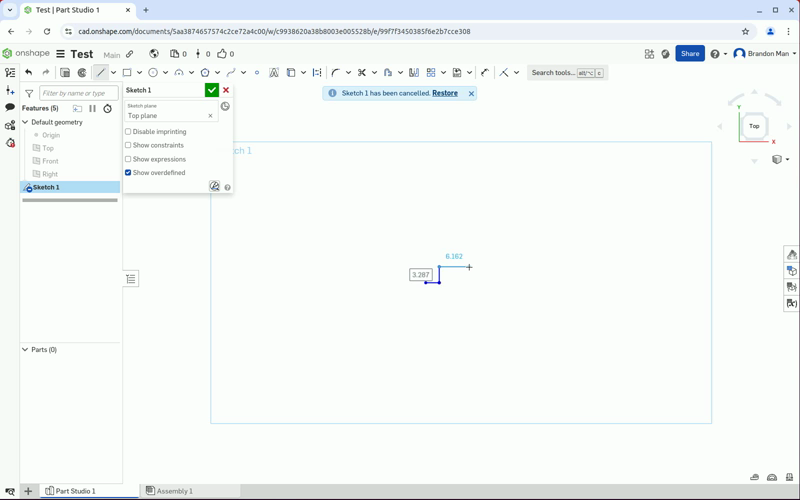
mouse_move(483, 266)
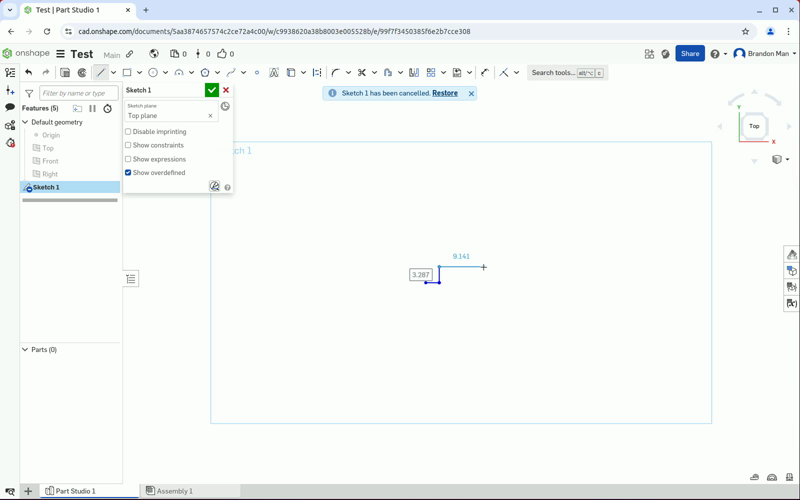
click(483, 266)
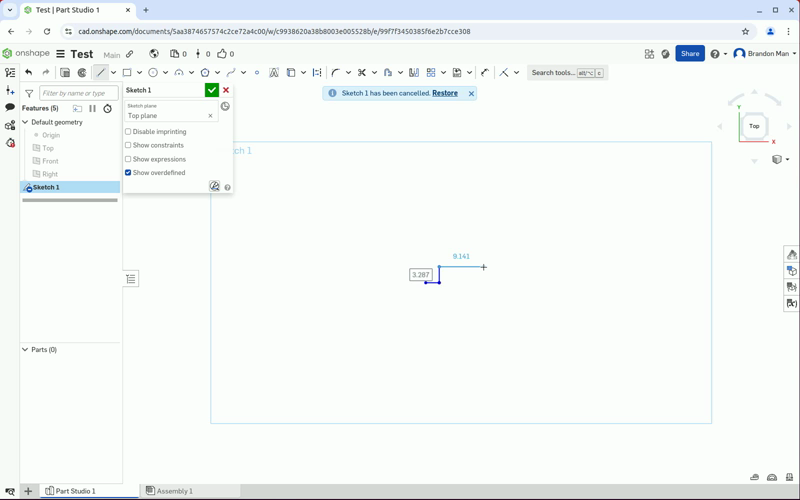
key_up(shift)
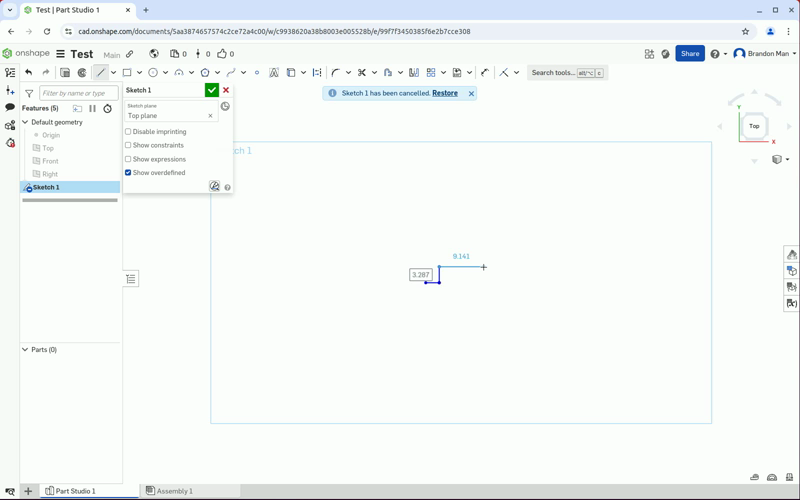
key_down(shift)
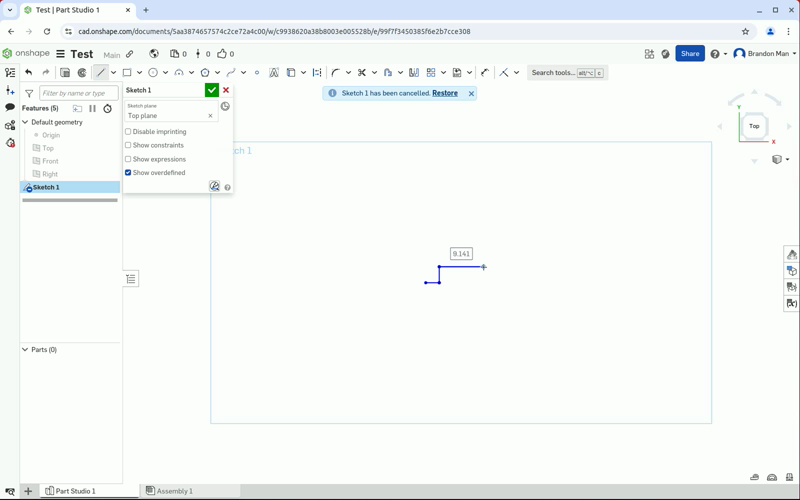
mouse_move(513, 266)
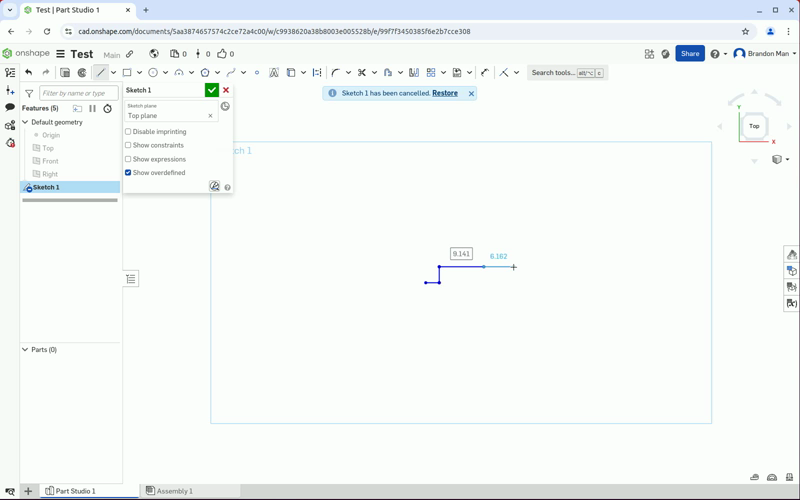
mouse_move(483, 282)
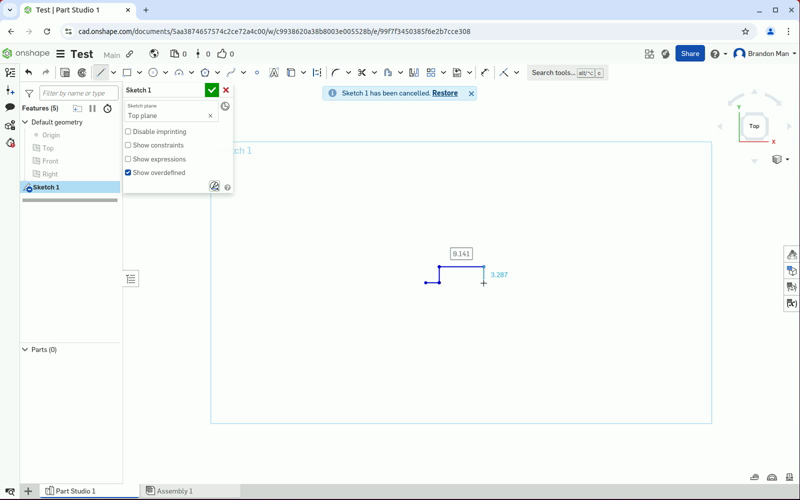
click(483, 282)
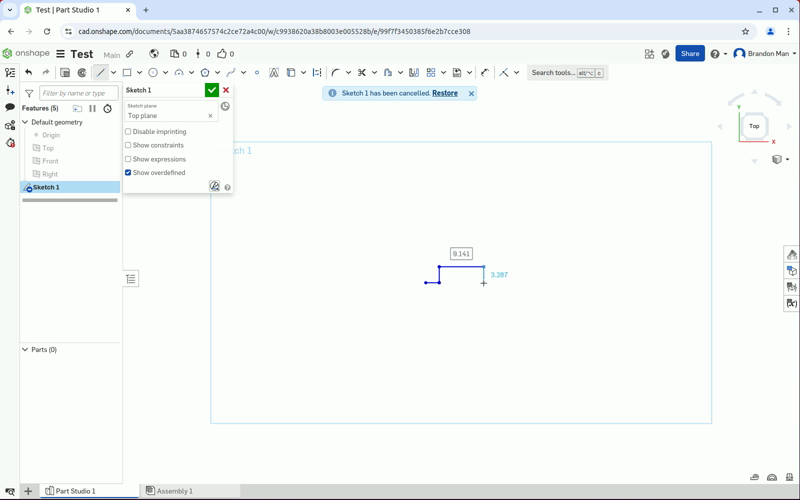
key_up(shift)
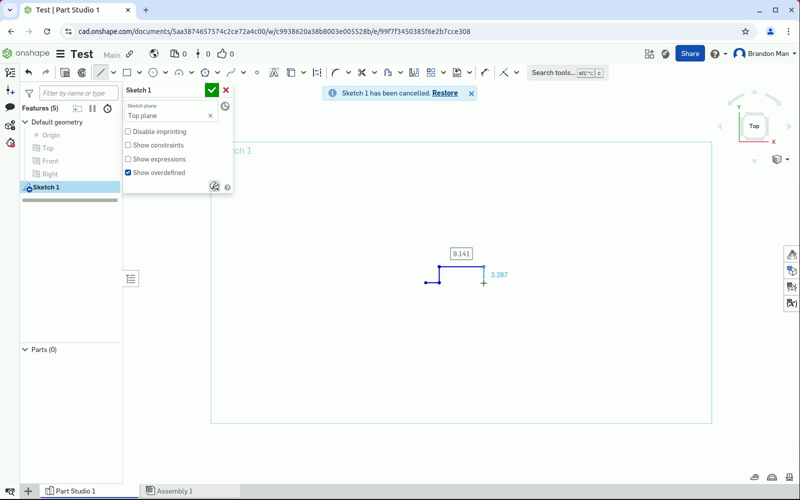
key_down(shift)
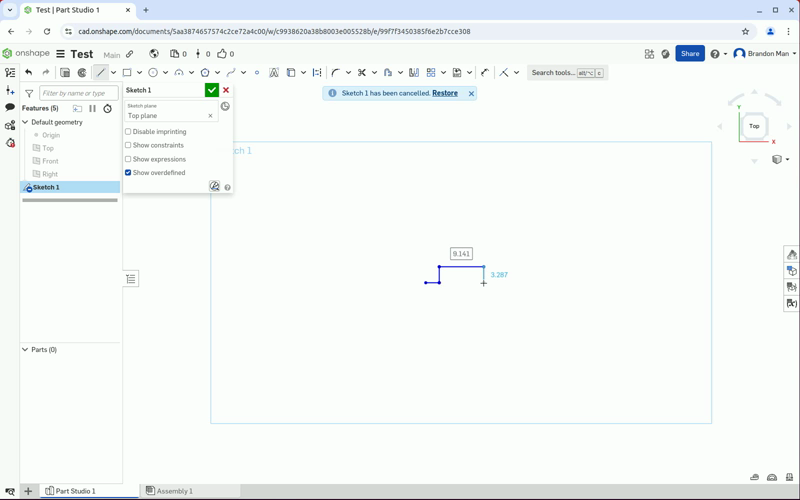
mouse_move(513, 282)
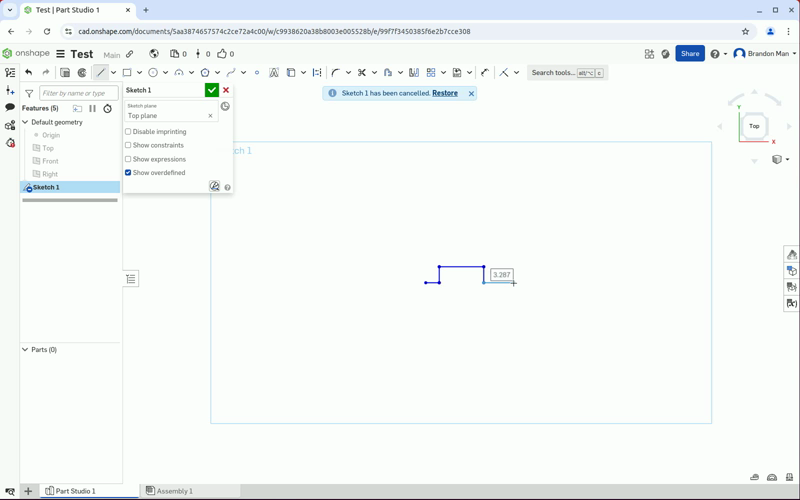
mouse_move(495, 282)
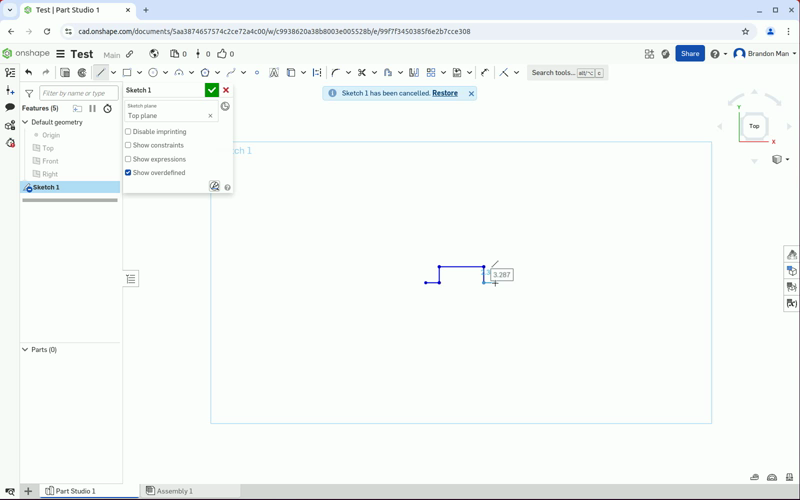
click(495, 282)
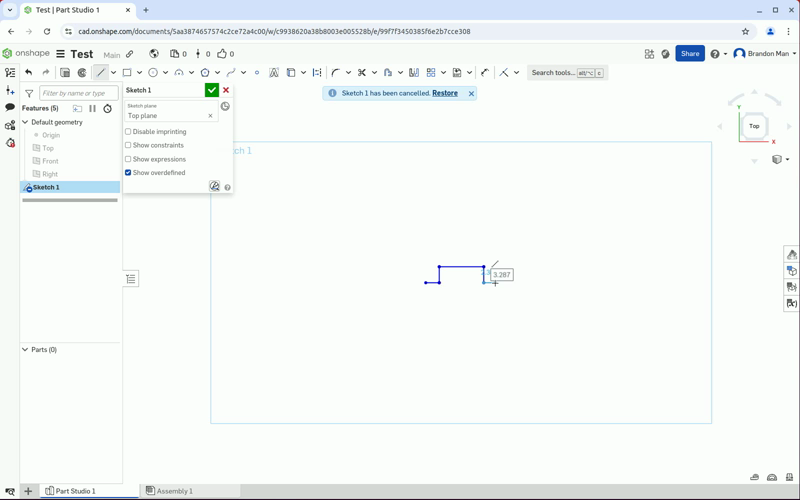
key_up(shift)
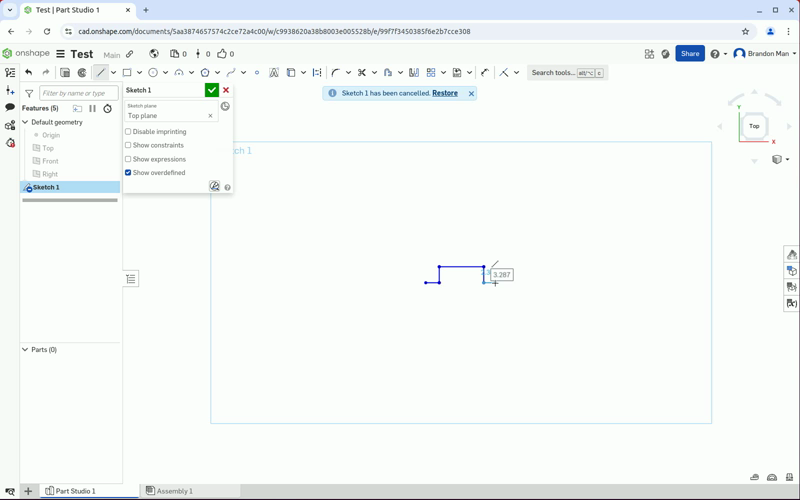
key_down(shift)
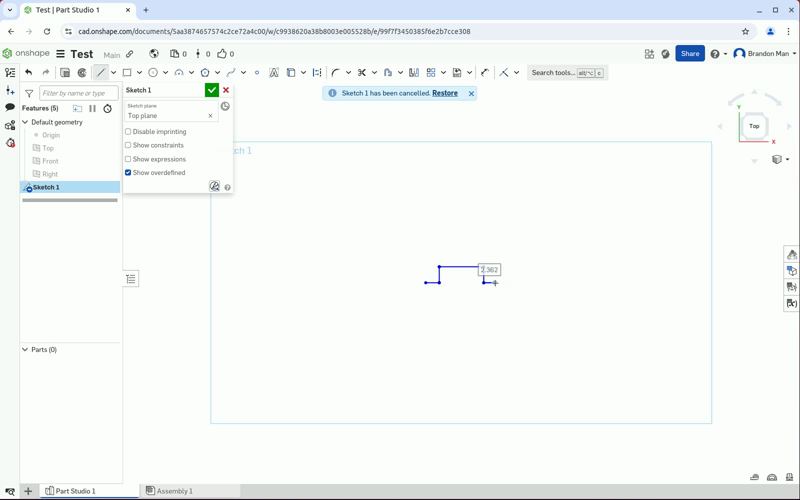
mouse_move(525, 282)
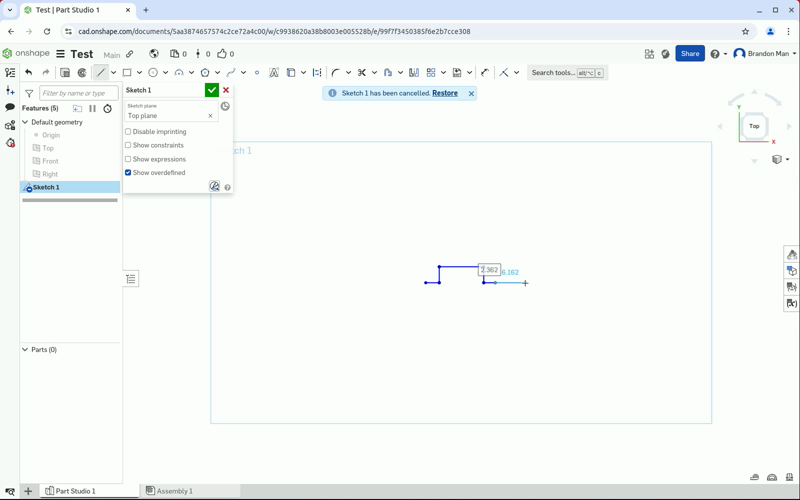
mouse_move(495, 260)
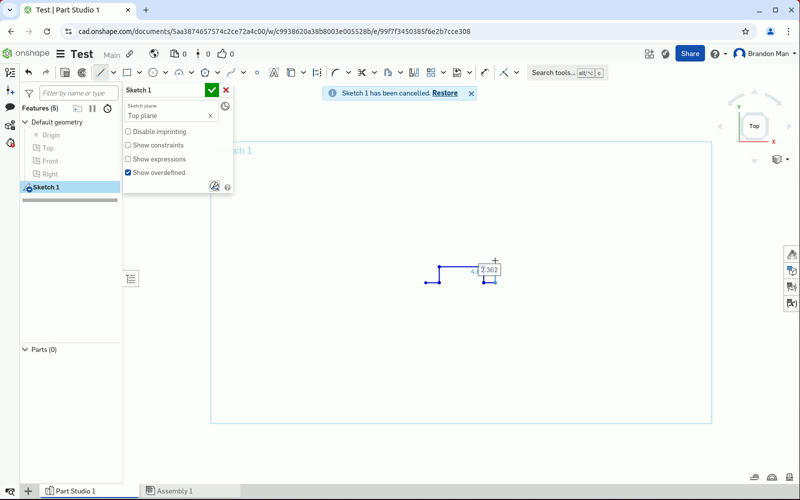
click(495, 260)
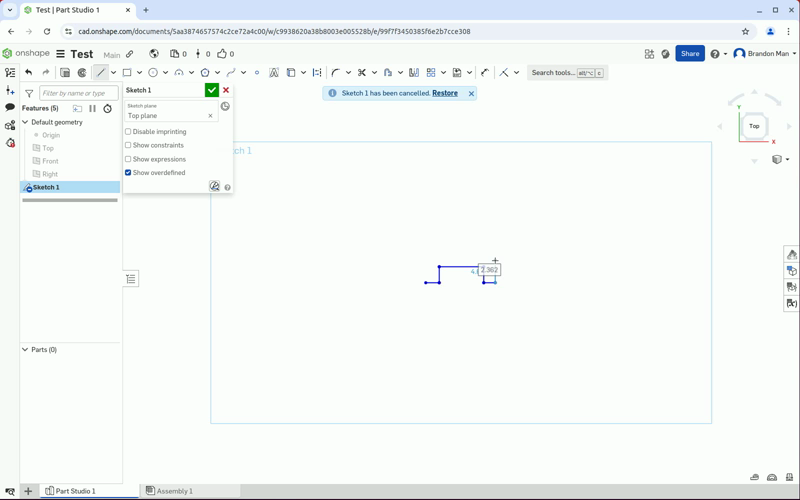
key_up(shift)
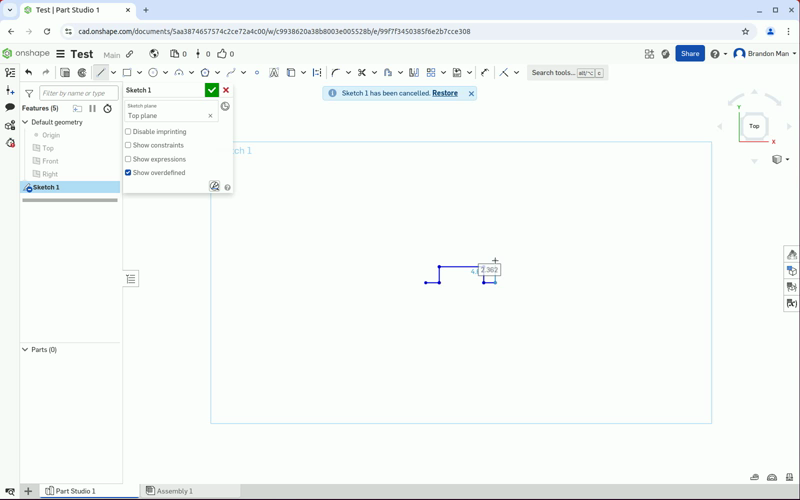
key_down(shift)
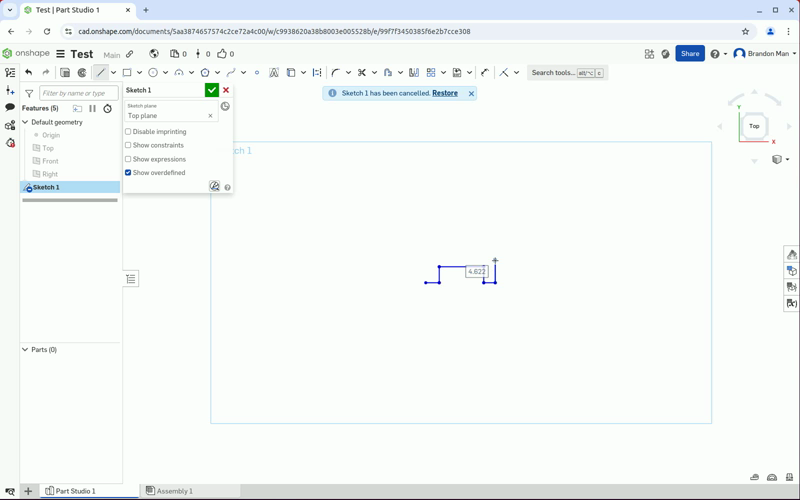
mouse_move(425, 260)
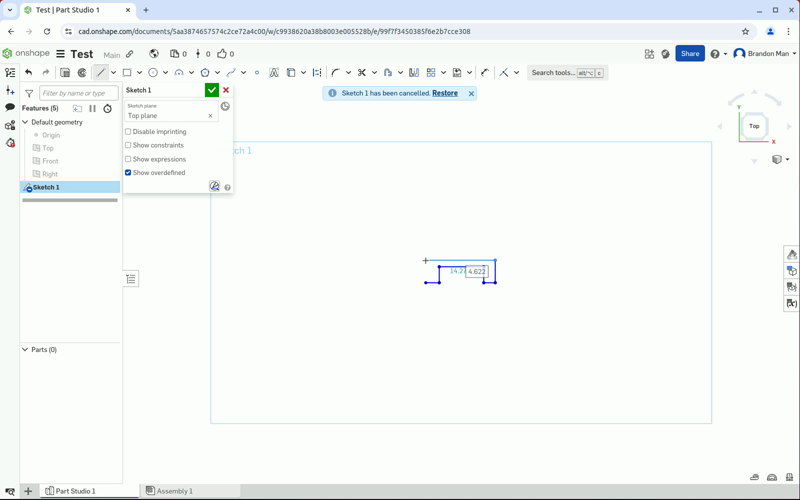
click(425, 260)
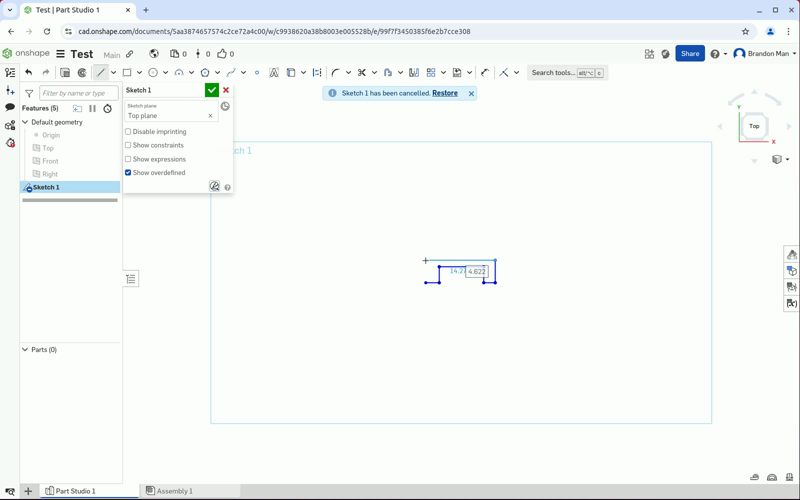
key_up(shift)
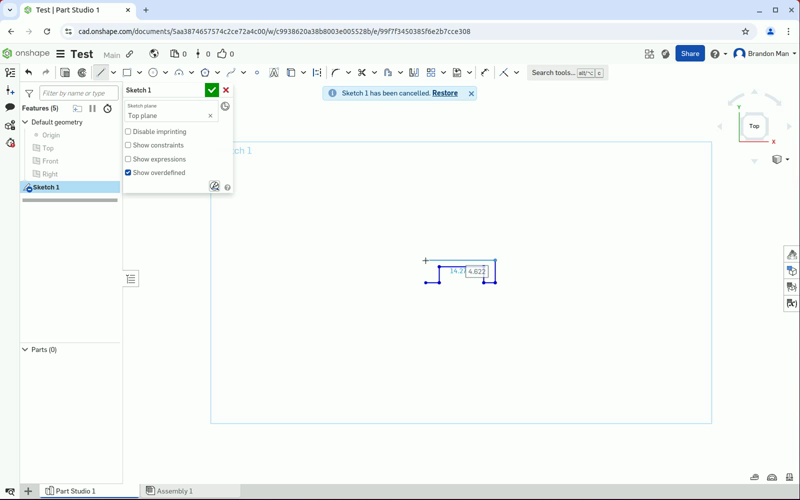
mouse_move(455, 260)
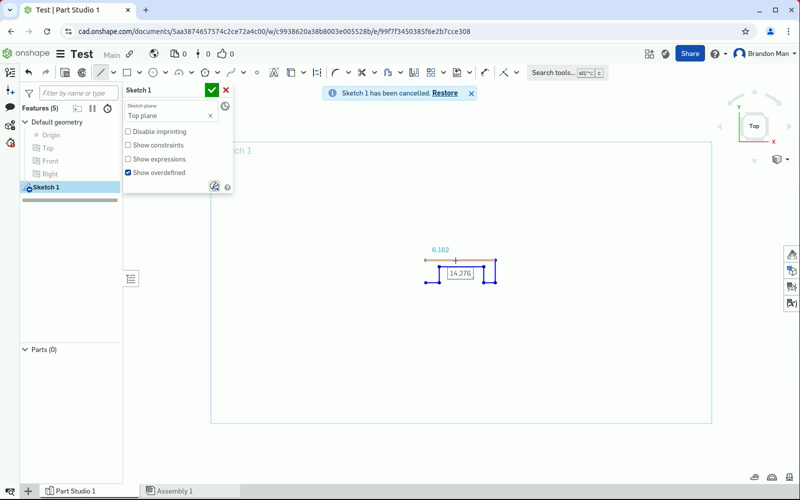
key_down(shift)
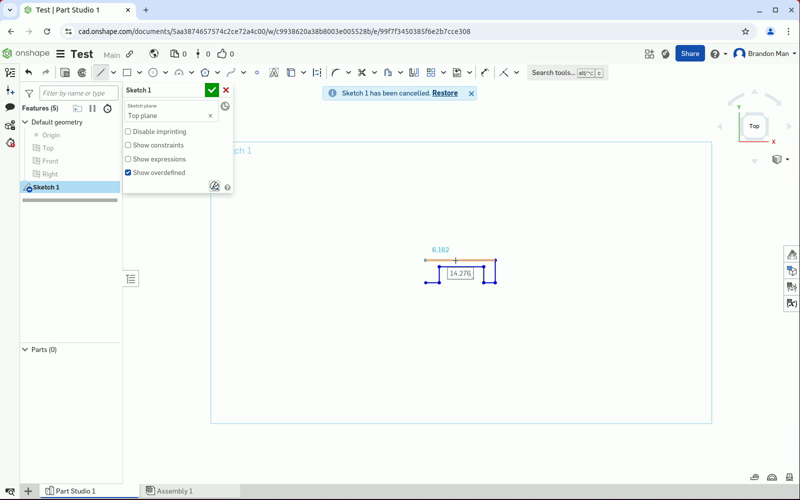
mouse_move(425, 282)
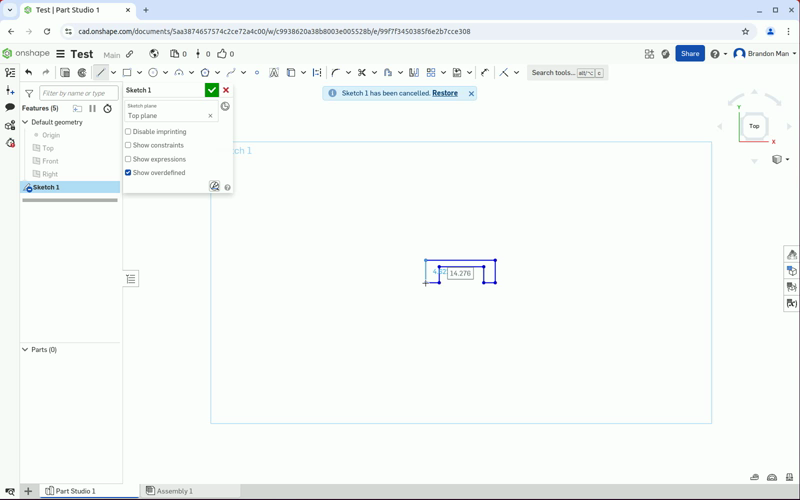
key_up(shift)
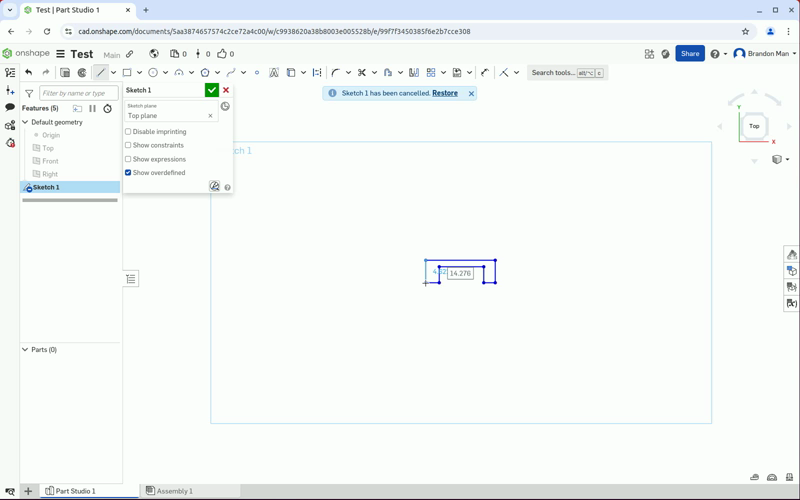
click(425, 282)
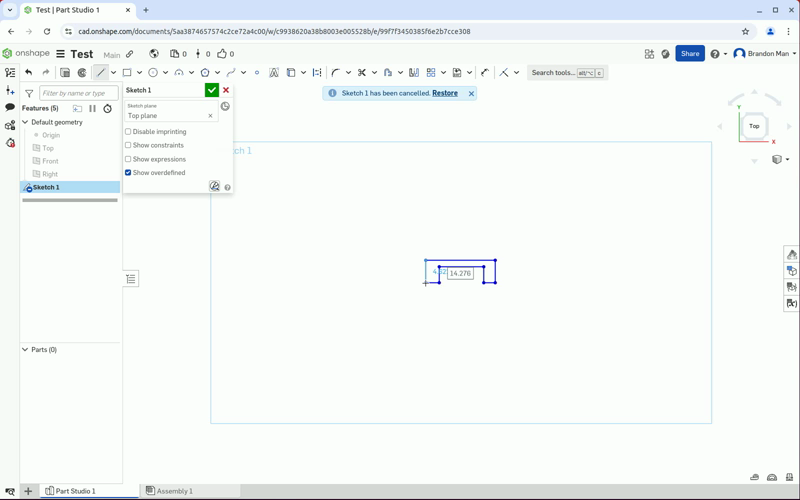
key(esc)
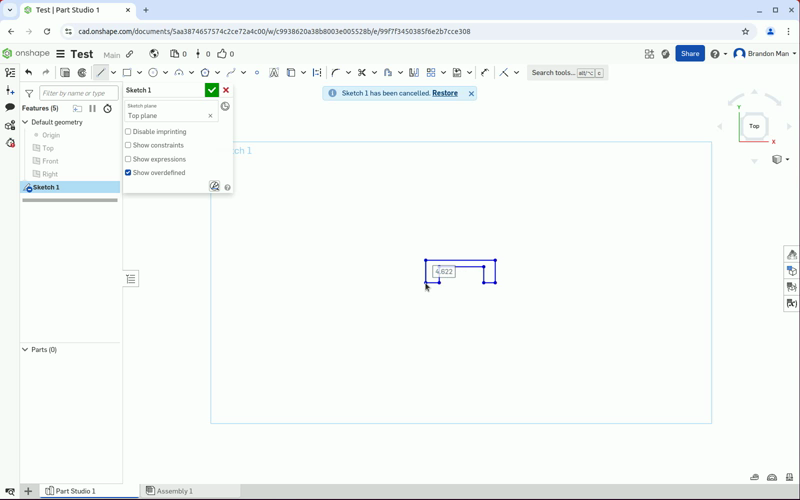
mouse_move(427, 265)
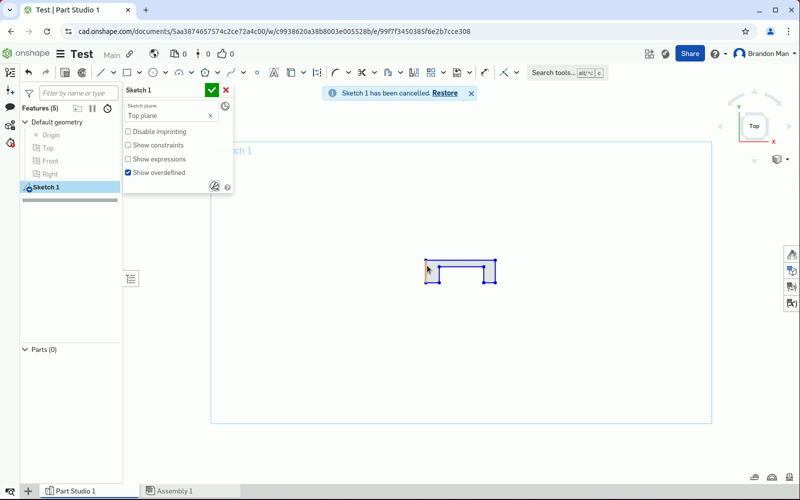
scroll(6)
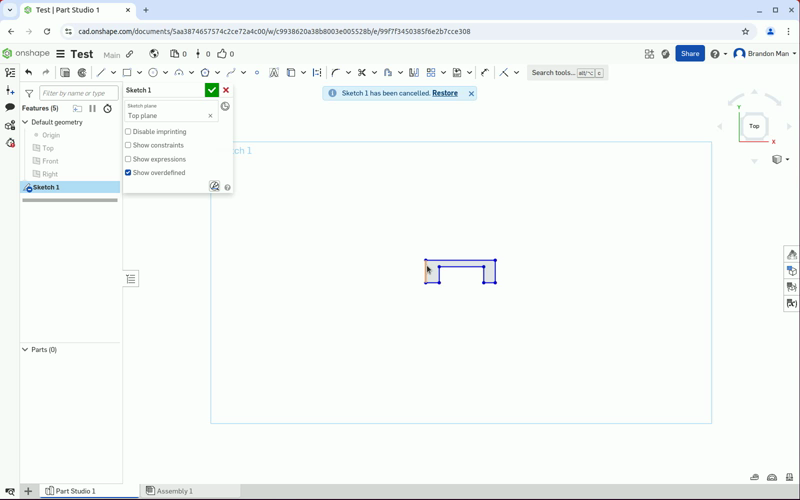
scroll(6)
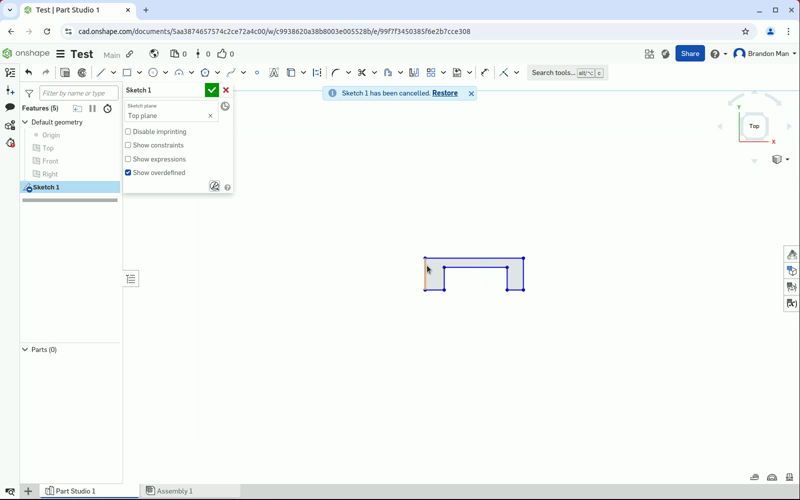
scroll(6)
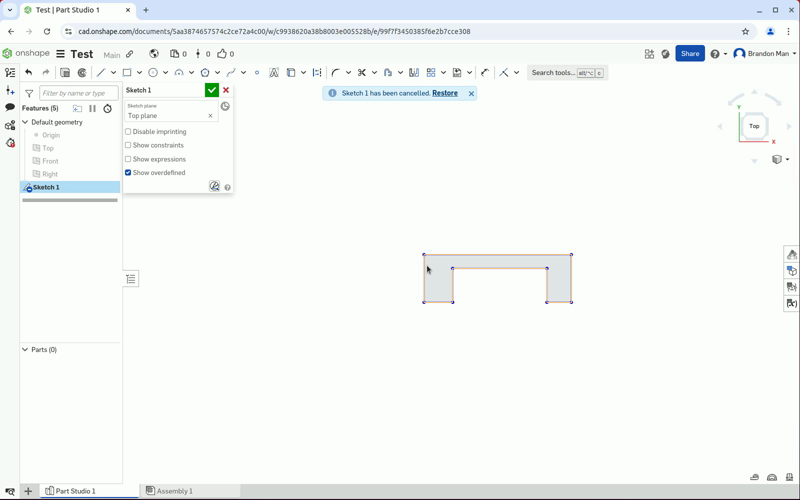
scroll(6)
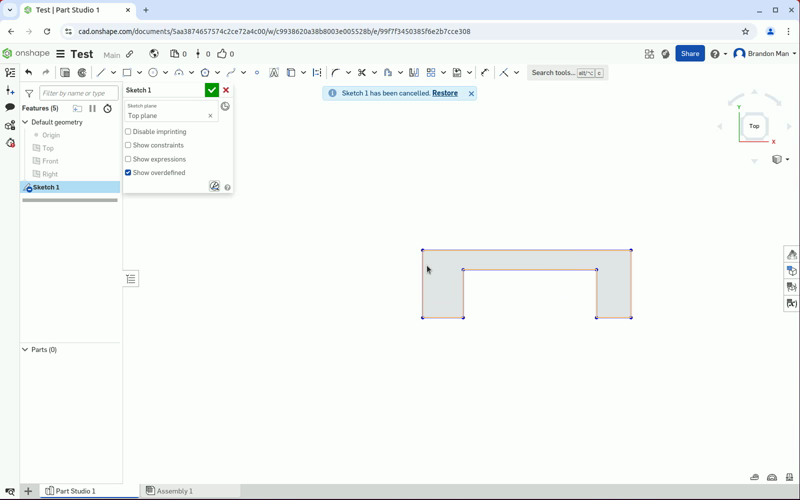
scroll(6)
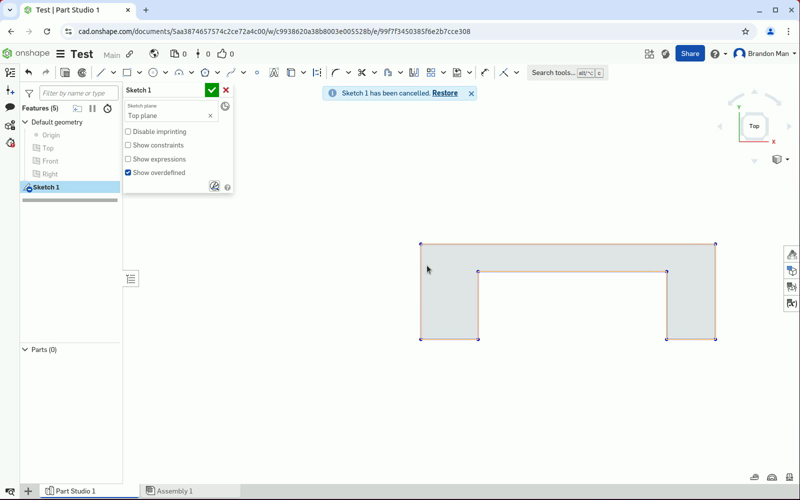
scroll(6)
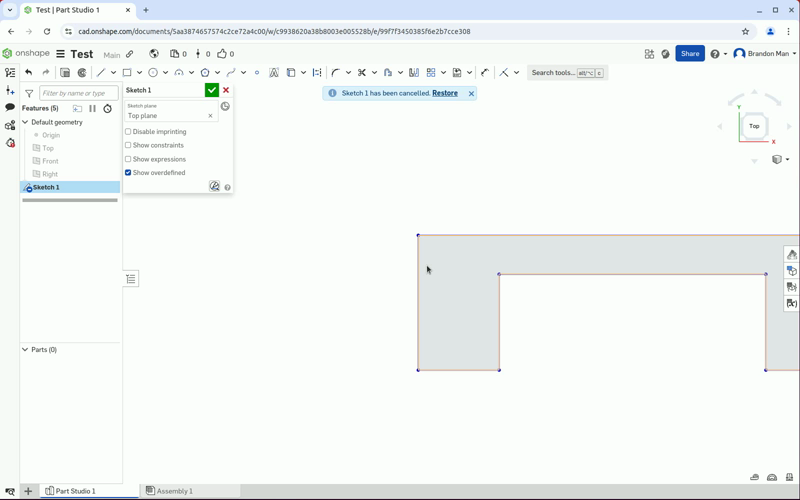
scroll(6)
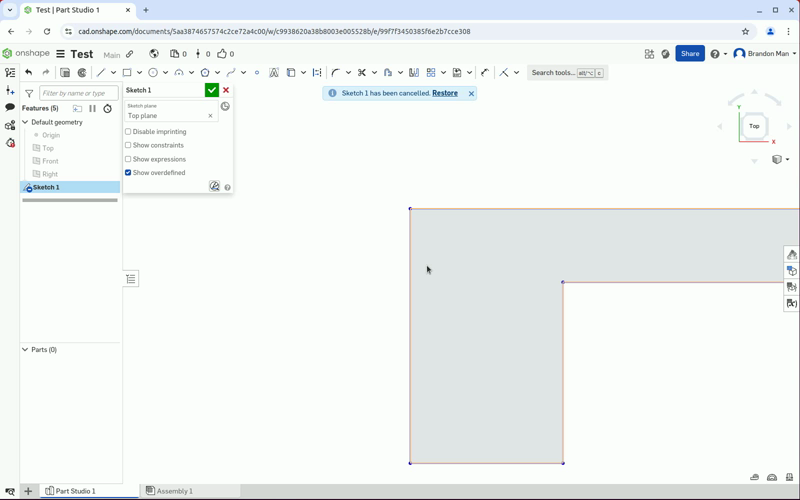
click(427, 265)
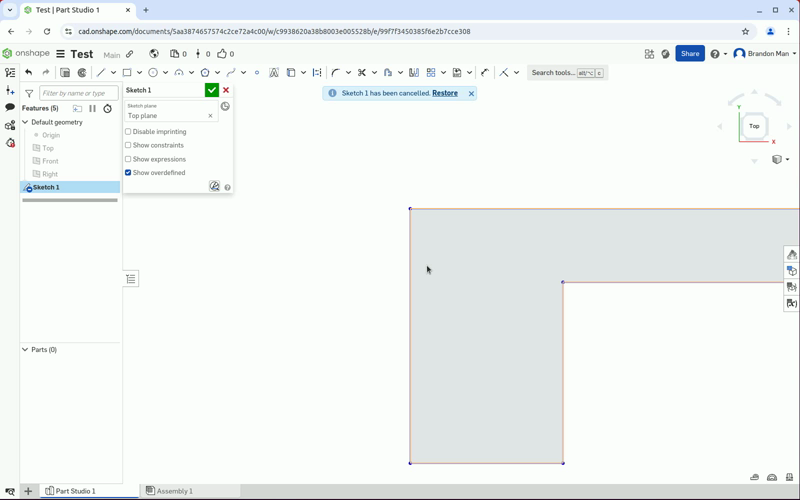
scroll(-6)
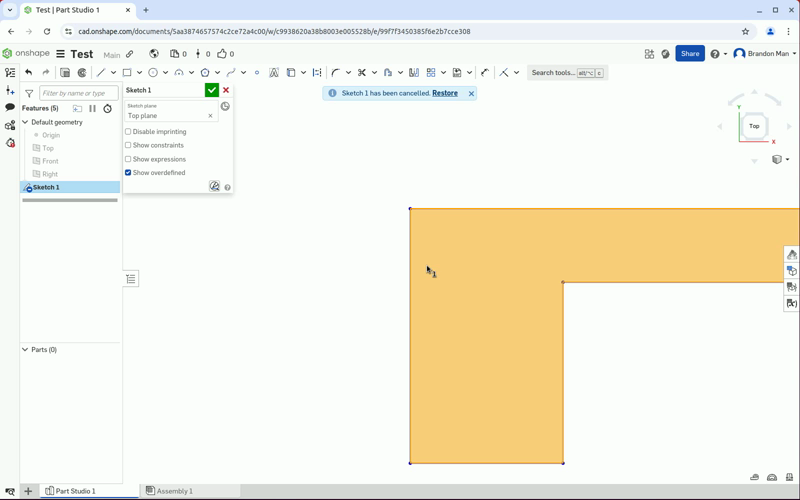
scroll(-6)
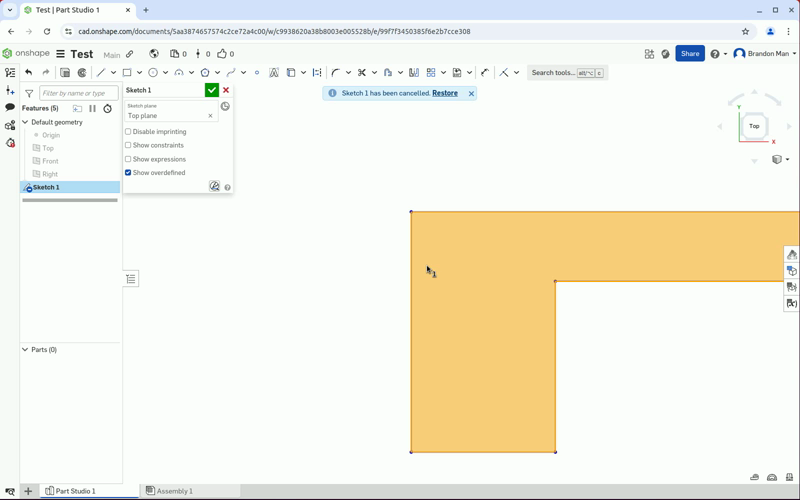
scroll(-6)
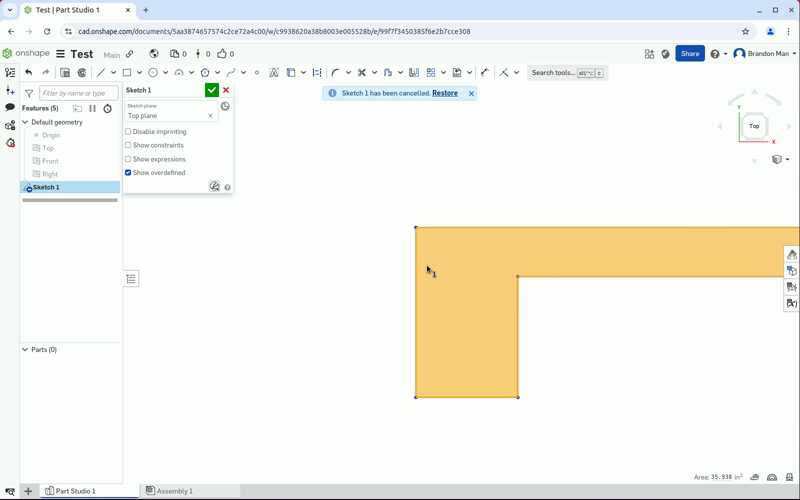
scroll(-6)
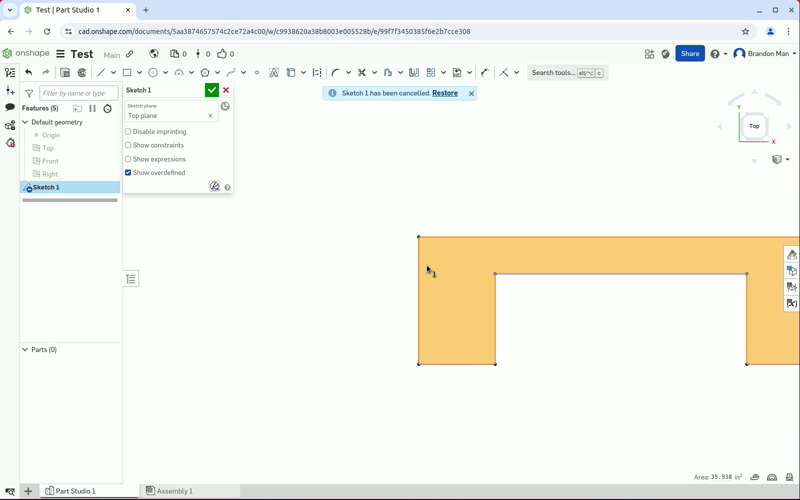
scroll(-6)
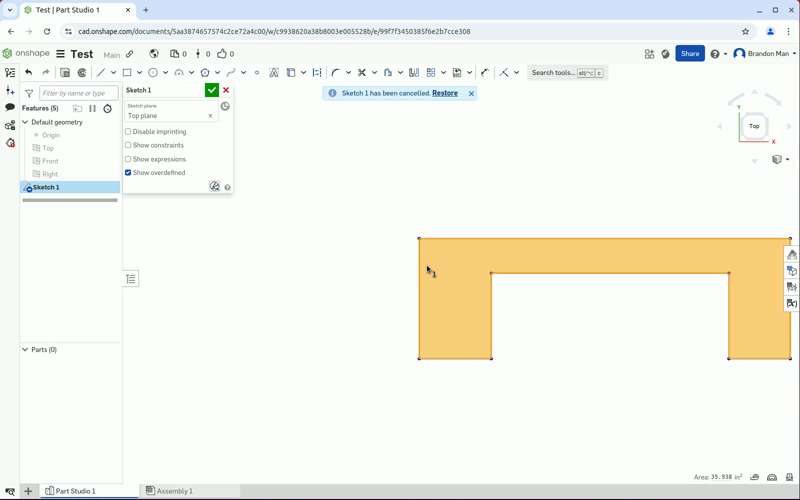
scroll(-6)
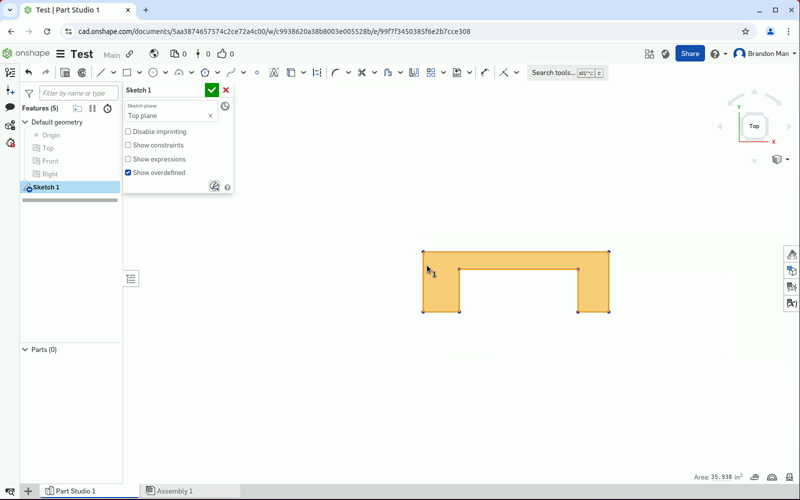
scroll(-6)
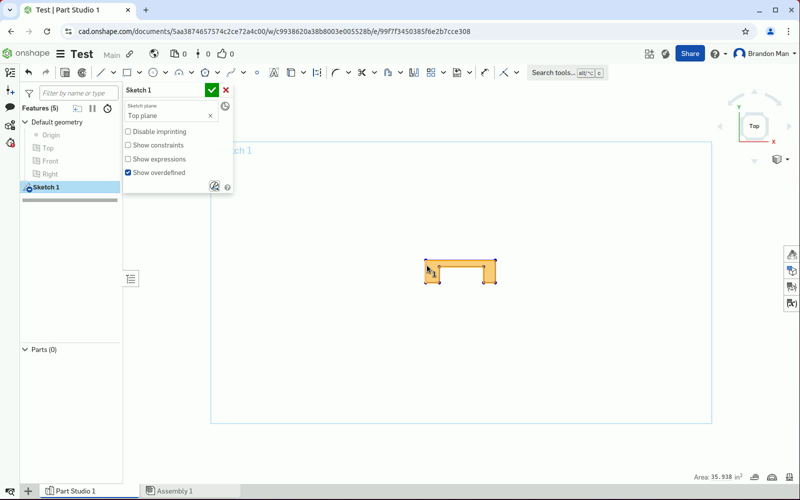
mouse_move(73, 352)
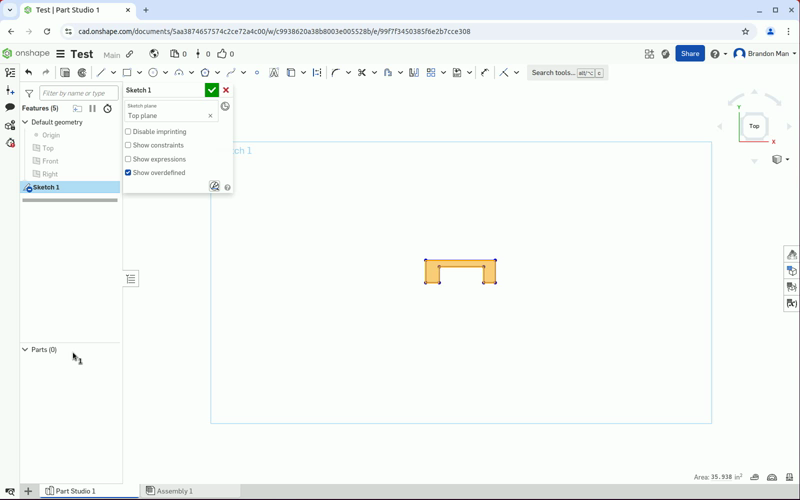
key(shift+y)
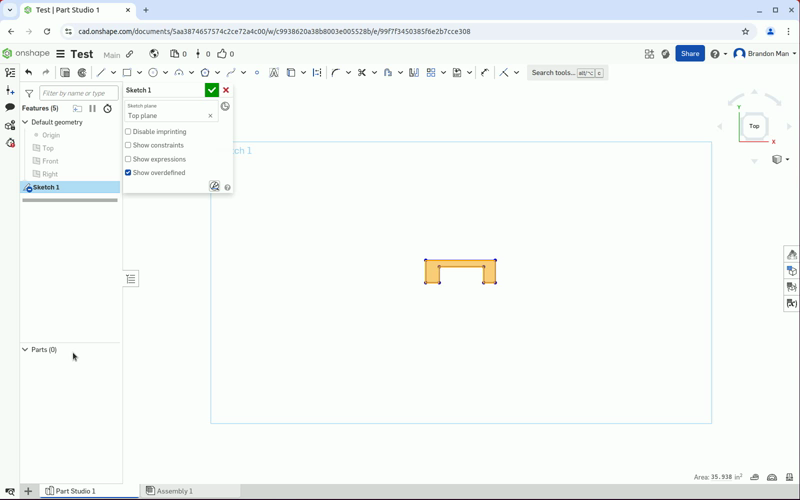
key(shift+e)
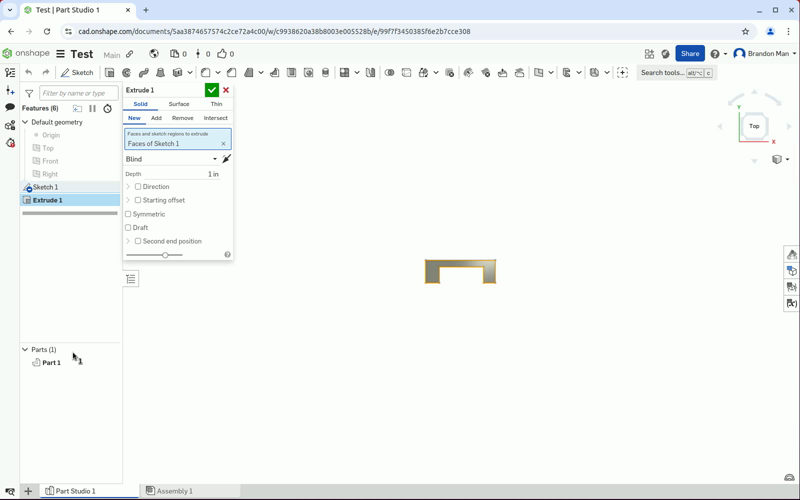
mouse_move(143, 106)
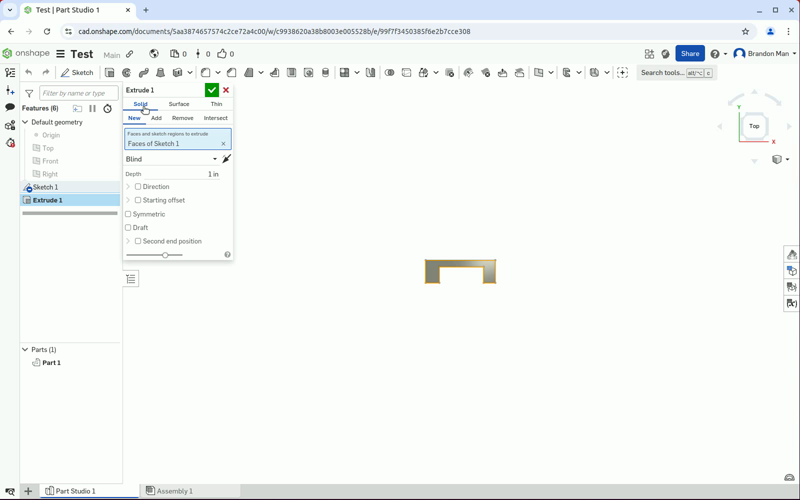
click(143, 106)
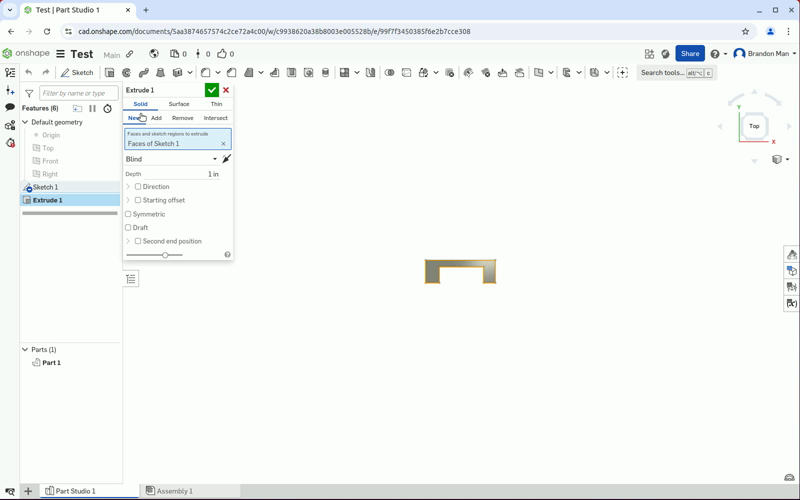
mouse_move(137, 120)
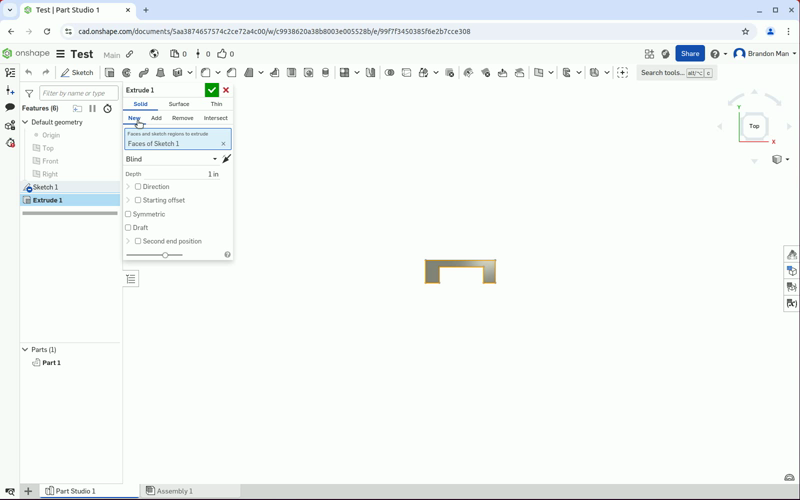
click(137, 120)
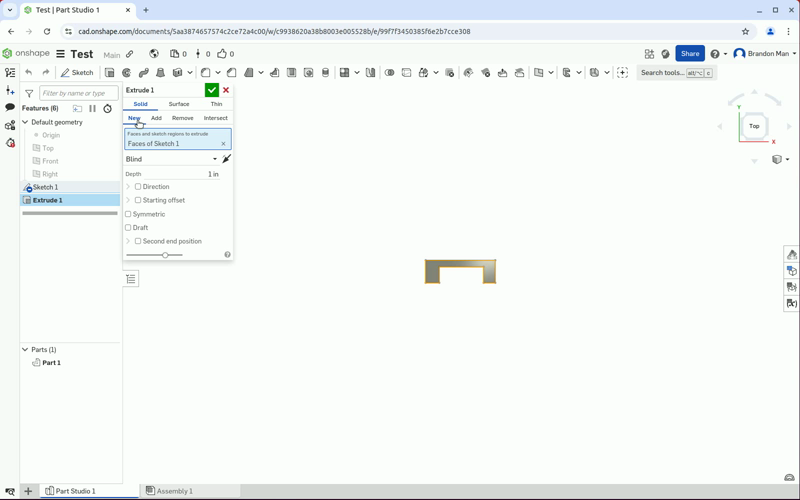
key(tab, 4)
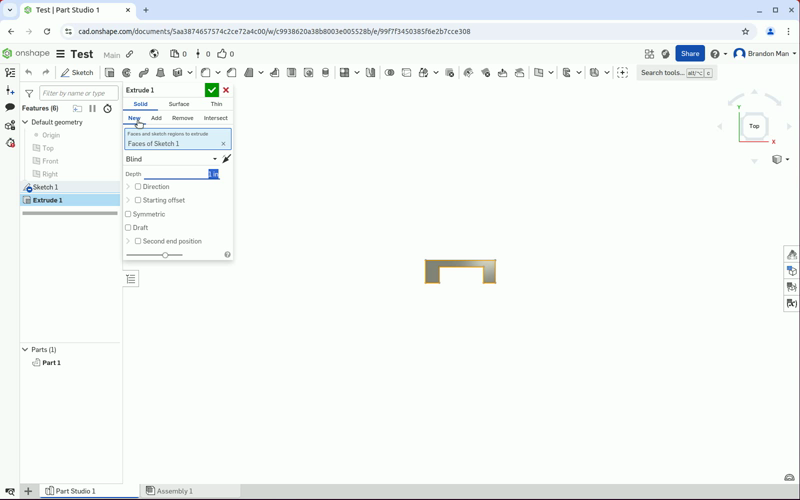
text(23.108)
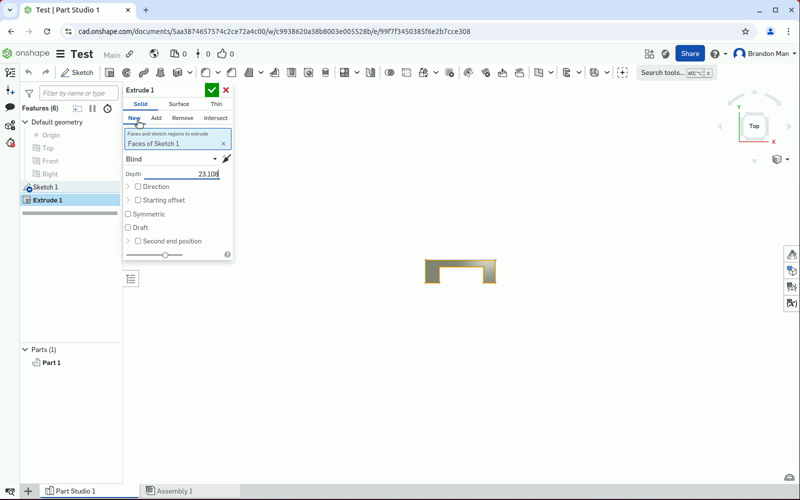
key(enter)
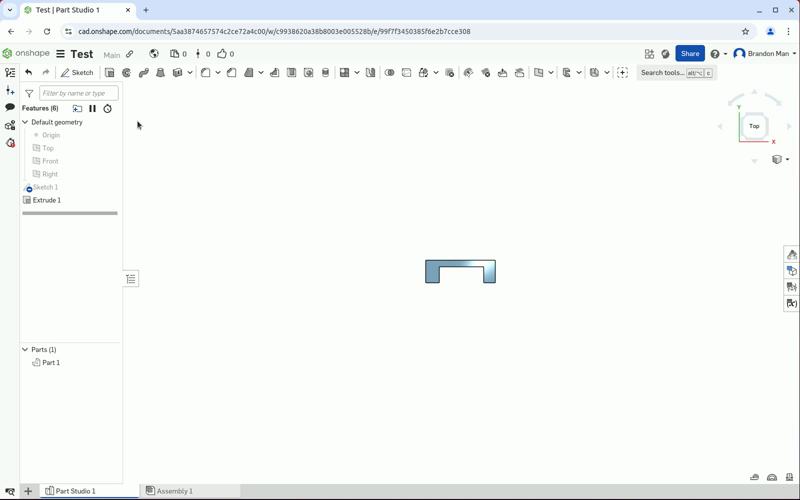
key(shift+h)
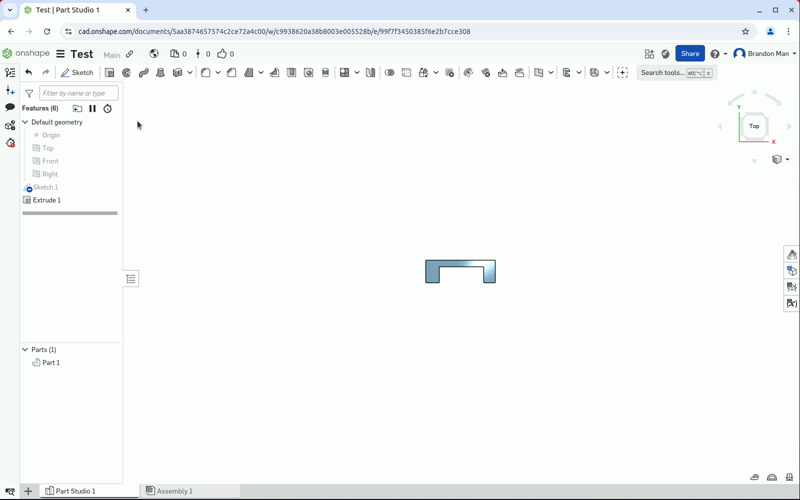
key(shift+h)
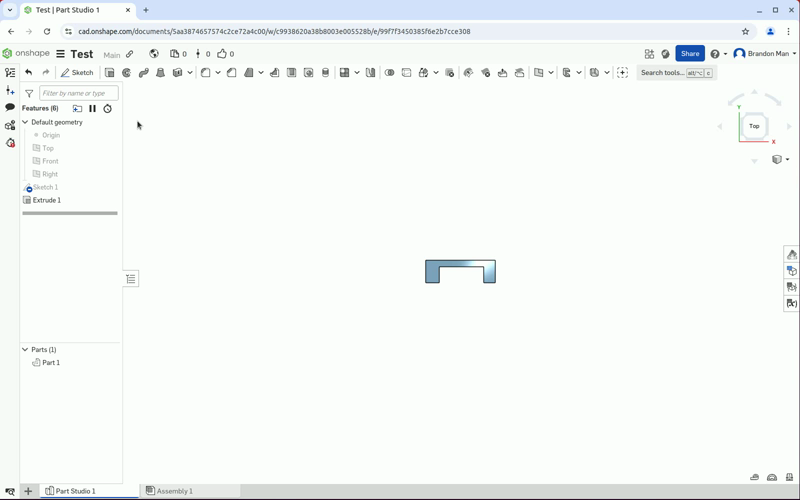
mouse_move(73, 189)
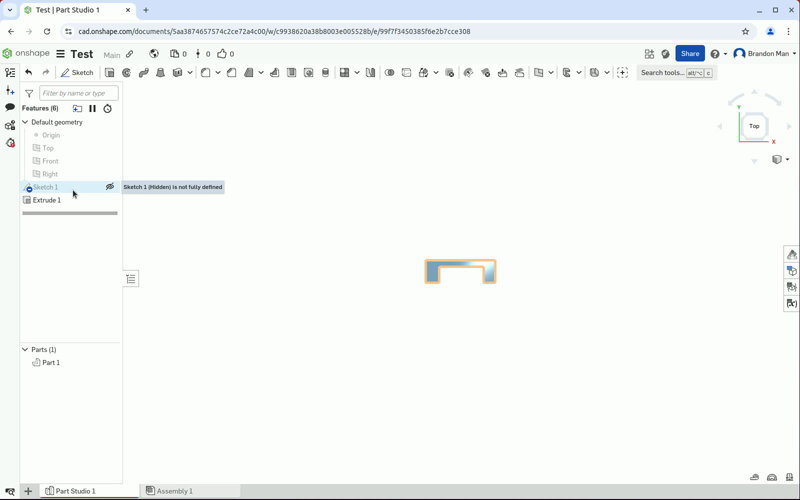
click(73, 189)
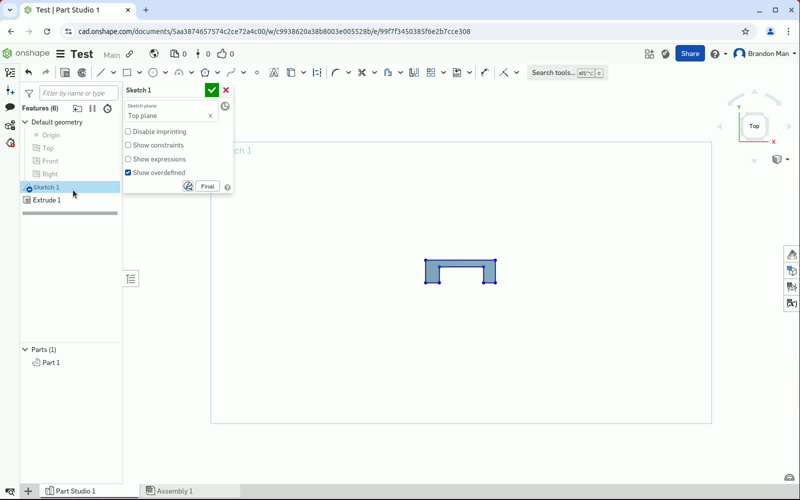
mouse_move(229, 92)
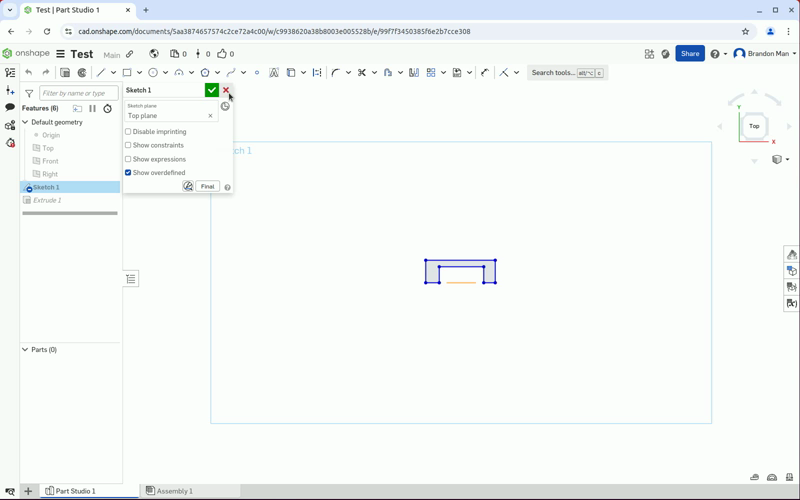
click(229, 92)
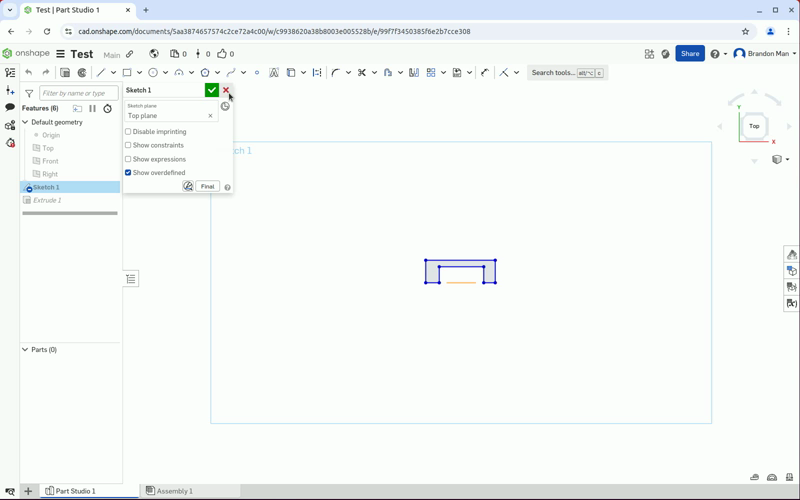
key(shift+s)
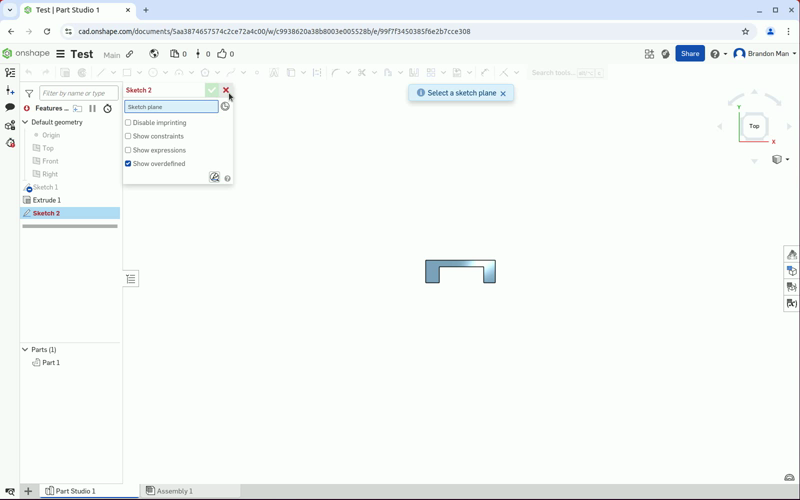
mouse_move(73, 150)
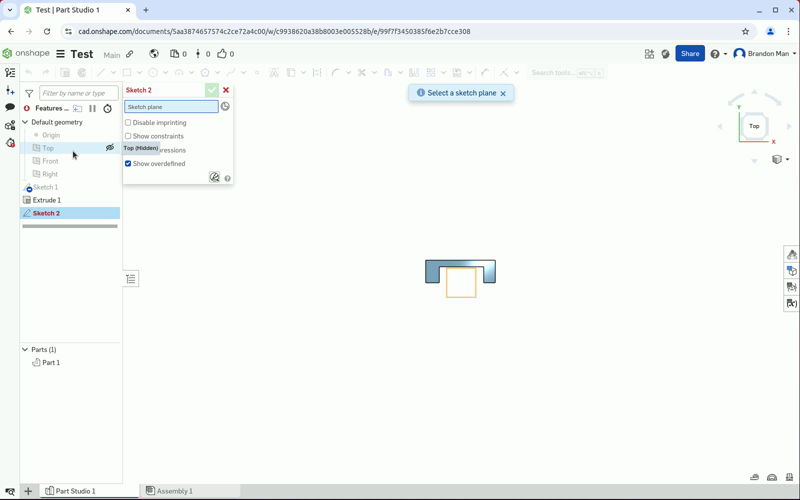
click(73, 150)
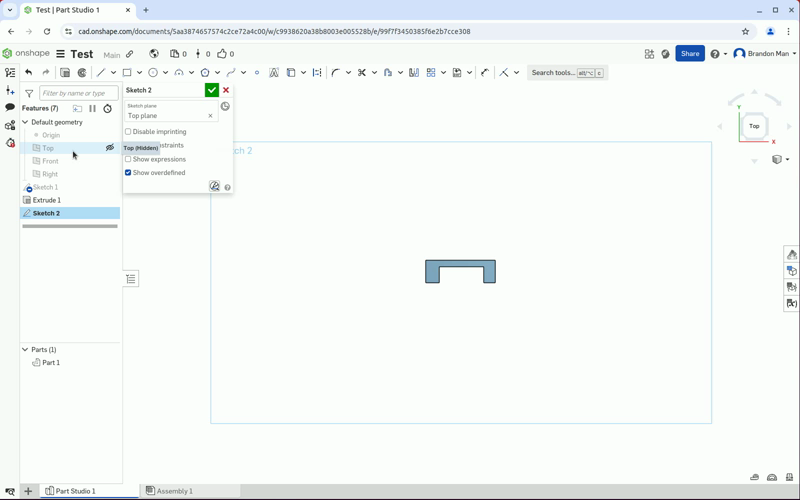
mouse_move(73, 352)
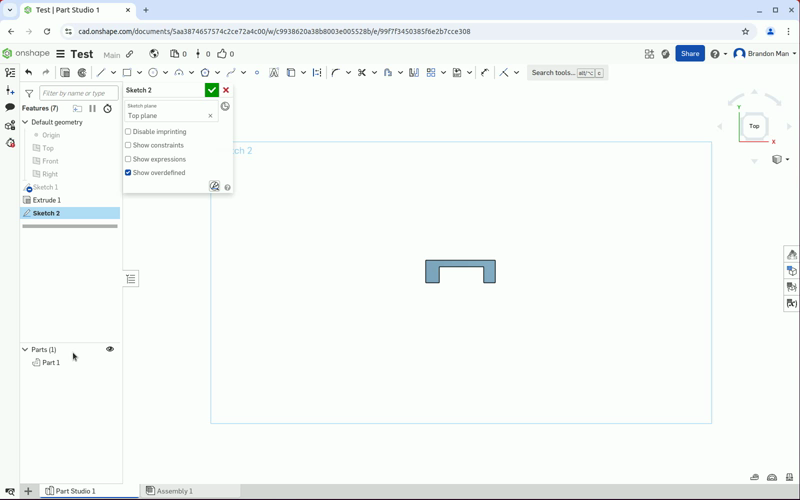
key(y)
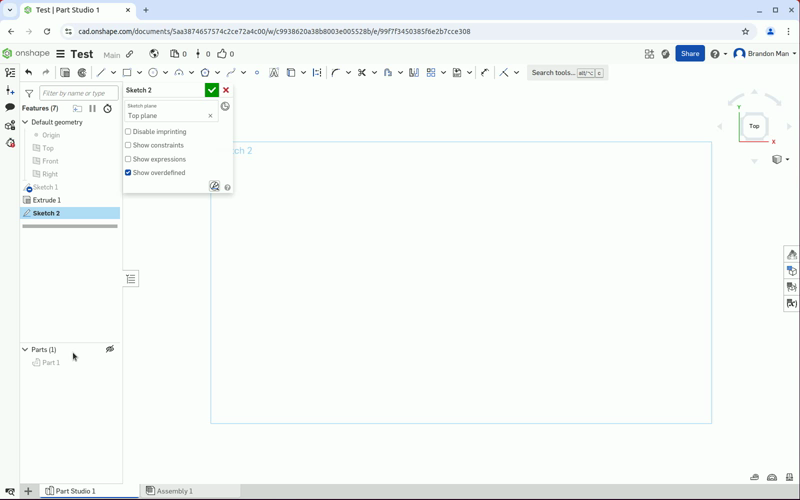
key(l)
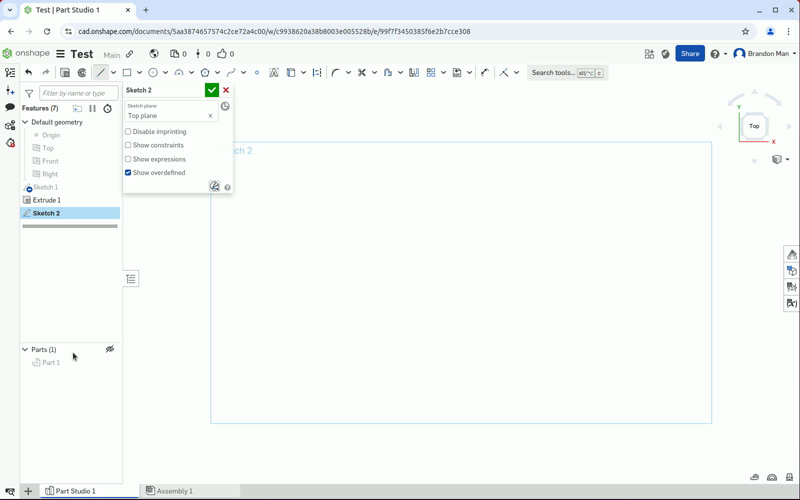
key_down(shift)
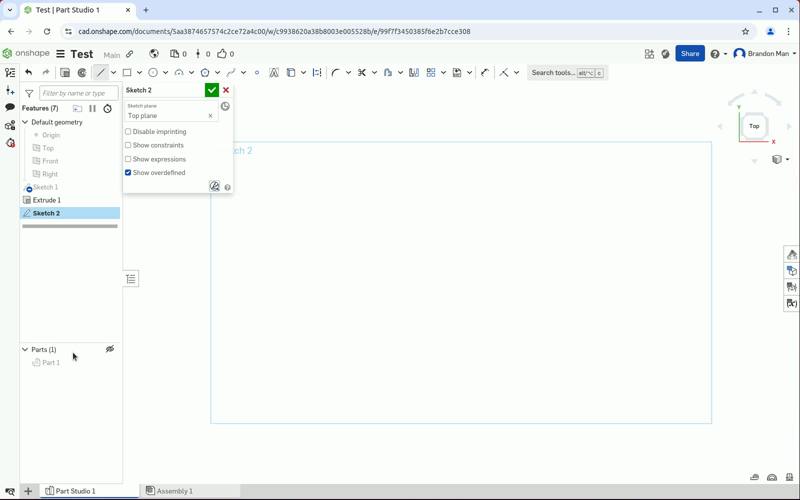
mouse_move(438, 267)
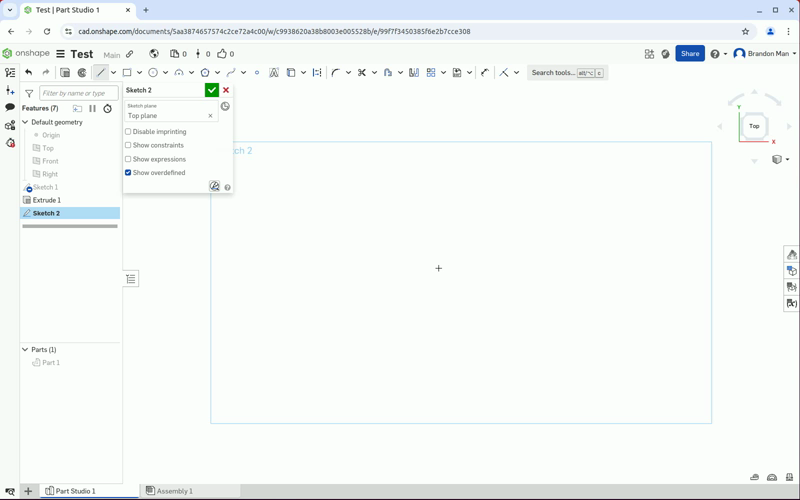
click(438, 267)
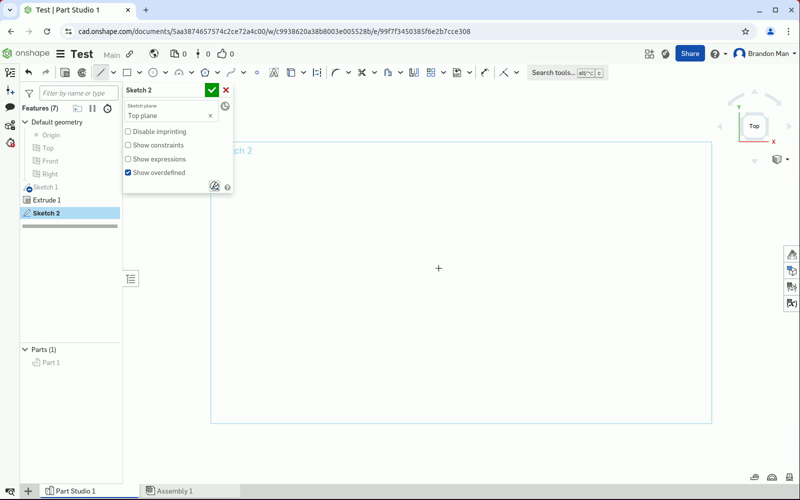
key_up(shift)
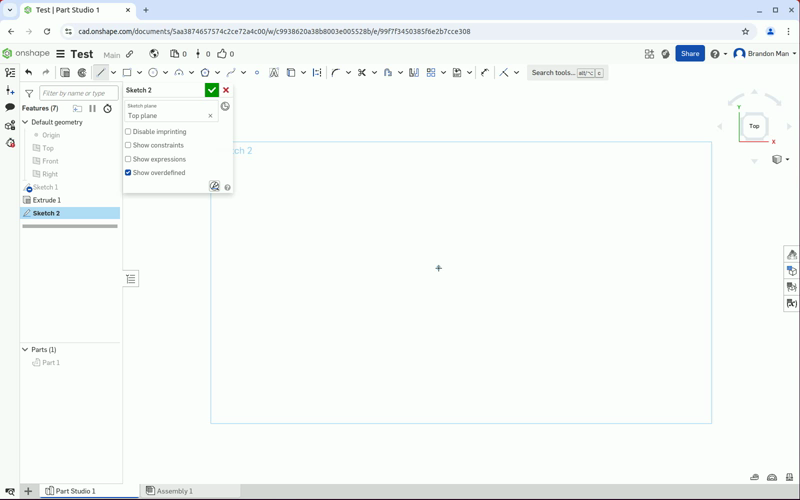
key_down(shift)
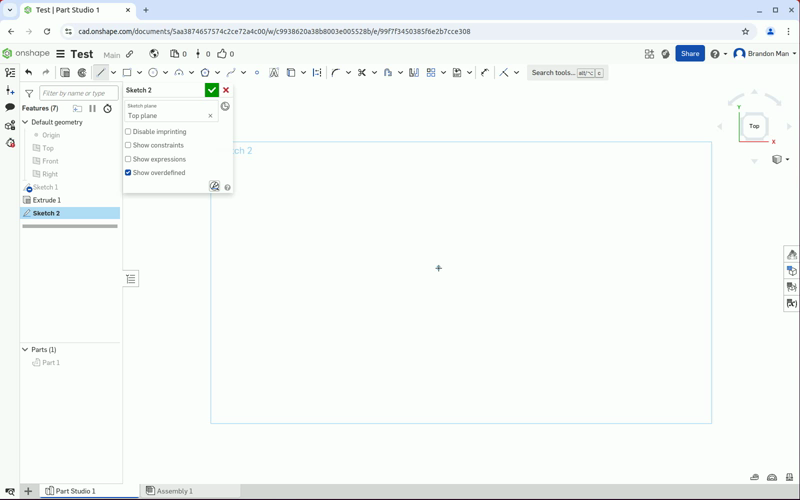
mouse_move(468, 267)
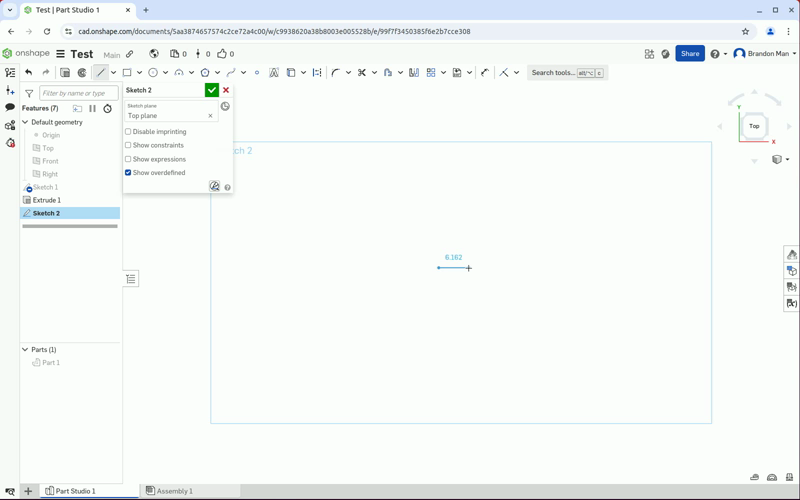
mouse_move(482, 267)
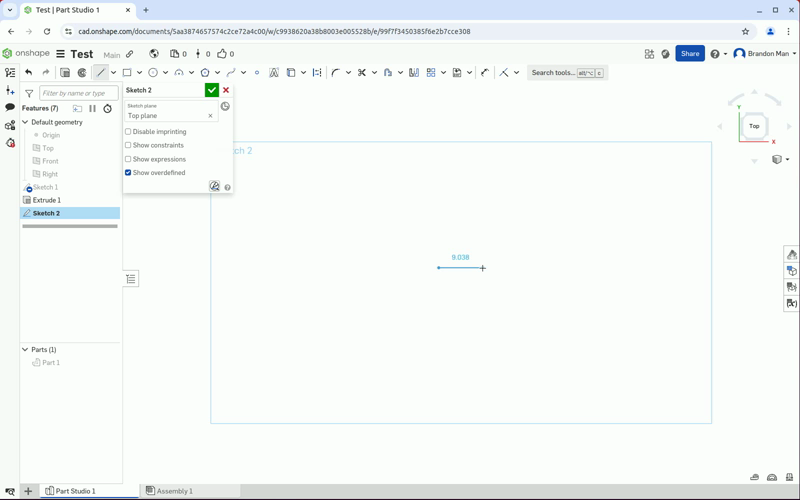
click(482, 267)
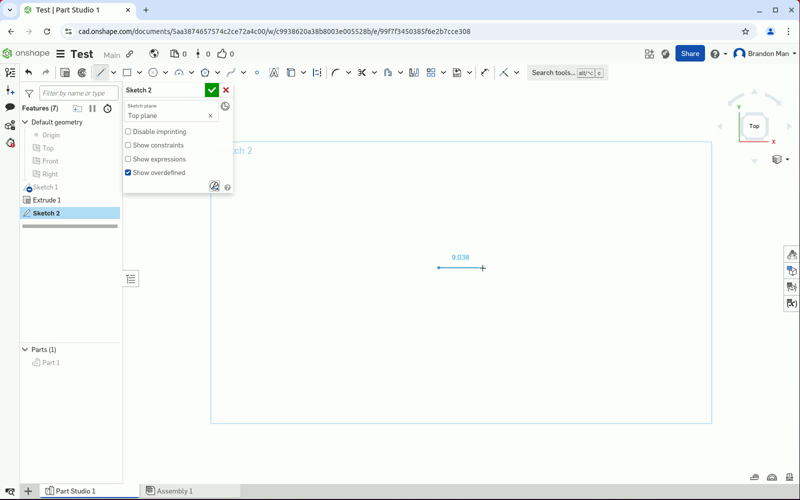
key_up(shift)
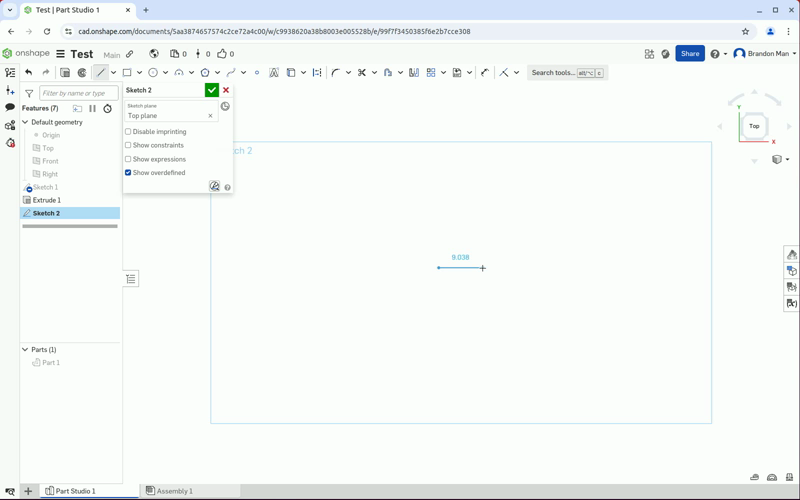
key_down(shift)
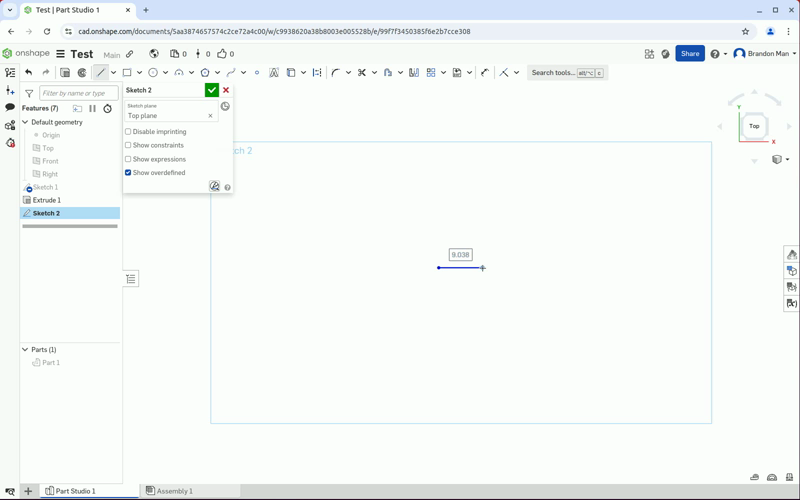
mouse_move(512, 267)
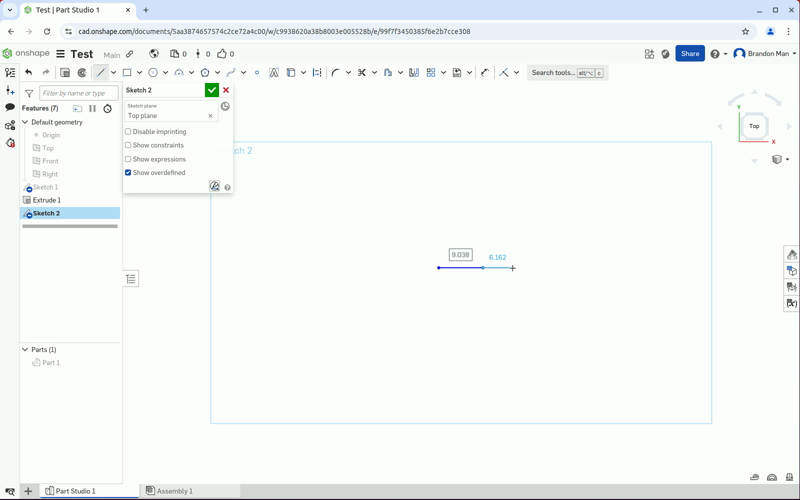
mouse_move(482, 267)
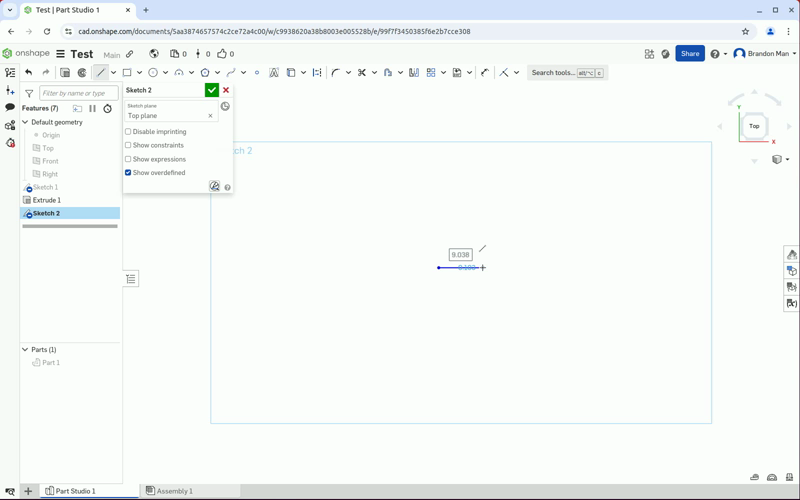
scroll(6)
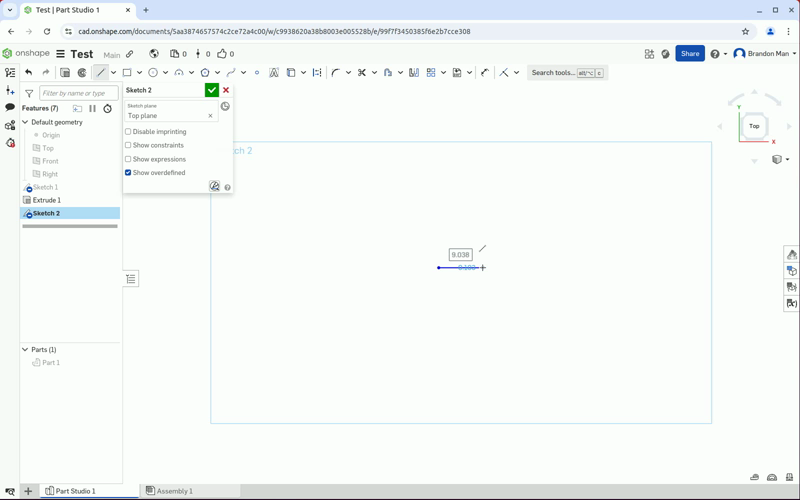
scroll(6)
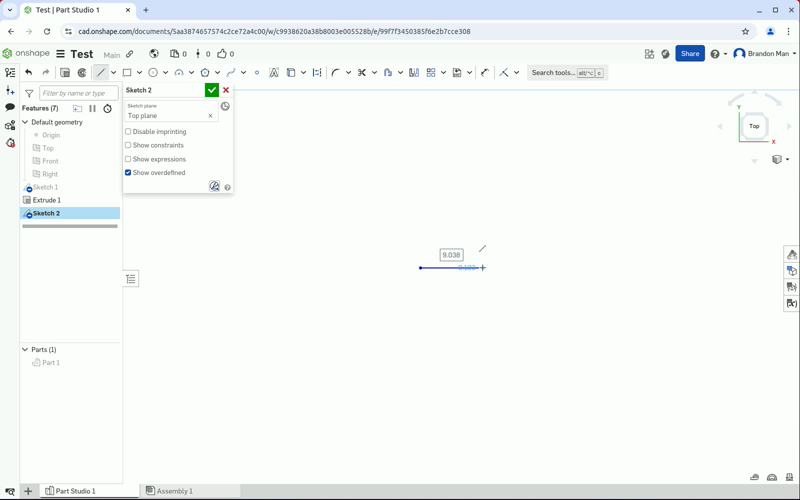
scroll(6)
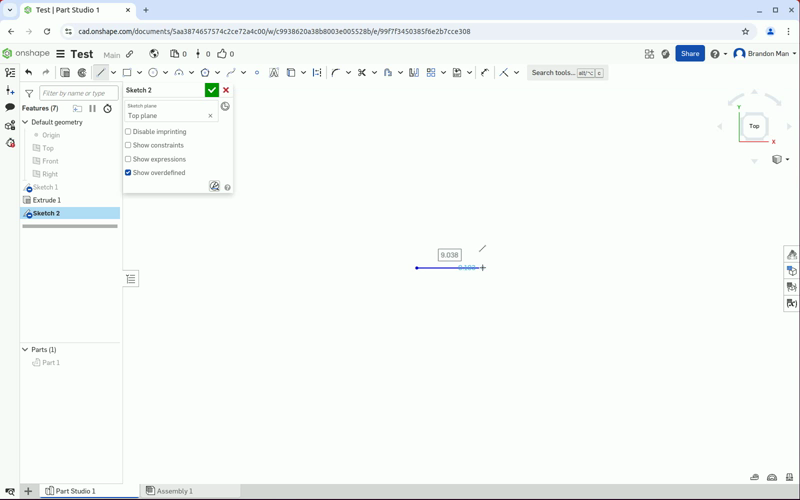
scroll(6)
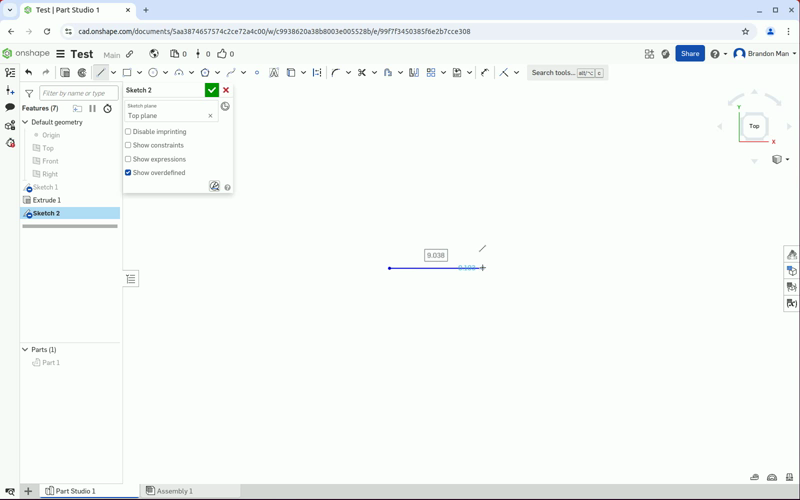
scroll(6)
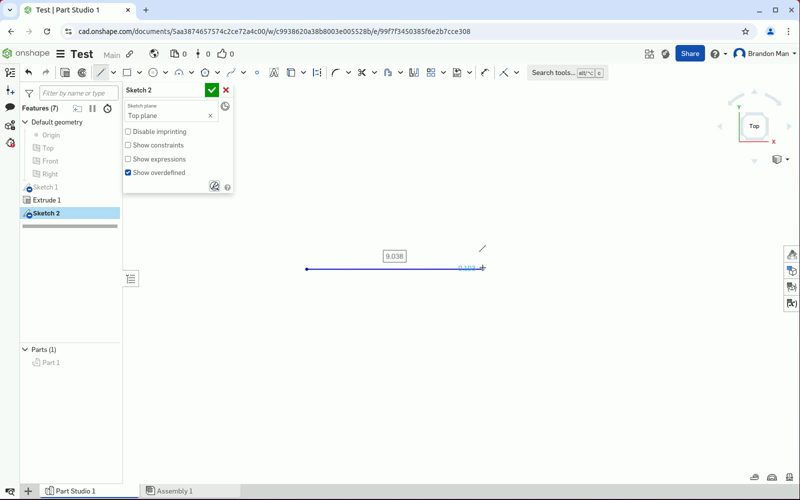
scroll(6)
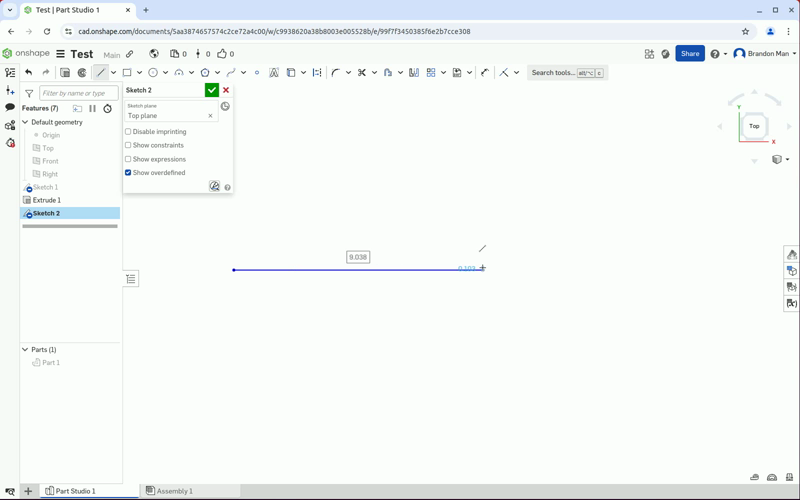
scroll(6)
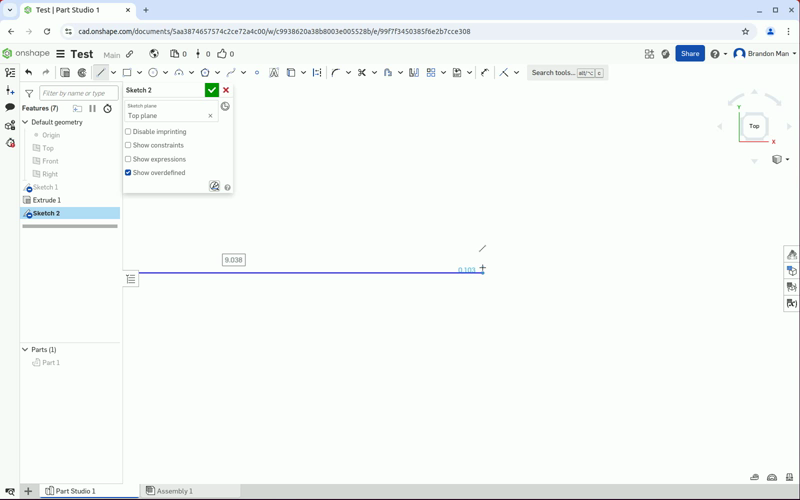
click(482, 267)
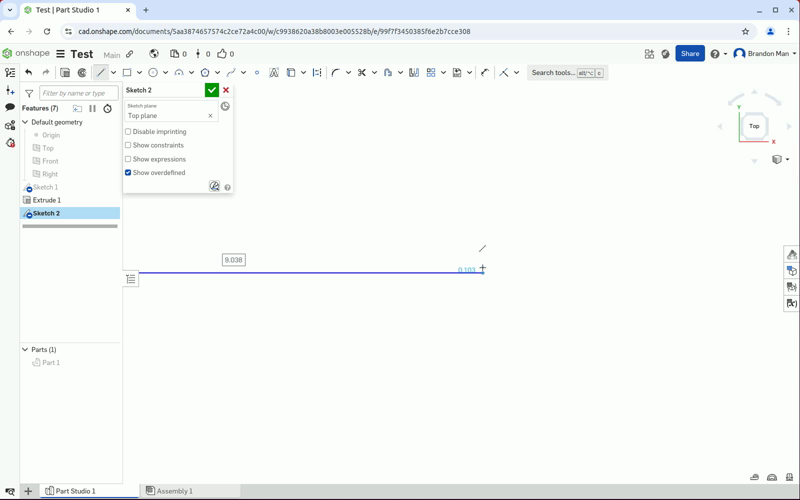
scroll(-6)
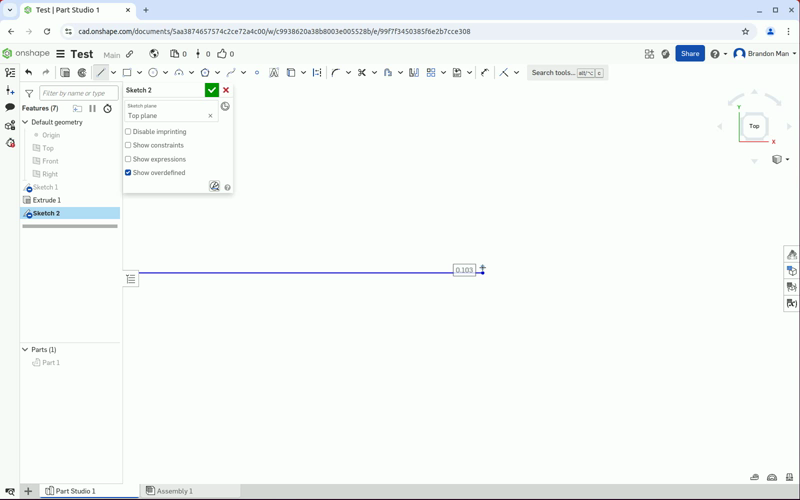
scroll(-6)
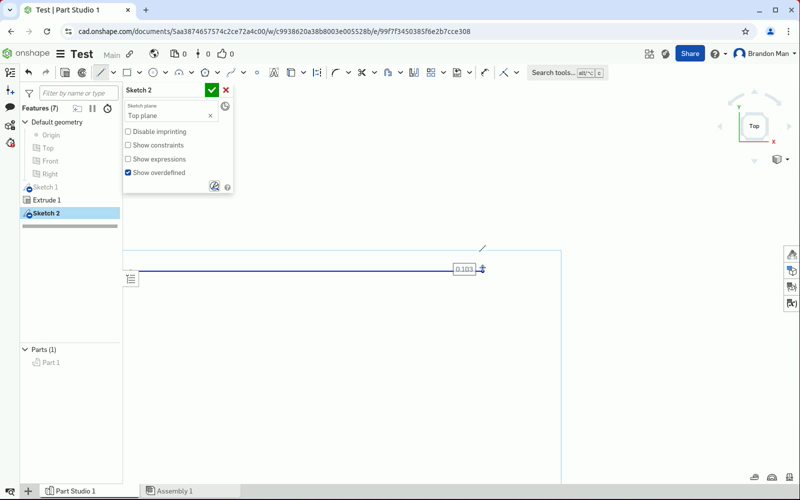
scroll(-6)
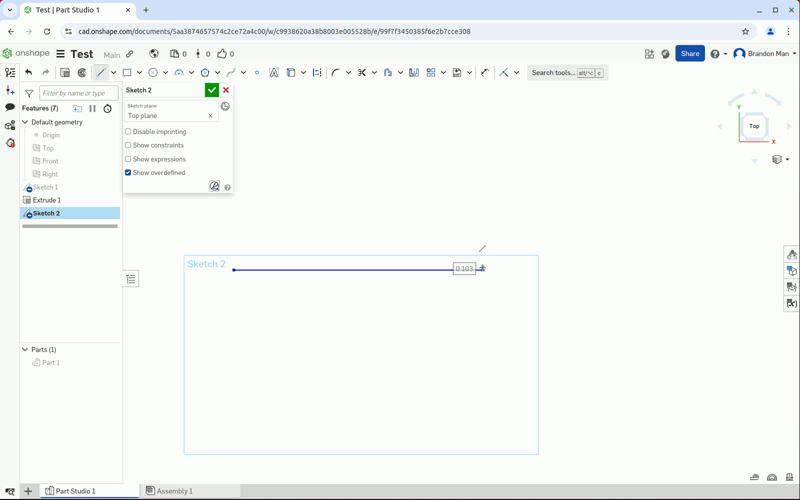
scroll(-6)
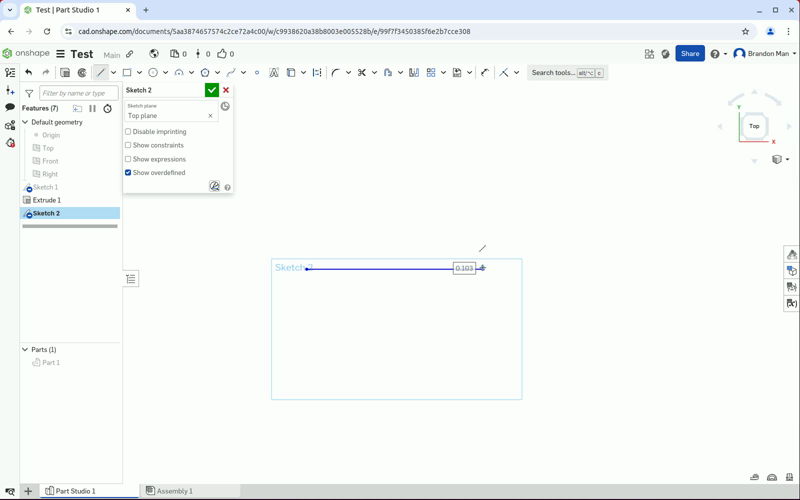
scroll(-6)
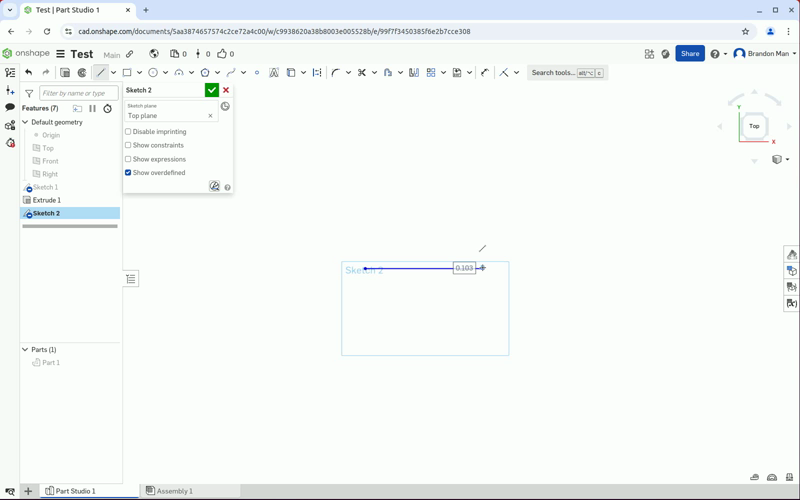
scroll(-6)
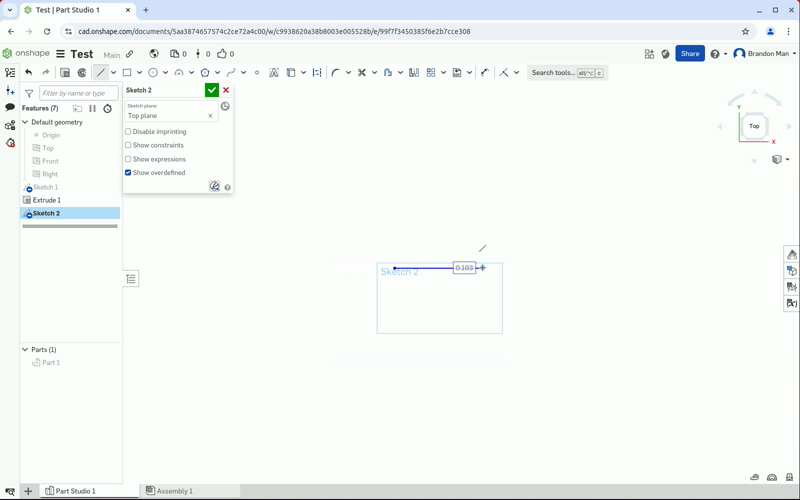
scroll(-6)
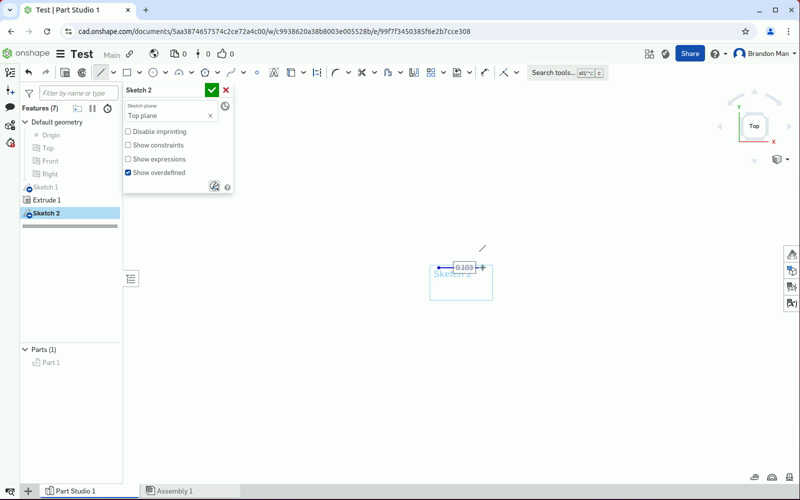
key_up(shift)
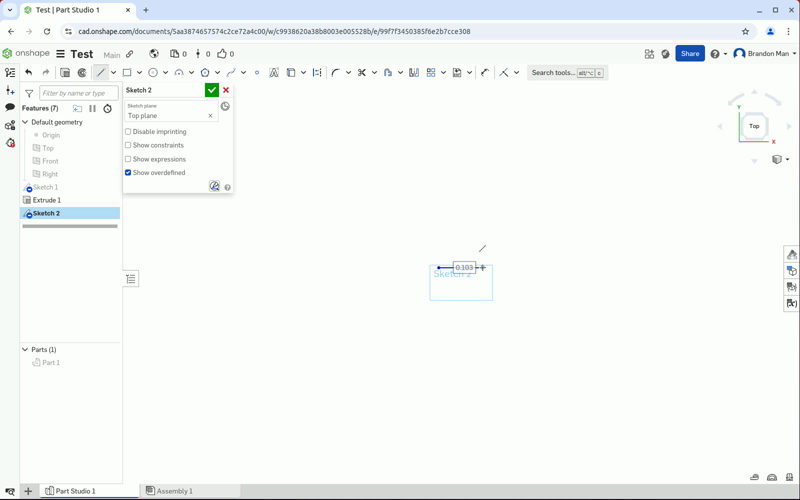
key_down(shift)
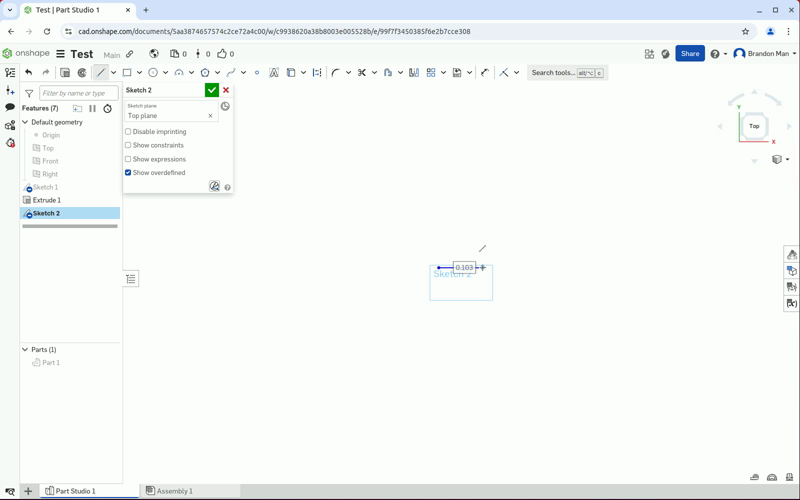
mouse_move(512, 267)
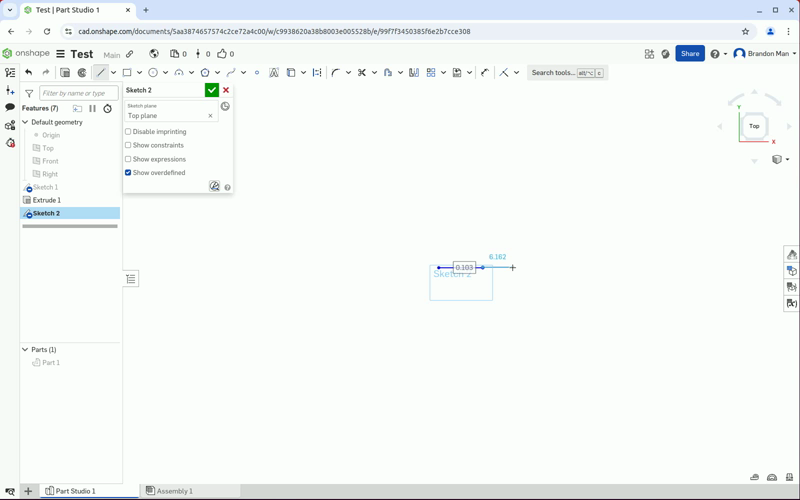
mouse_move(438, 267)
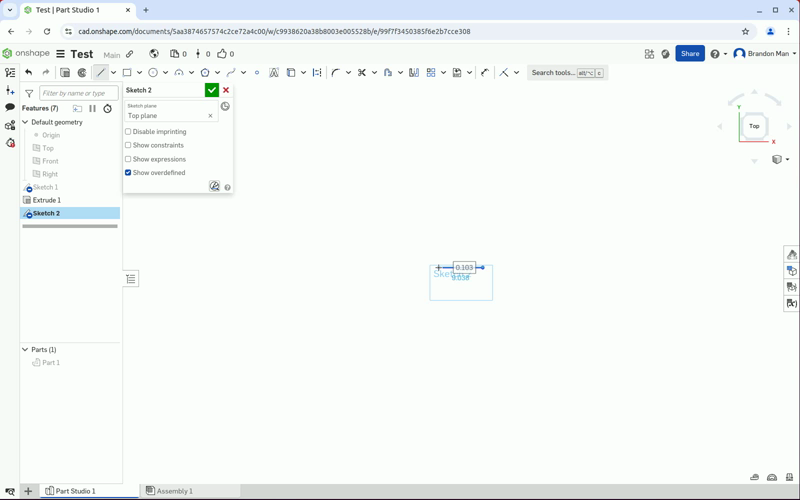
scroll(6)
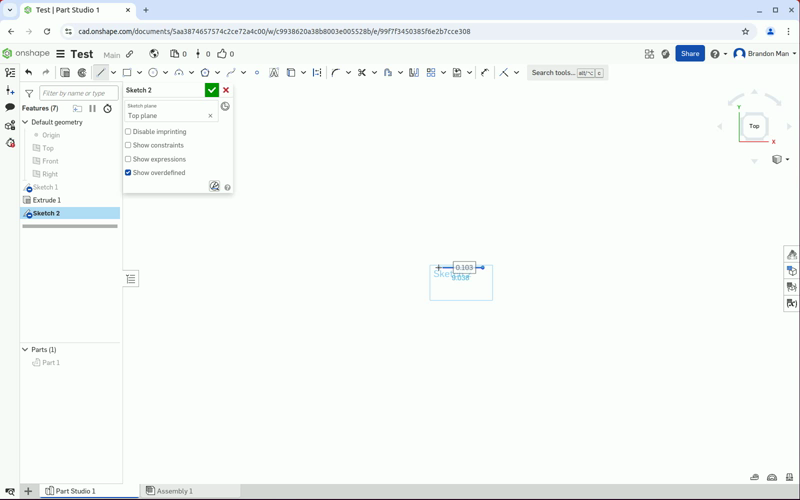
scroll(6)
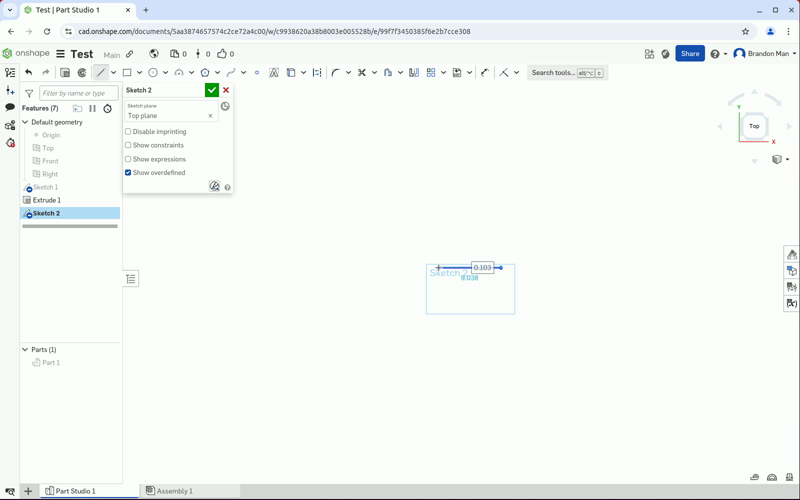
scroll(6)
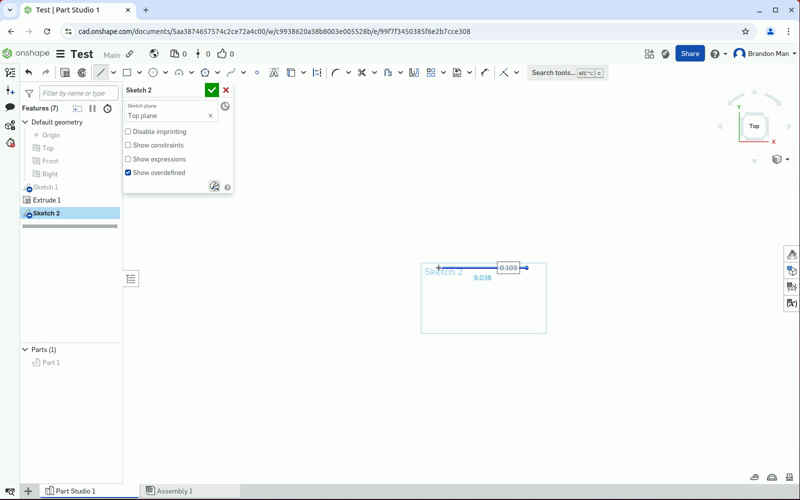
scroll(6)
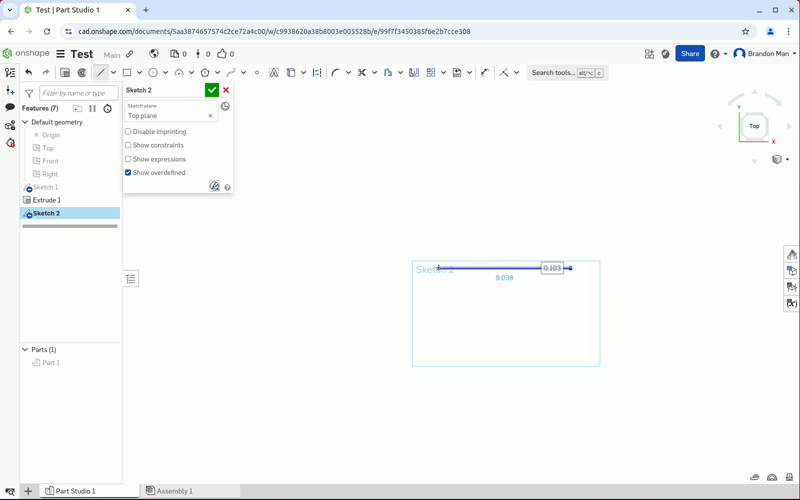
scroll(6)
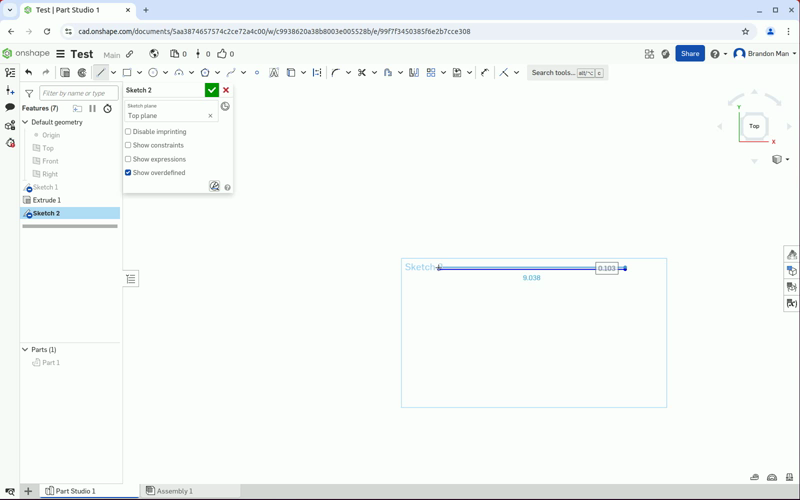
scroll(6)
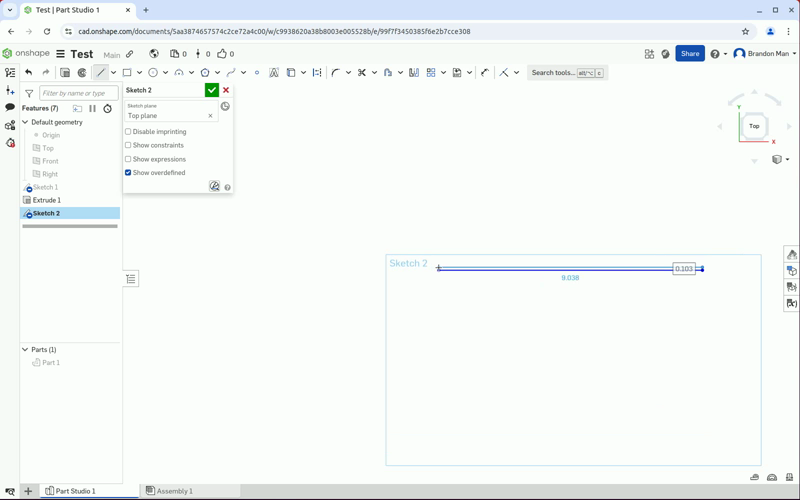
scroll(6)
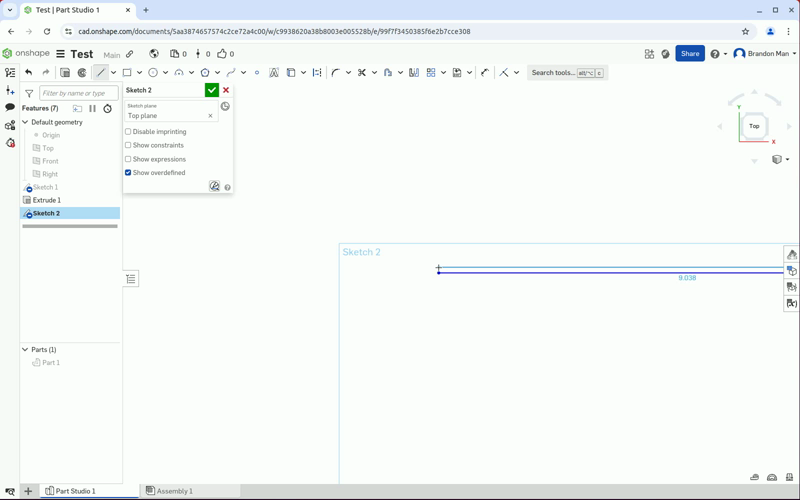
click(438, 267)
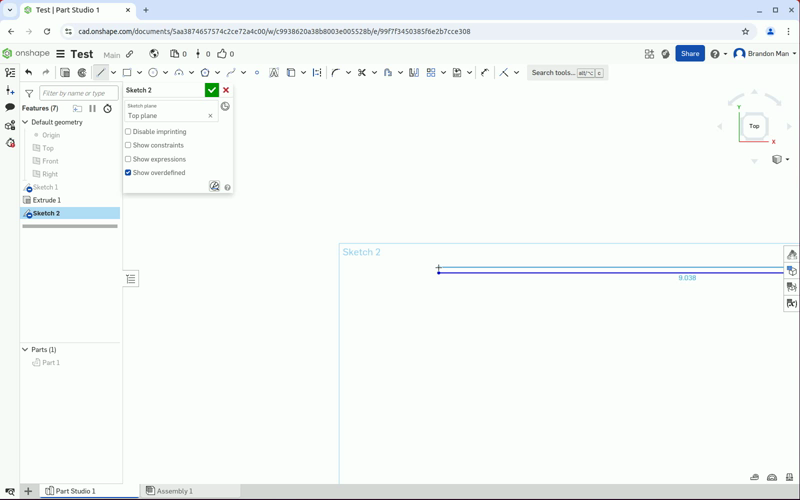
scroll(-6)
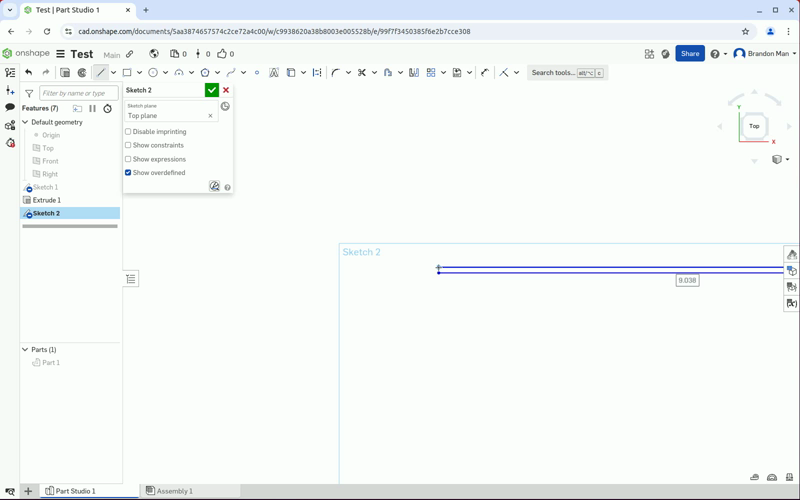
scroll(-6)
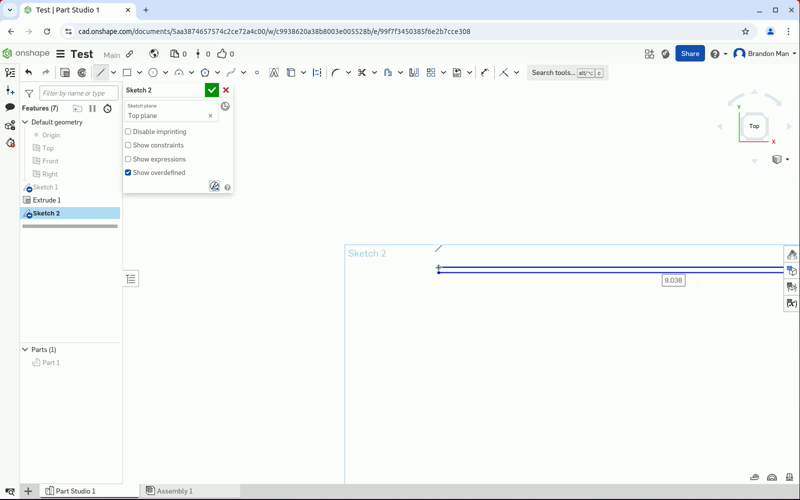
scroll(-6)
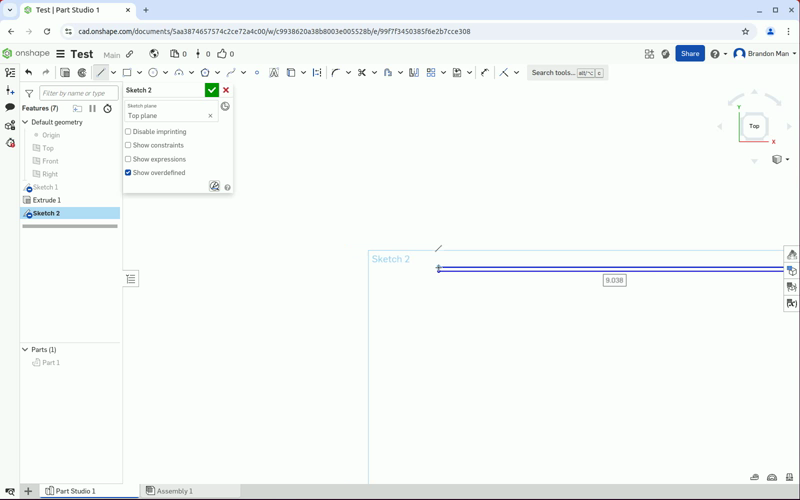
scroll(-6)
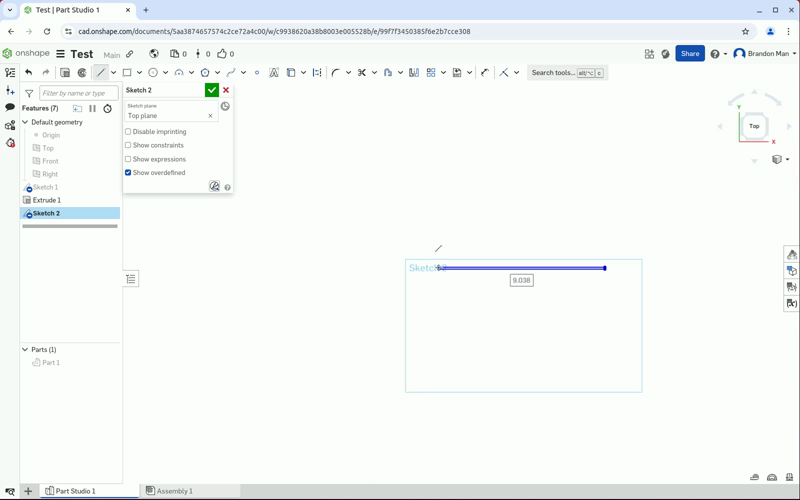
scroll(-6)
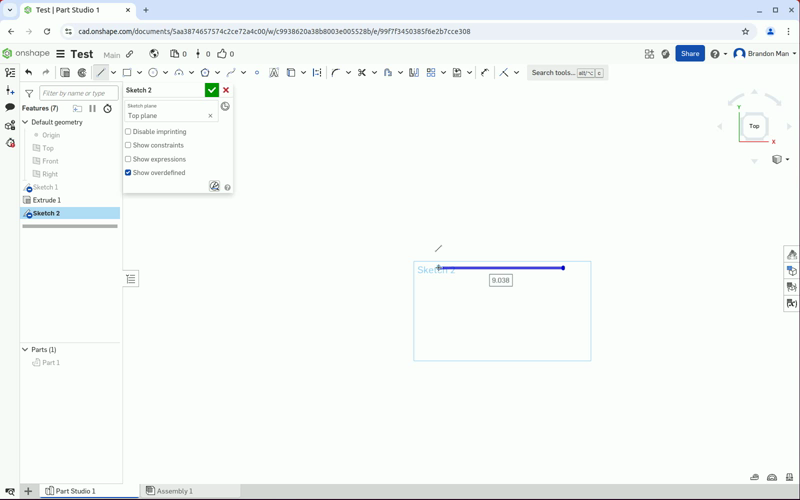
scroll(-6)
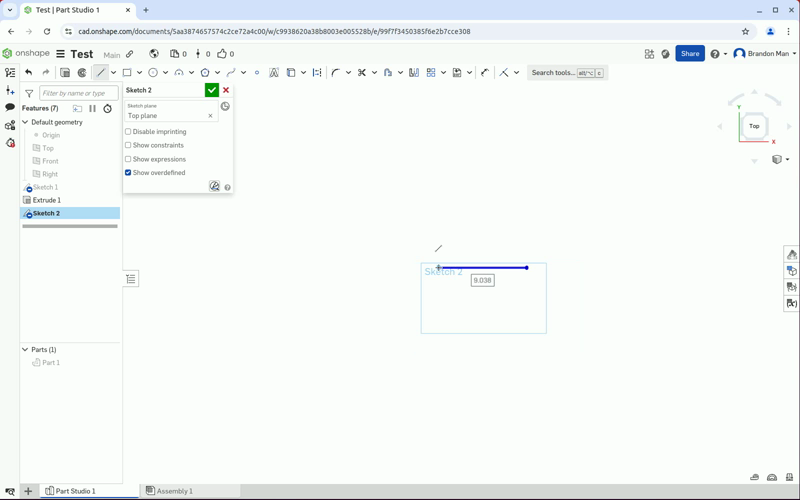
scroll(-6)
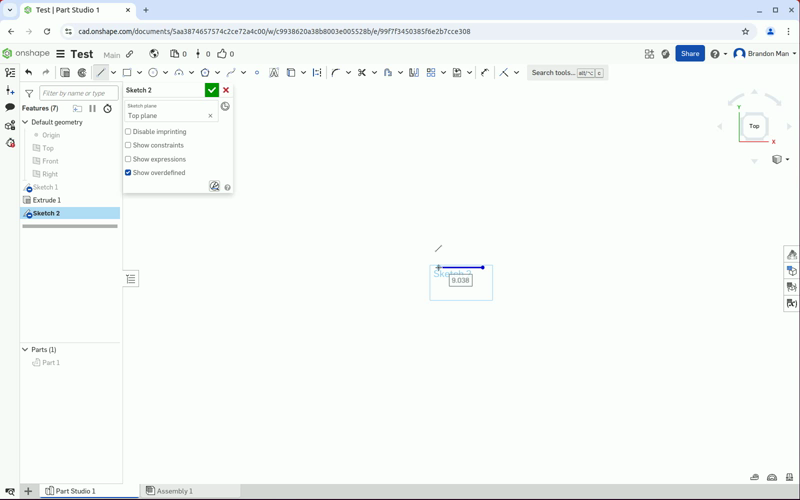
key_up(shift)
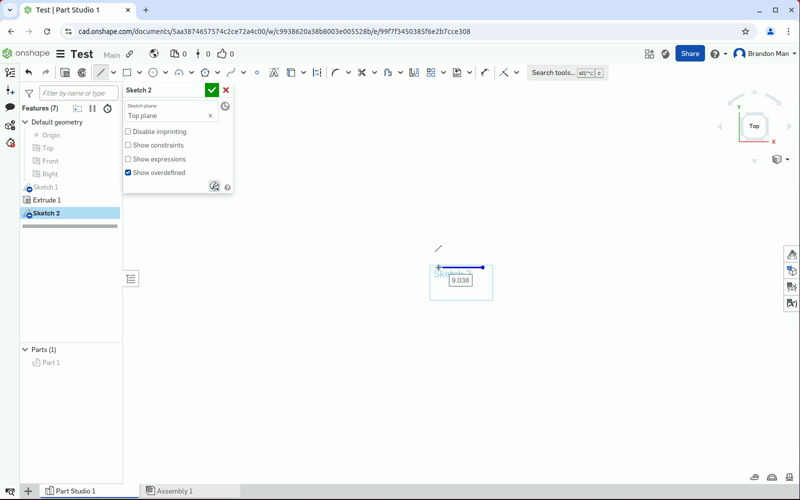
mouse_move(468, 267)
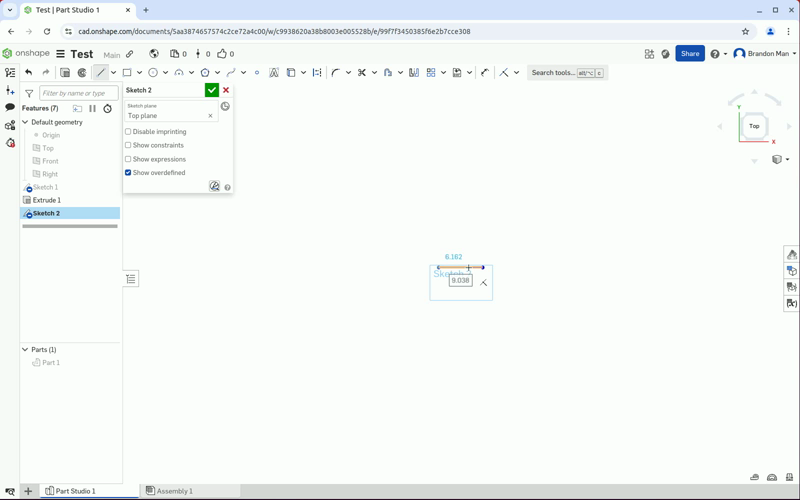
key_down(shift)
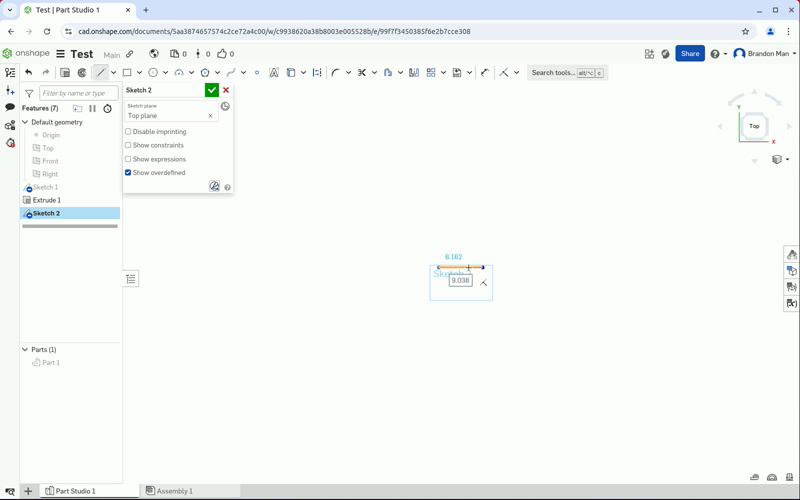
mouse_move(438, 267)
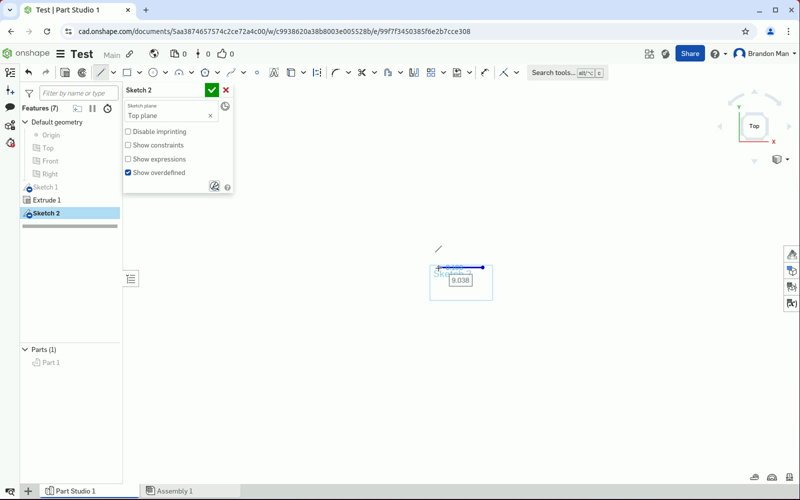
scroll(6)
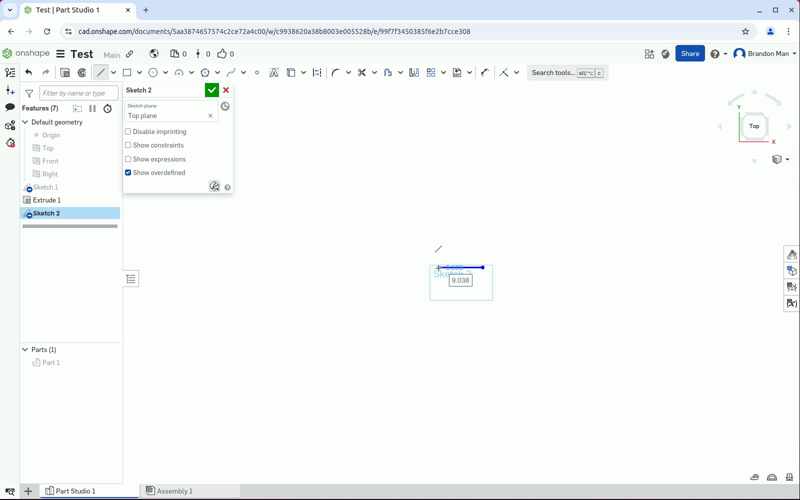
scroll(6)
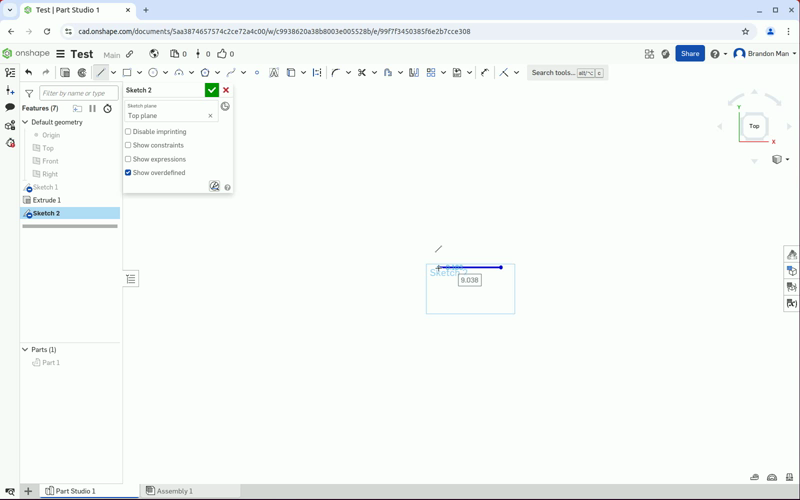
scroll(6)
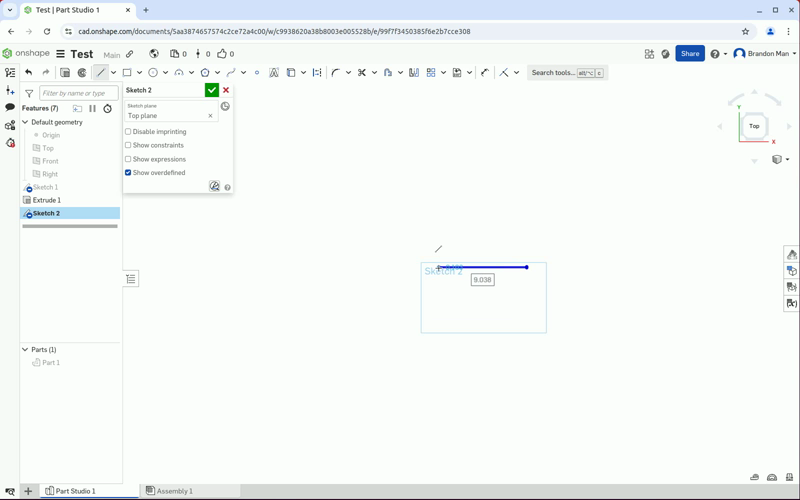
scroll(6)
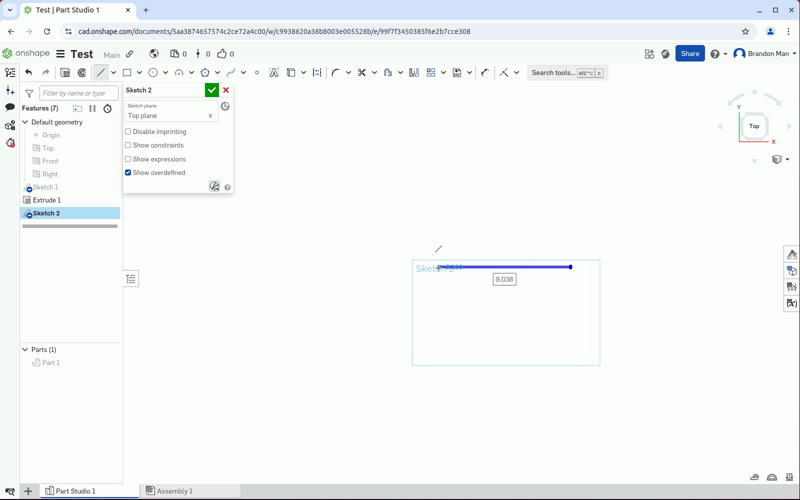
scroll(6)
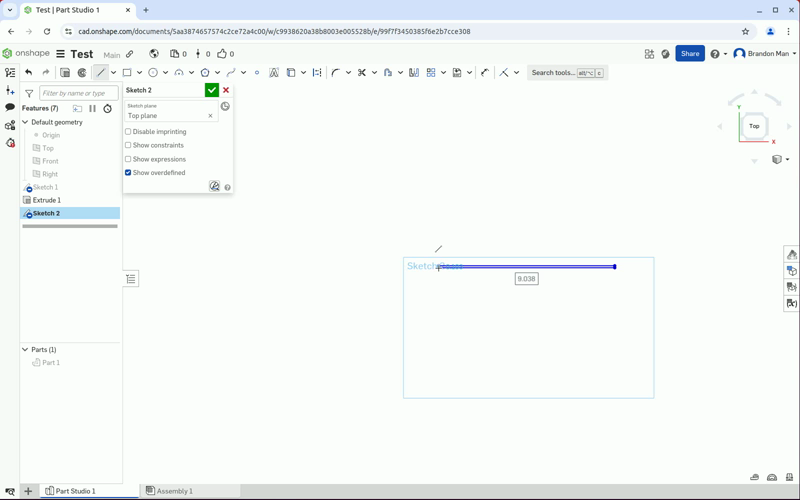
scroll(6)
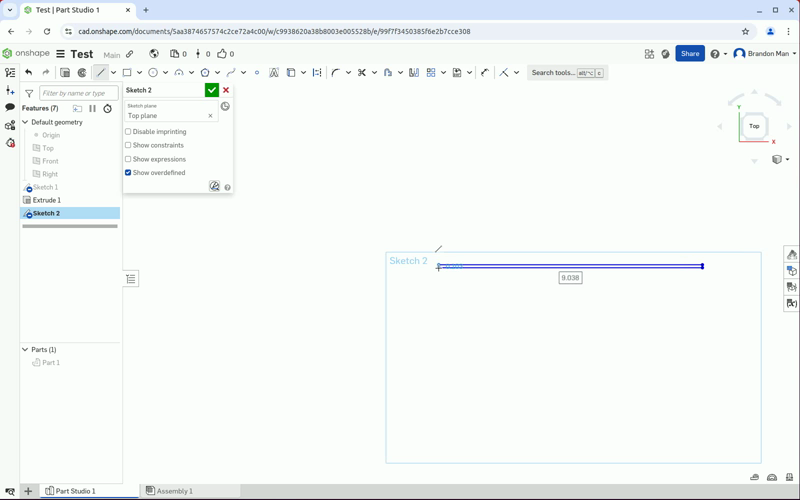
scroll(6)
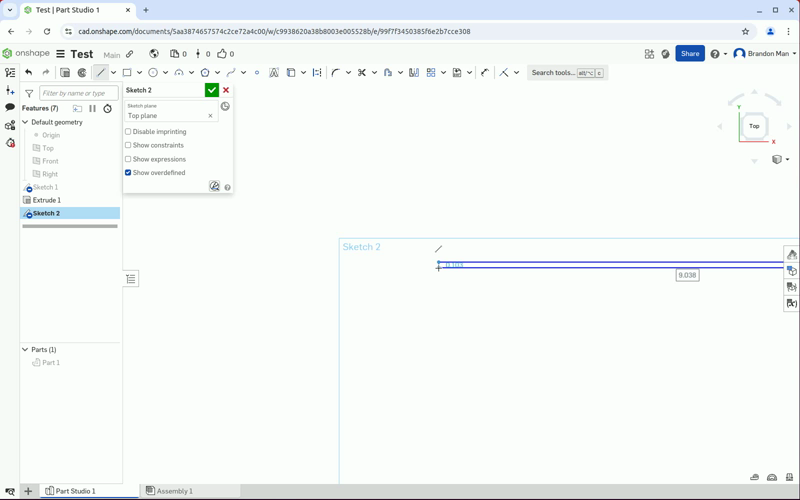
key_up(shift)
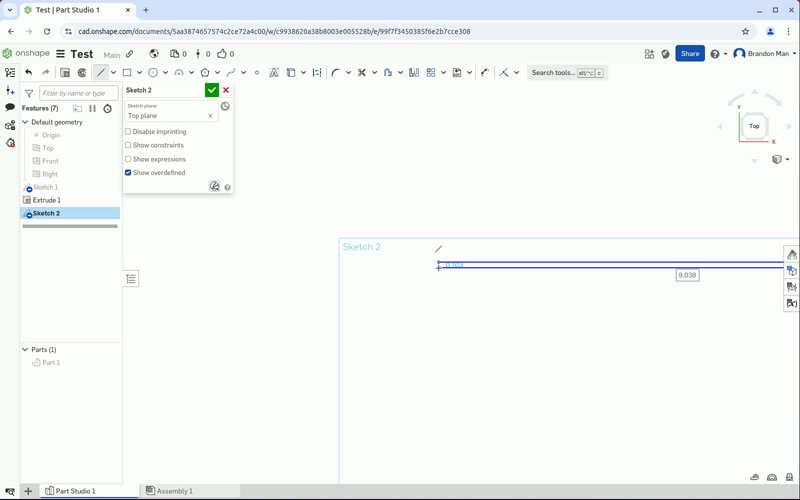
click(438, 267)
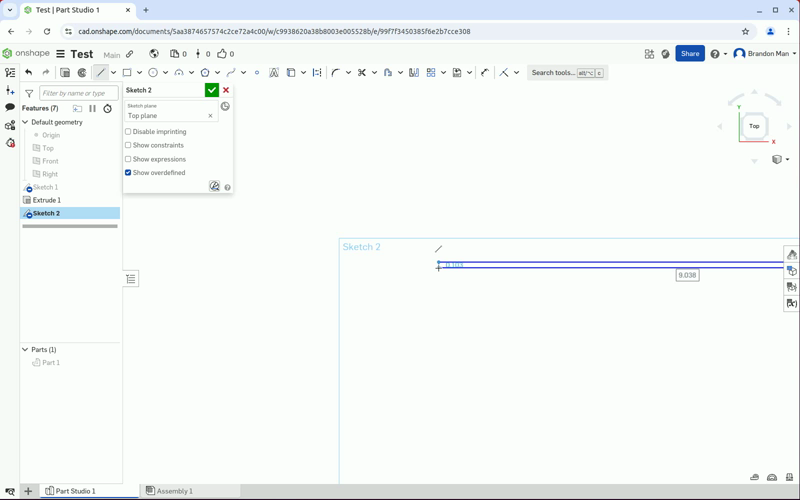
scroll(-6)
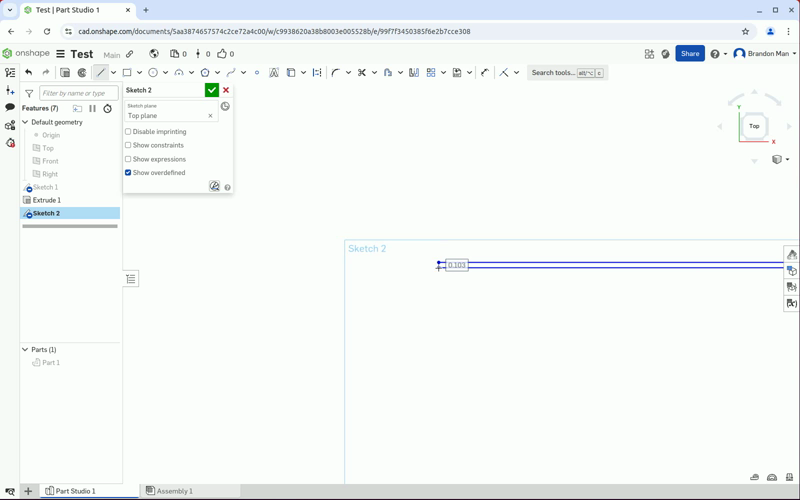
scroll(-6)
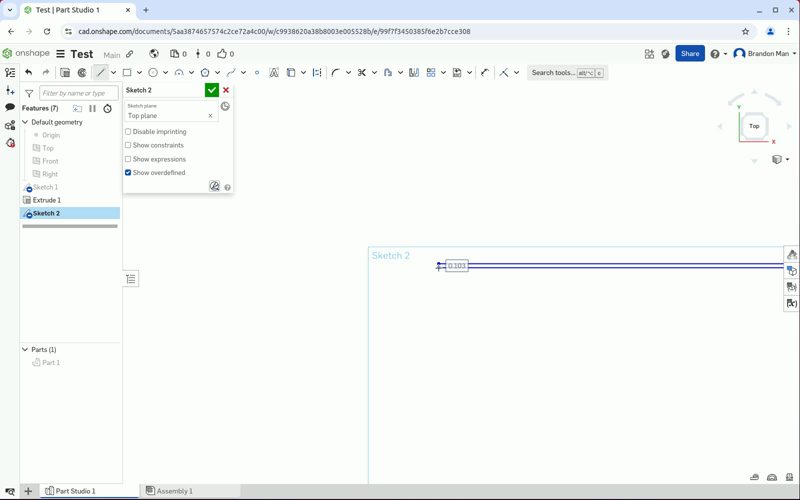
scroll(-6)
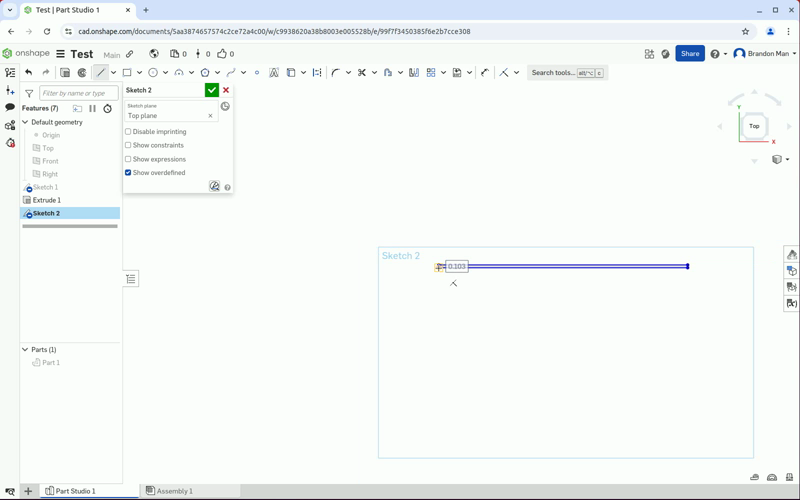
scroll(-6)
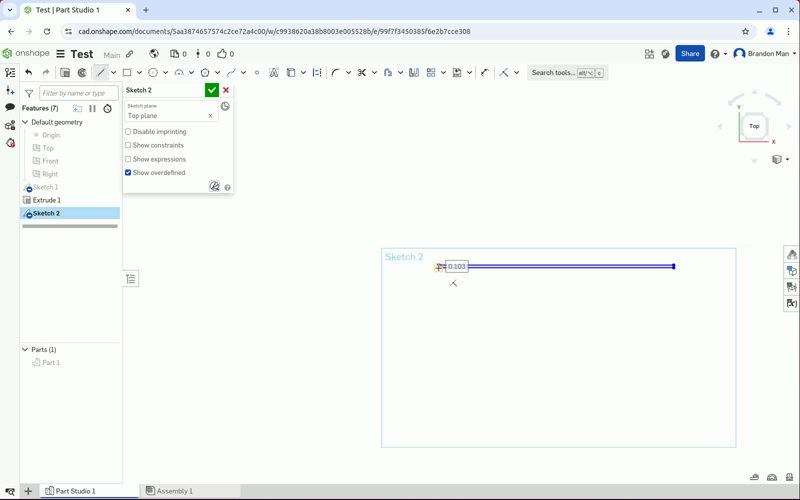
scroll(-6)
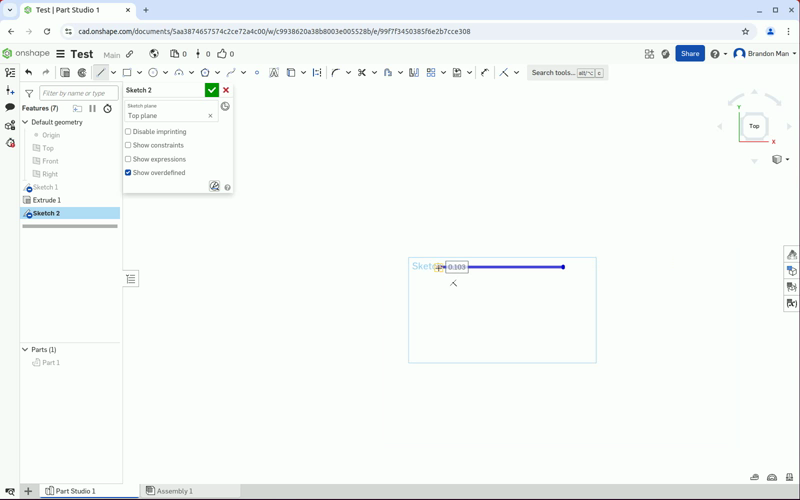
scroll(-6)
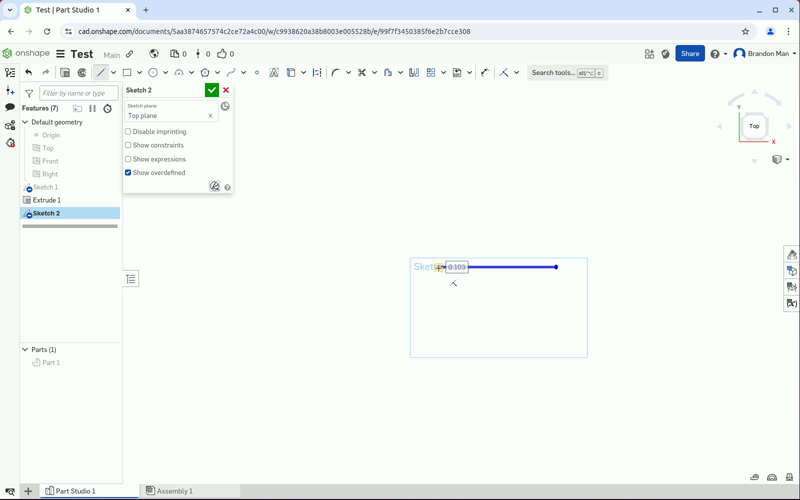
scroll(-6)
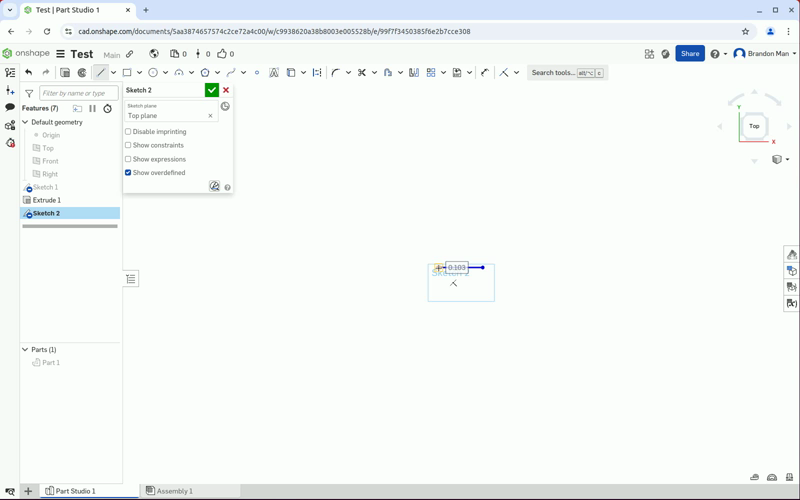
key(esc)
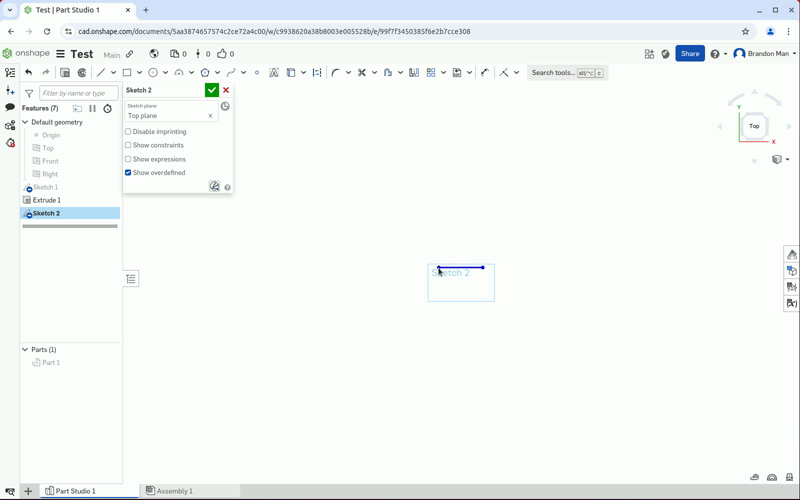
mouse_move(451, 267)
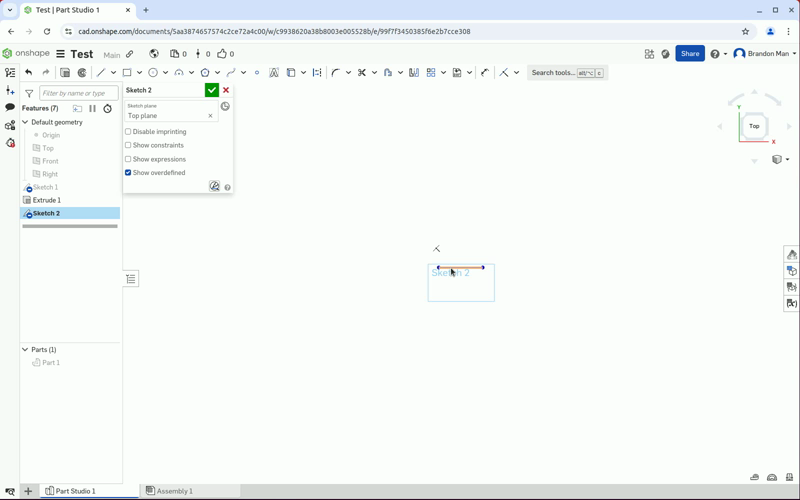
scroll(6)
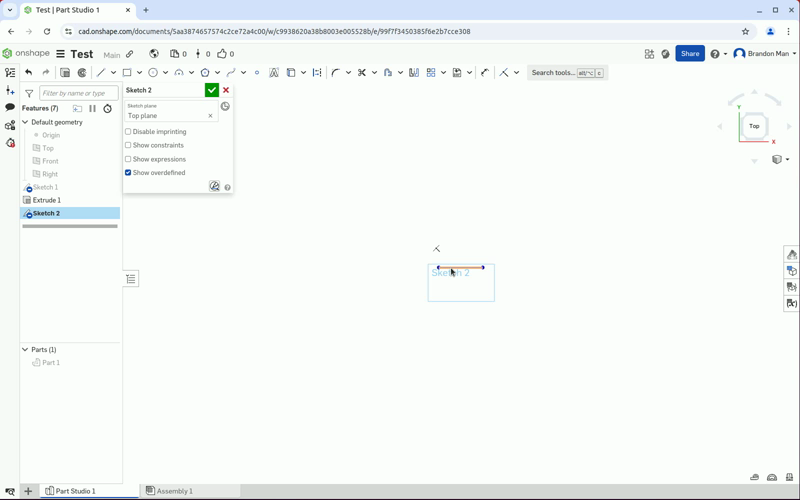
scroll(6)
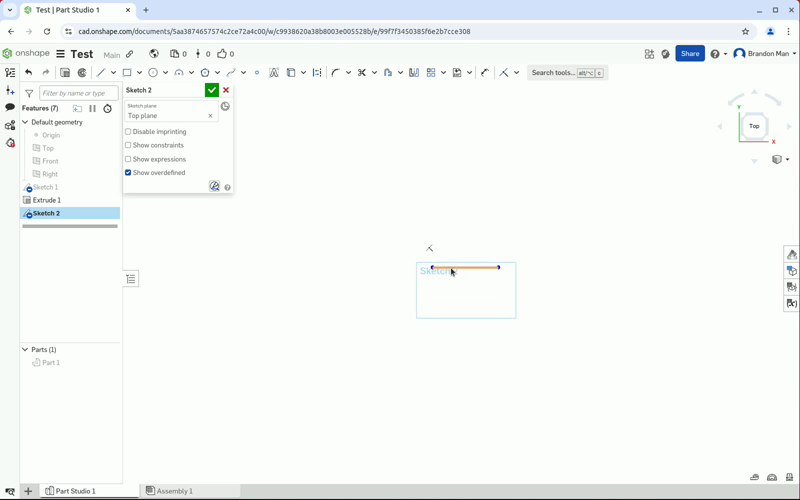
scroll(6)
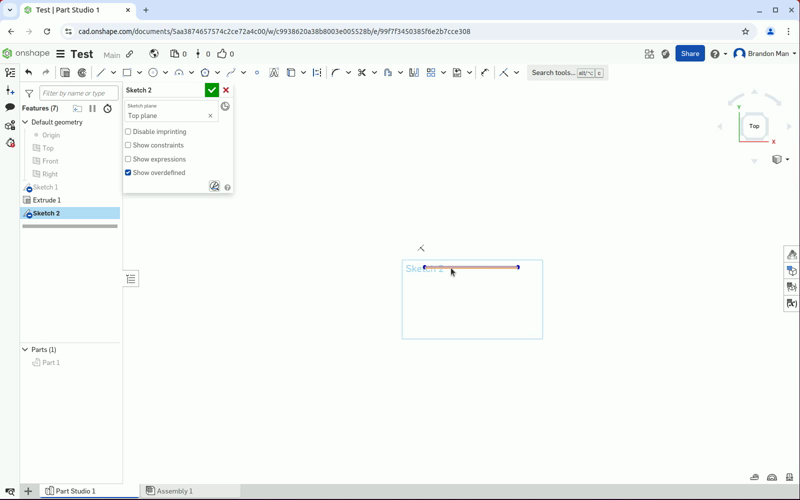
scroll(6)
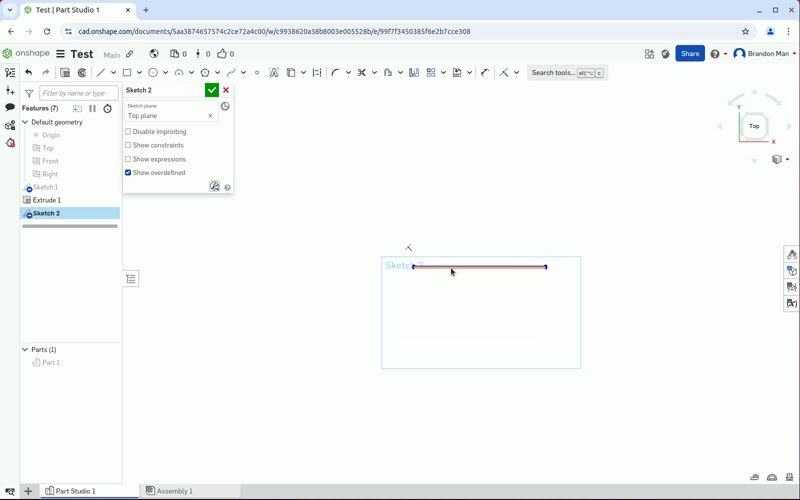
scroll(6)
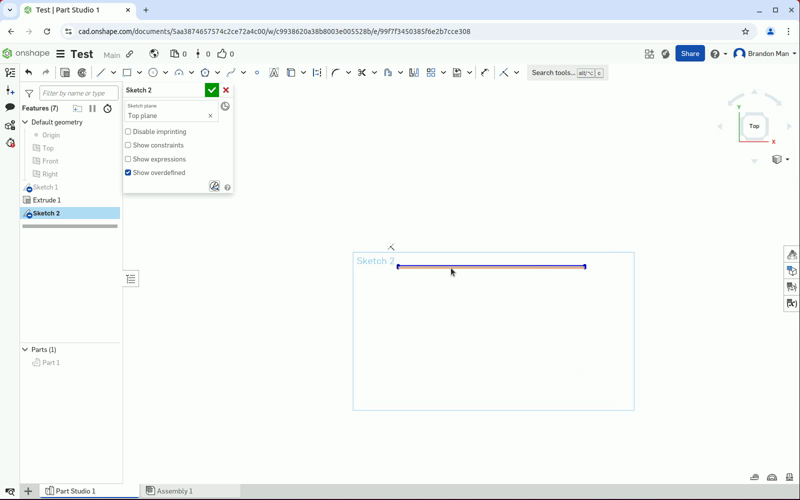
scroll(6)
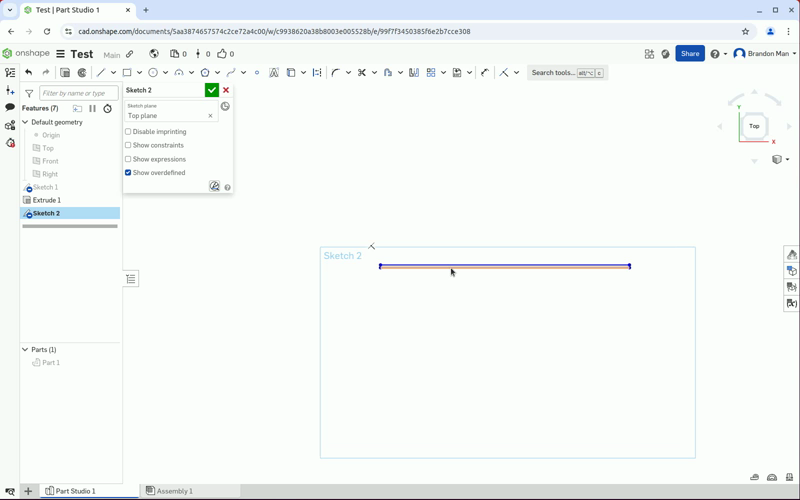
scroll(6)
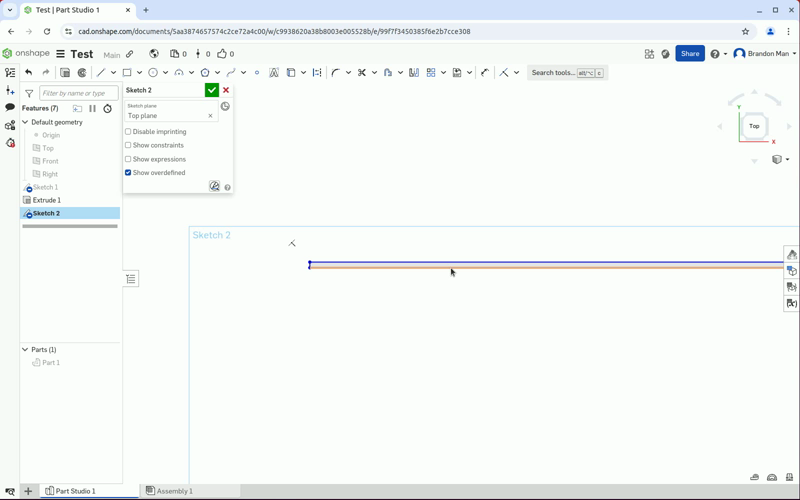
click(451, 267)
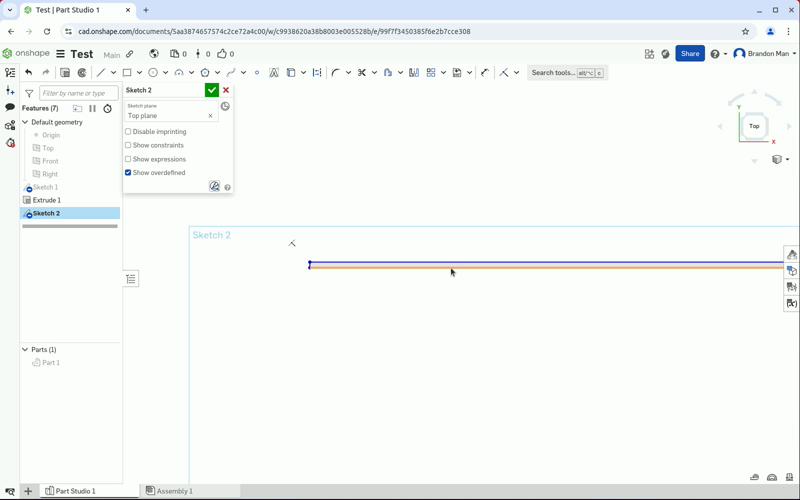
scroll(-6)
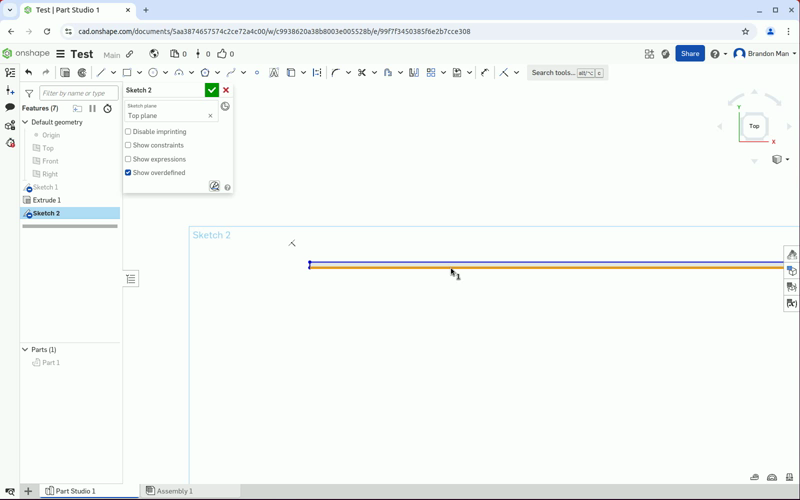
scroll(-6)
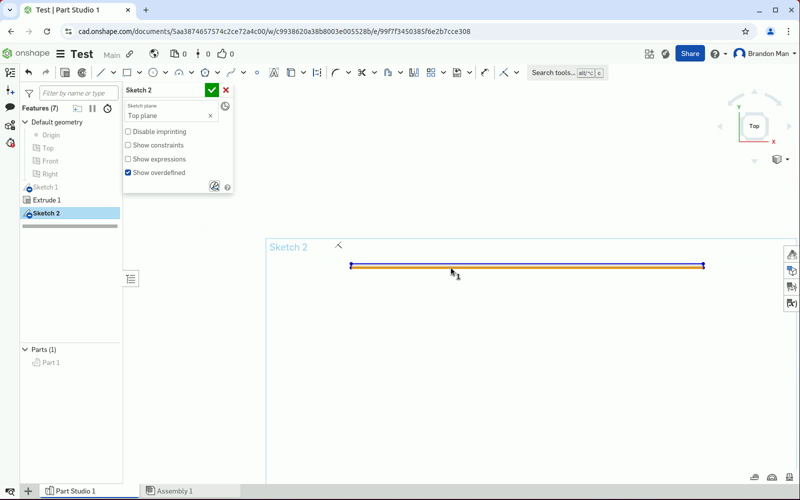
scroll(-6)
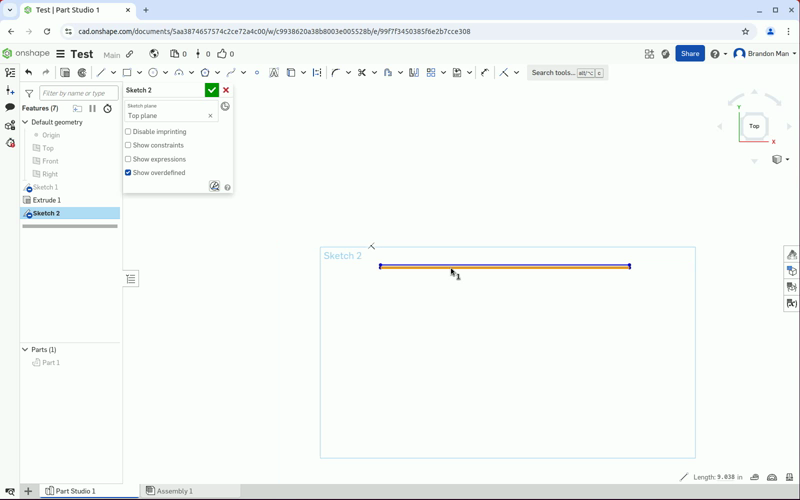
scroll(-6)
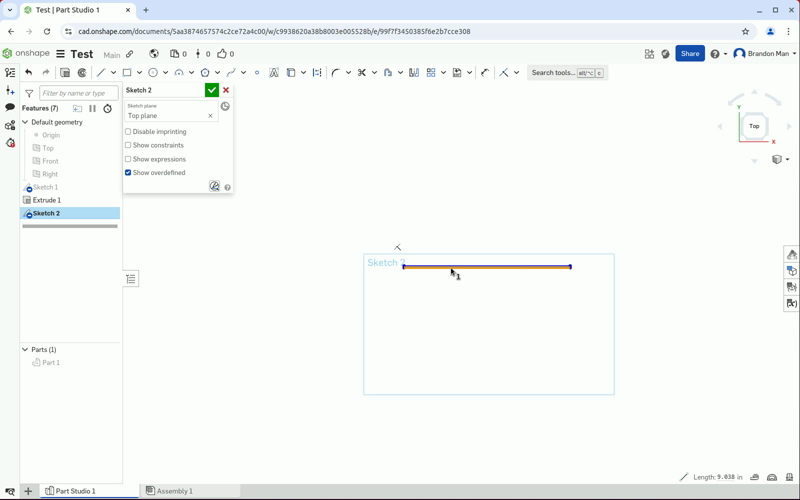
scroll(-6)
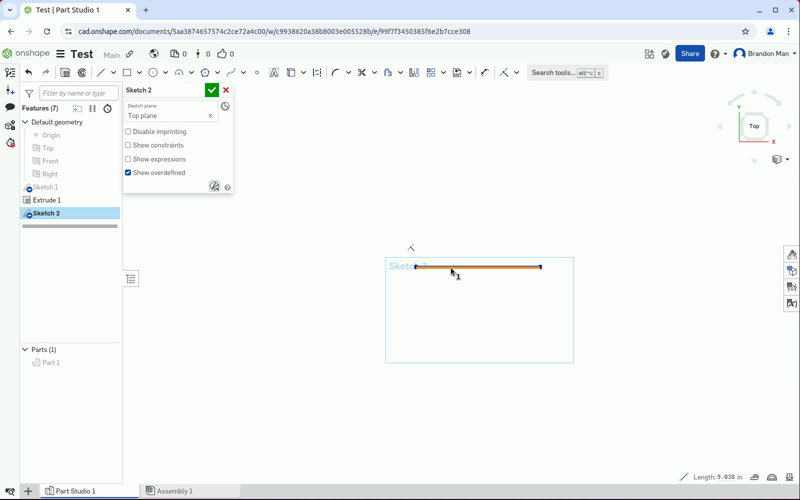
scroll(-6)
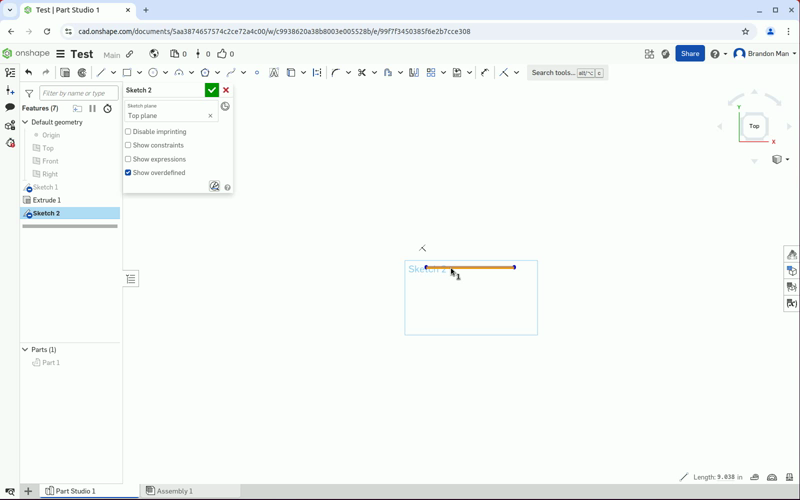
scroll(-6)
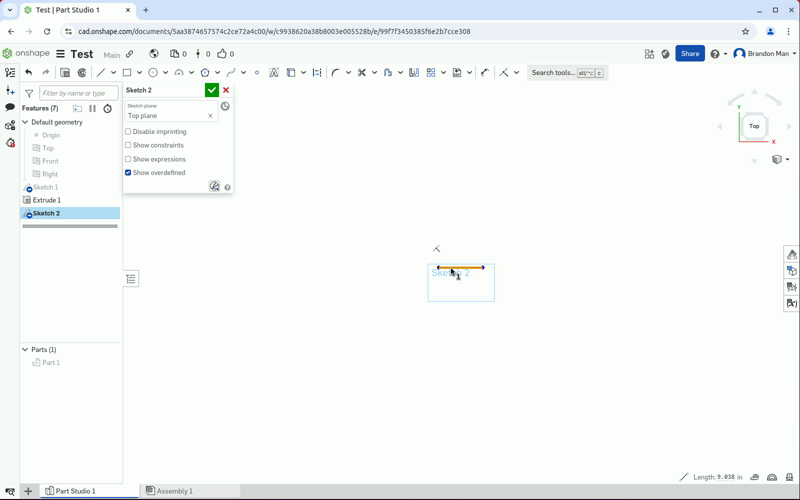
mouse_move(73, 352)
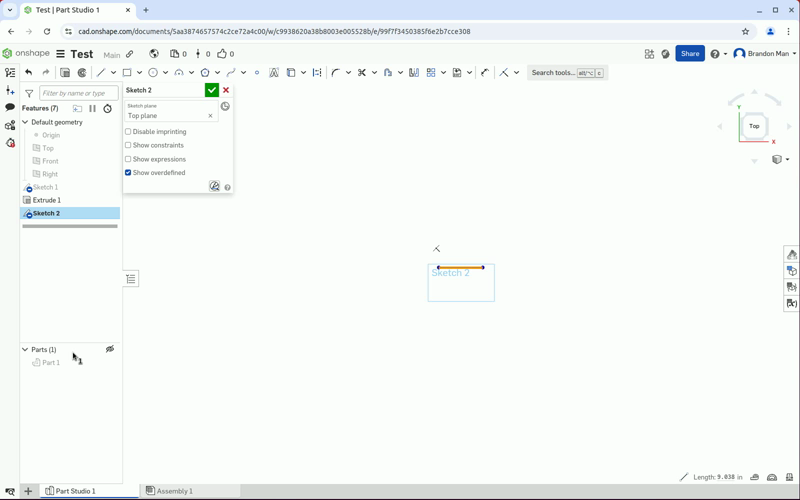
key(shift+y)
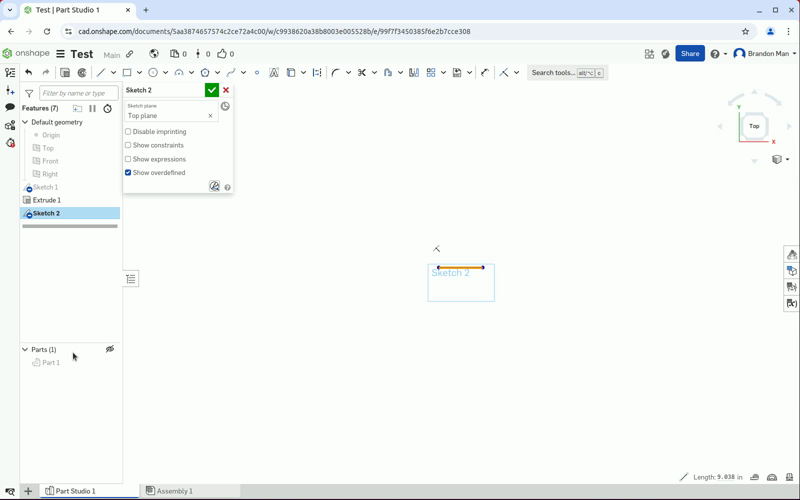
key(shift+e)
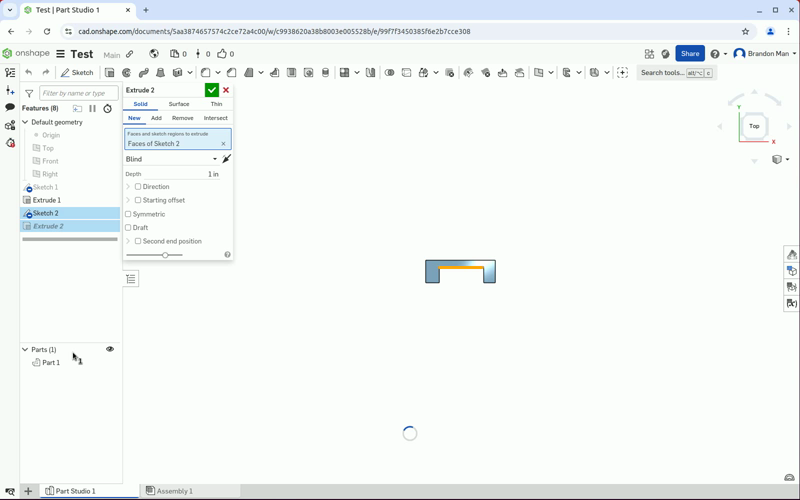
mouse_move(143, 106)
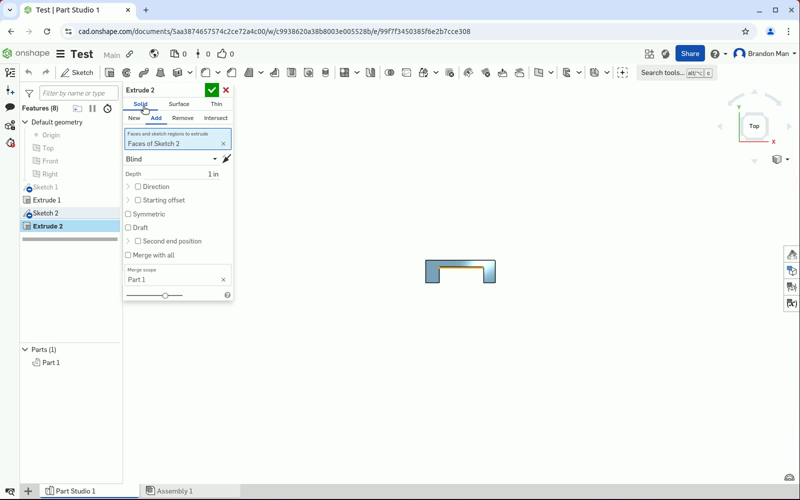
click(143, 106)
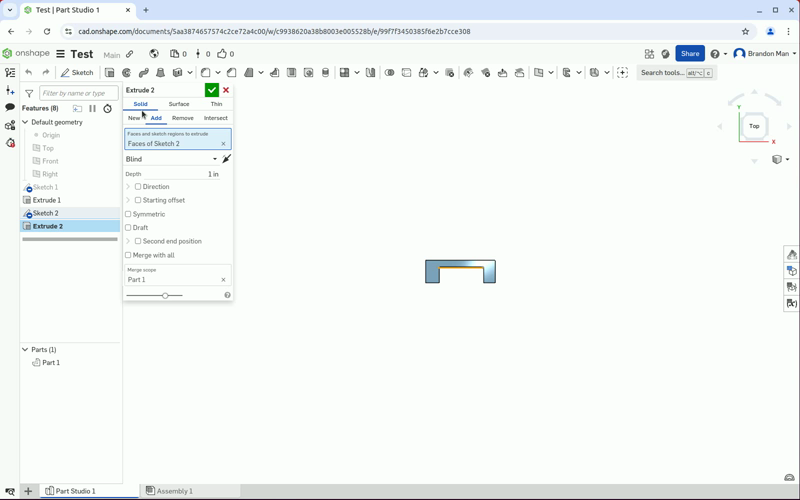
mouse_move(137, 120)
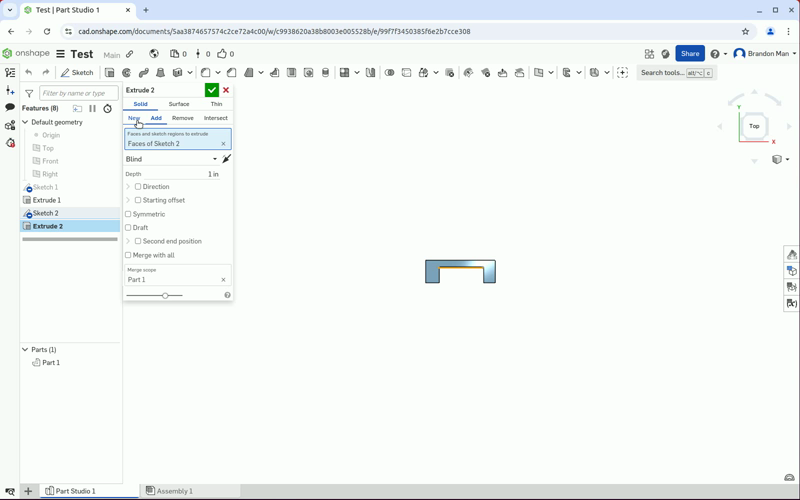
click(137, 120)
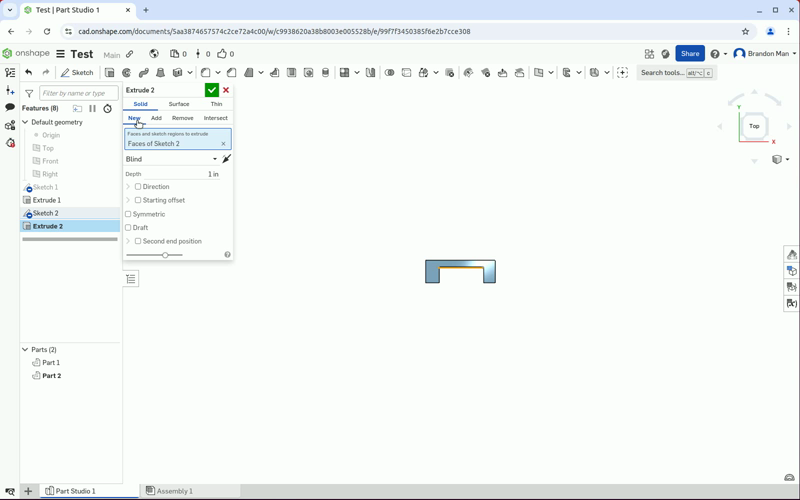
key(tab, 4)
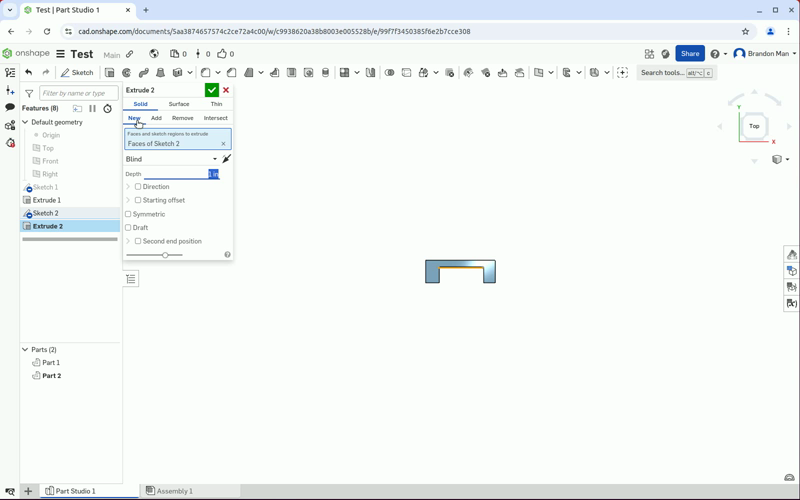
text(23.108)
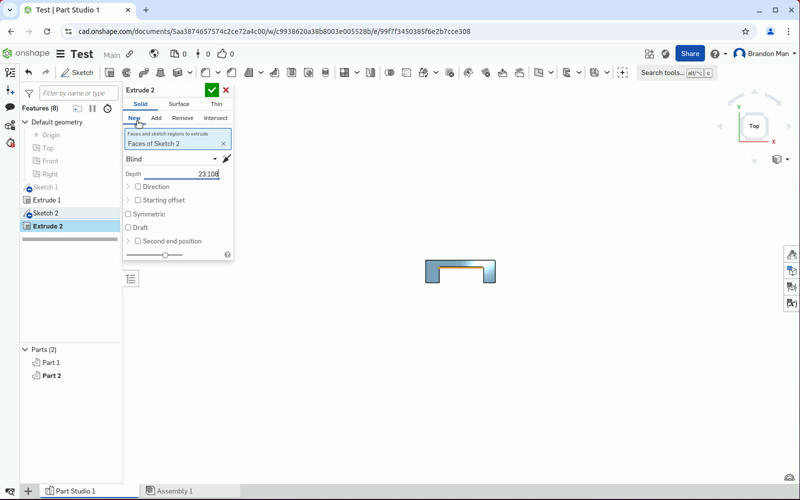
key(tab, 3)
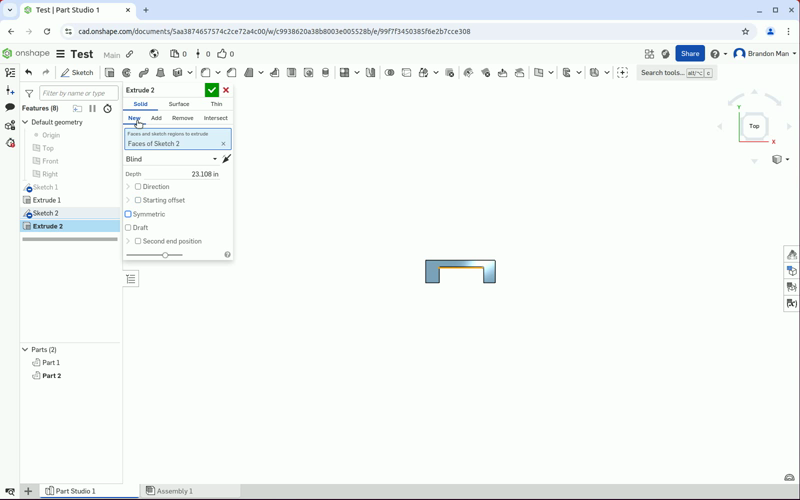
key(tab, 2)
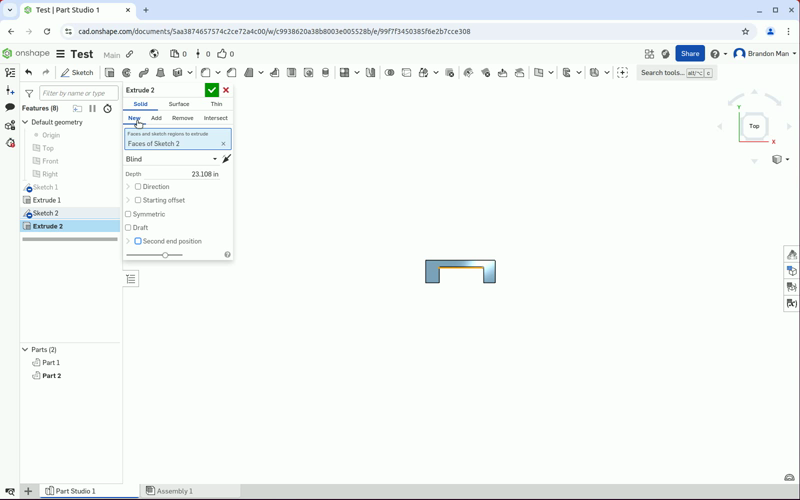
key(space)
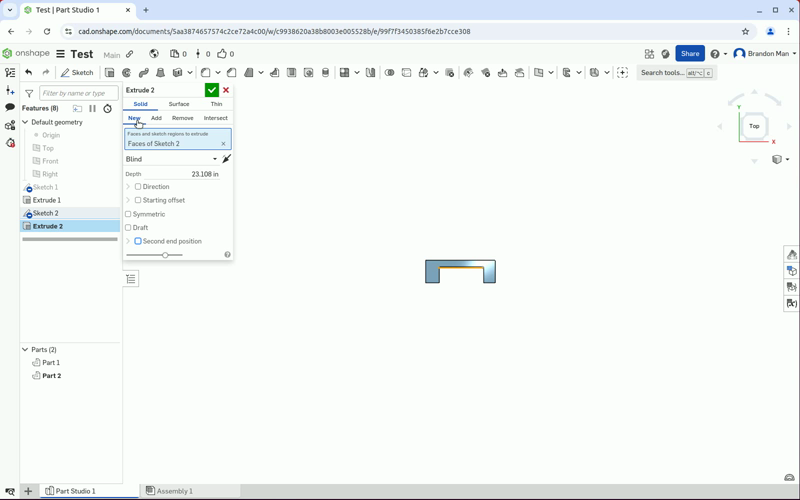
key(tab, 3)
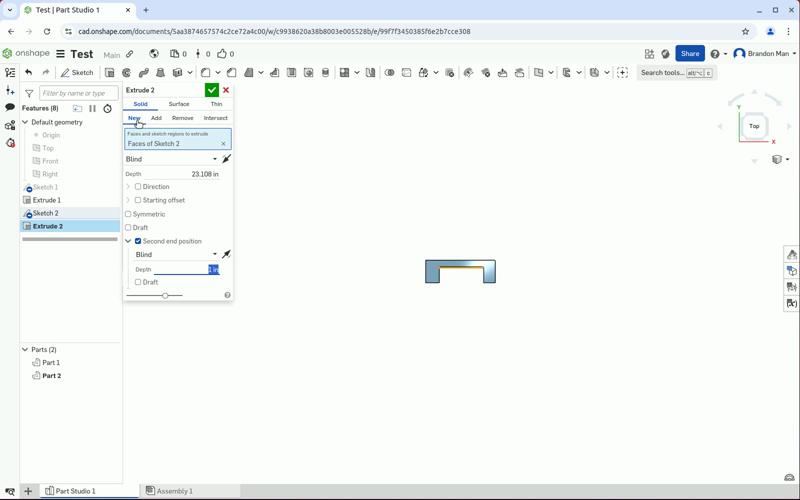
text(10.351)
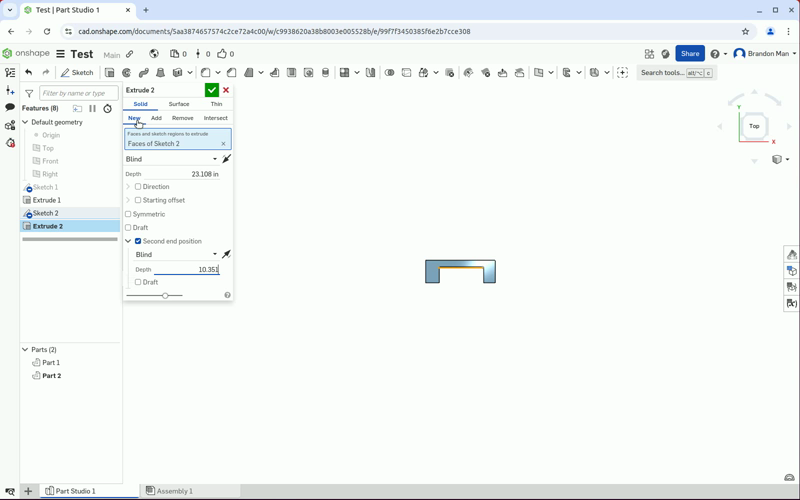
key(enter)
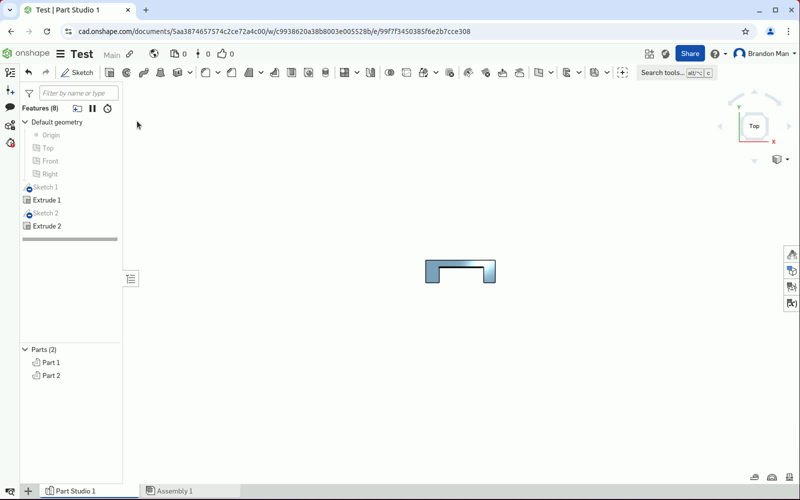
key(shift+h)
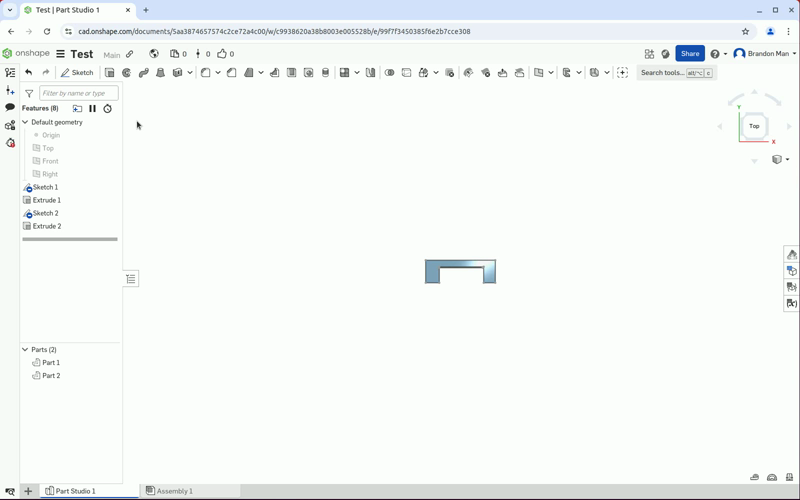
key(shift+h)
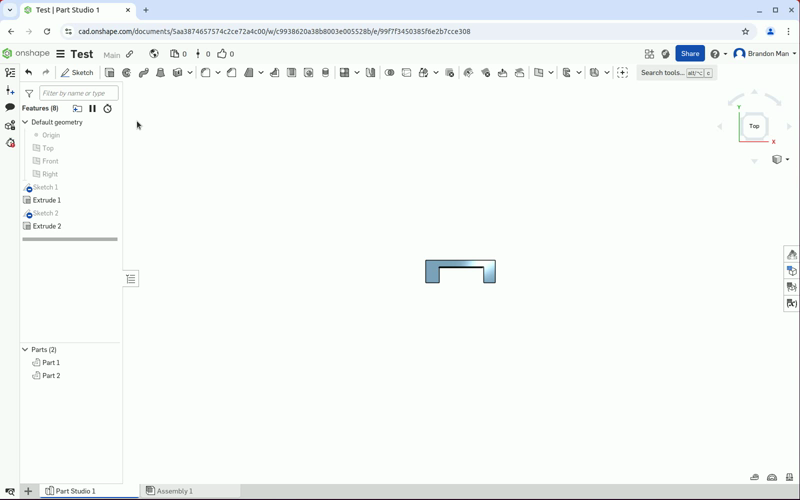
mouse_move(73, 189)
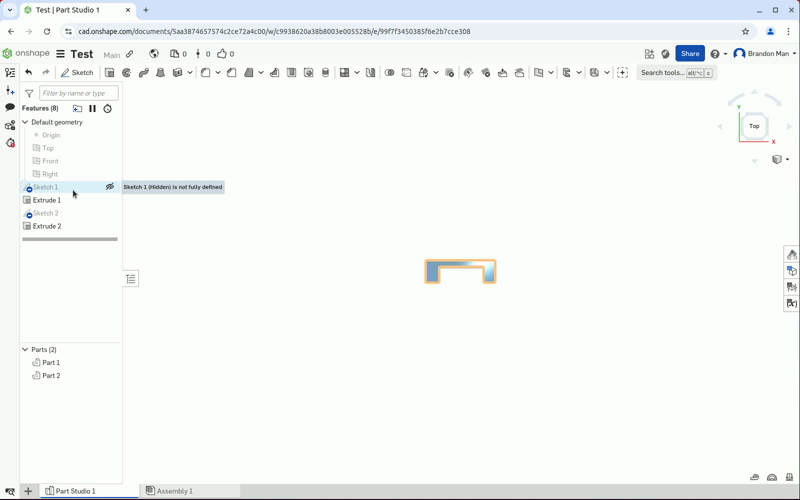
click(73, 189)
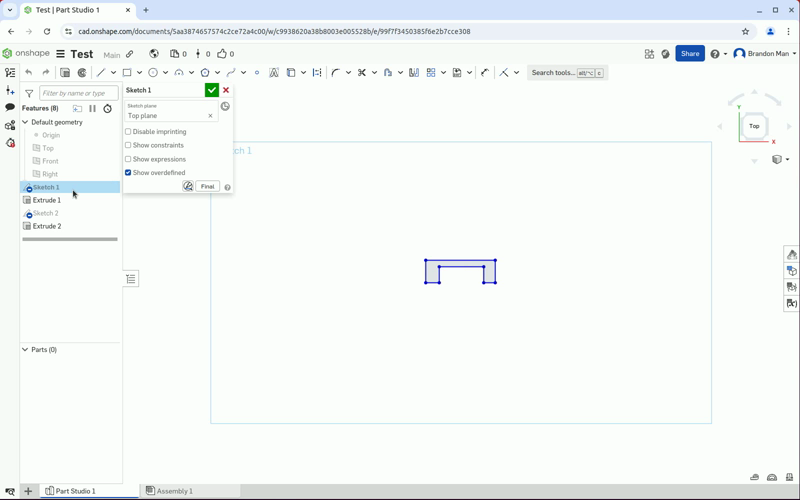
mouse_move(229, 92)
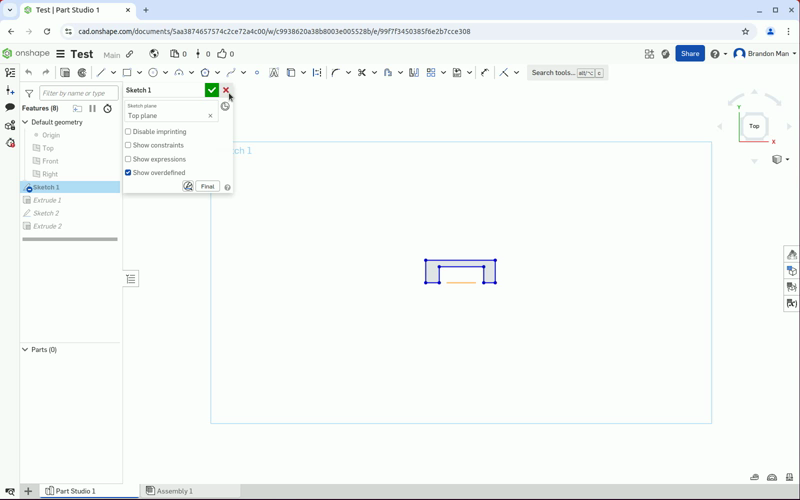
click(229, 92)
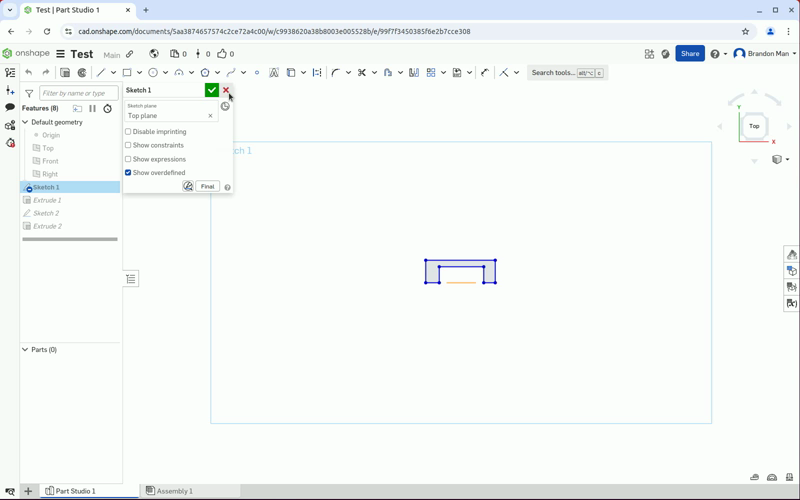
key(shift+s)
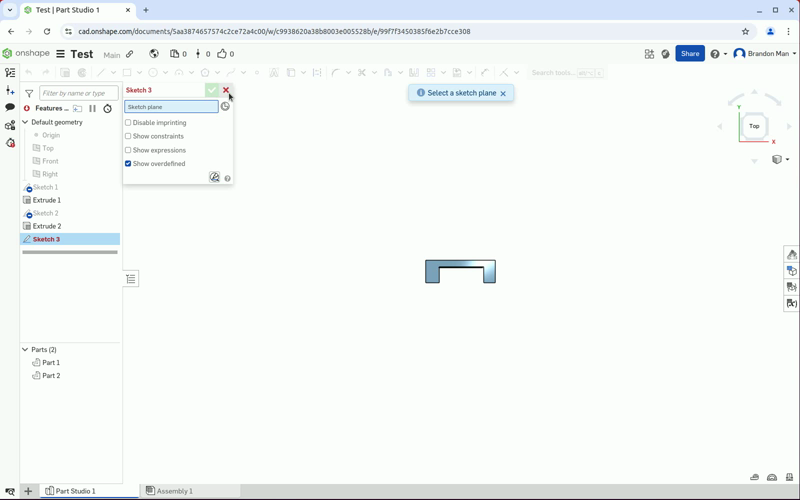
mouse_move(73, 150)
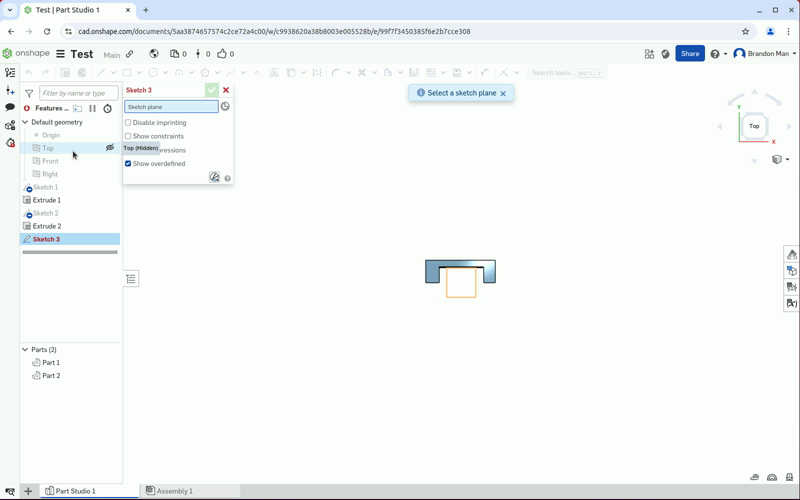
click(73, 150)
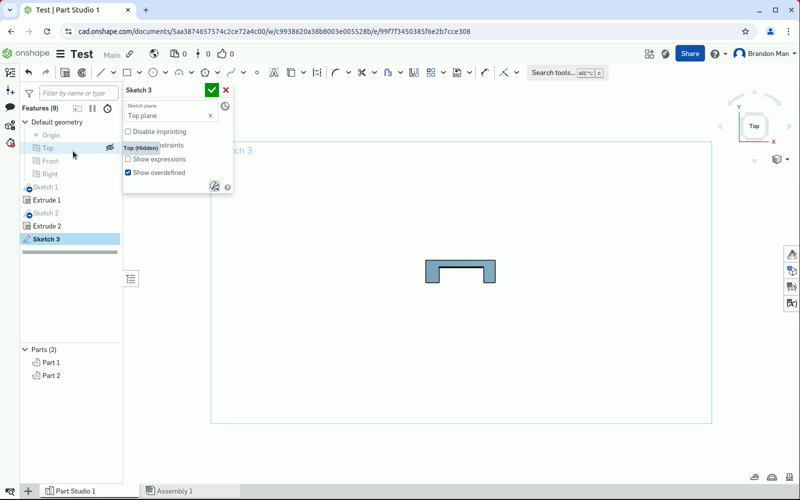
mouse_move(73, 352)
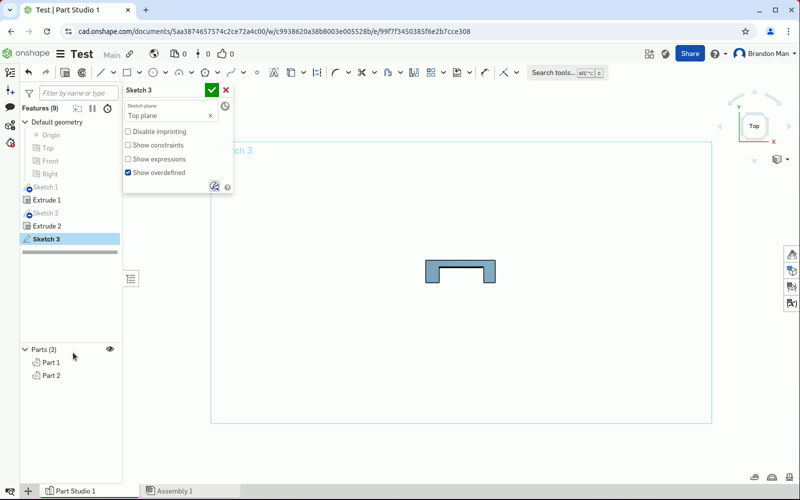
key(y)
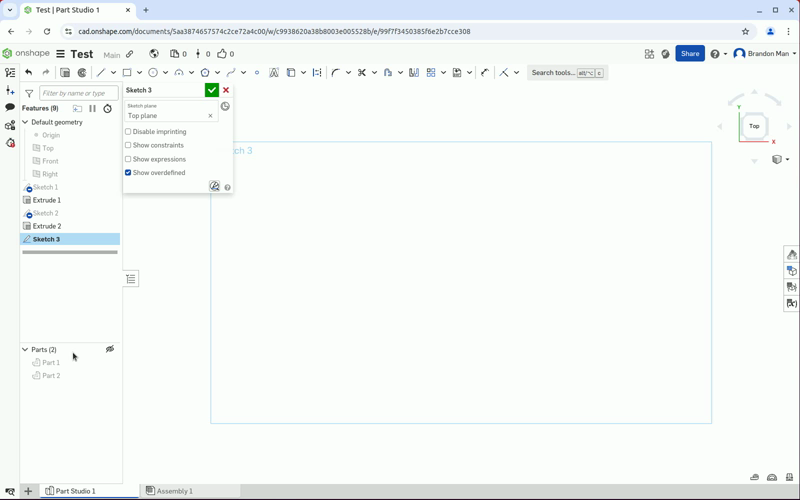
key(l)
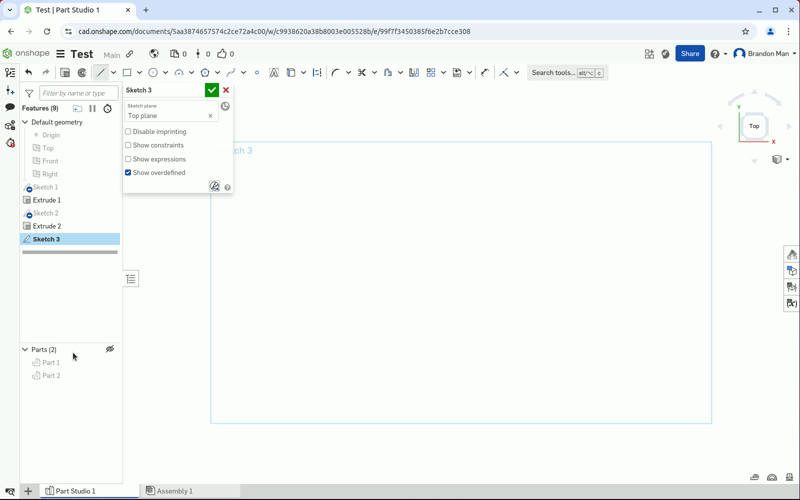
key_down(shift)
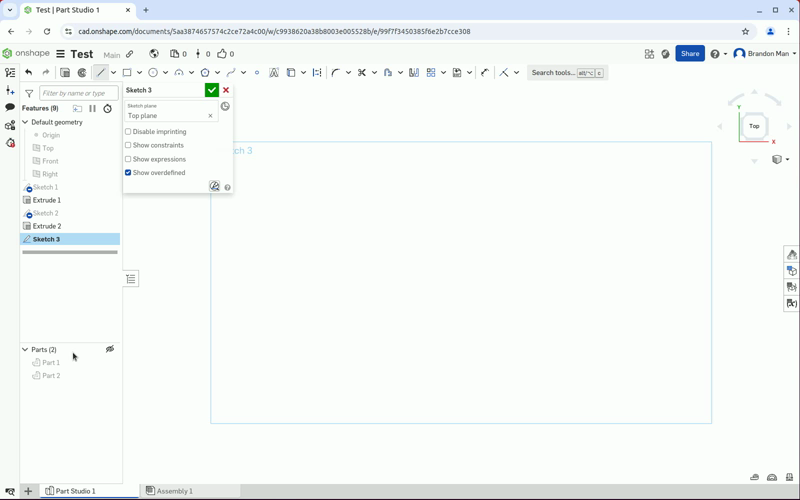
mouse_move(438, 282)
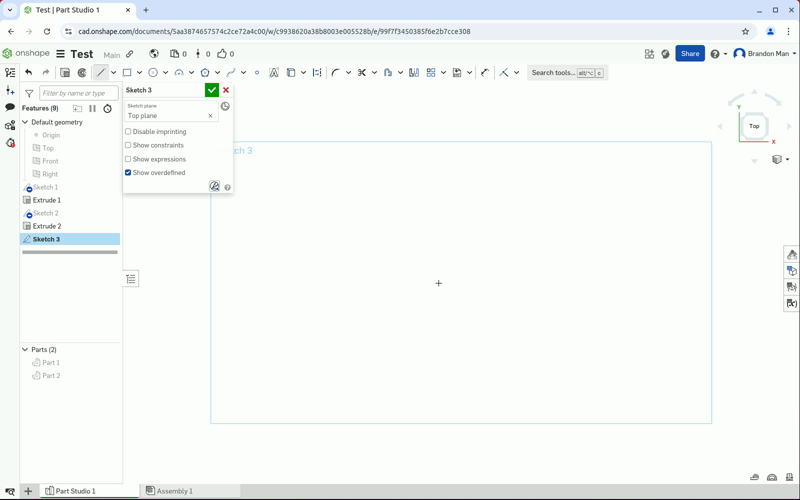
click(438, 282)
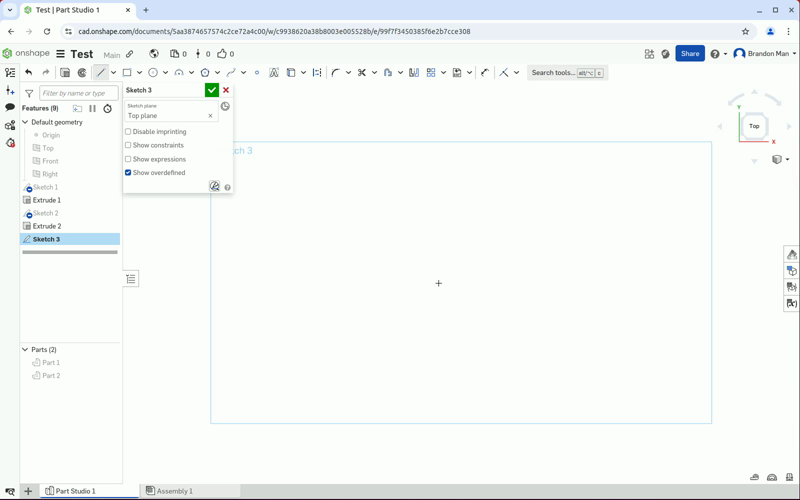
key_up(shift)
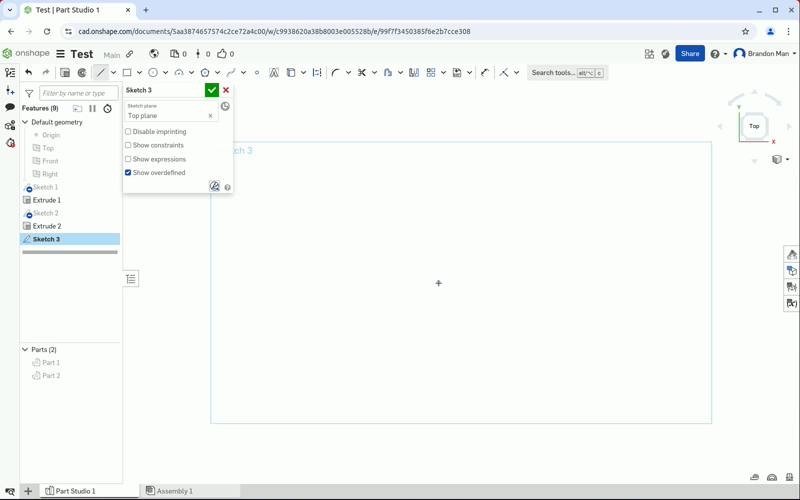
key_down(shift)
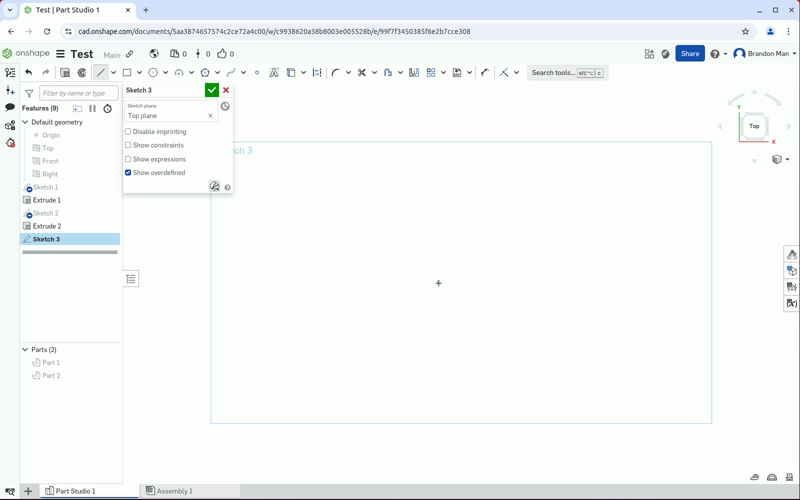
mouse_move(468, 282)
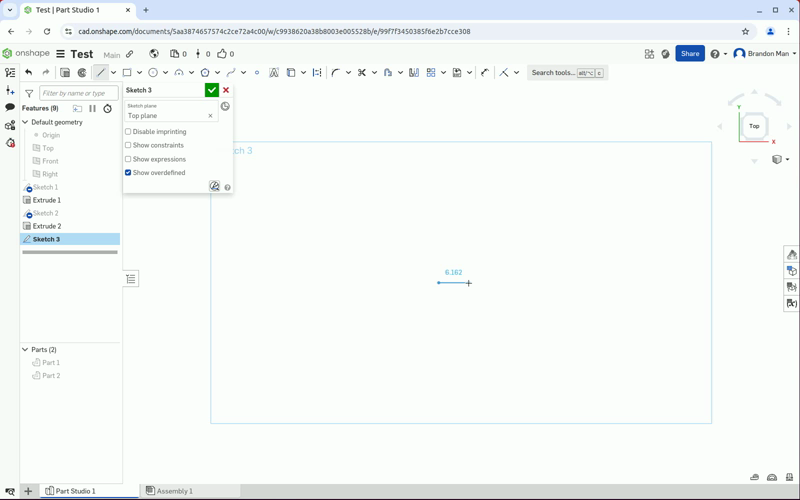
mouse_move(482, 282)
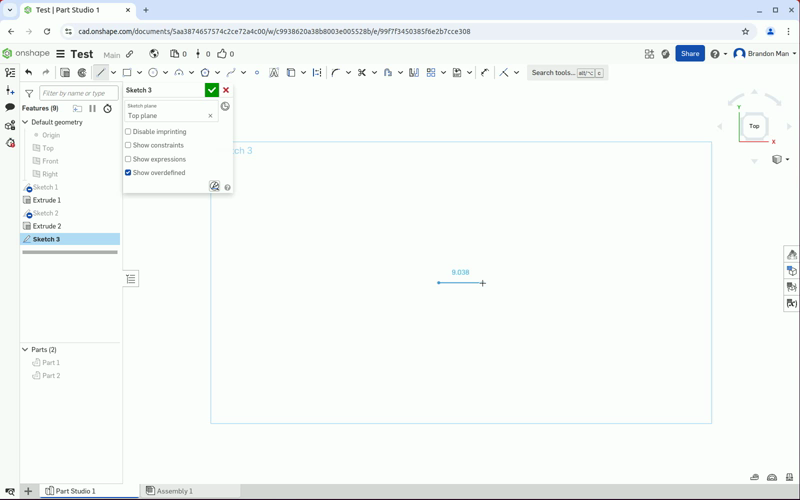
click(482, 282)
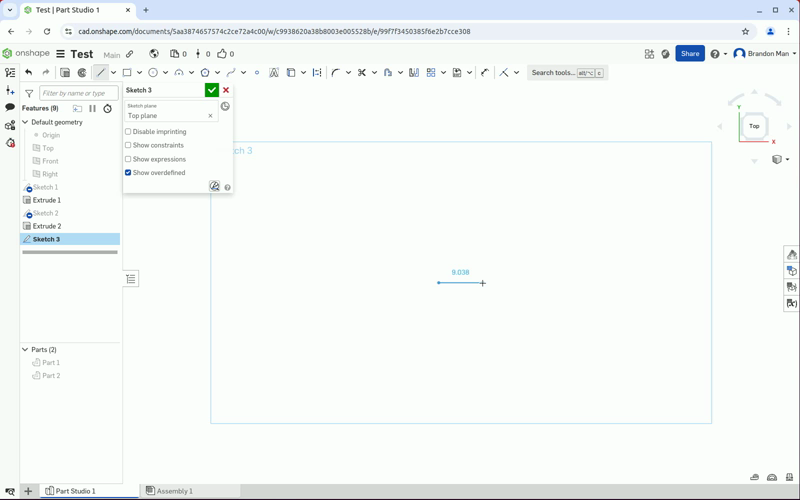
key_up(shift)
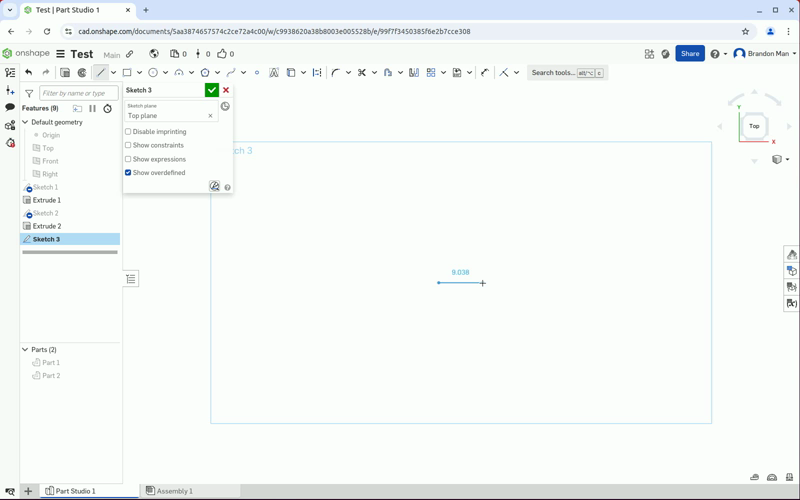
key_down(shift)
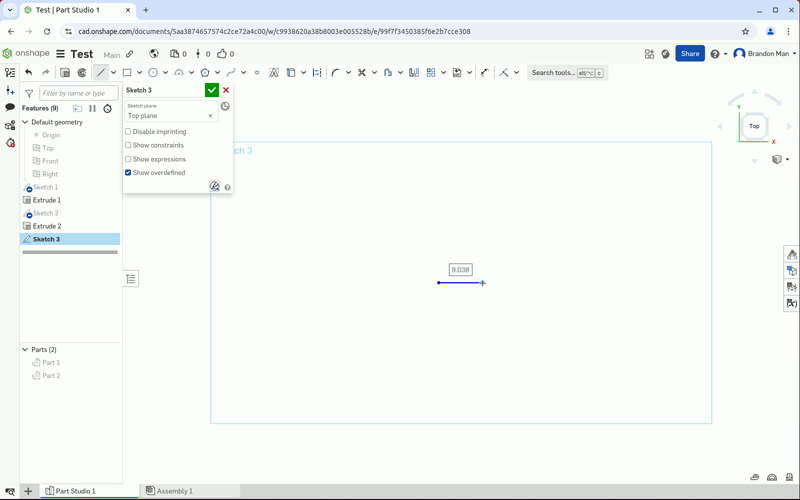
mouse_move(512, 282)
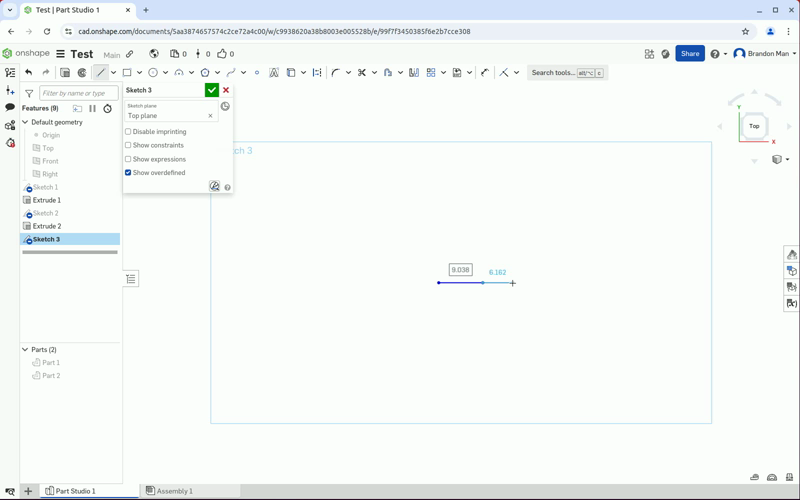
mouse_move(482, 266)
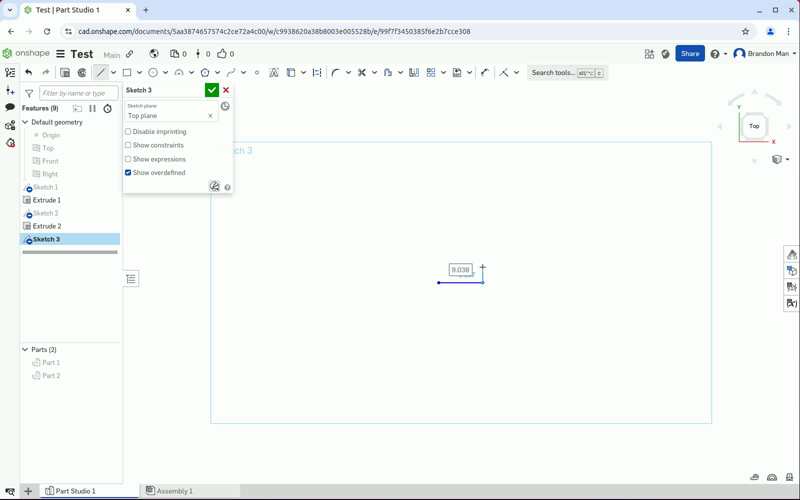
click(482, 266)
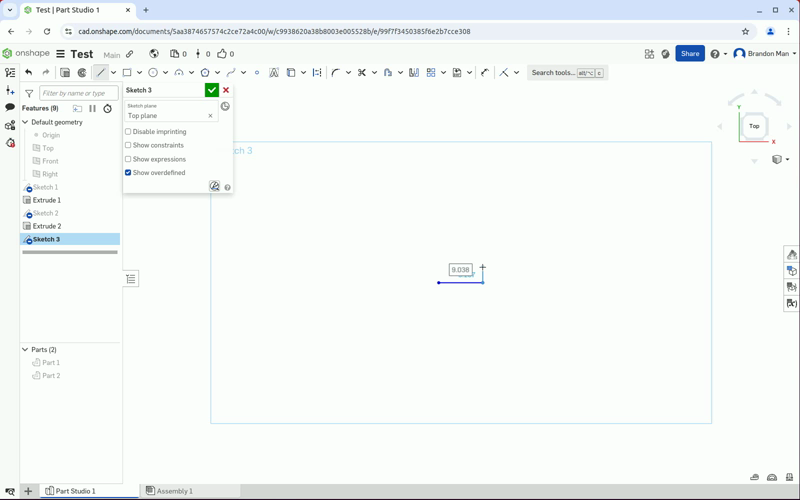
key_up(shift)
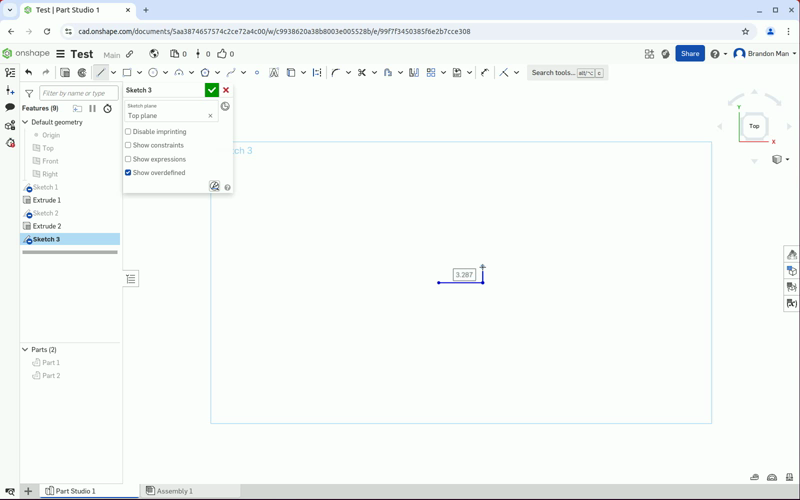
key_down(shift)
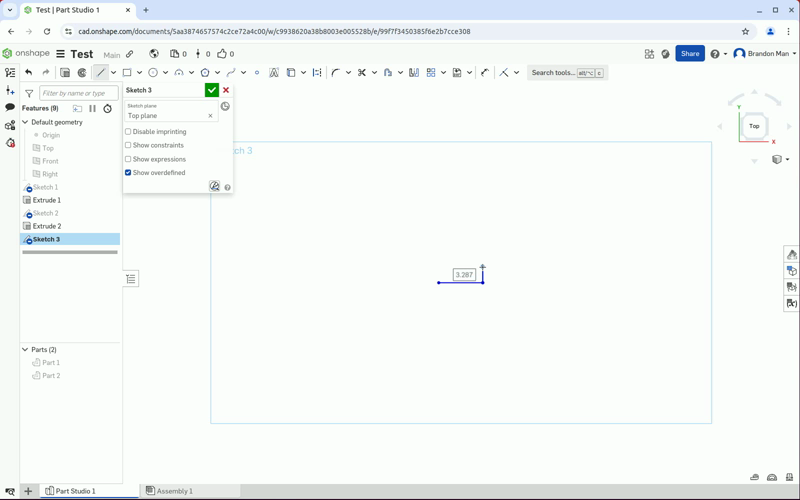
mouse_move(512, 266)
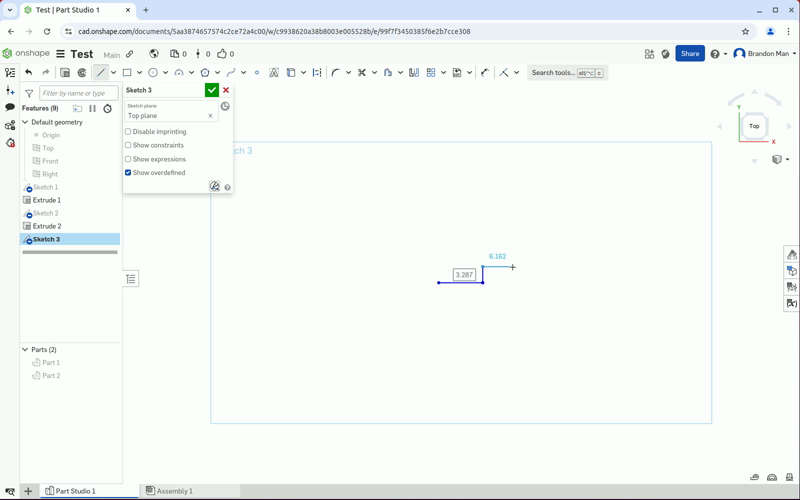
mouse_move(438, 266)
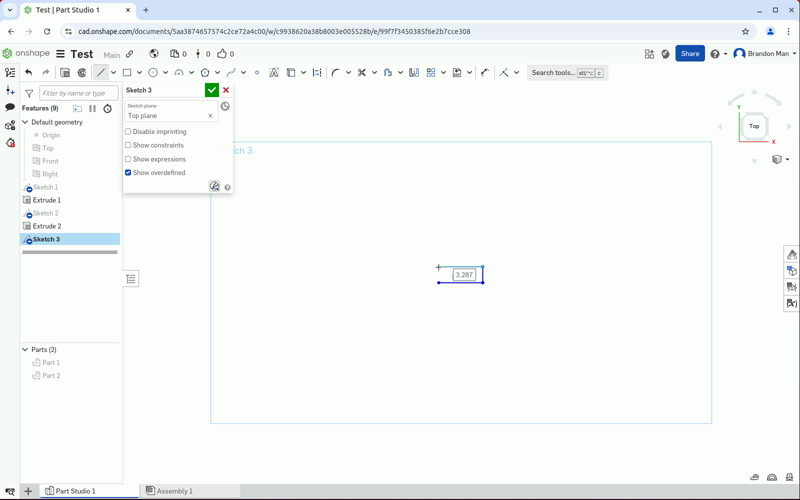
click(438, 266)
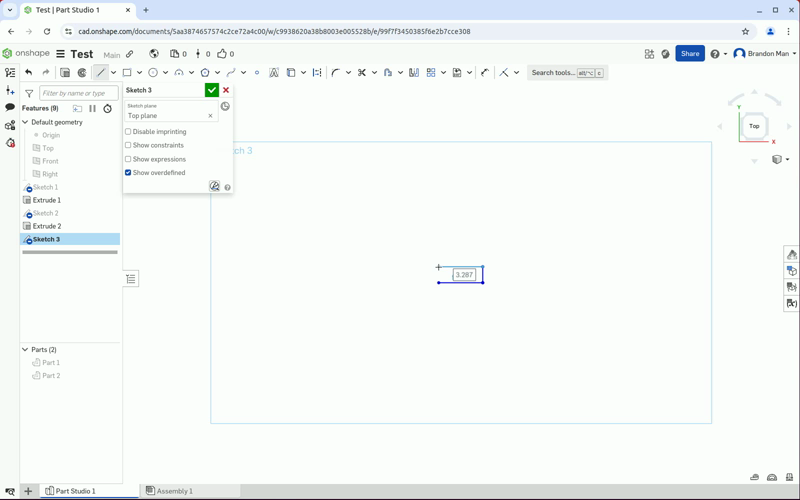
key_up(shift)
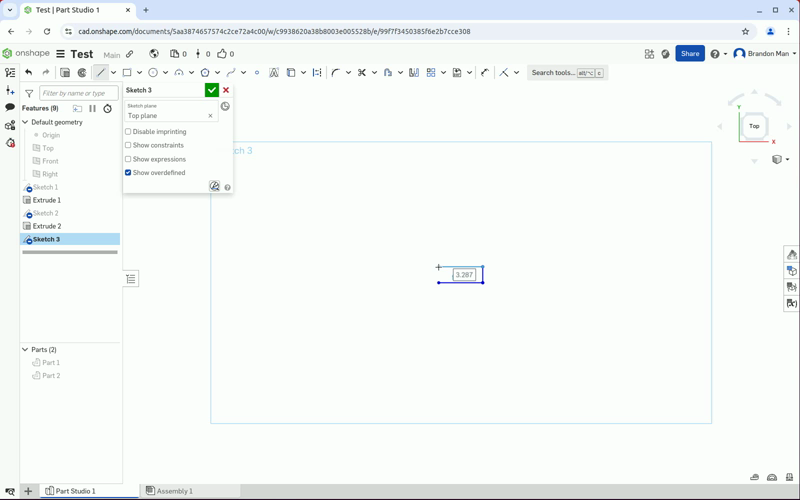
mouse_move(468, 266)
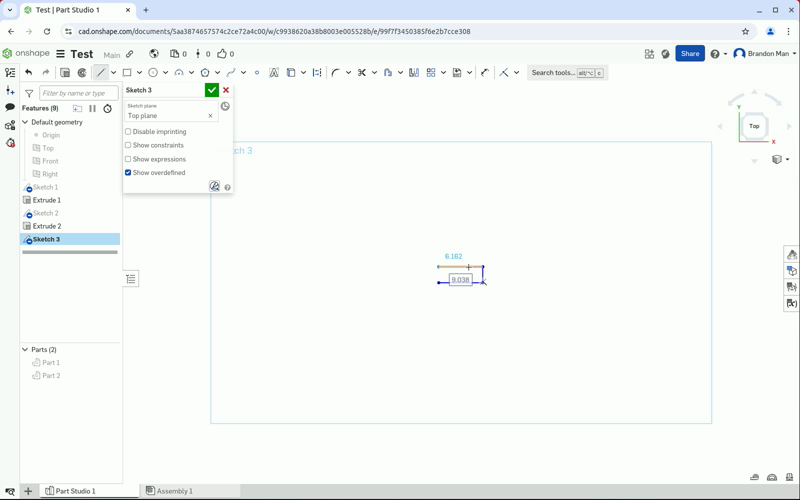
key_down(shift)
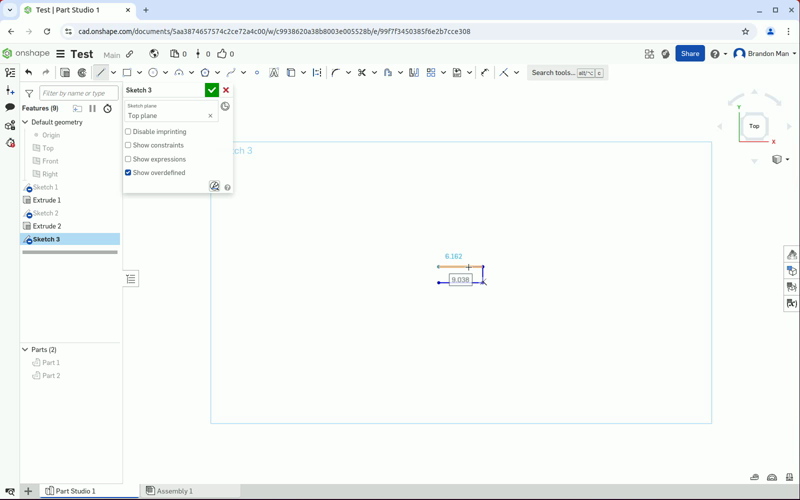
mouse_move(438, 282)
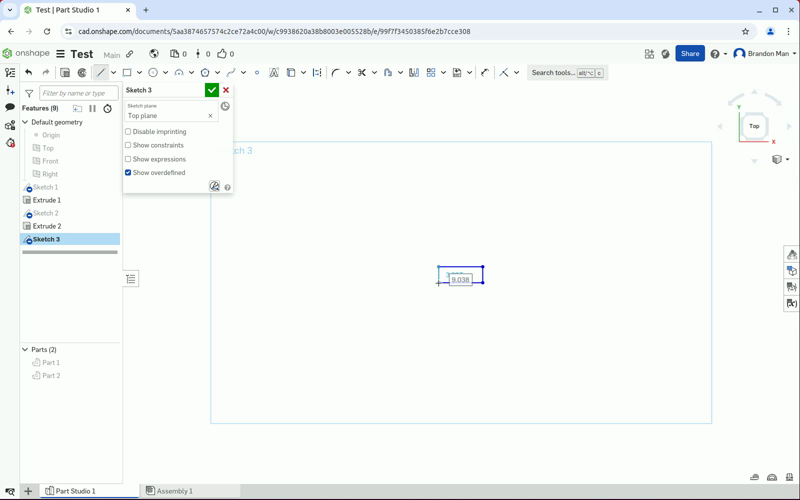
key_up(shift)
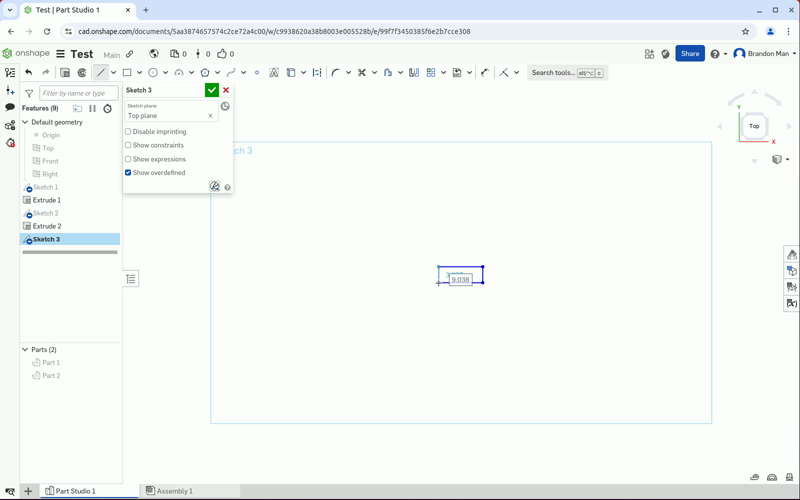
click(438, 282)
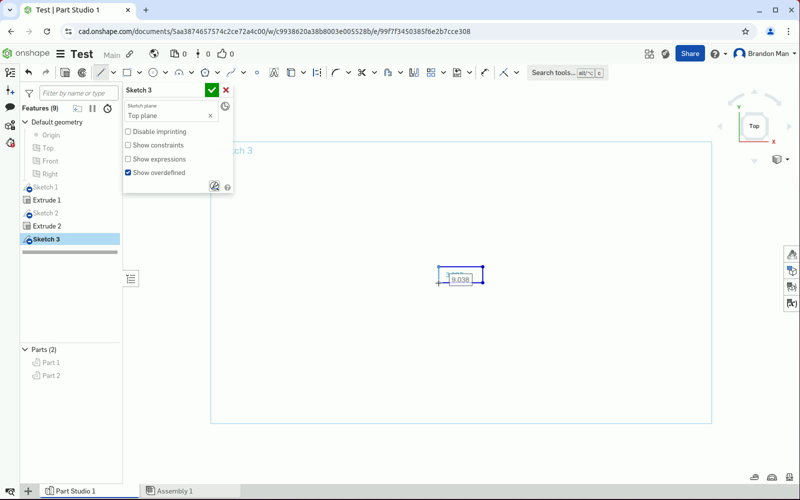
key(esc)
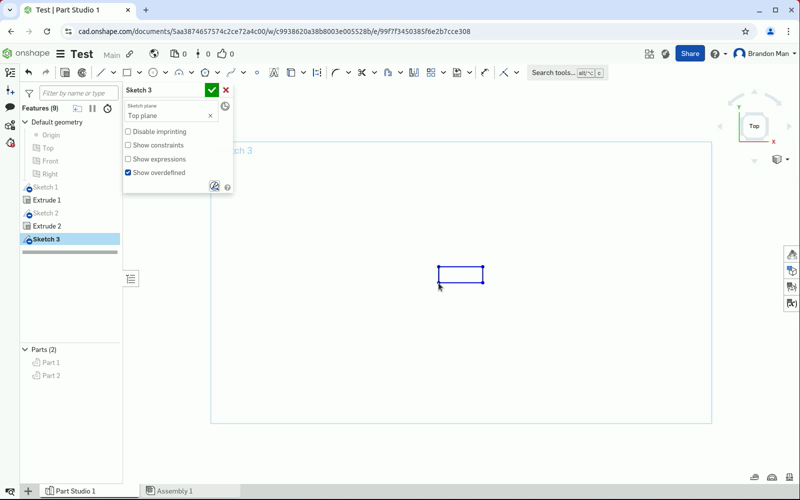
mouse_move(475, 279)
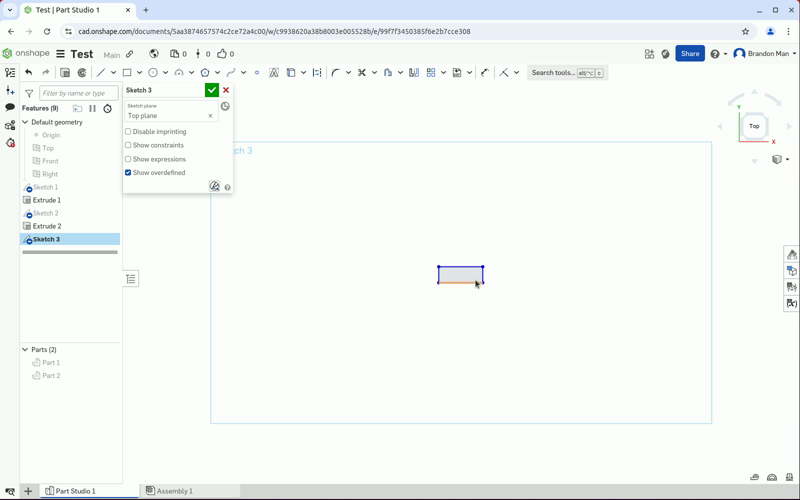
scroll(6)
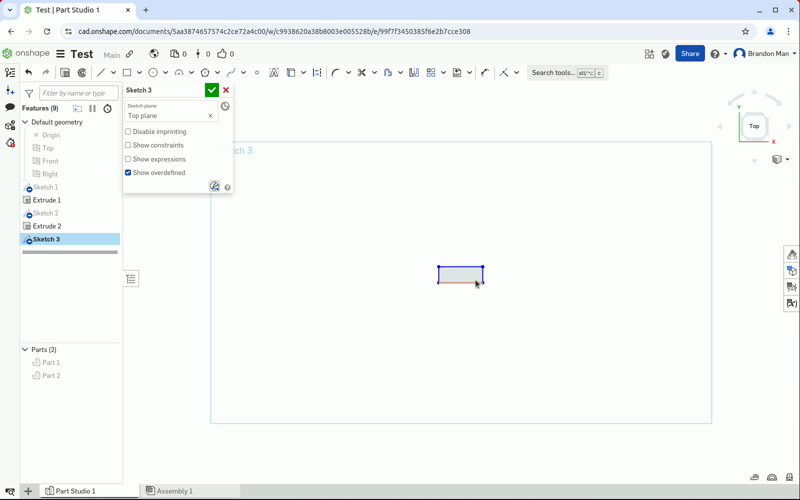
scroll(6)
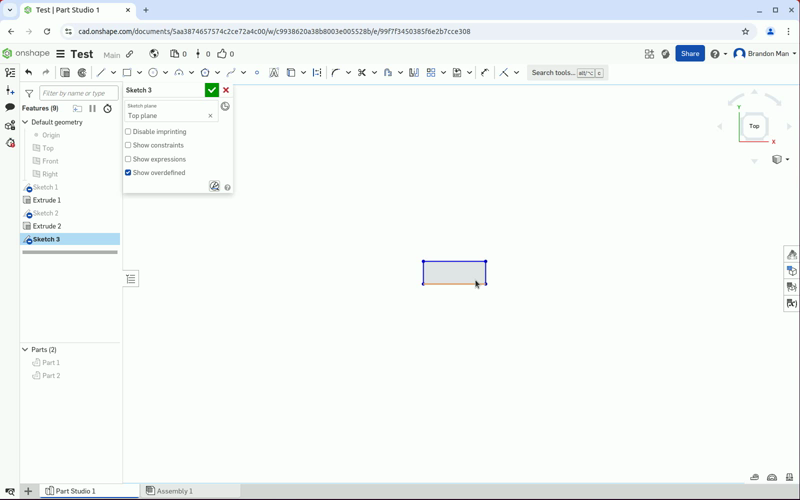
scroll(6)
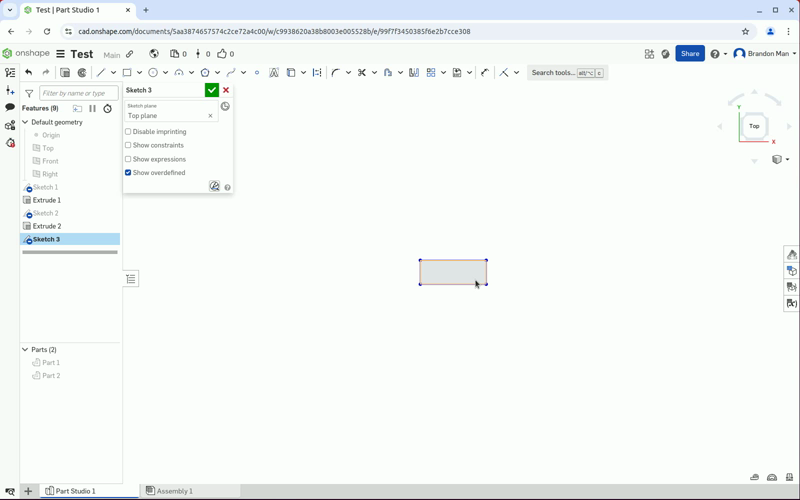
scroll(6)
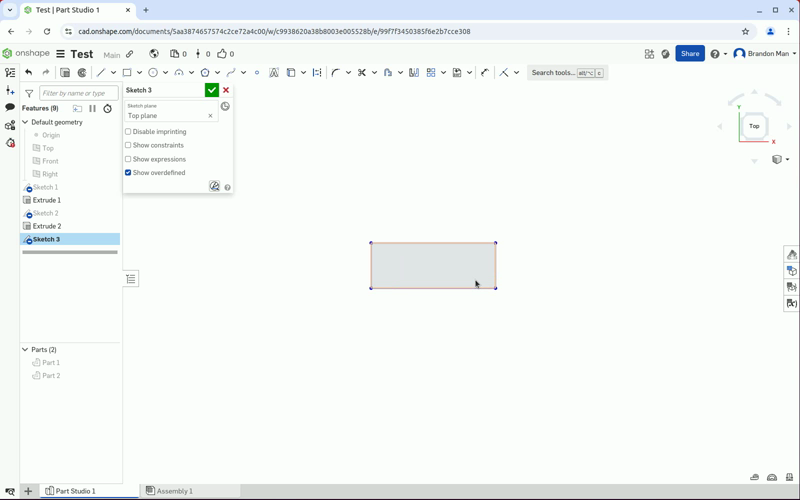
scroll(6)
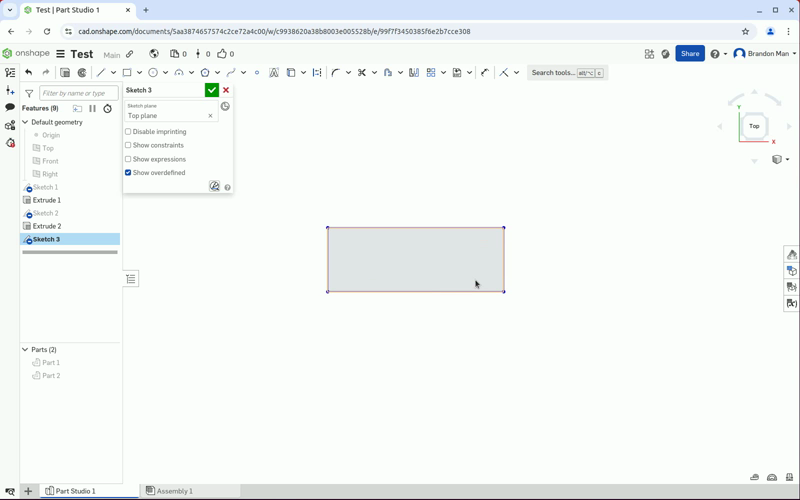
scroll(6)
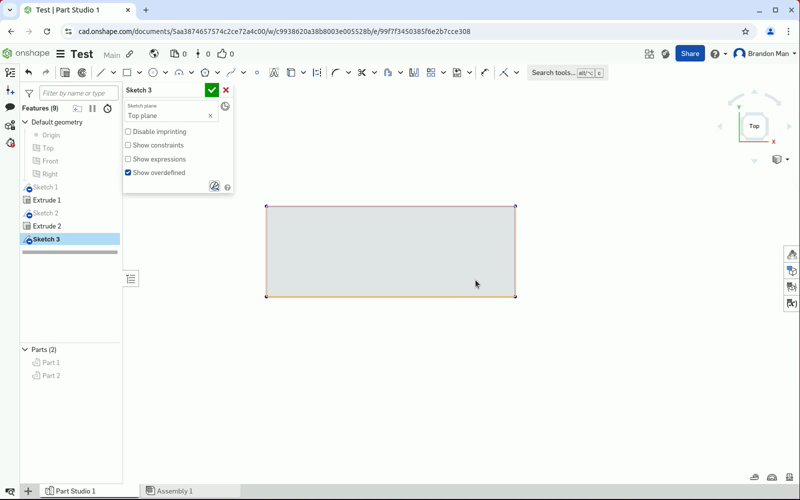
scroll(6)
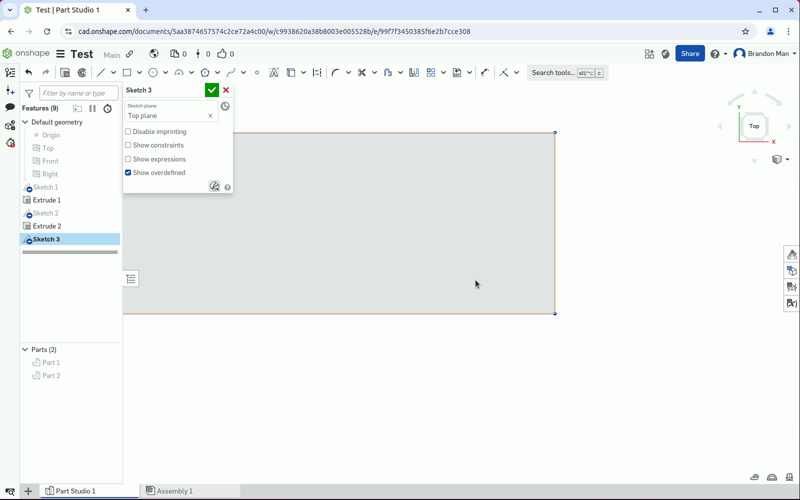
click(475, 279)
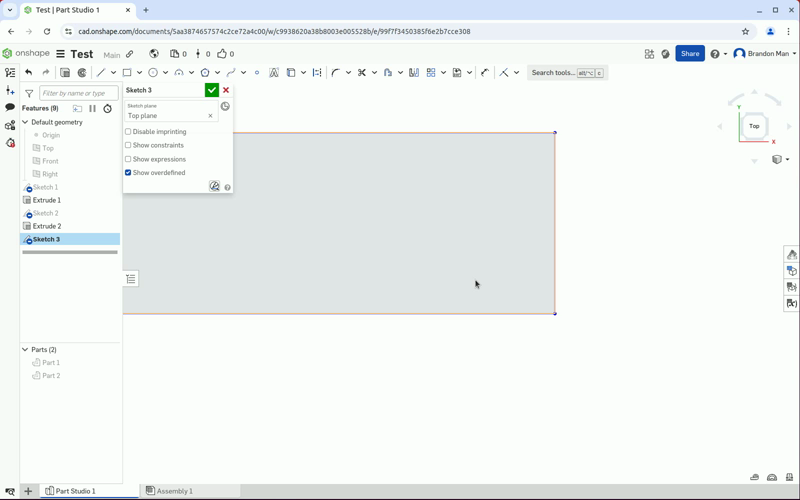
scroll(-6)
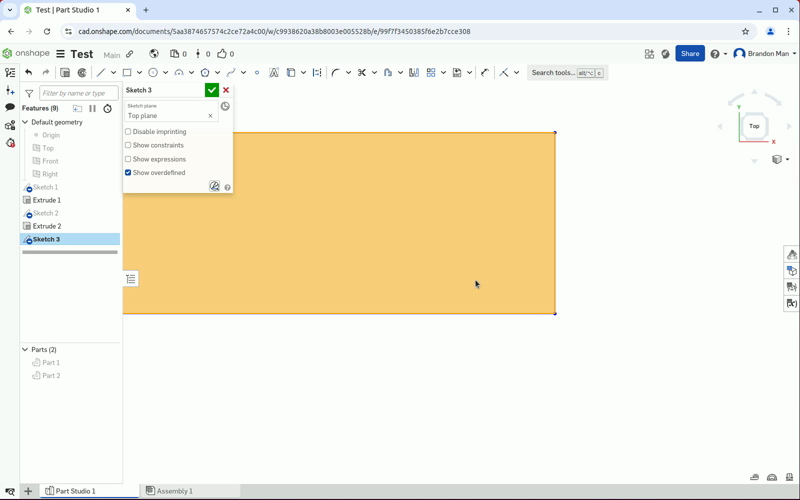
scroll(-6)
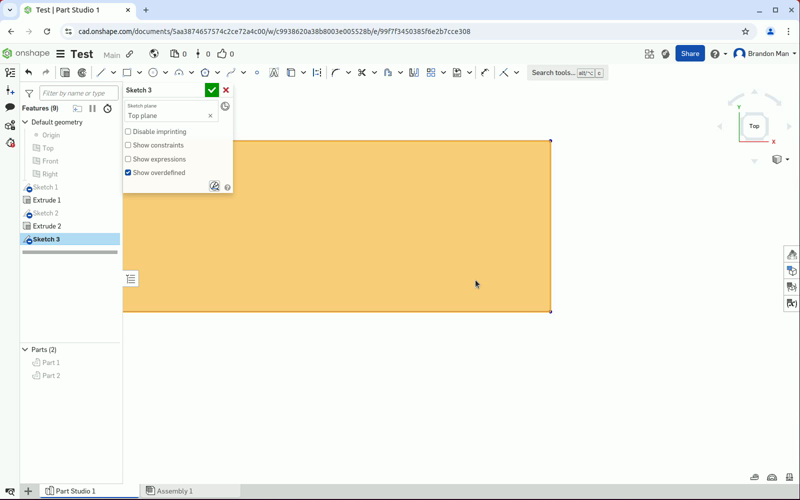
scroll(-6)
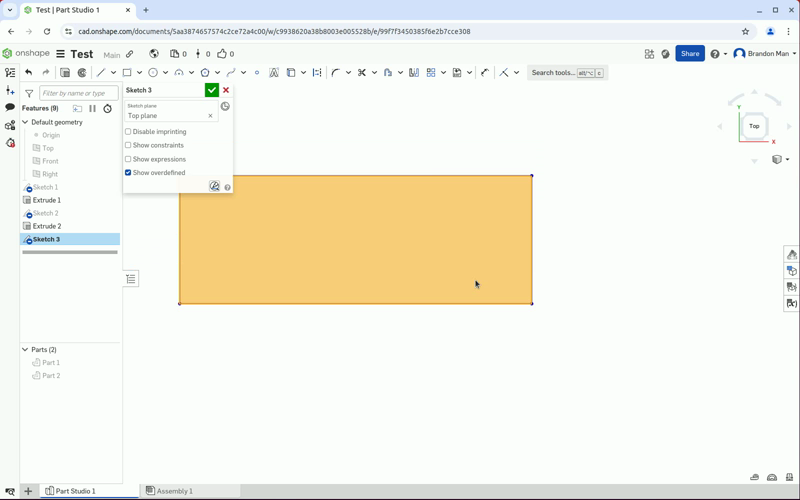
scroll(-6)
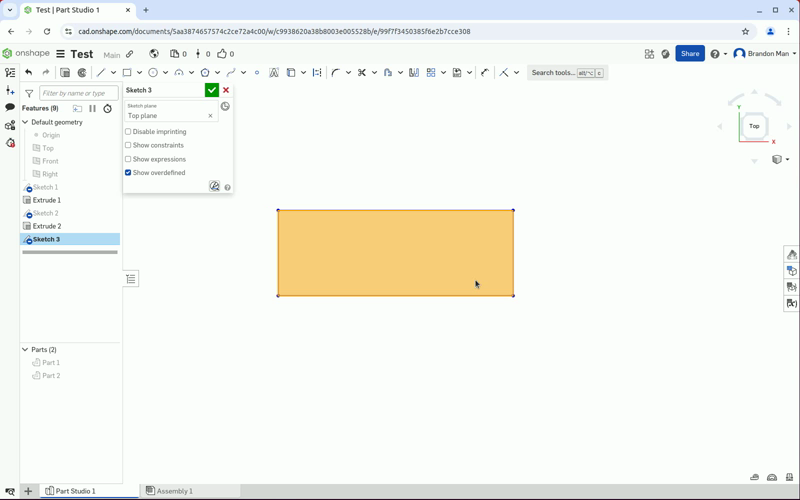
scroll(-6)
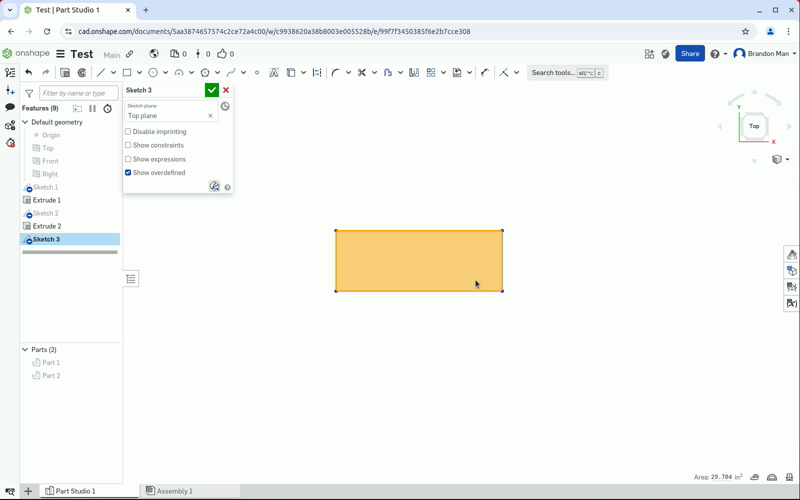
scroll(-6)
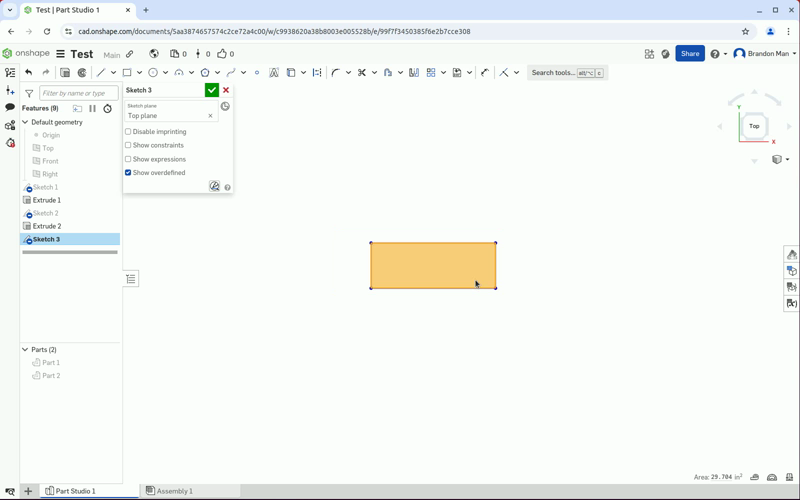
scroll(-6)
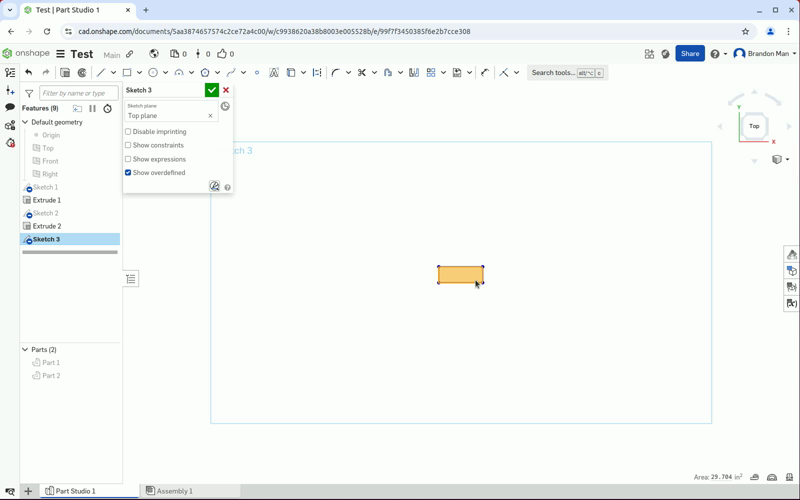
mouse_move(73, 352)
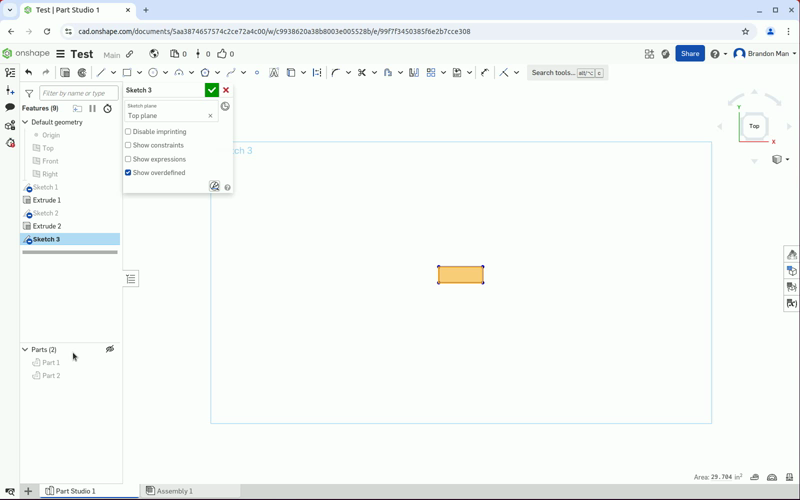
key(shift+y)
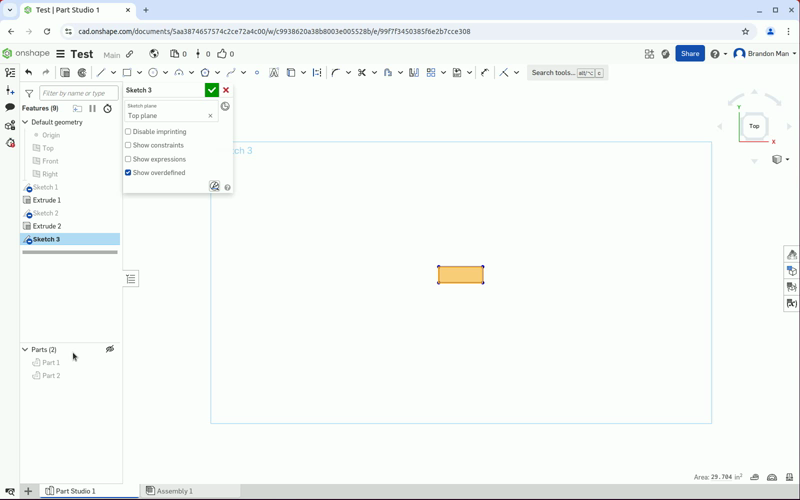
key(shift+e)
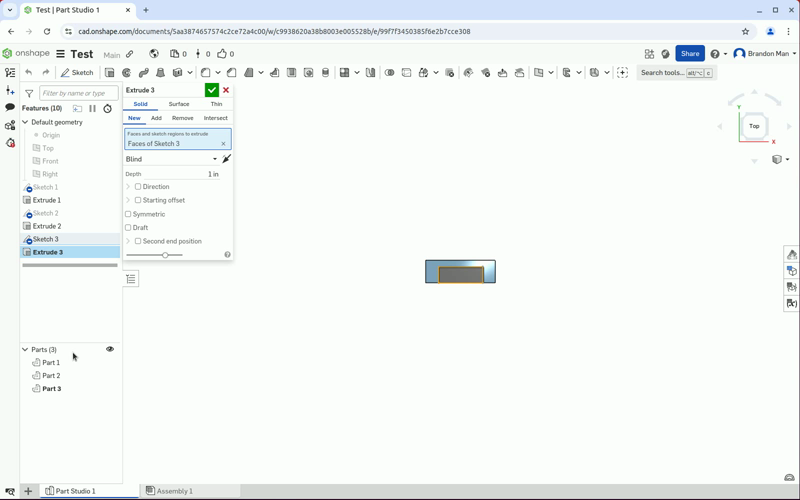
mouse_move(143, 106)
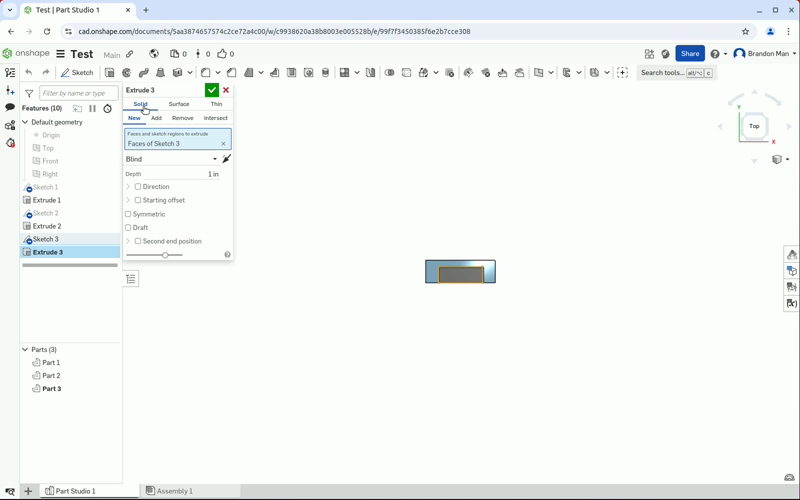
click(143, 106)
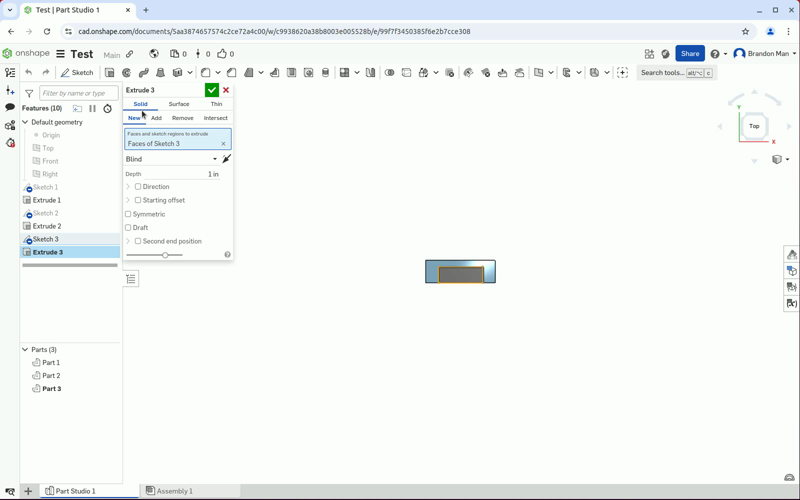
mouse_move(137, 120)
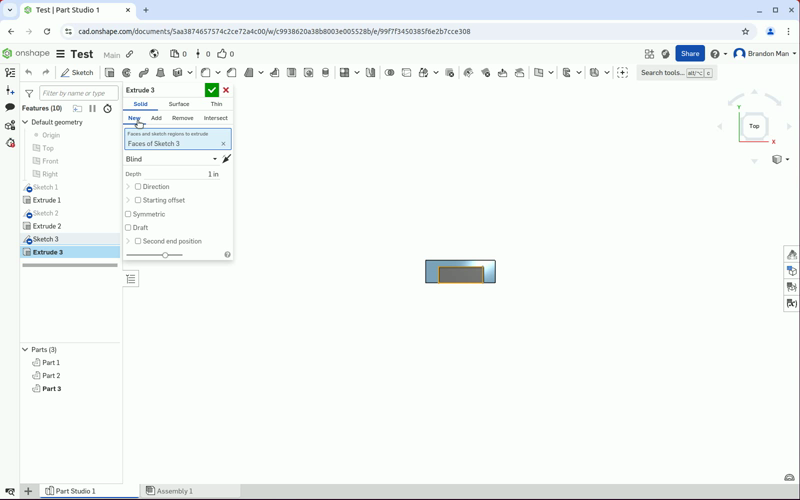
click(137, 120)
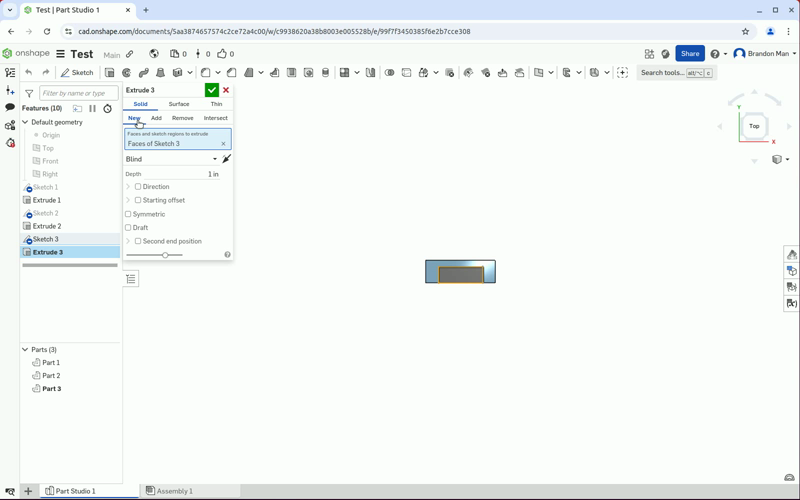
key(tab, 4)
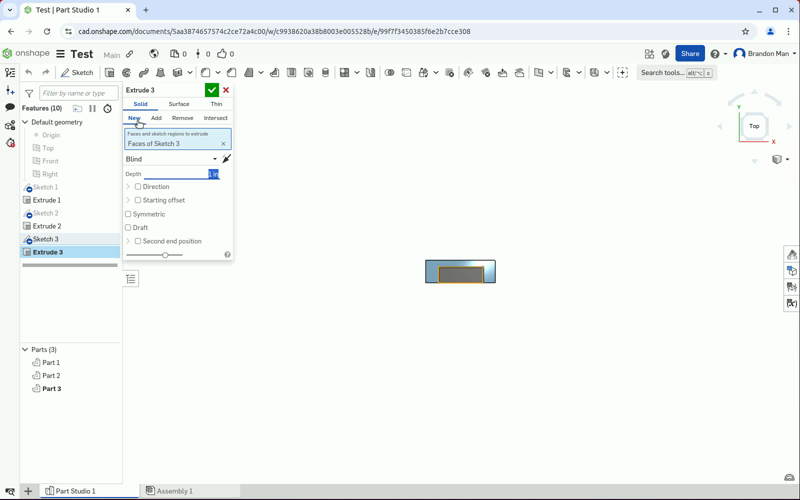
text(0.241)
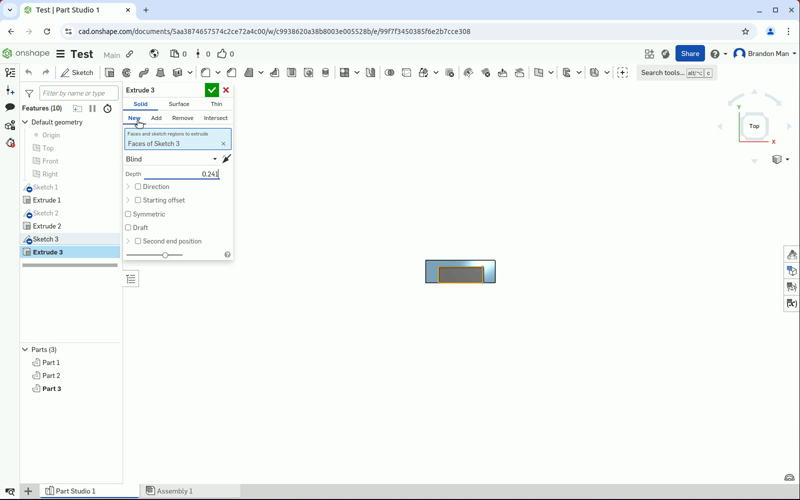
key(enter)
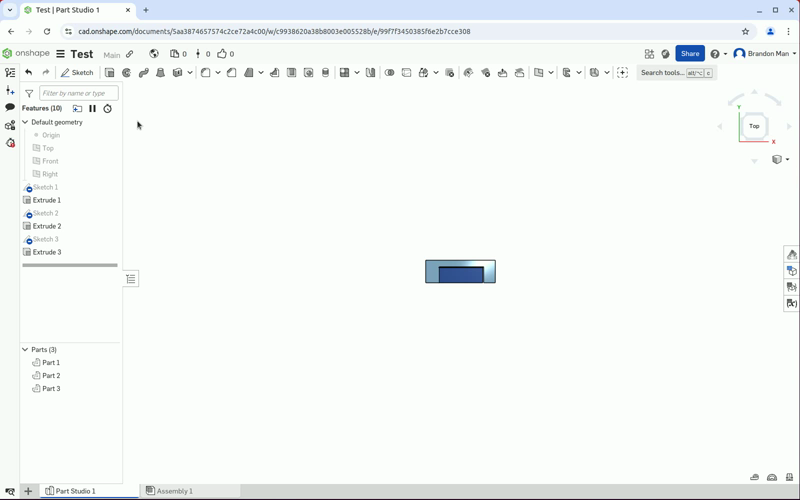
key(shift+h)
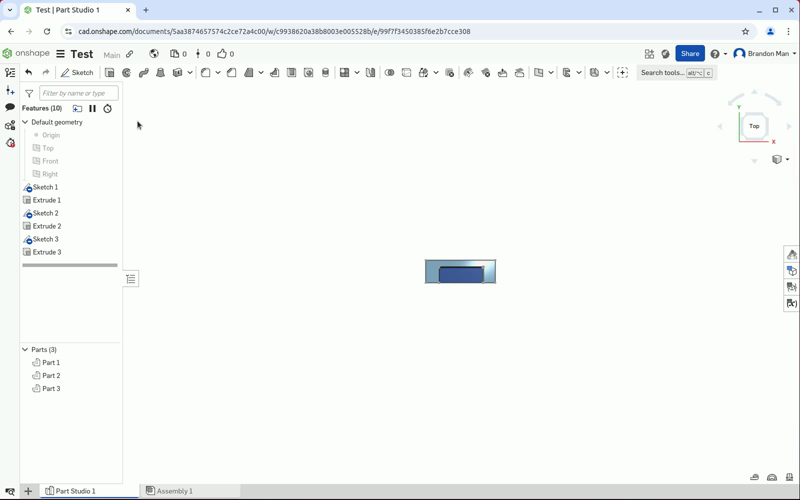
key(shift+h)
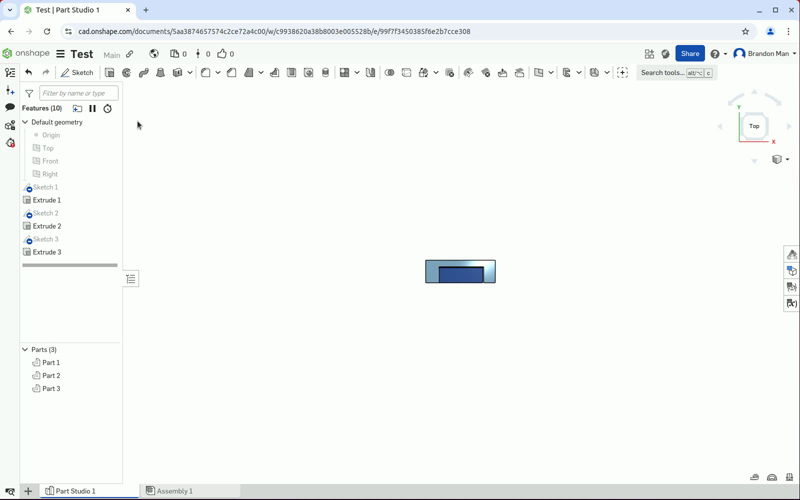
mouse_move(73, 189)
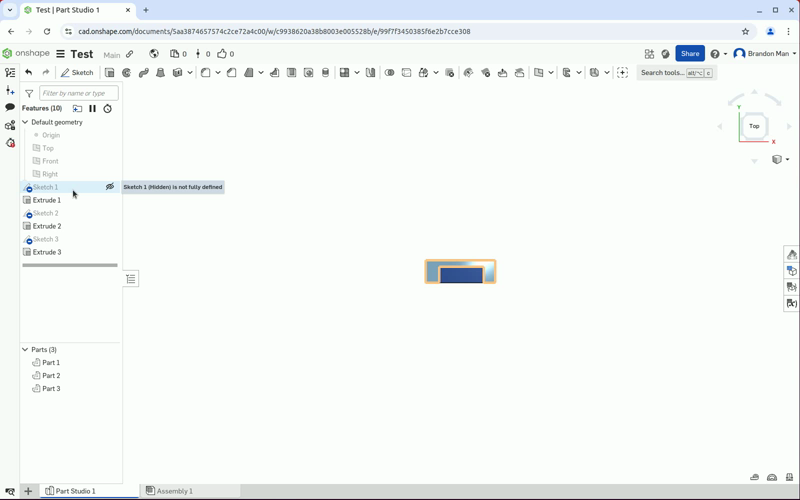
click(73, 189)
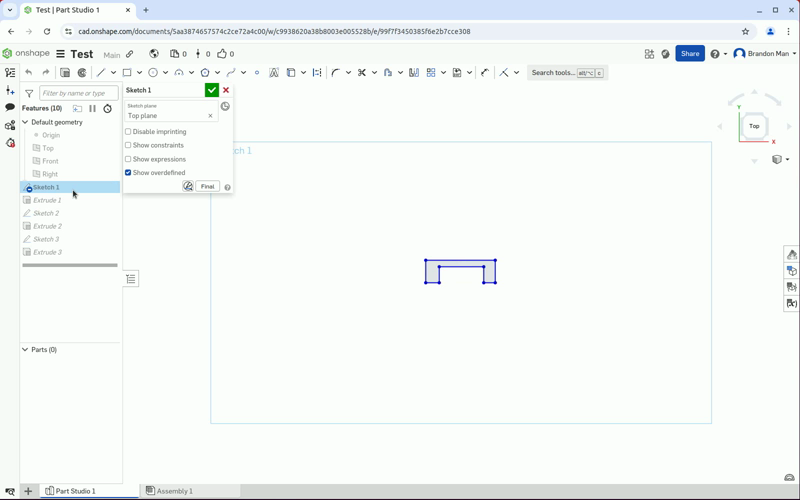
mouse_move(229, 92)
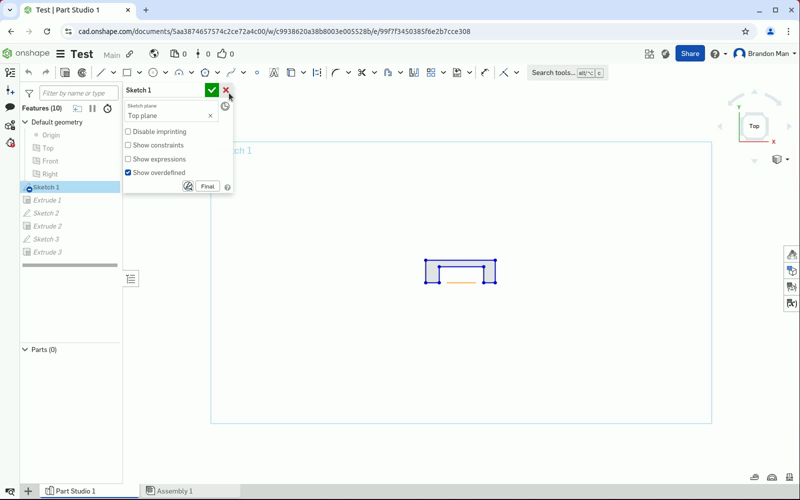
click(229, 92)
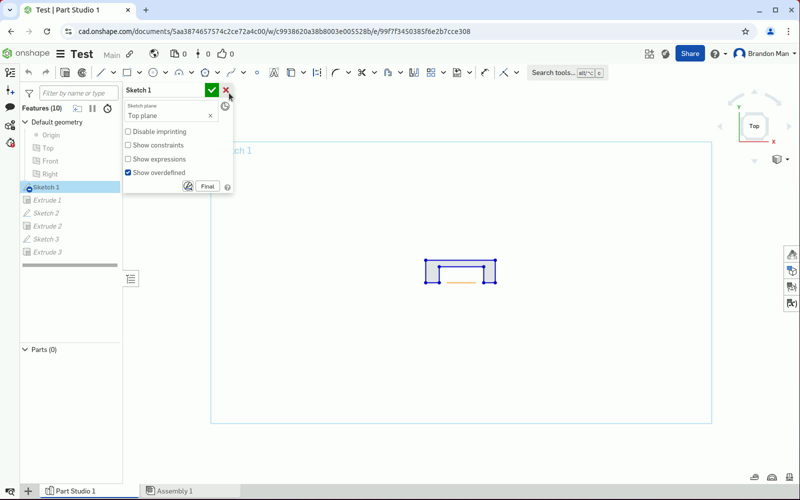
key(shift+s)
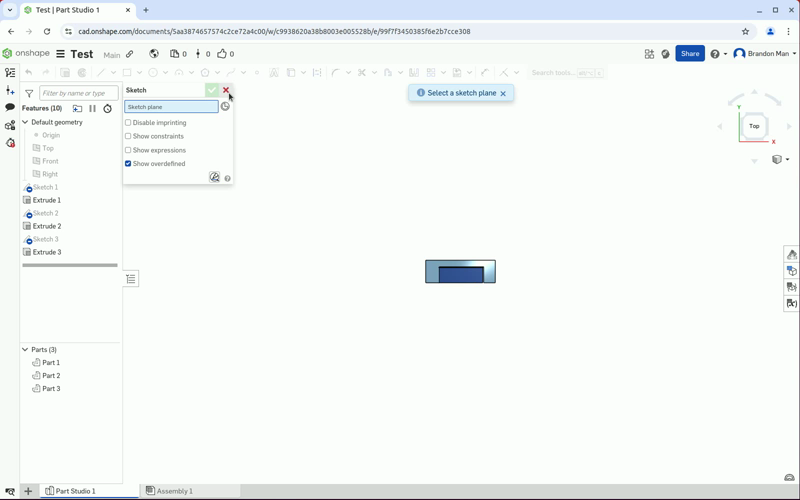
mouse_move(73, 150)
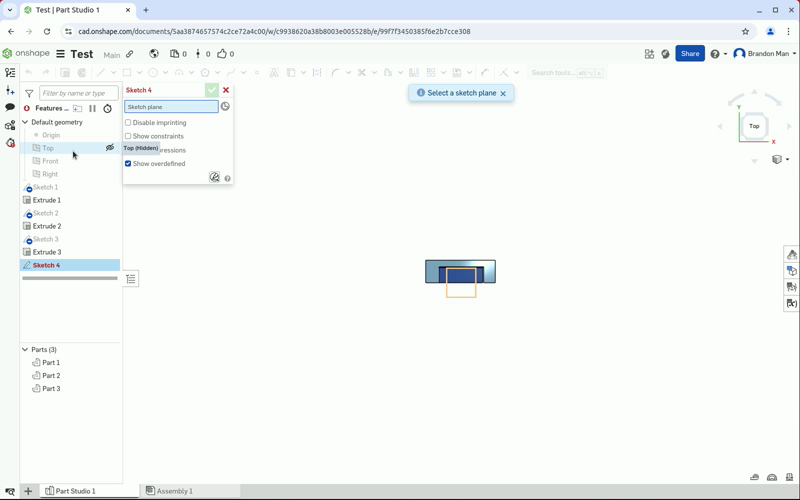
click(73, 150)
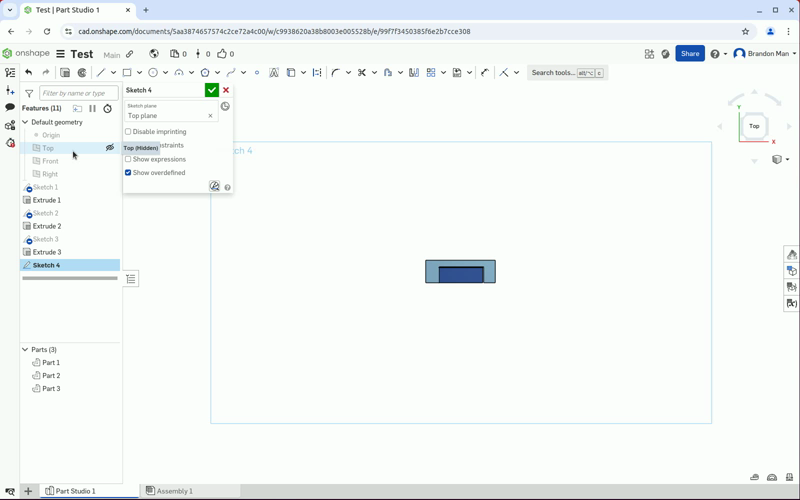
mouse_move(73, 352)
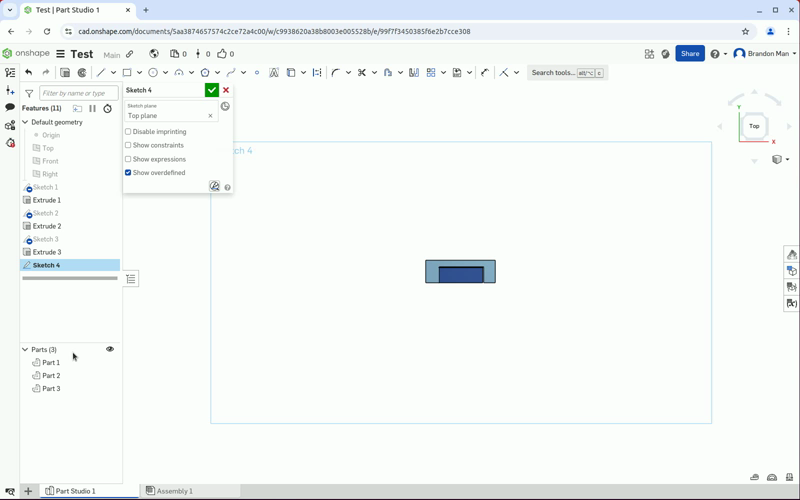
key(y)
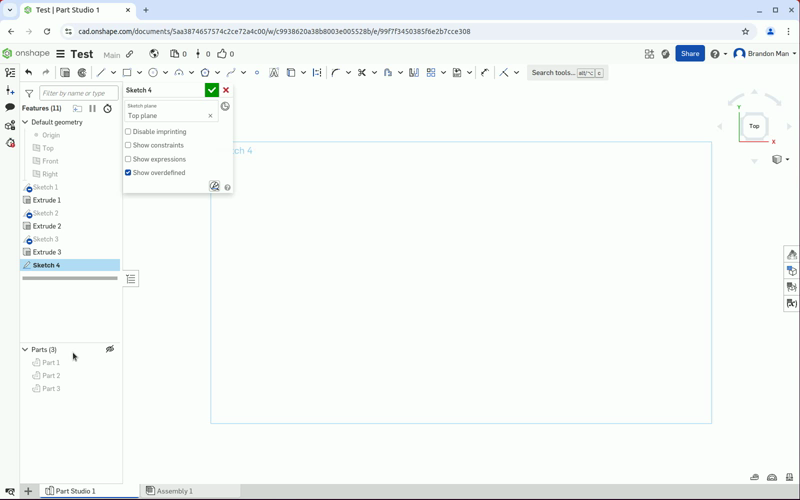
key(l)
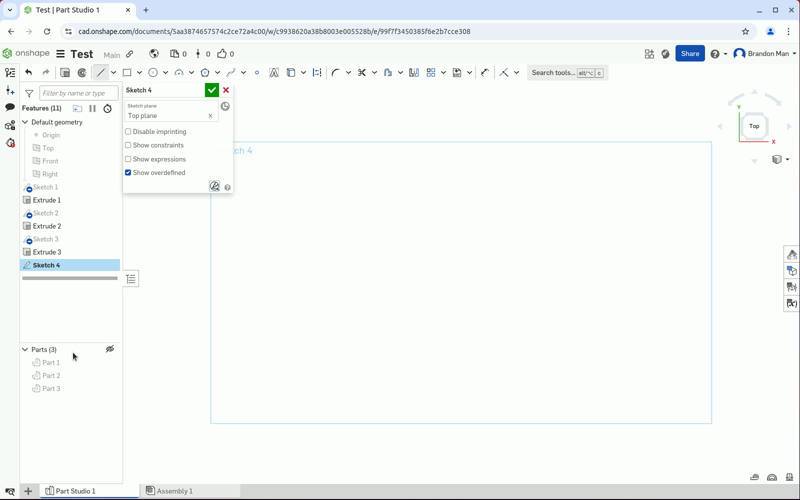
key_down(shift)
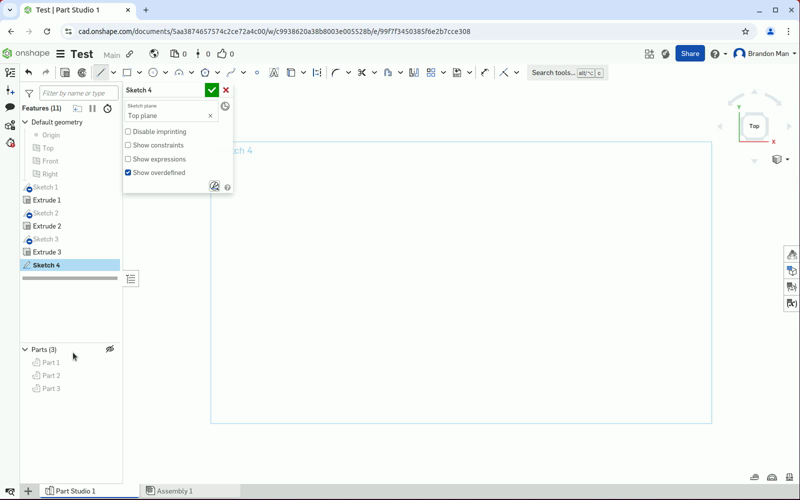
mouse_move(444, 268)
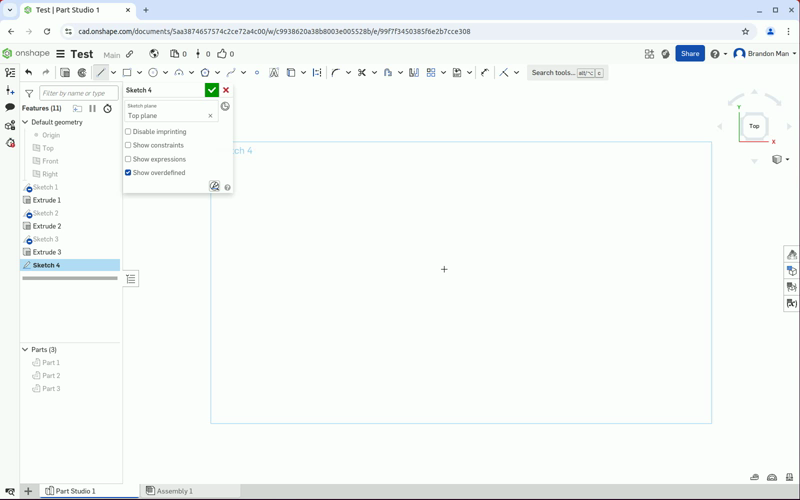
click(444, 268)
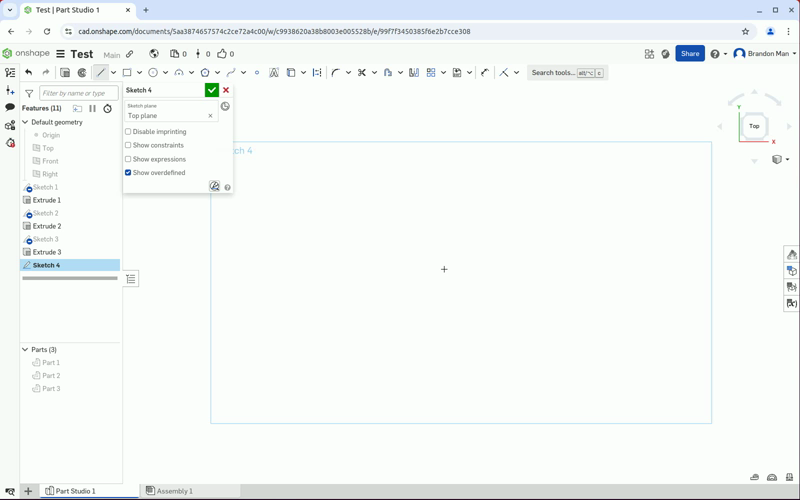
key_up(shift)
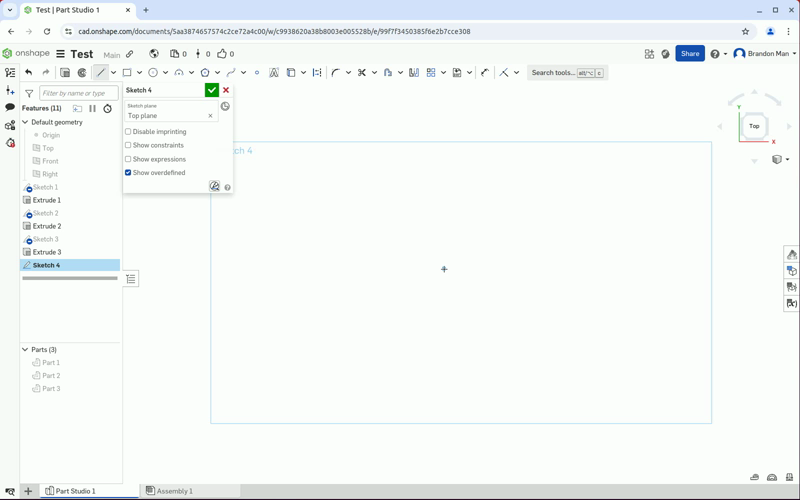
key_down(shift)
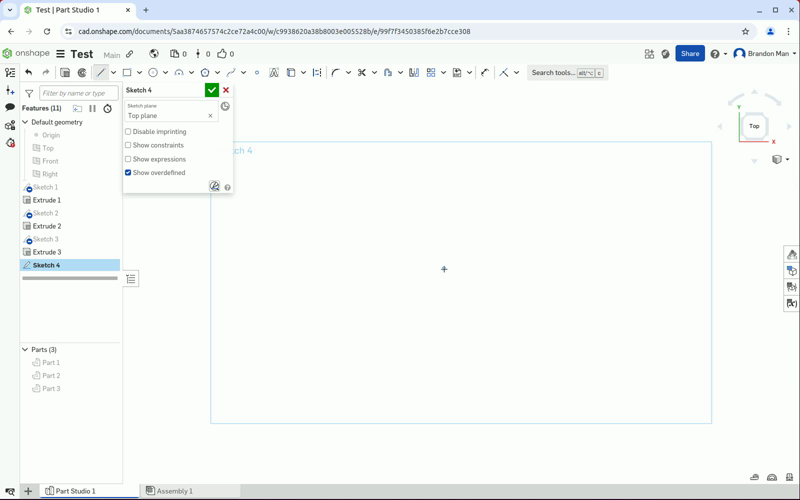
mouse_move(474, 268)
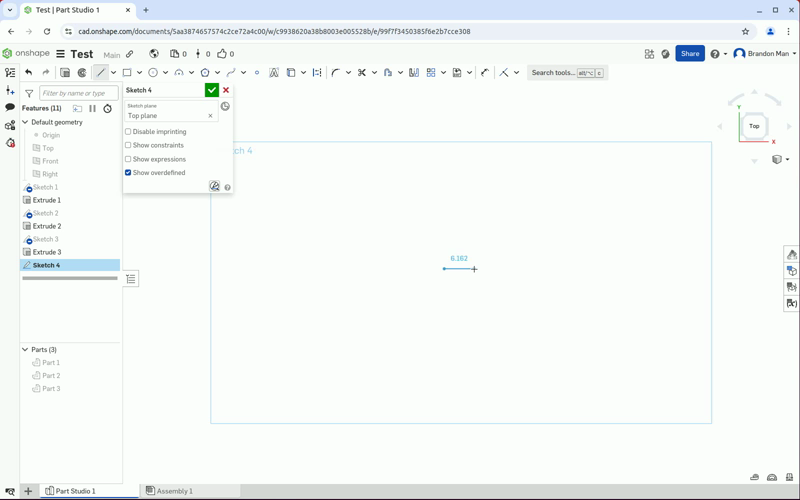
mouse_move(479, 268)
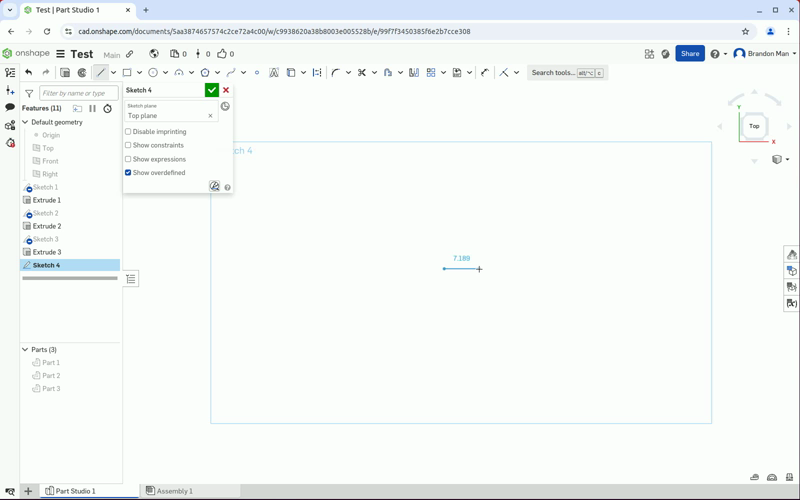
click(479, 268)
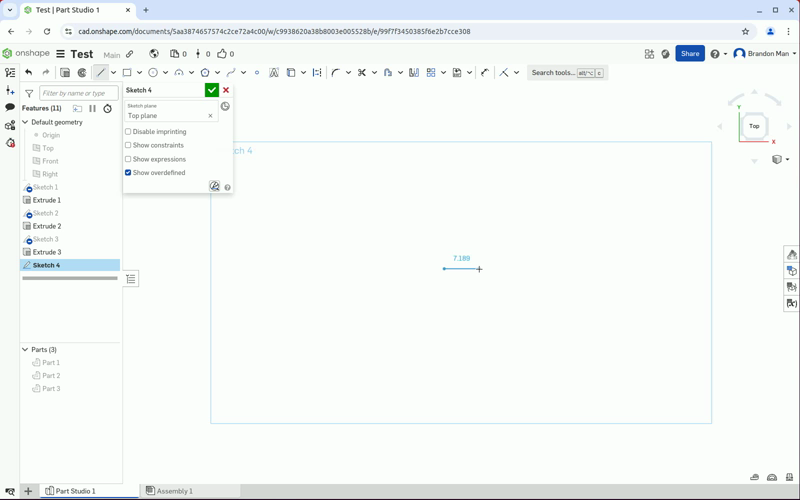
key_up(shift)
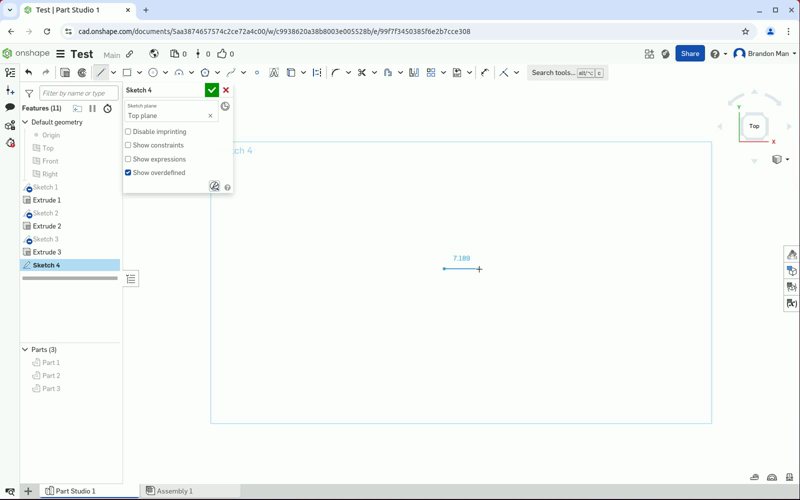
key_down(shift)
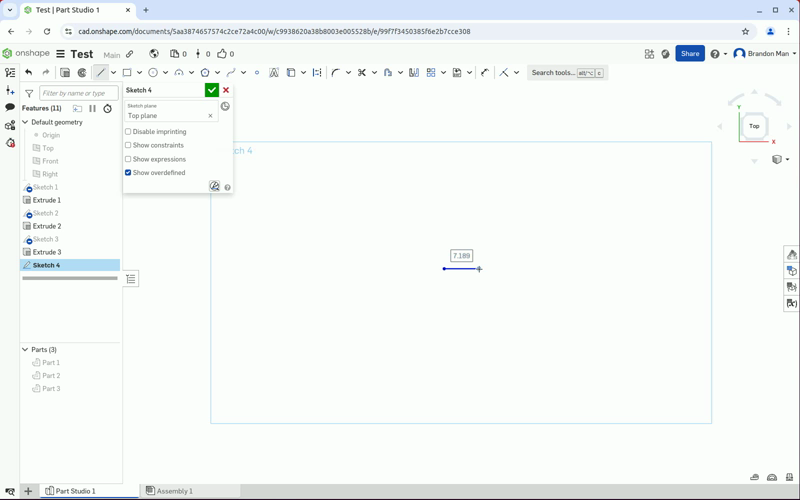
mouse_move(509, 268)
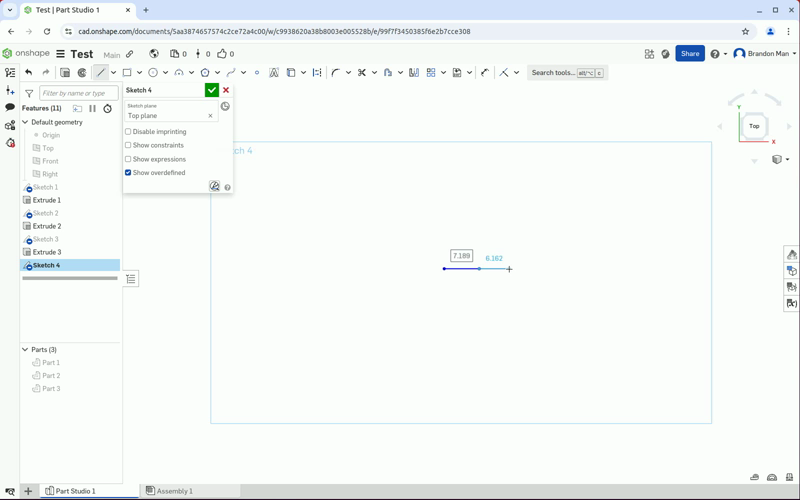
mouse_move(479, 266)
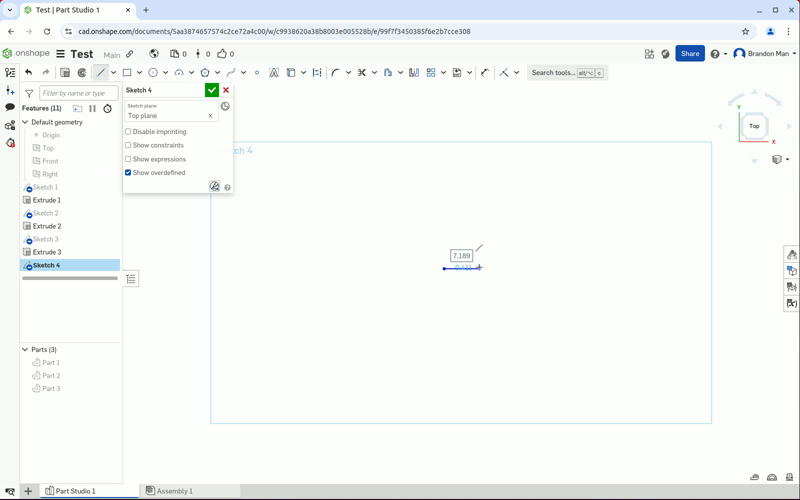
scroll(6)
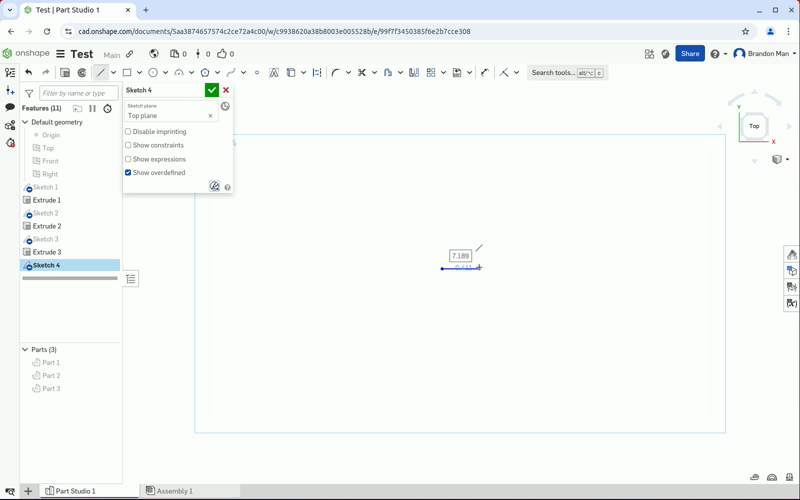
scroll(6)
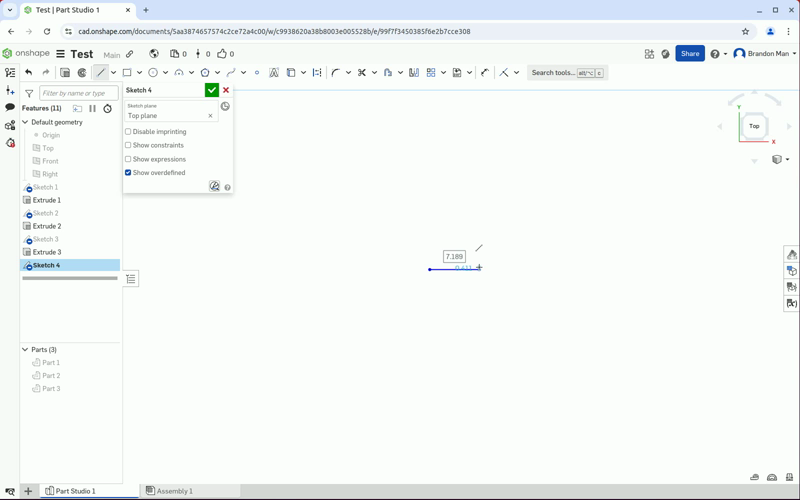
scroll(6)
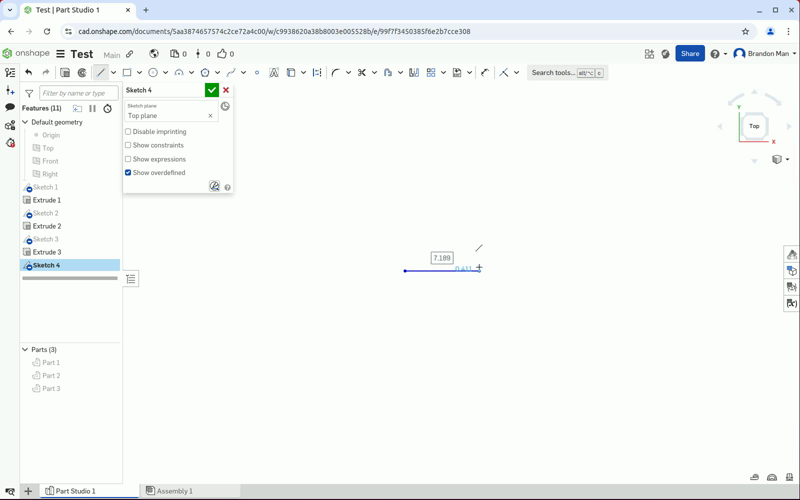
scroll(6)
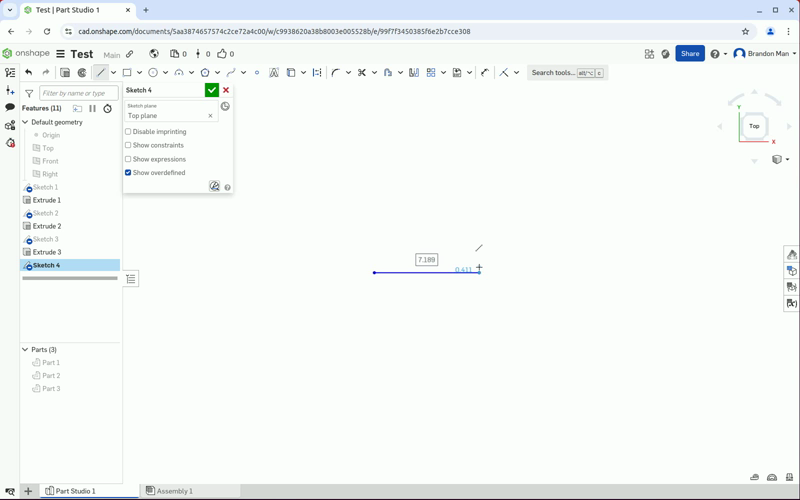
scroll(6)
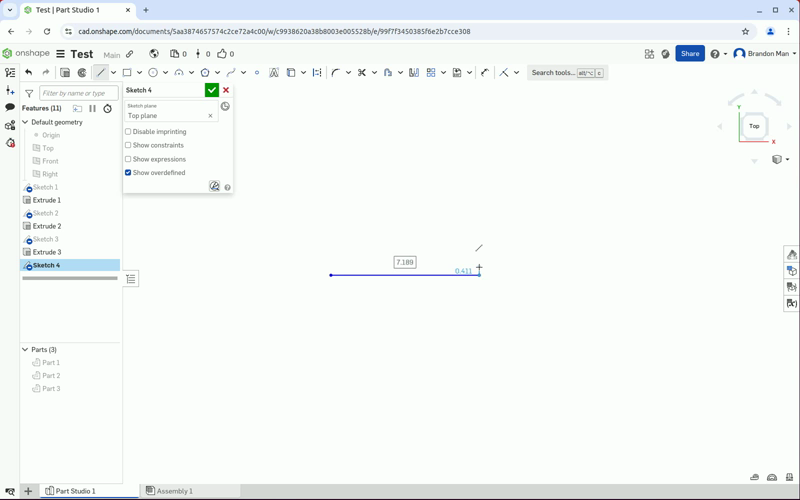
scroll(6)
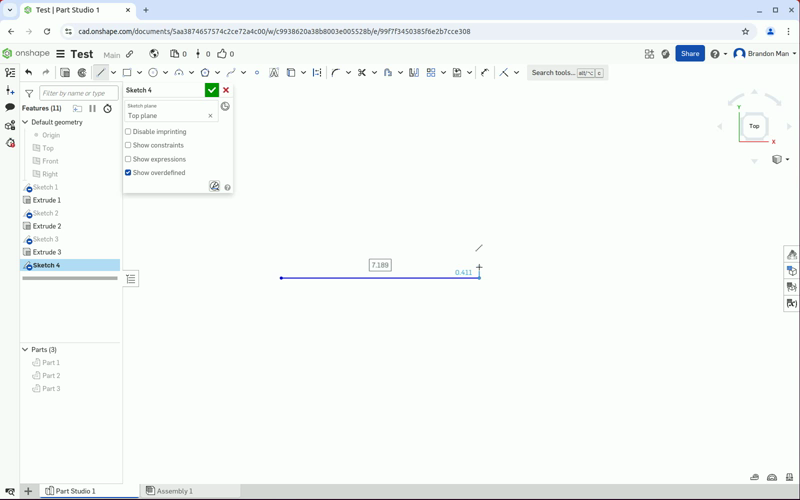
scroll(6)
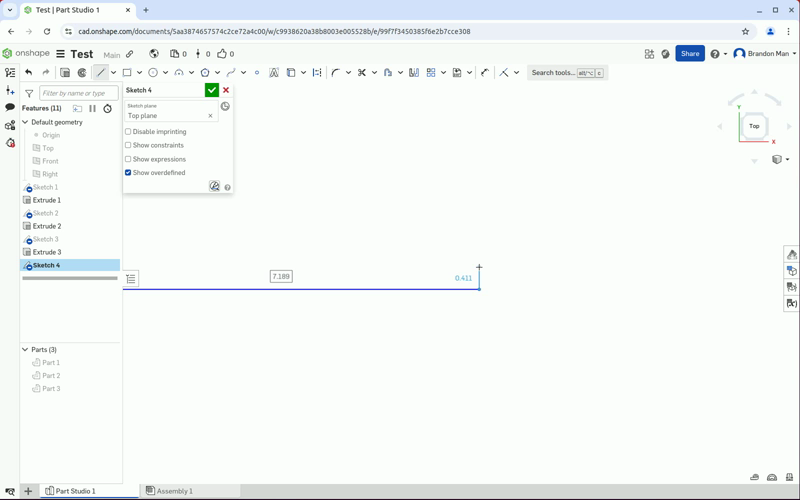
click(479, 266)
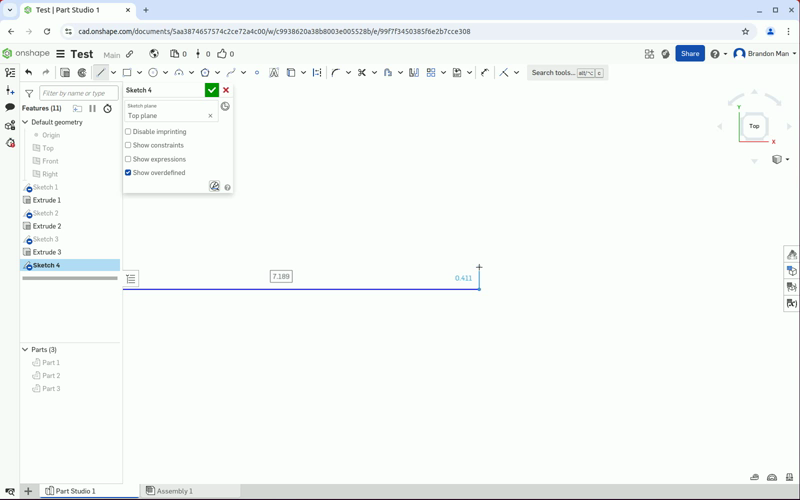
scroll(-6)
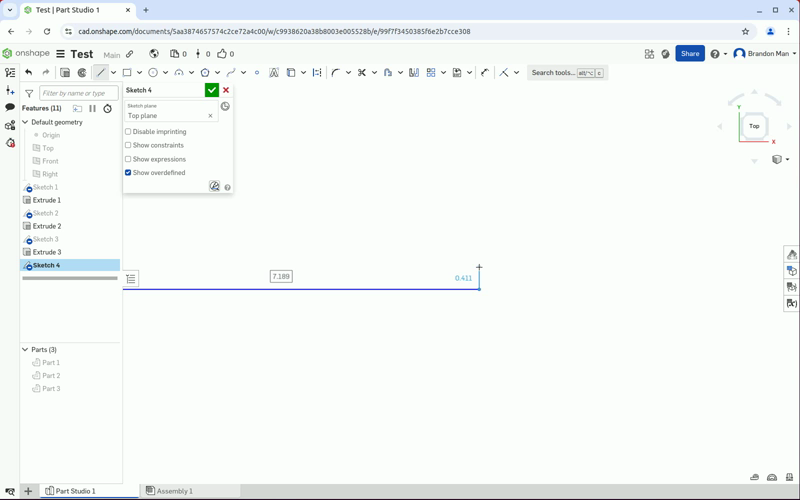
scroll(-6)
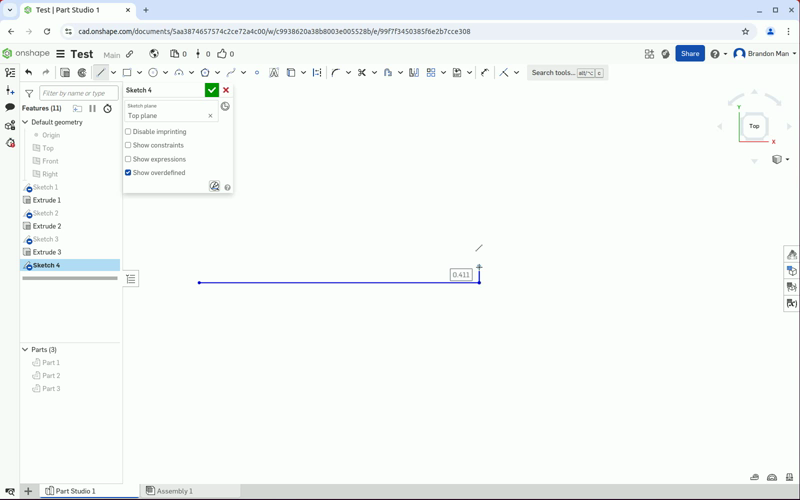
scroll(-6)
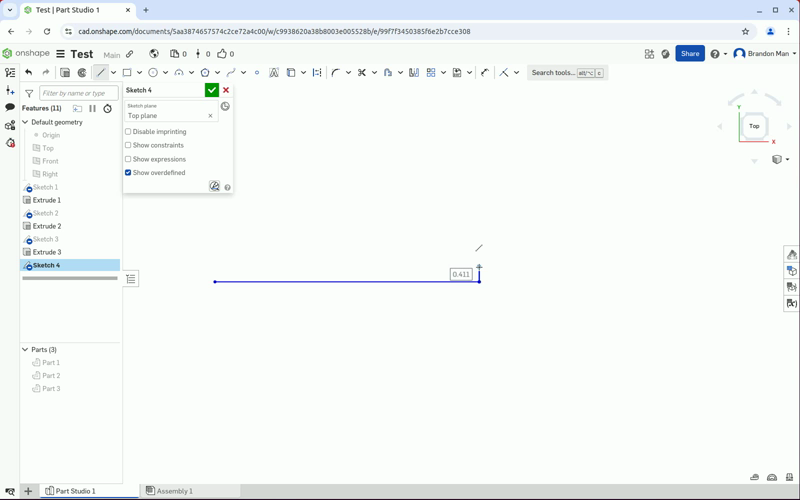
scroll(-6)
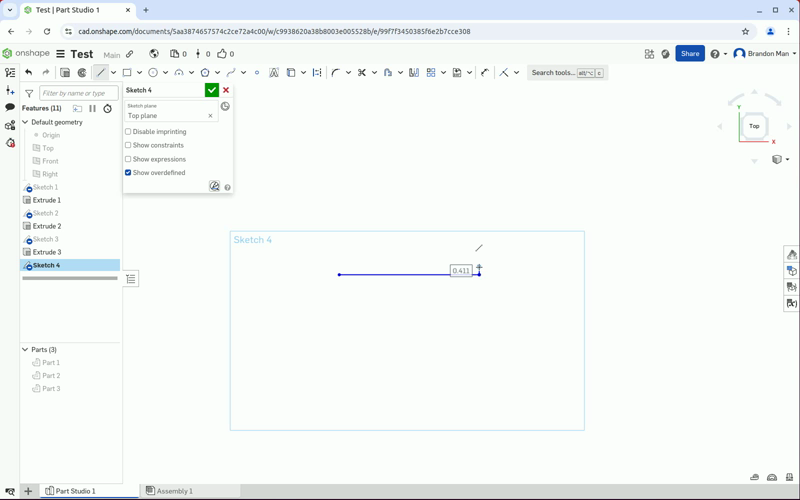
scroll(-6)
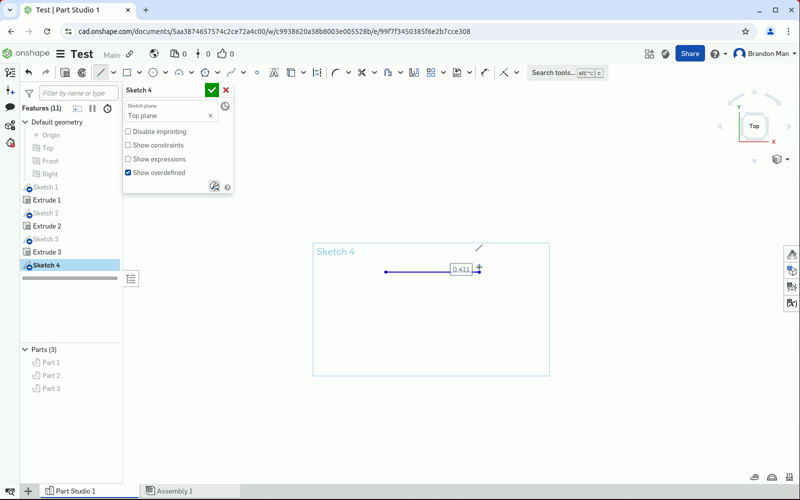
scroll(-6)
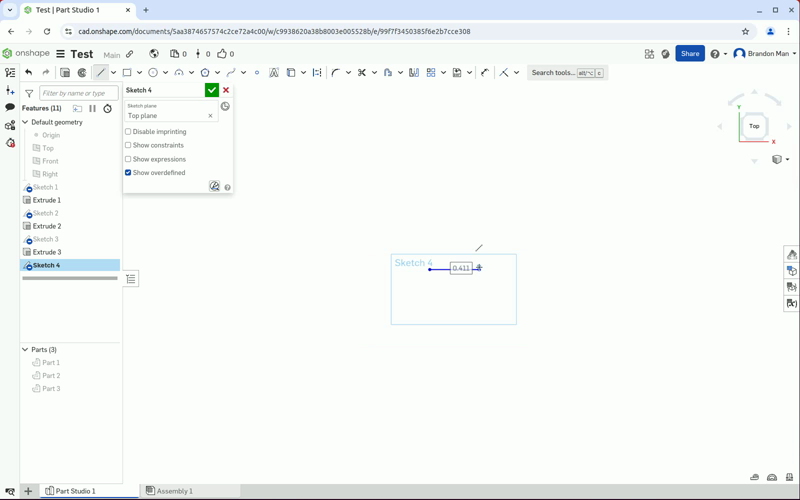
scroll(-6)
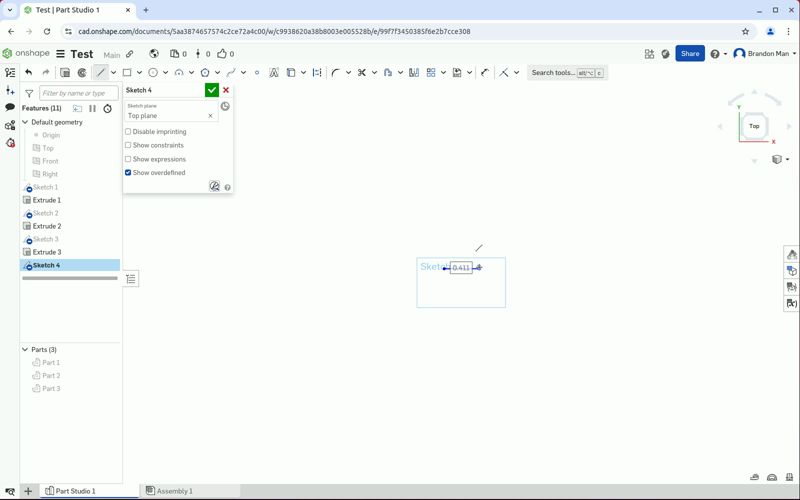
key_up(shift)
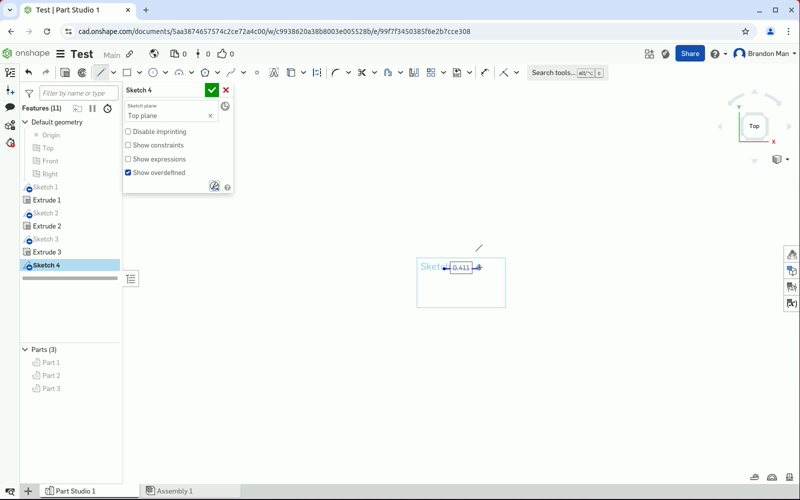
key_down(shift)
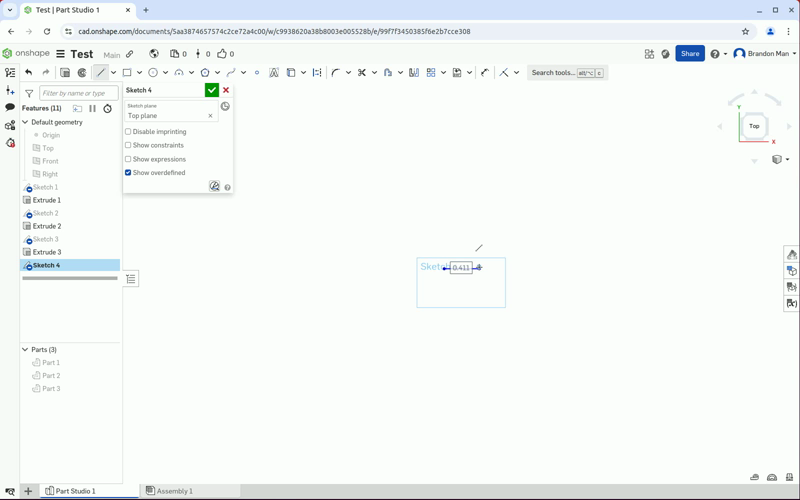
mouse_move(509, 266)
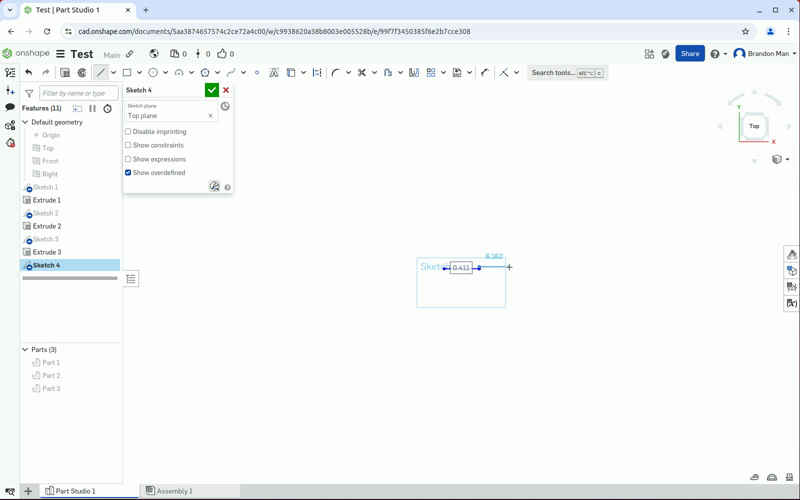
mouse_move(444, 266)
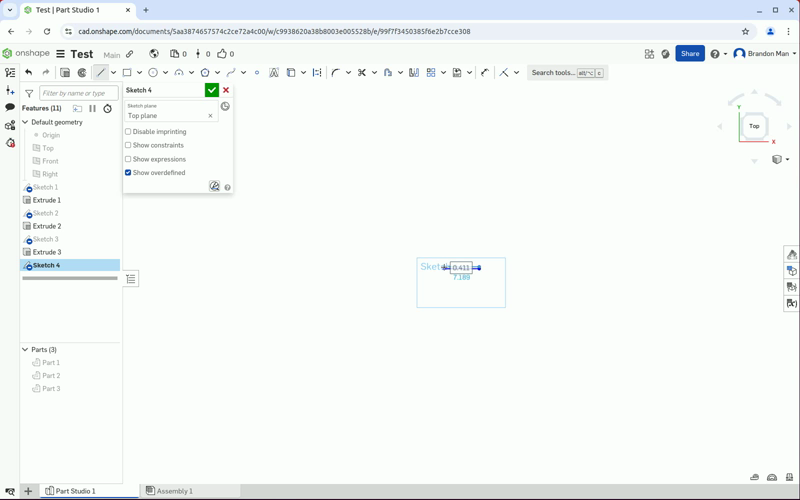
scroll(6)
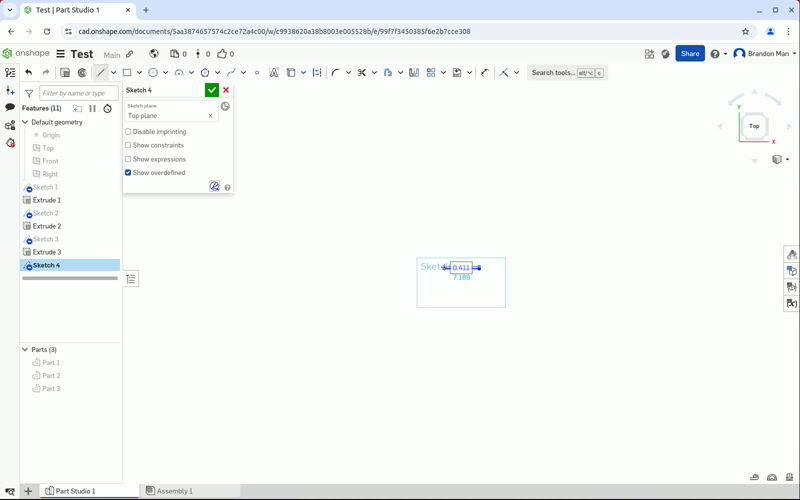
scroll(6)
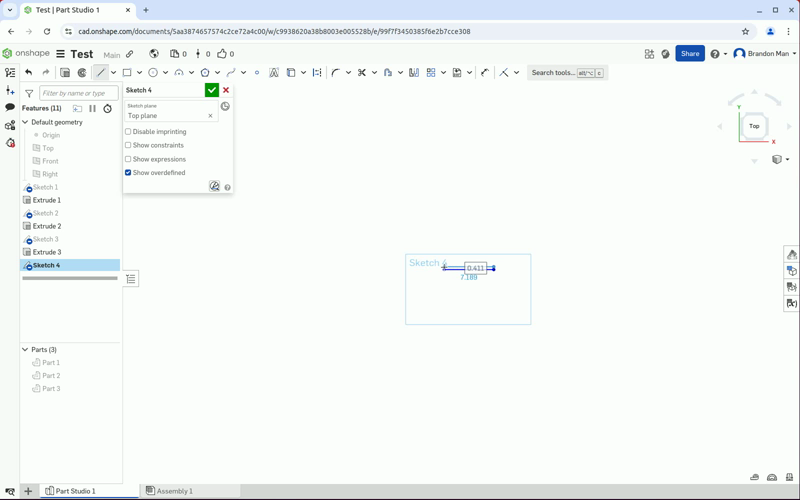
scroll(6)
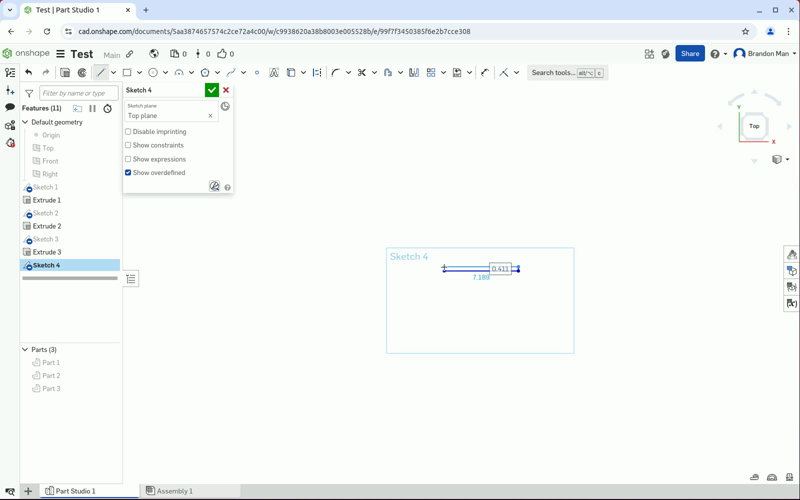
scroll(6)
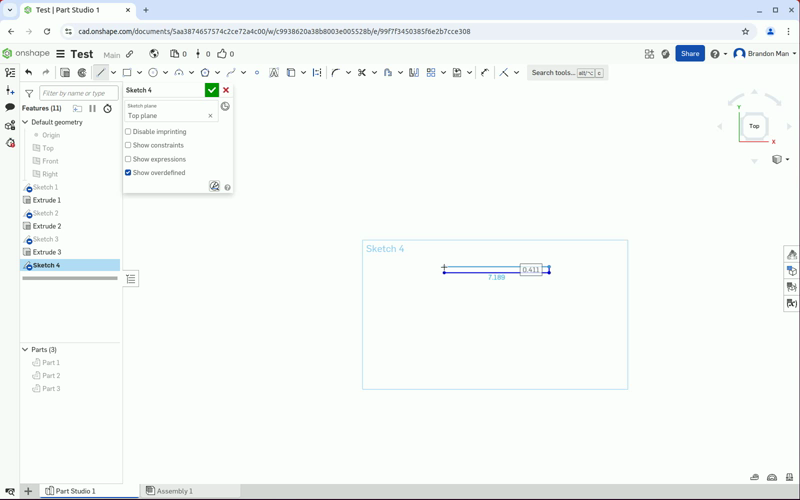
scroll(6)
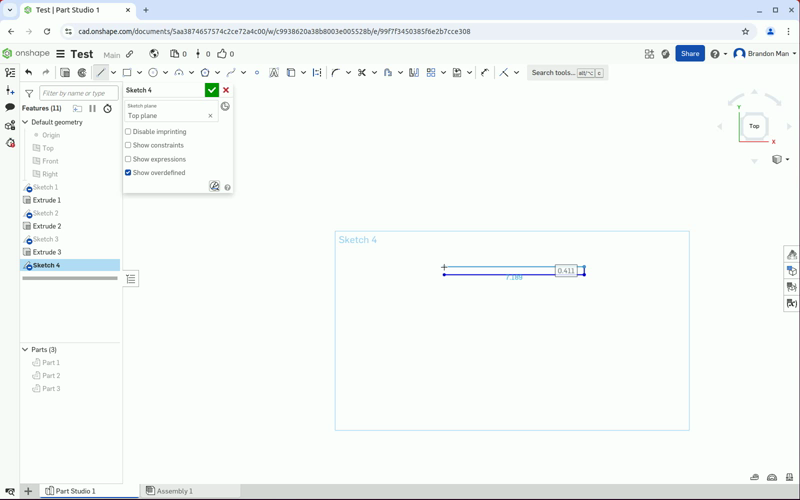
scroll(6)
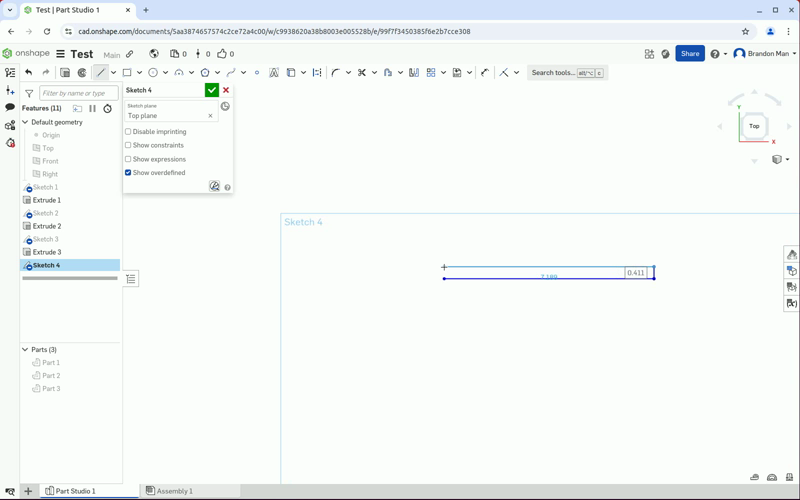
scroll(6)
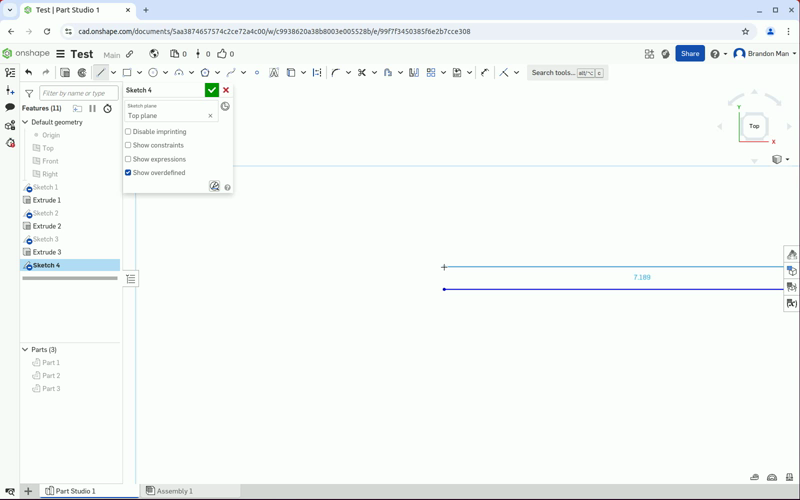
click(444, 266)
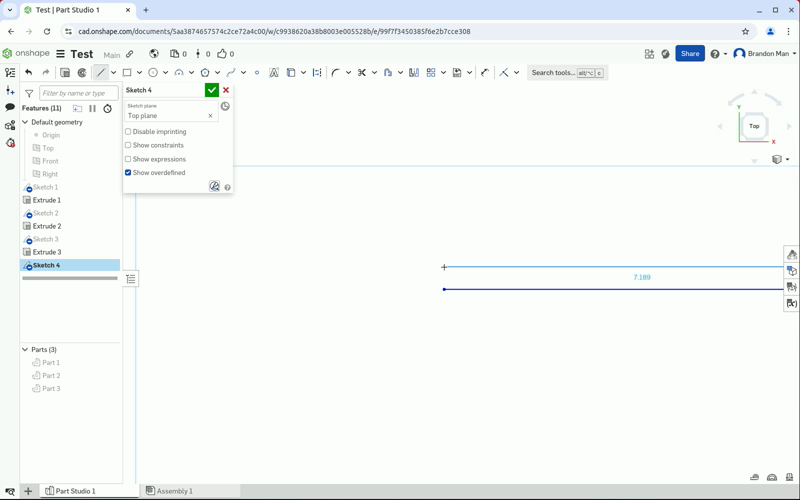
scroll(-6)
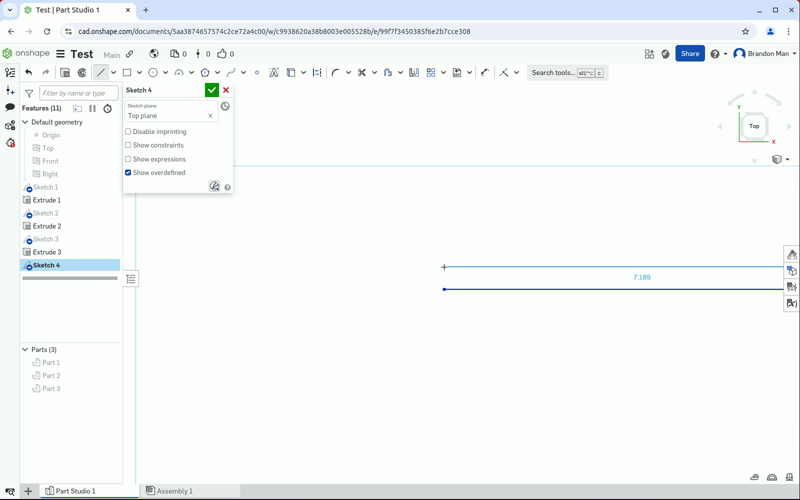
scroll(-6)
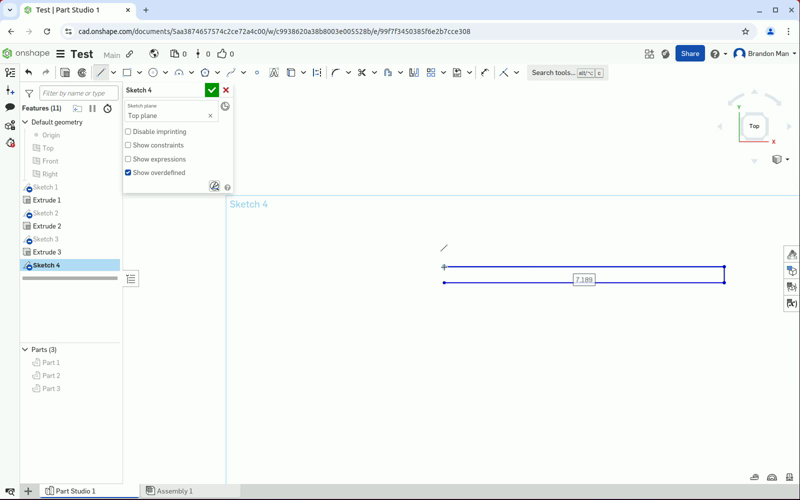
scroll(-6)
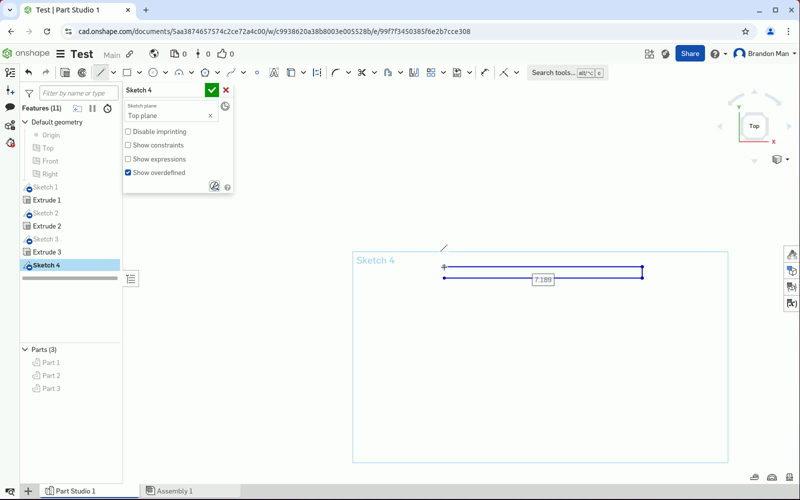
scroll(-6)
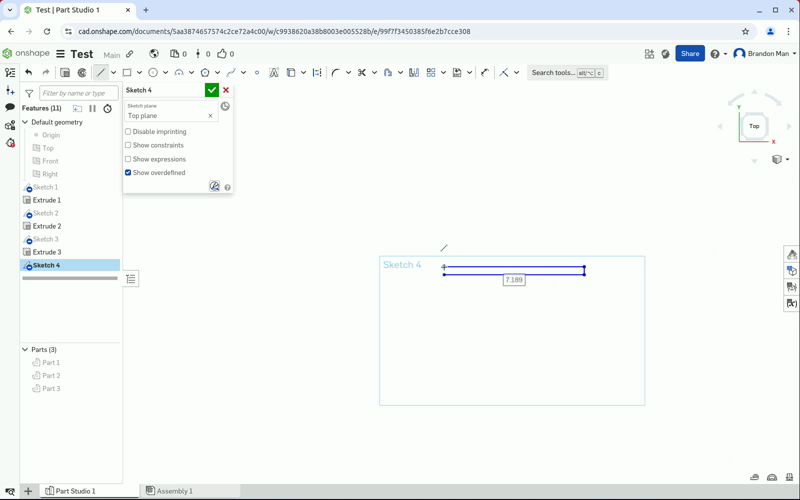
scroll(-6)
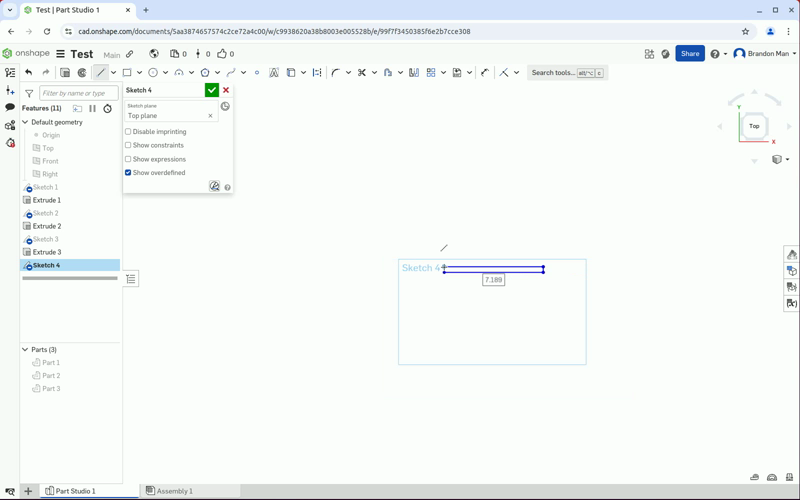
scroll(-6)
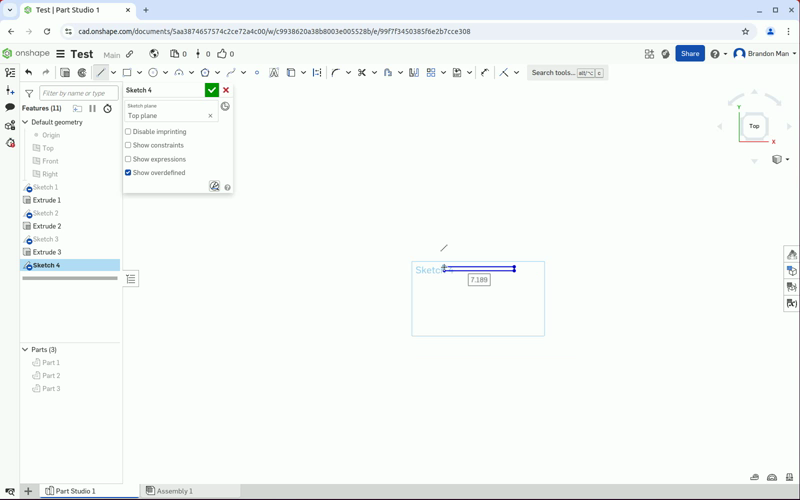
scroll(-6)
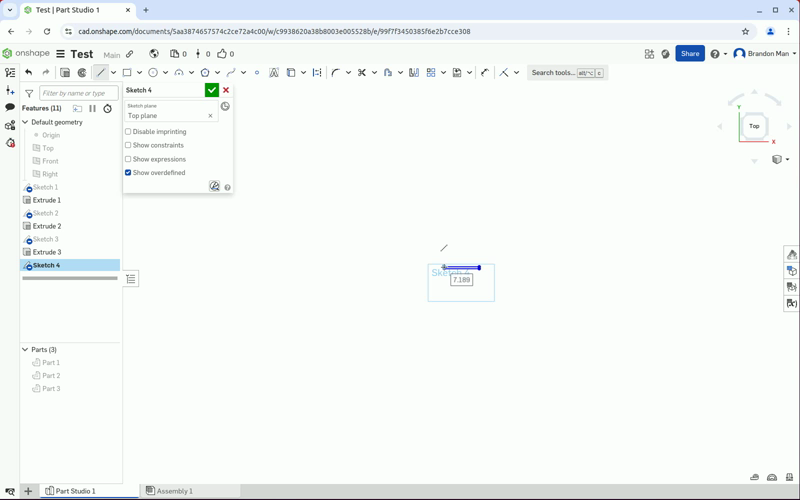
key_up(shift)
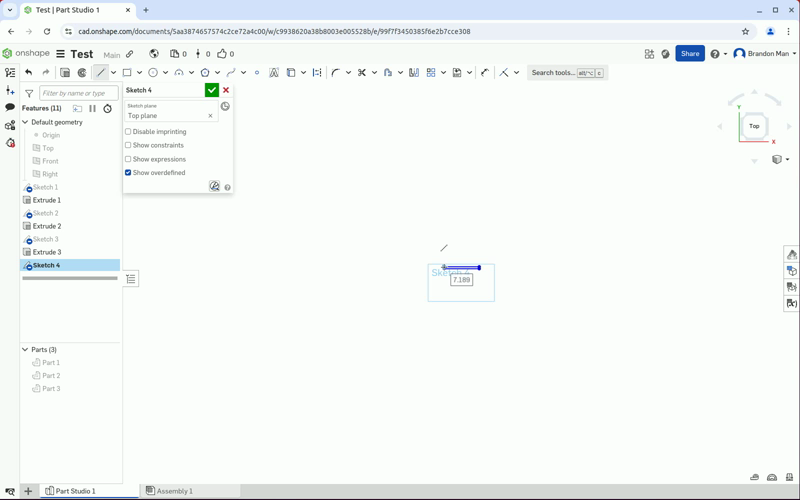
mouse_move(474, 266)
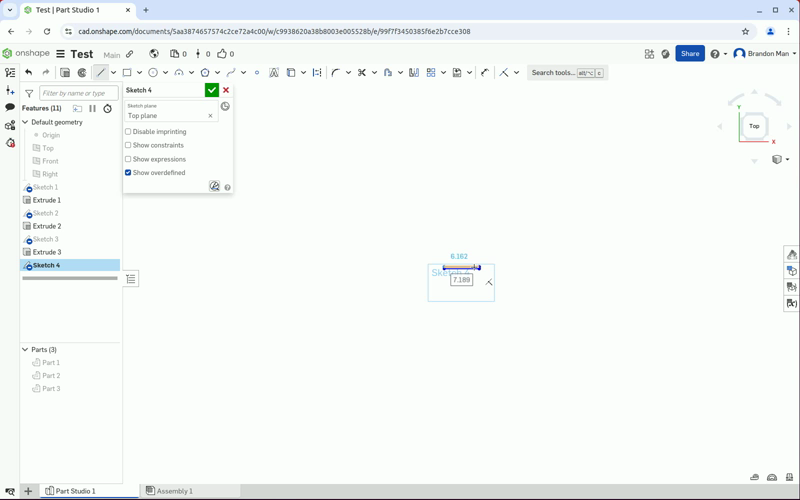
key_down(shift)
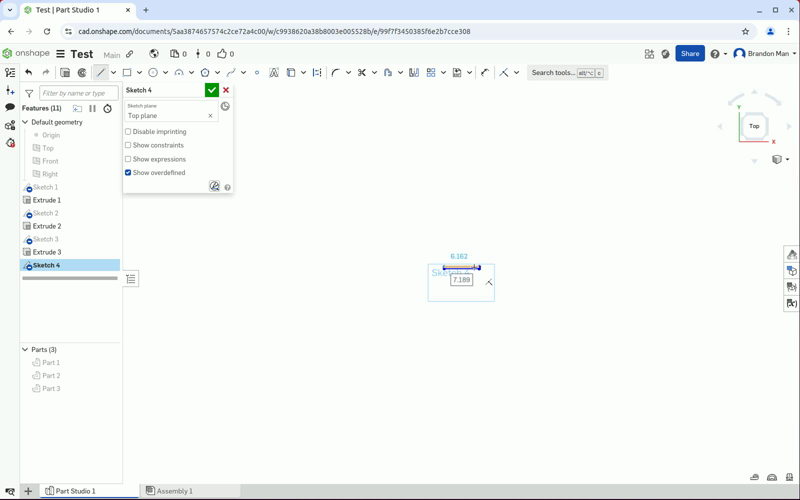
mouse_move(444, 268)
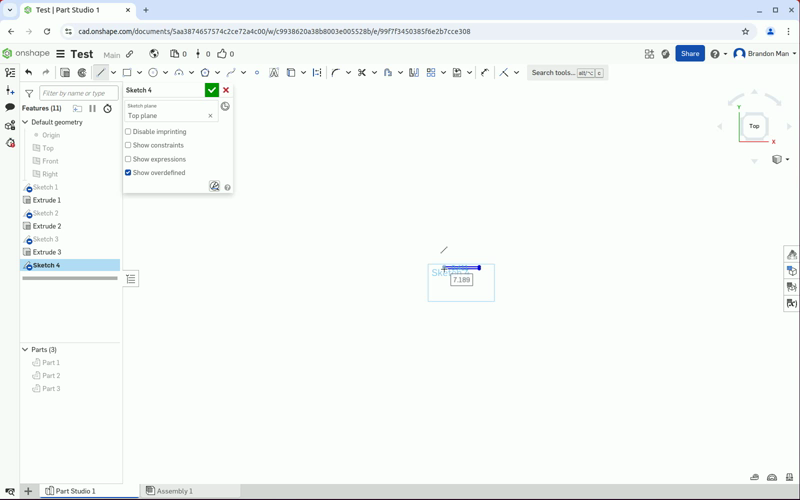
scroll(6)
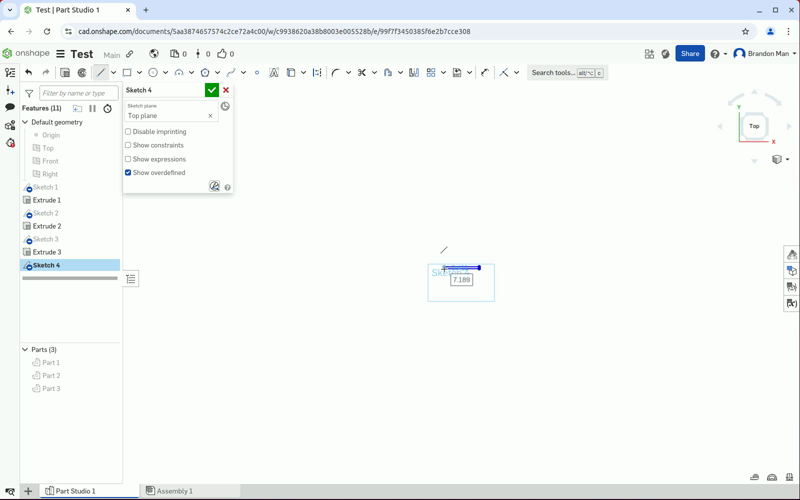
scroll(6)
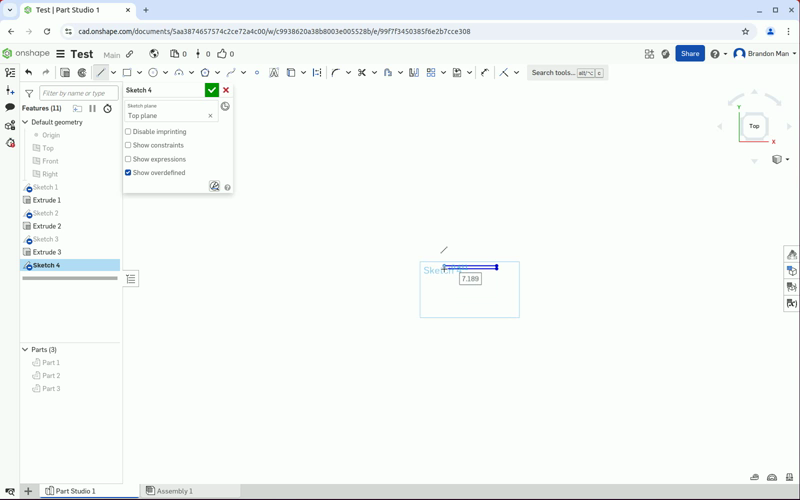
scroll(6)
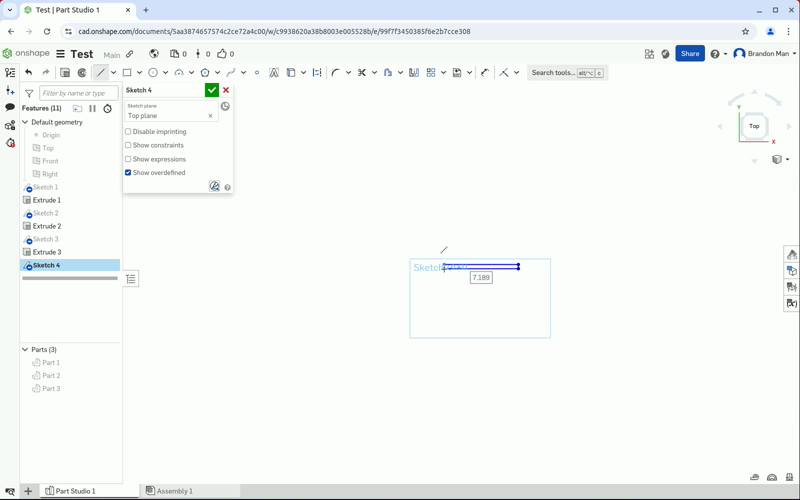
scroll(6)
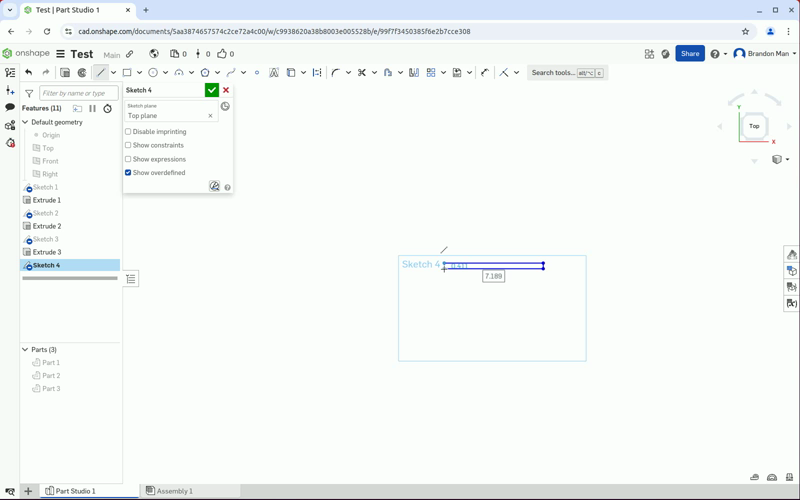
scroll(6)
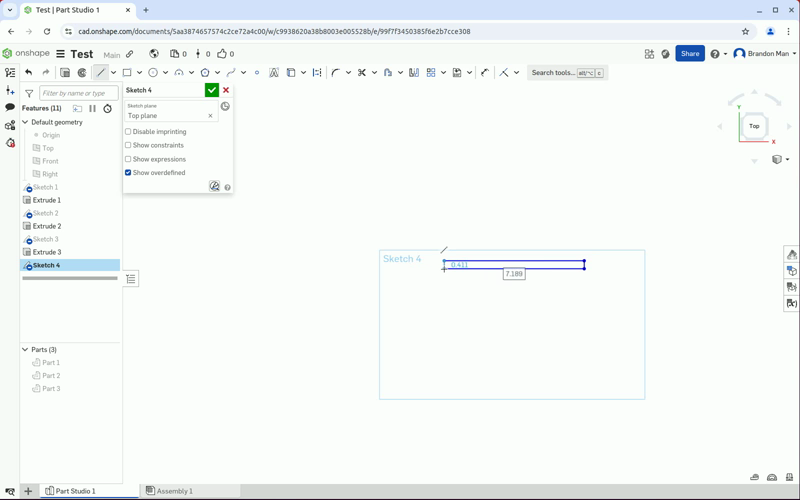
scroll(6)
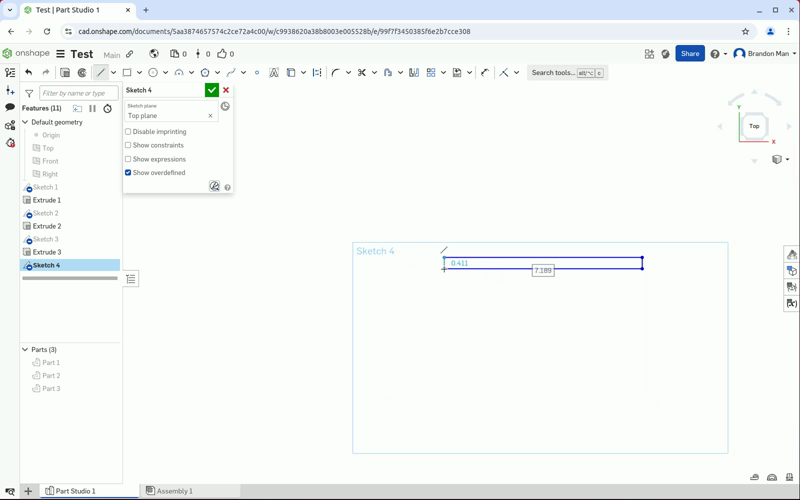
scroll(6)
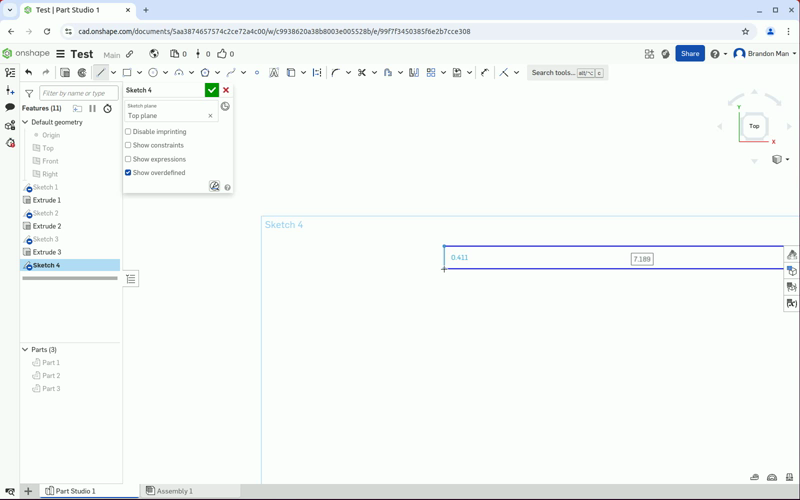
key_up(shift)
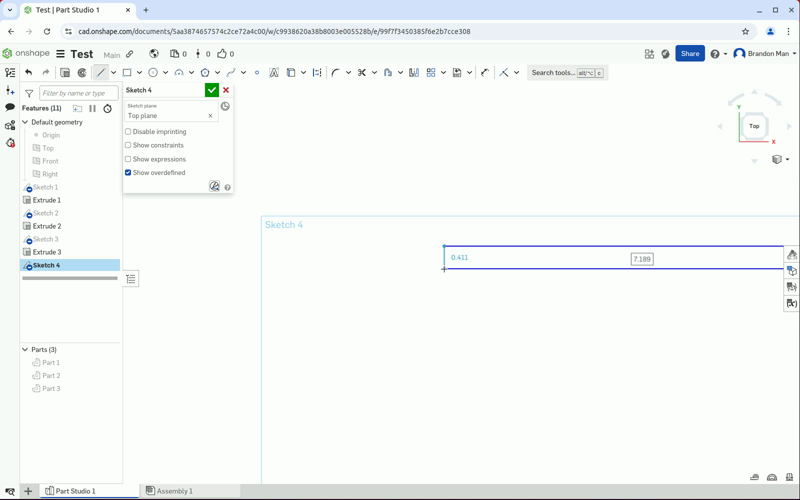
click(444, 268)
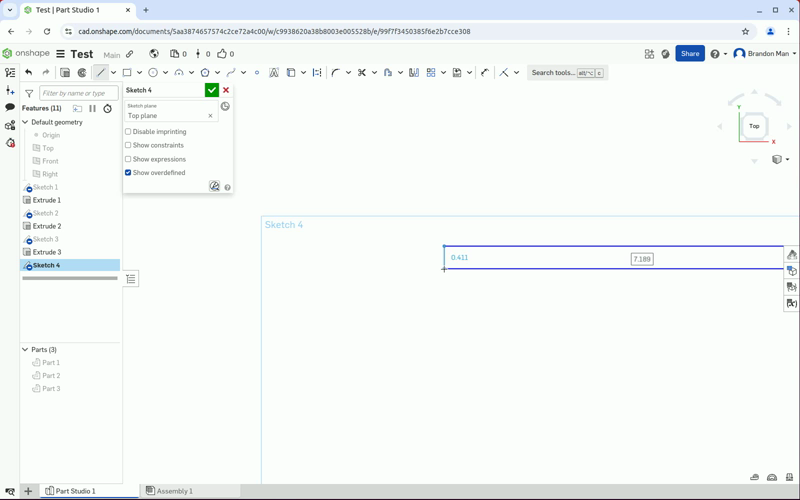
scroll(-6)
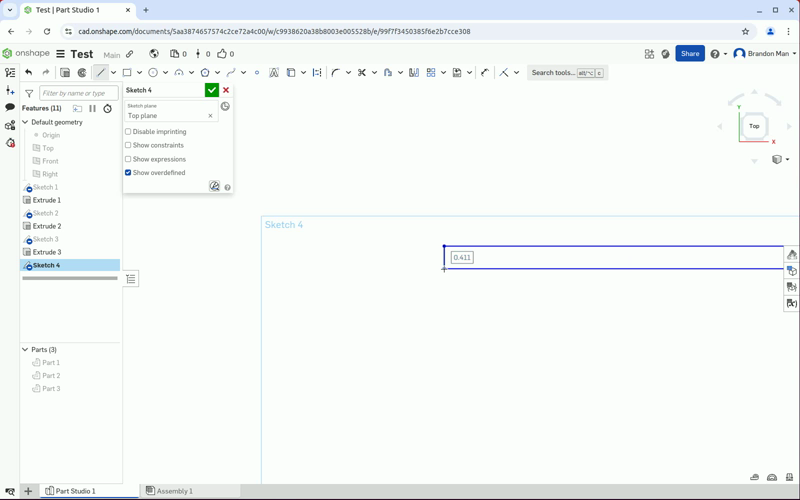
scroll(-6)
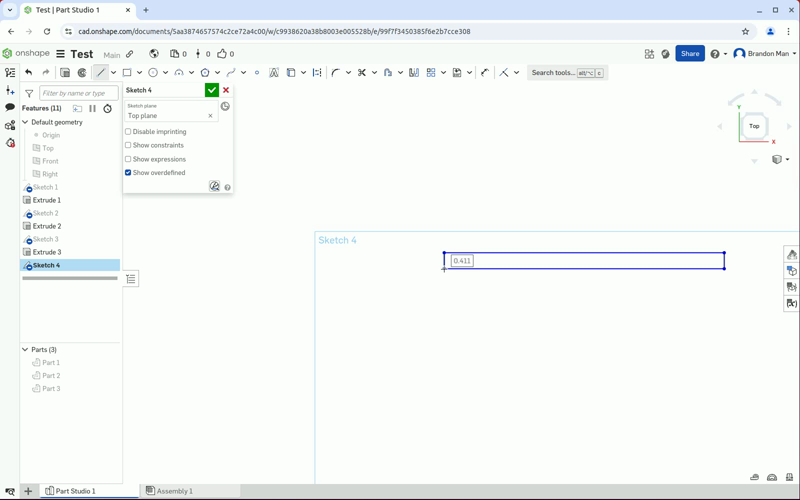
scroll(-6)
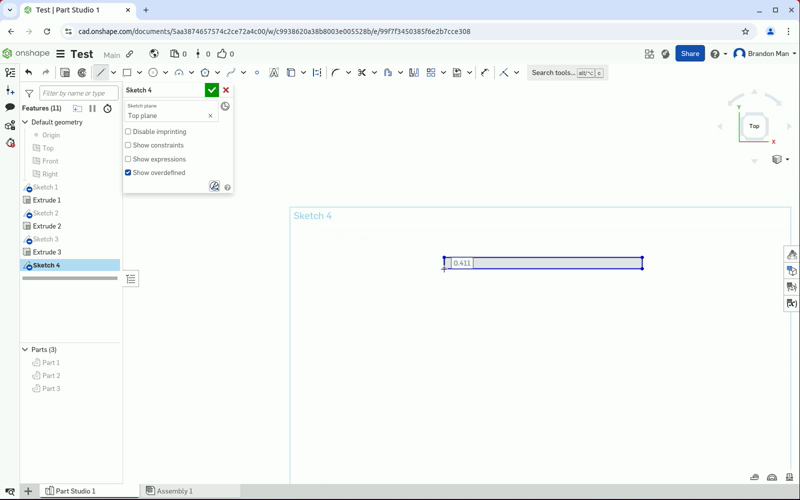
scroll(-6)
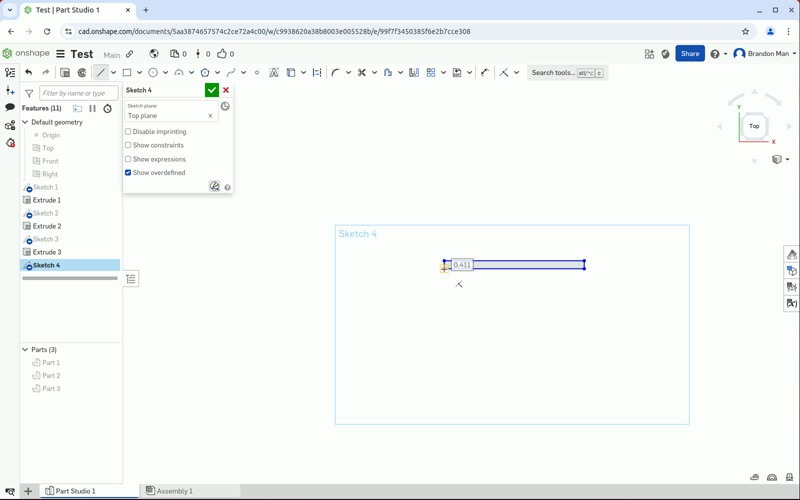
scroll(-6)
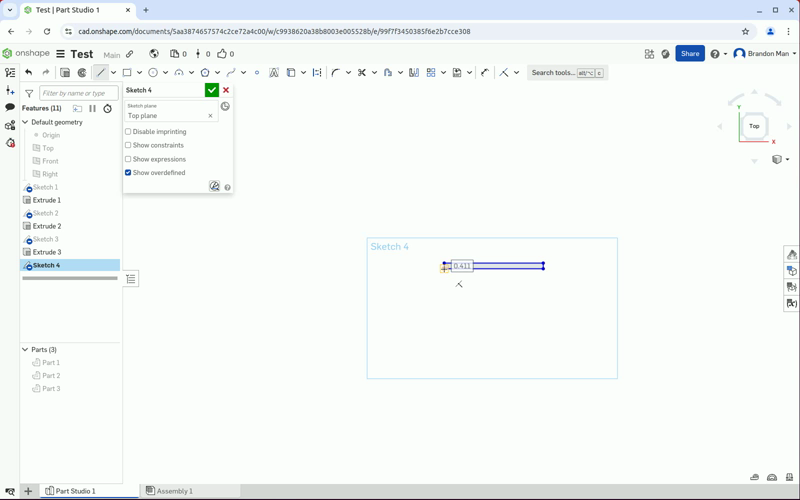
scroll(-6)
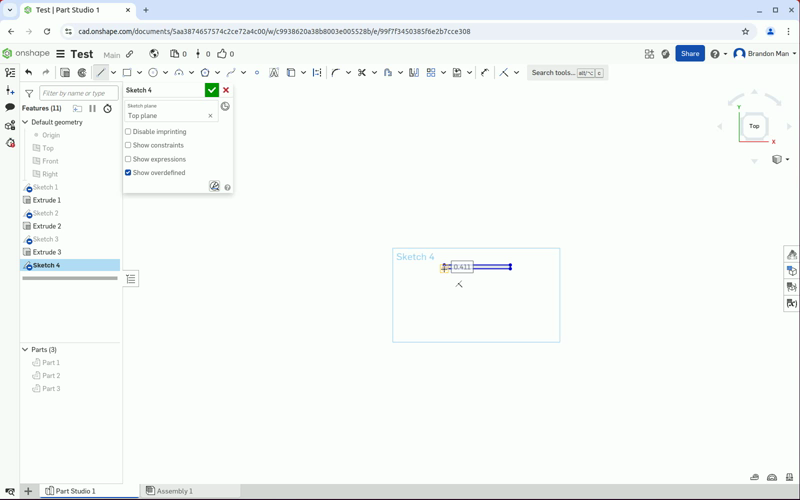
scroll(-6)
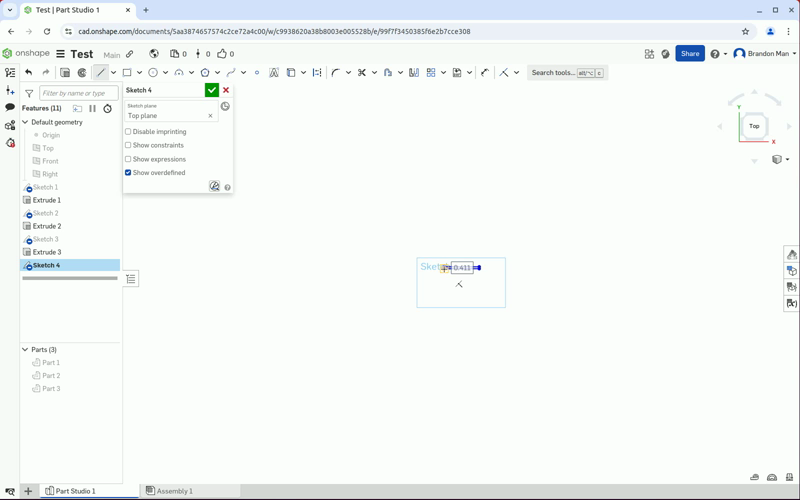
key(esc)
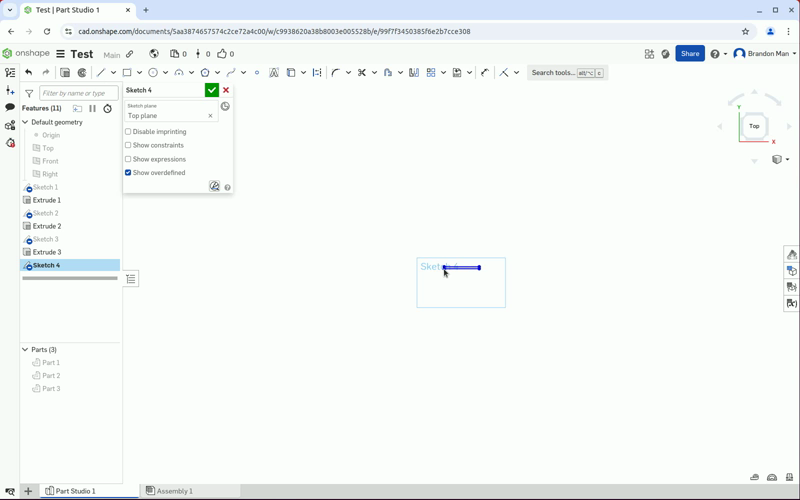
mouse_move(463, 268)
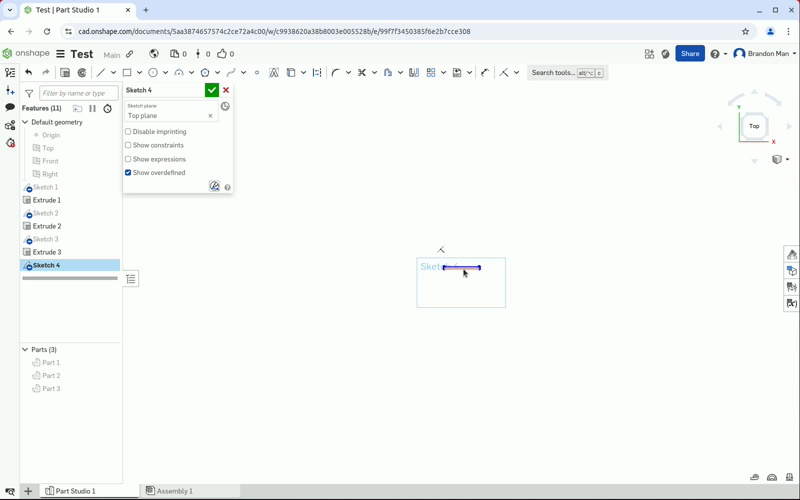
scroll(6)
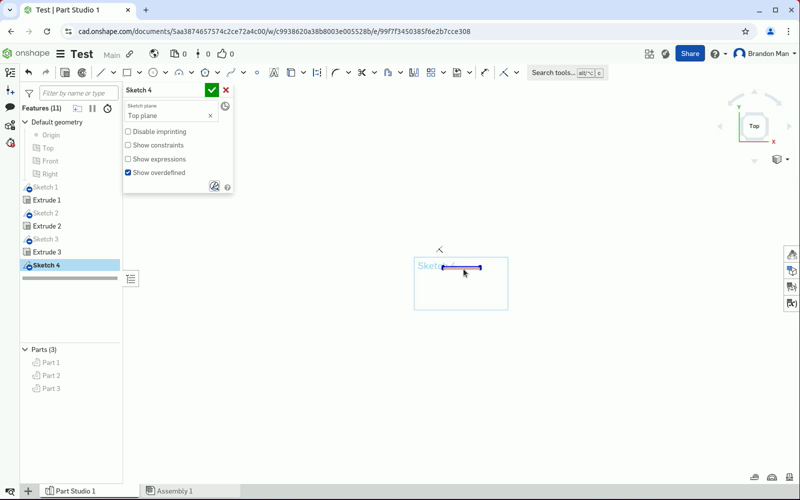
scroll(6)
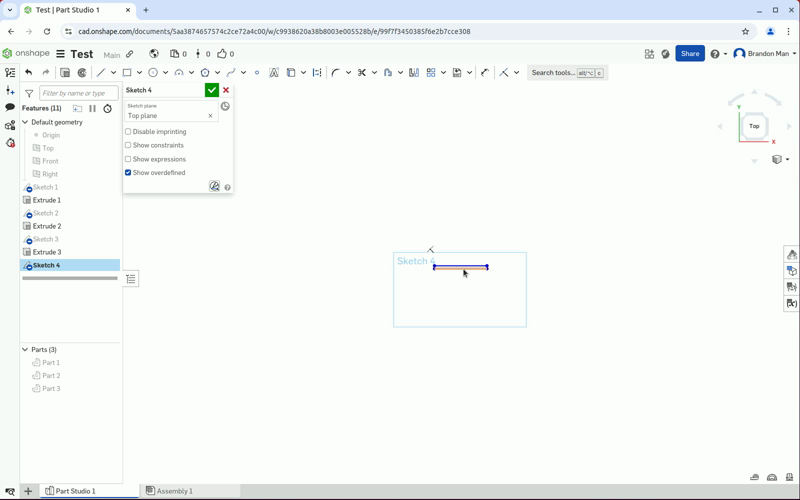
scroll(6)
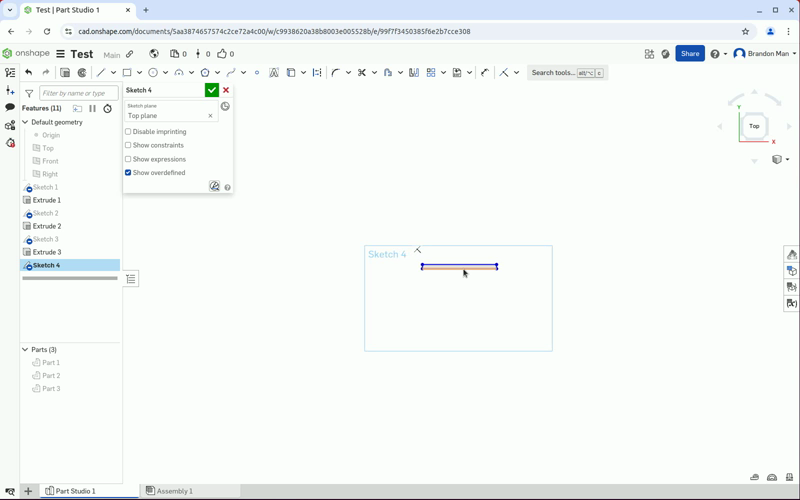
scroll(6)
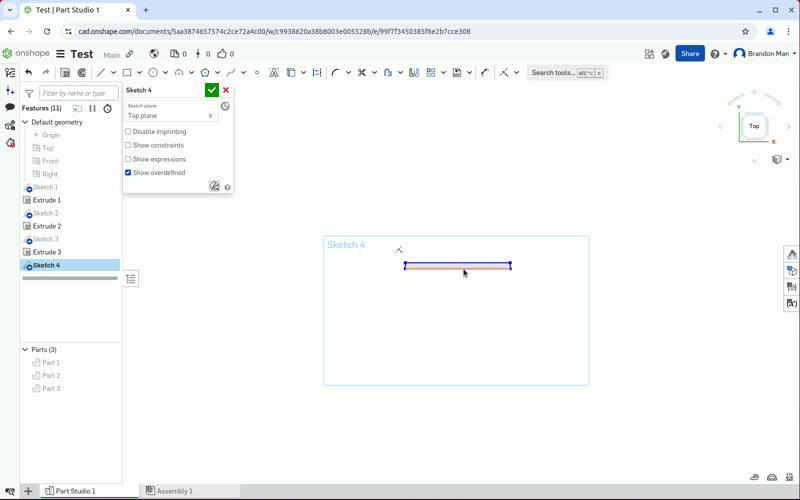
scroll(6)
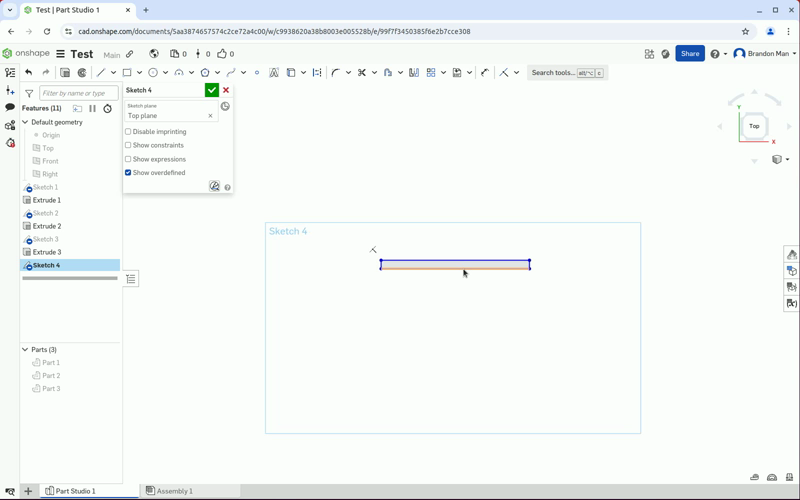
scroll(6)
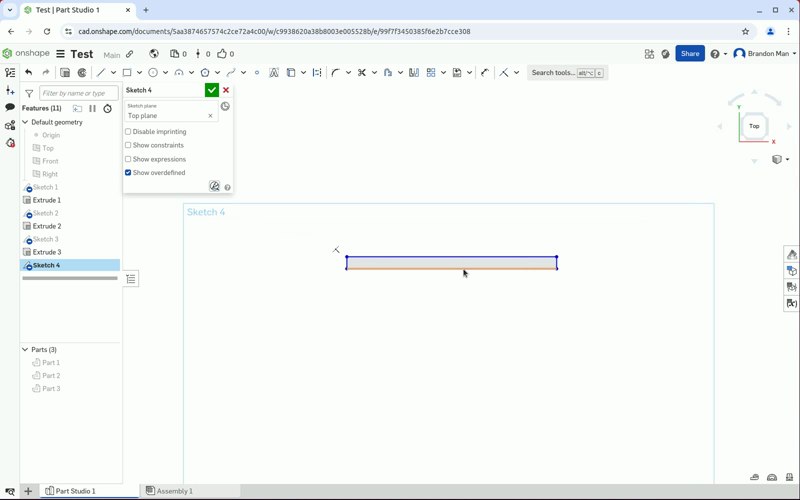
scroll(6)
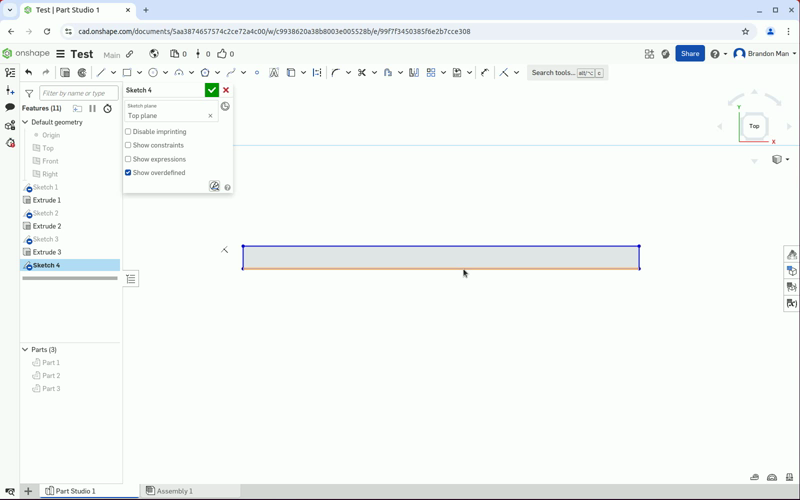
click(463, 268)
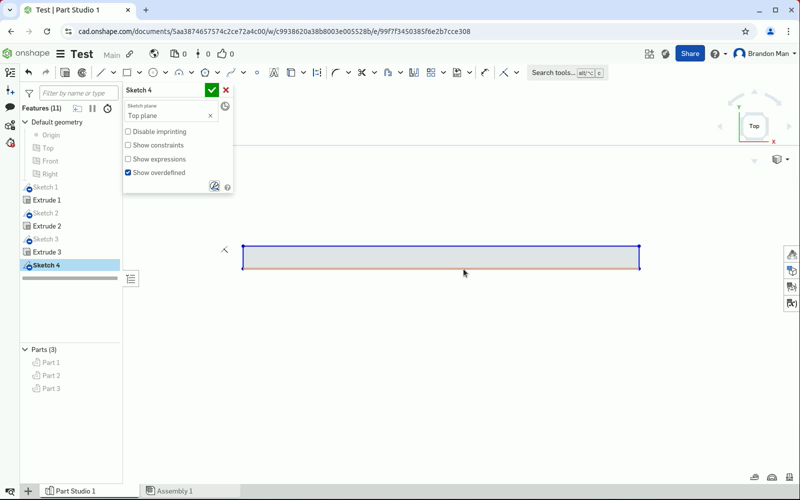
scroll(-6)
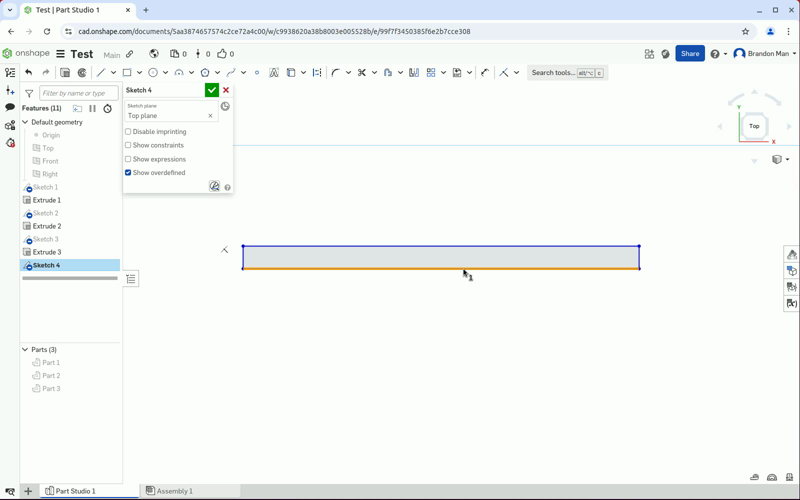
scroll(-6)
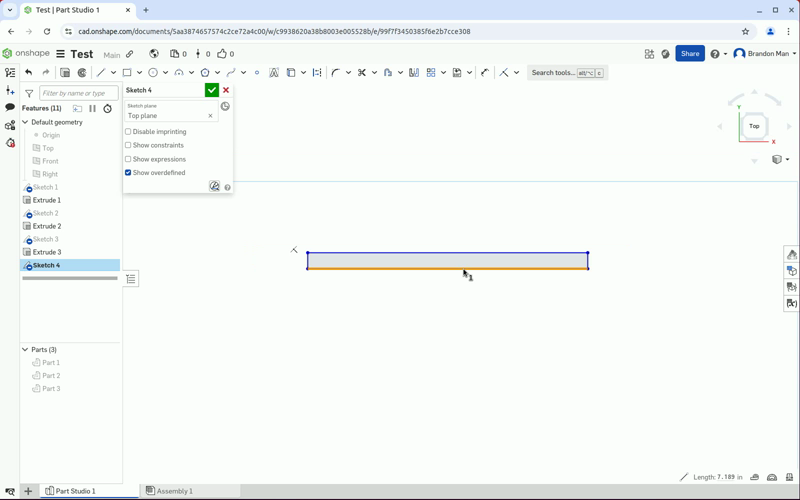
scroll(-6)
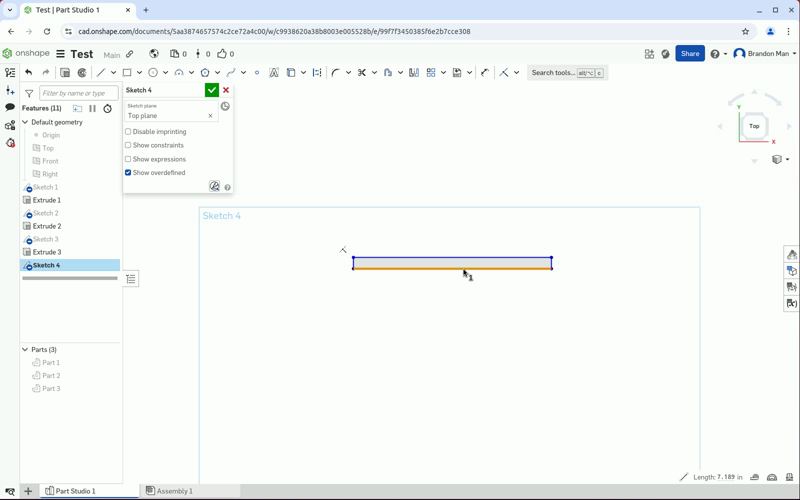
scroll(-6)
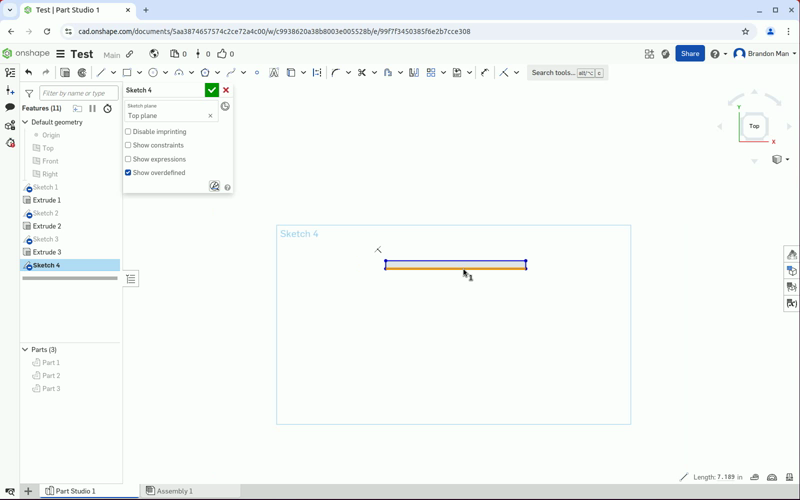
scroll(-6)
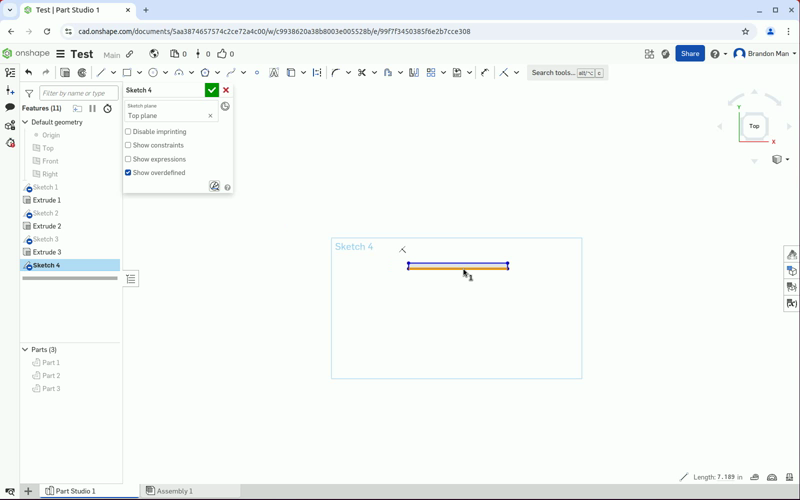
scroll(-6)
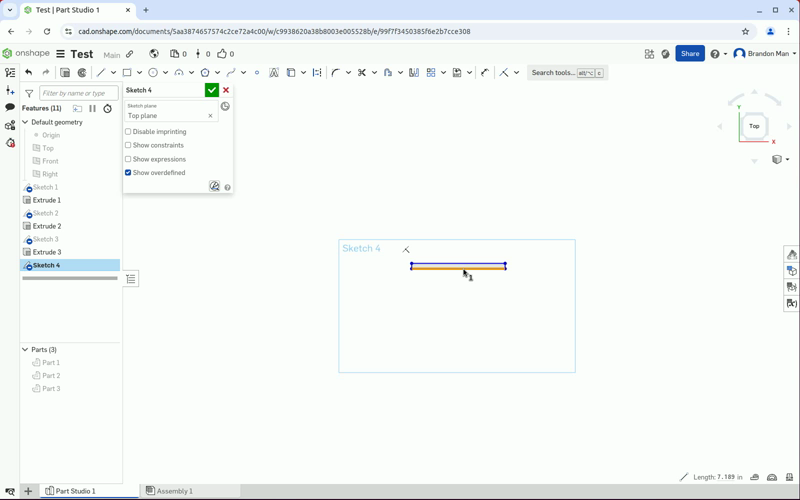
scroll(-6)
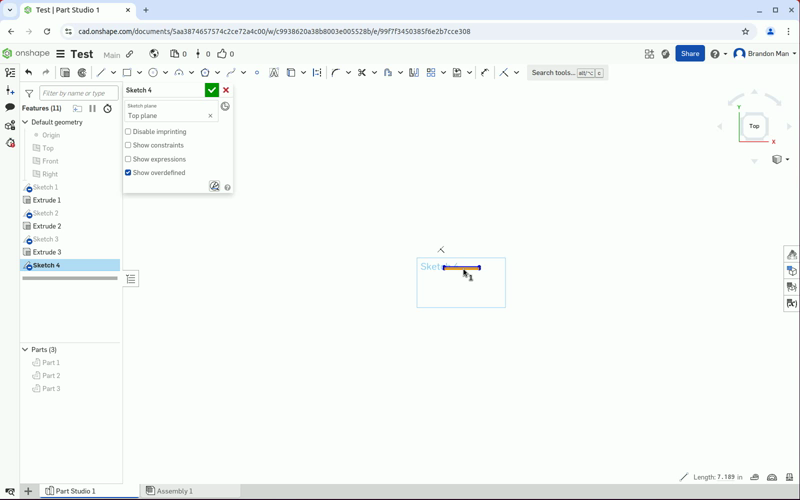
mouse_move(73, 352)
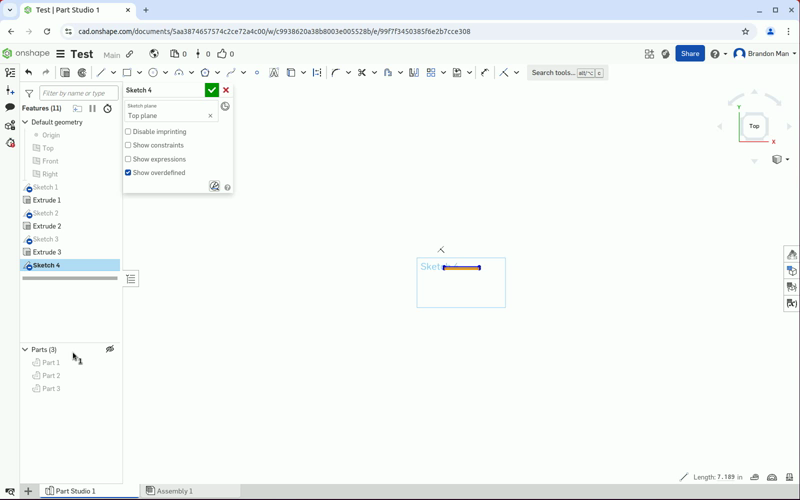
key(shift+y)
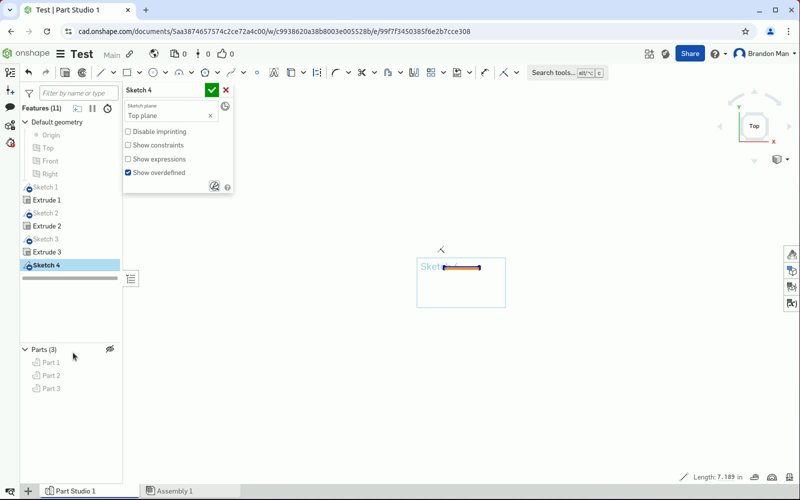
key(shift+e)
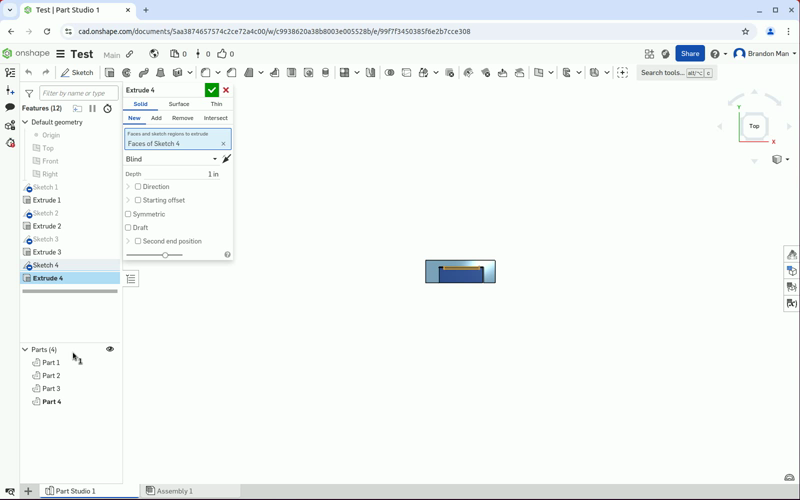
mouse_move(143, 106)
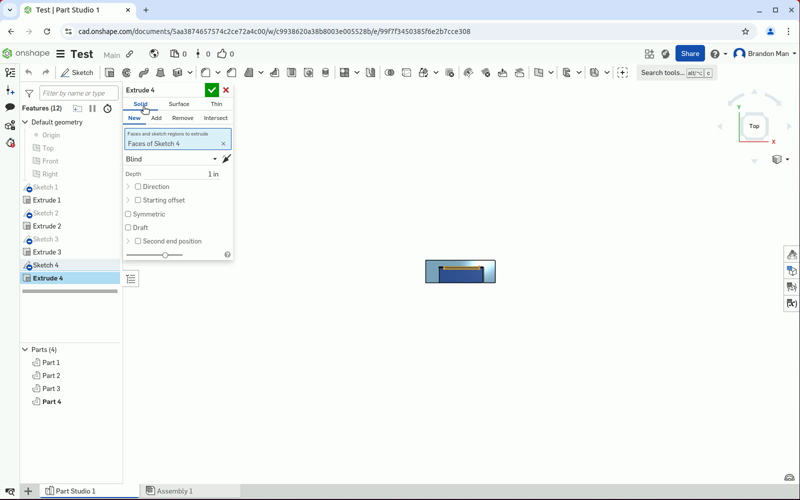
click(143, 106)
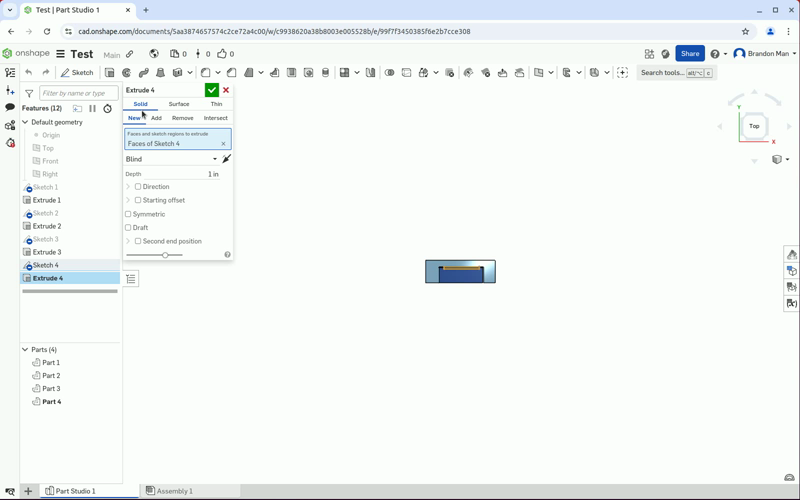
mouse_move(137, 120)
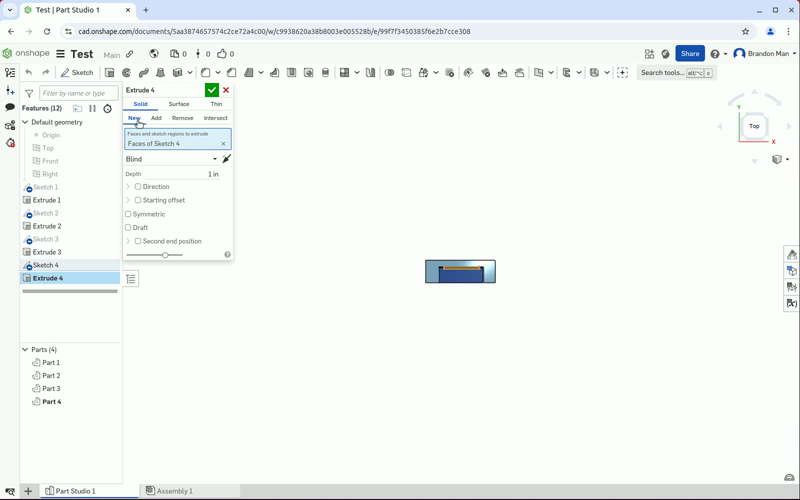
click(137, 120)
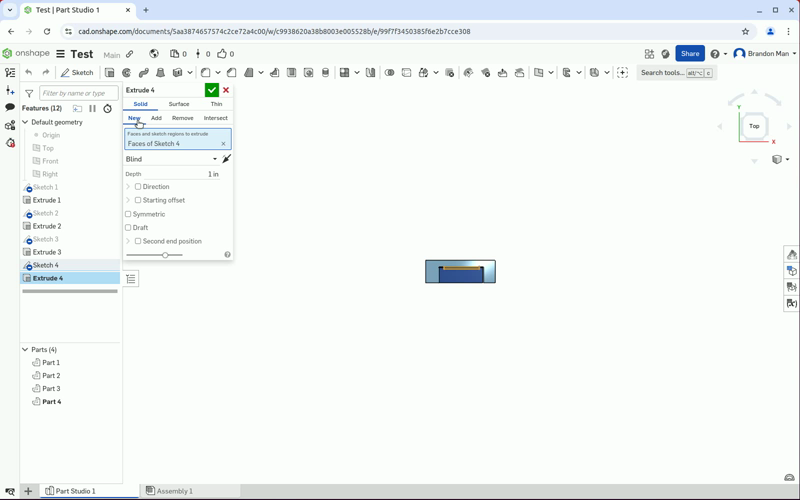
key(tab, 4)
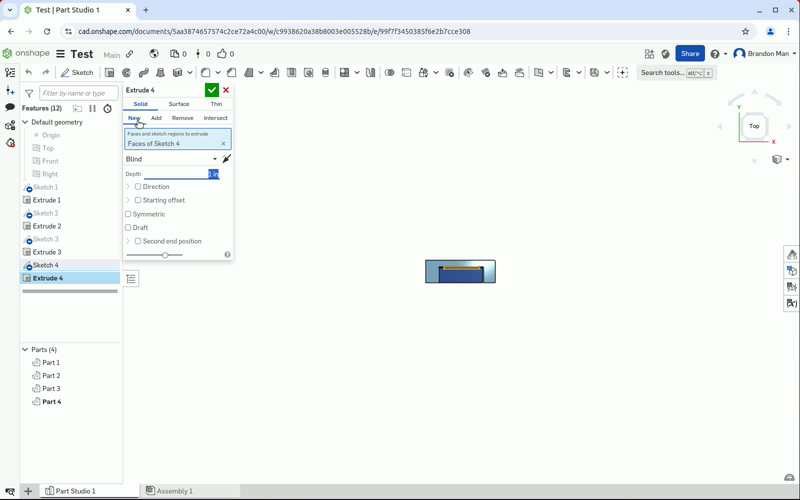
text(7.703)
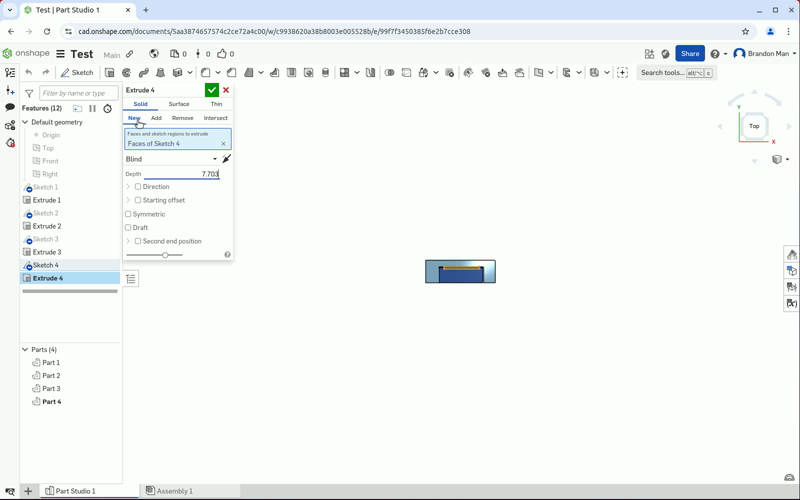
key(enter)
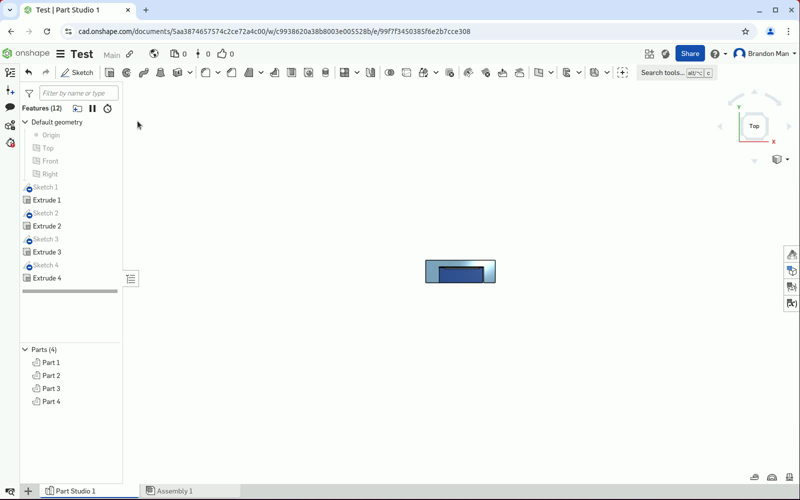
key(shift+h)
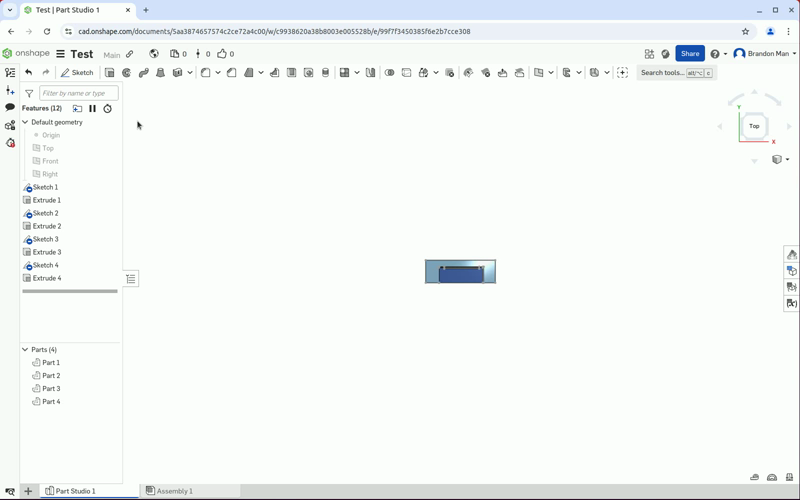
key(shift+h)
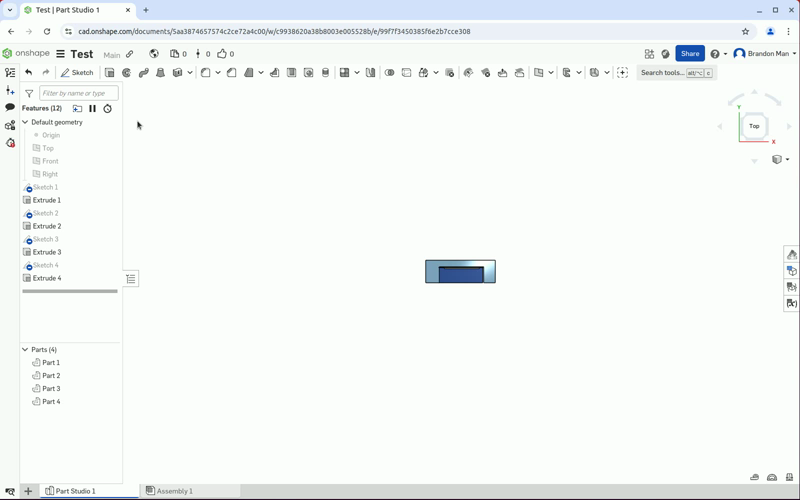
mouse_move(73, 189)
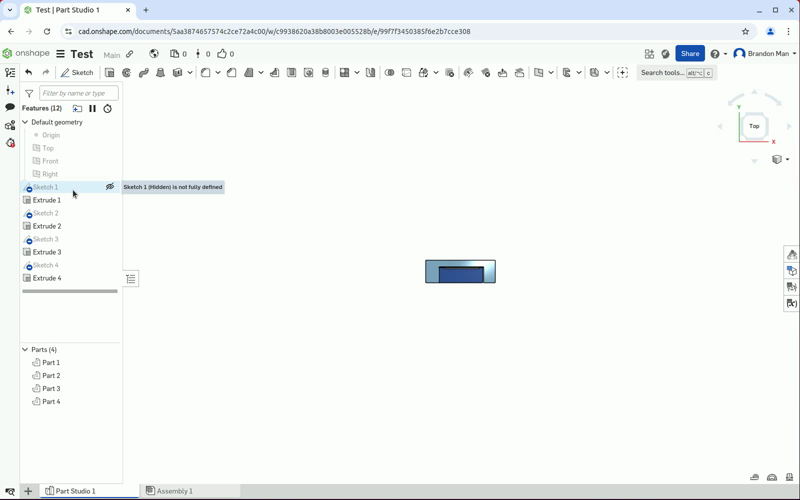
click(73, 189)
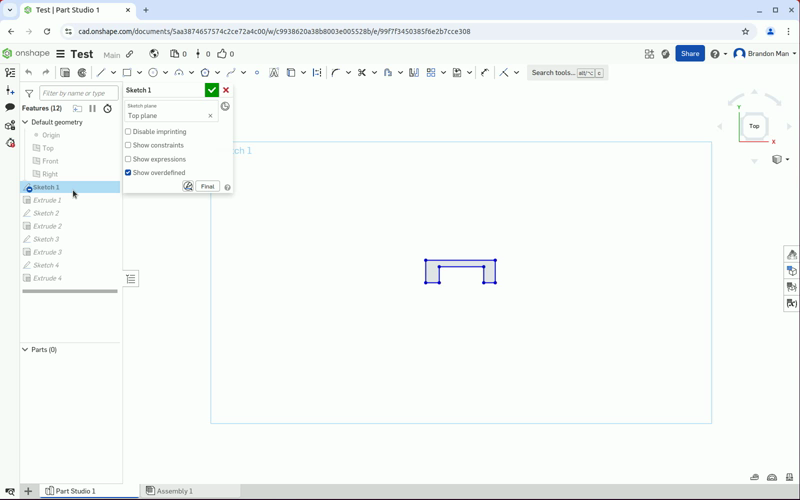
mouse_move(229, 92)
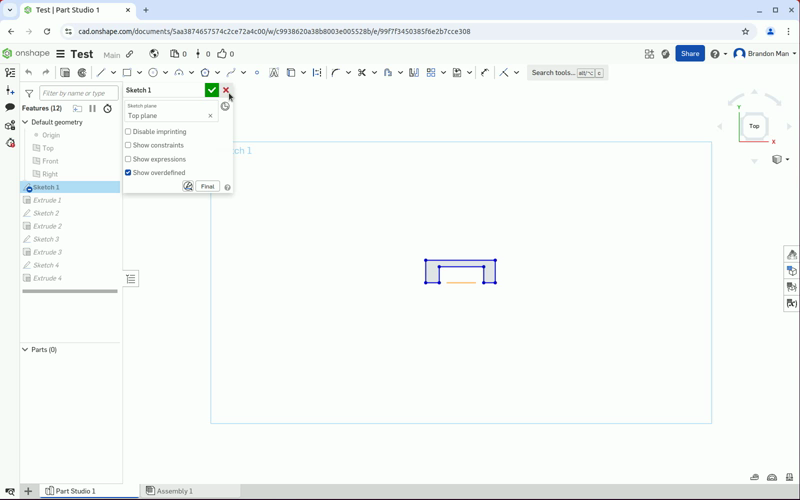
click(229, 92)
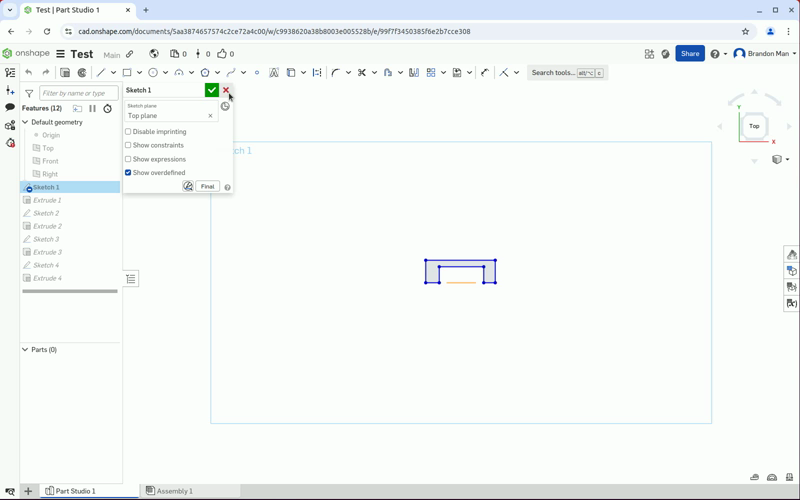
key(shift+s)
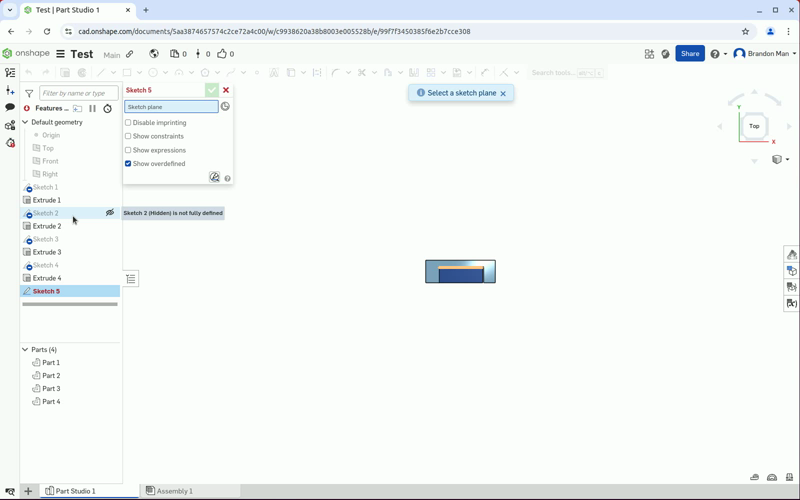
scroll(3)
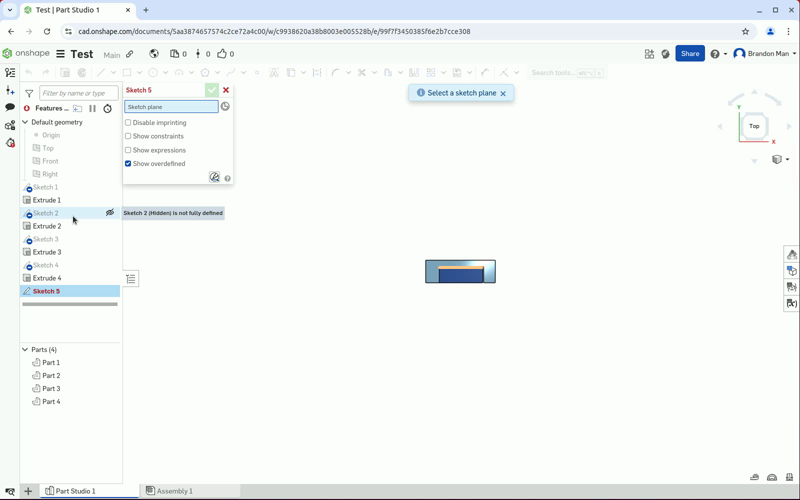
mouse_move(73, 150)
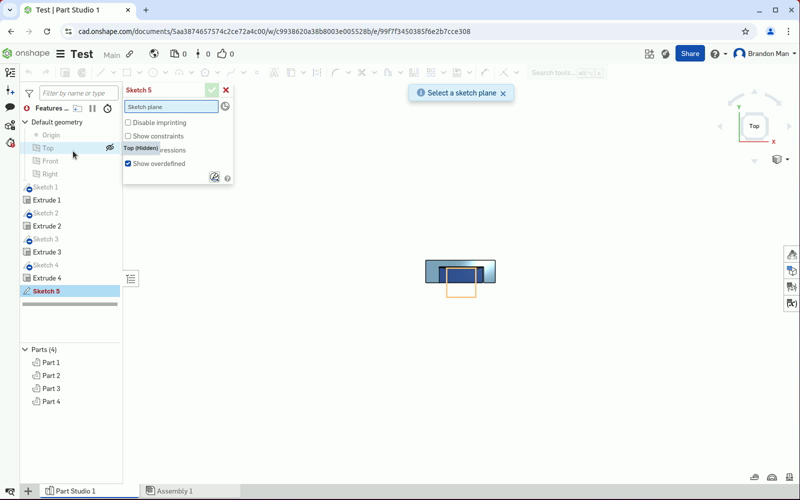
click(73, 150)
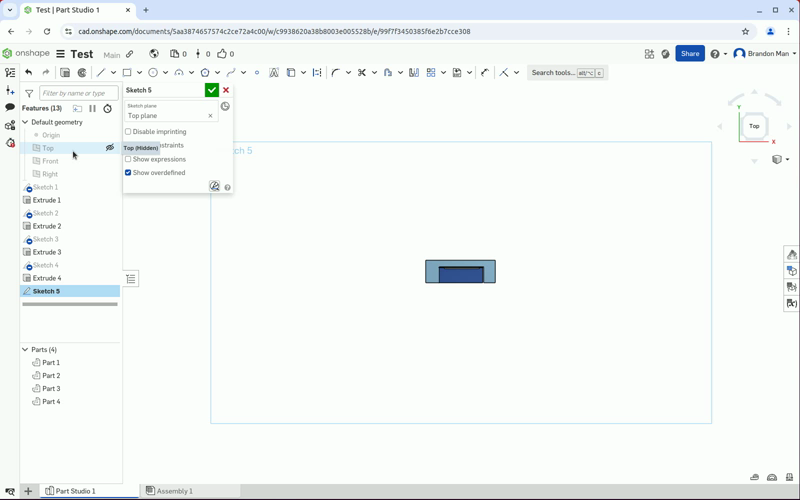
mouse_move(73, 352)
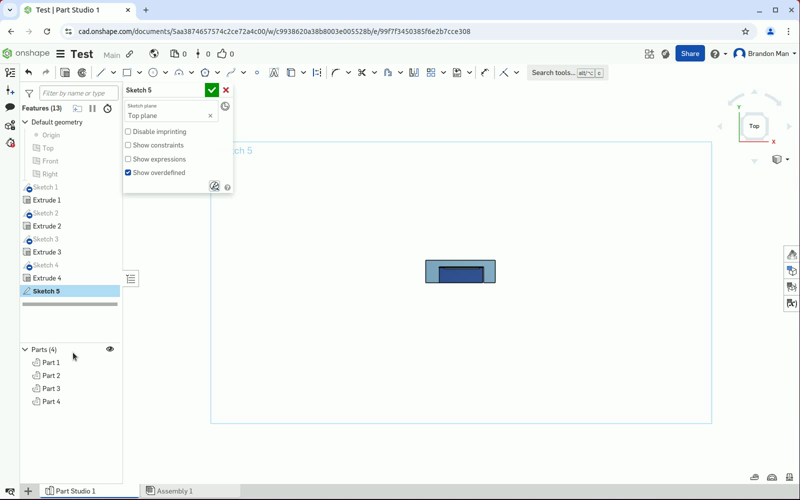
key(y)
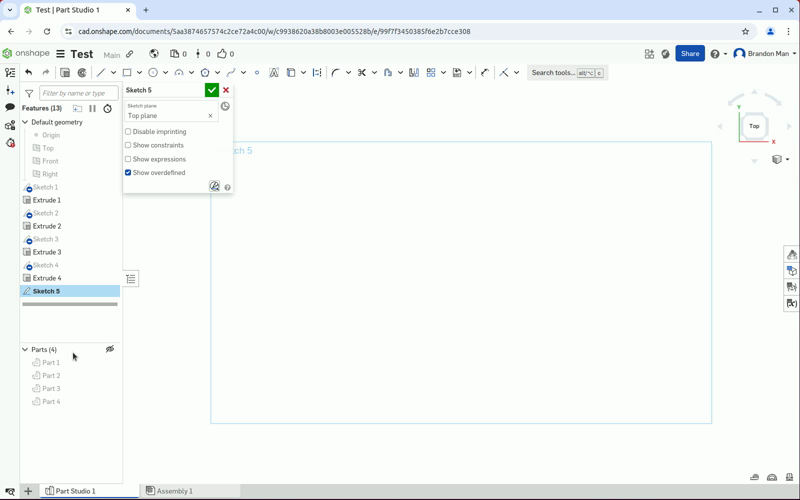
key(l)
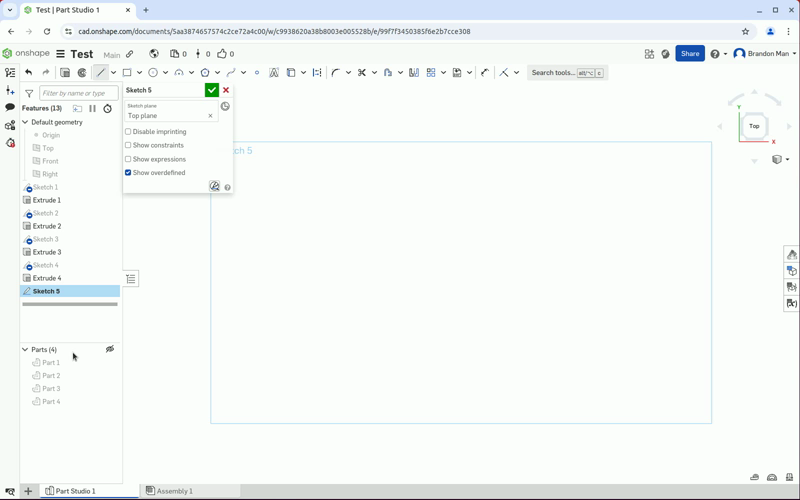
key_down(shift)
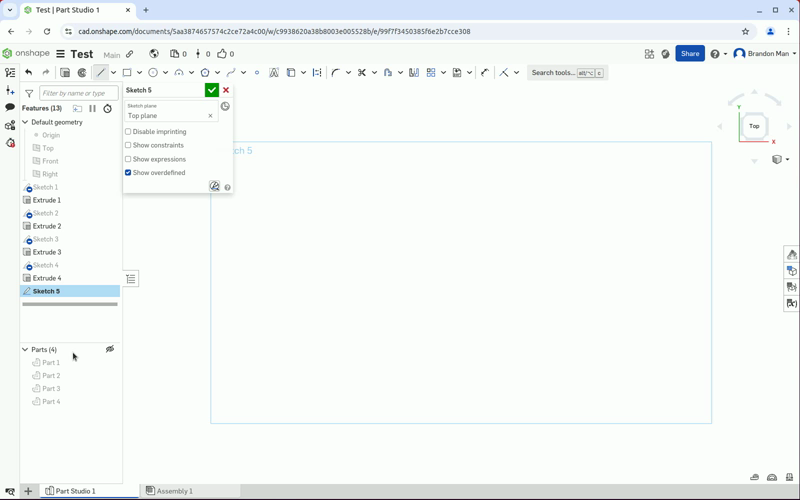
mouse_move(438, 282)
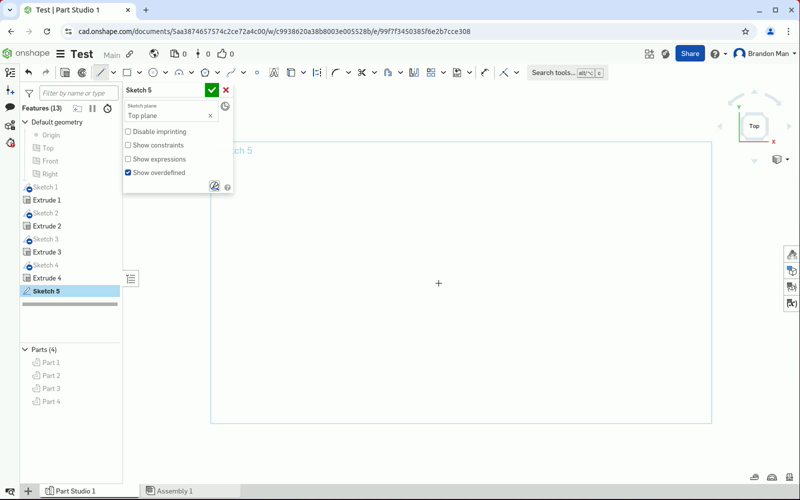
click(438, 282)
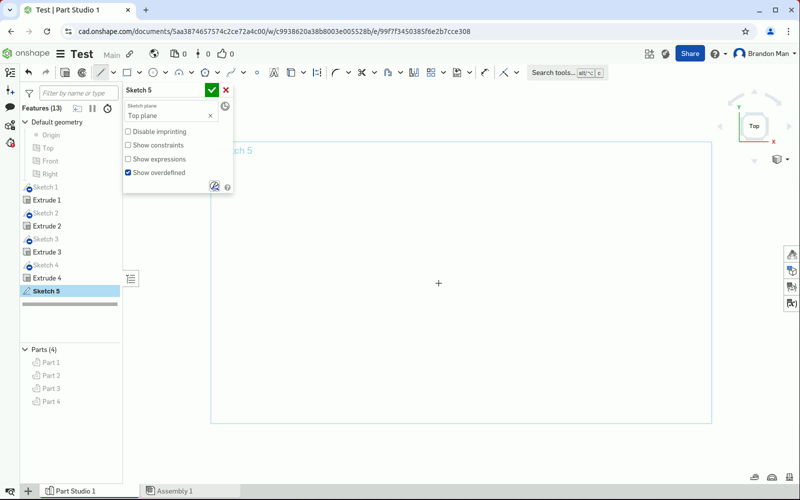
key_up(shift)
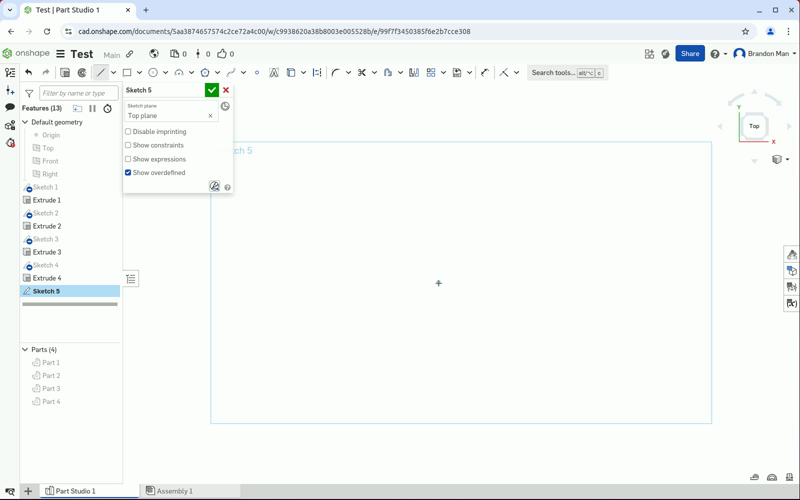
key_down(shift)
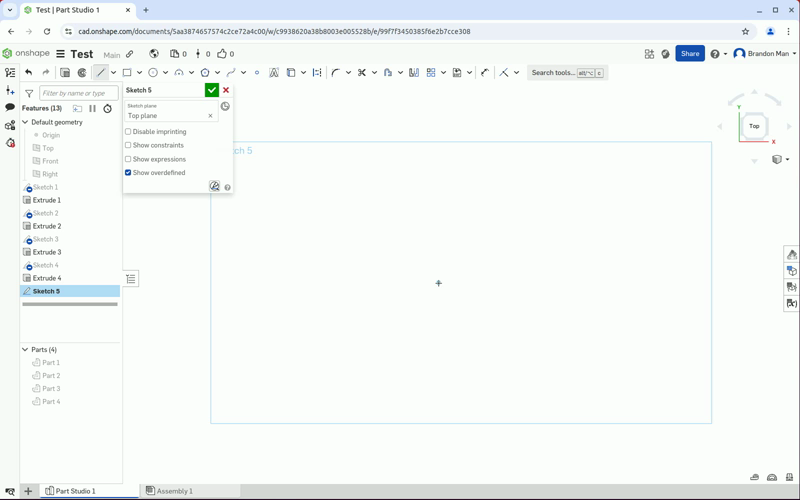
mouse_move(468, 282)
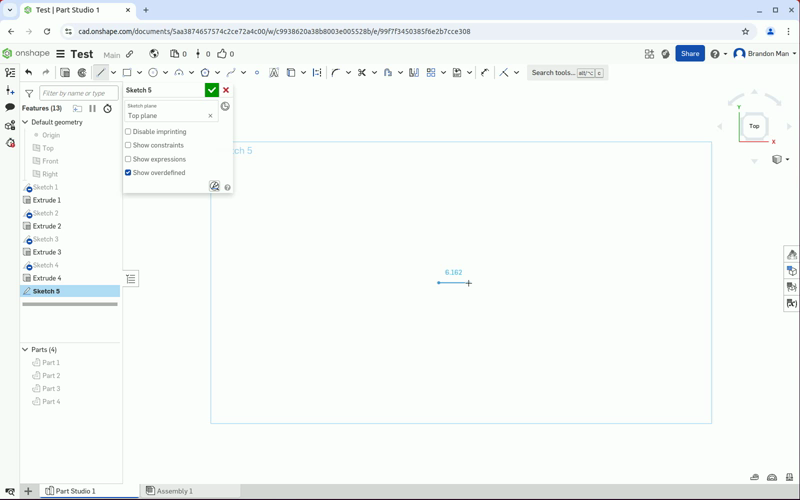
mouse_move(482, 282)
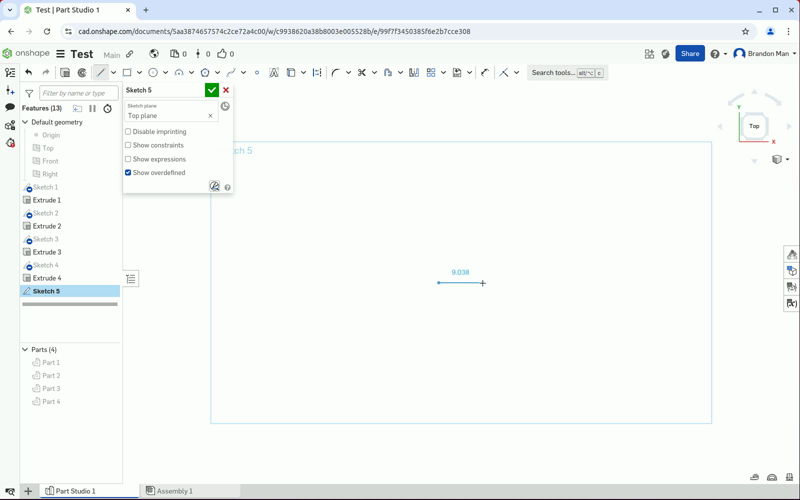
click(482, 282)
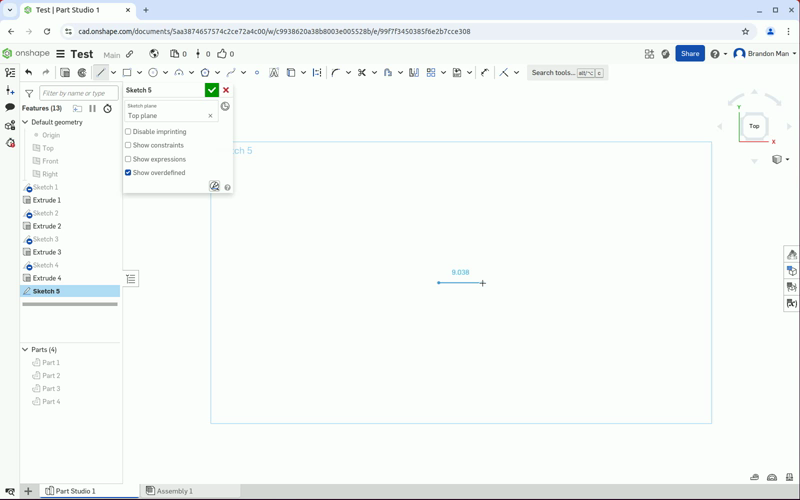
key_up(shift)
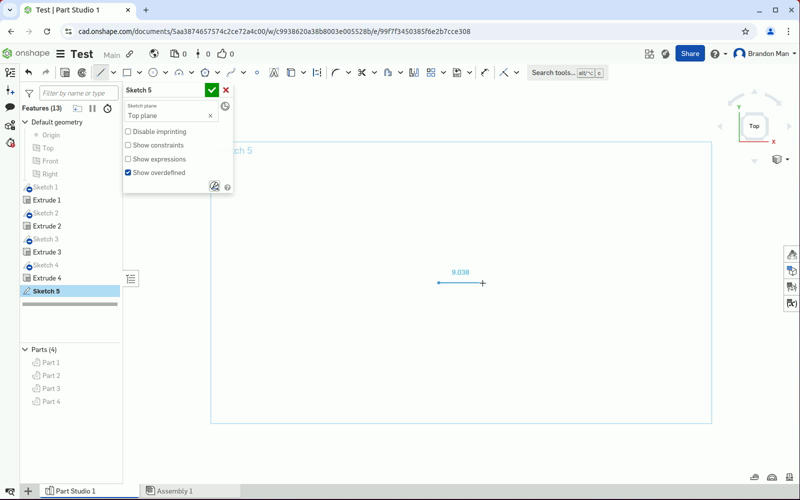
key_down(shift)
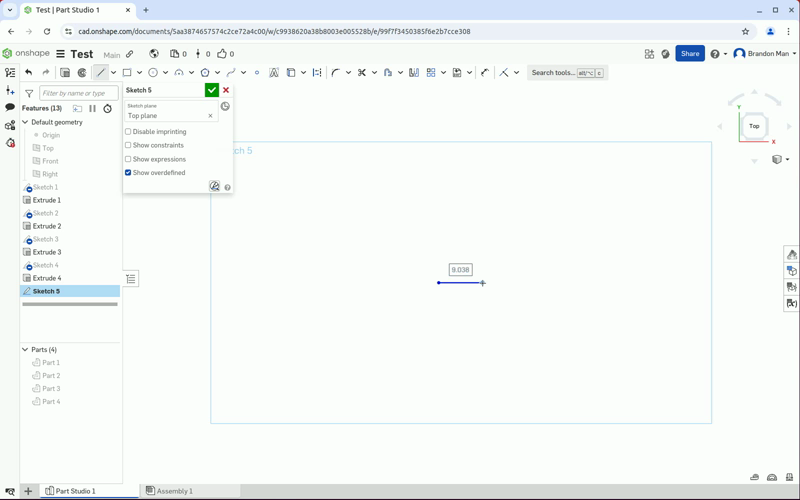
mouse_move(512, 282)
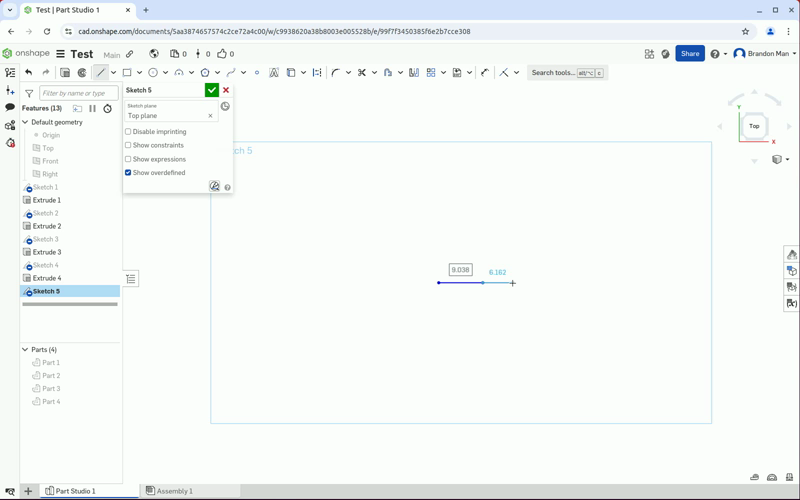
mouse_move(482, 266)
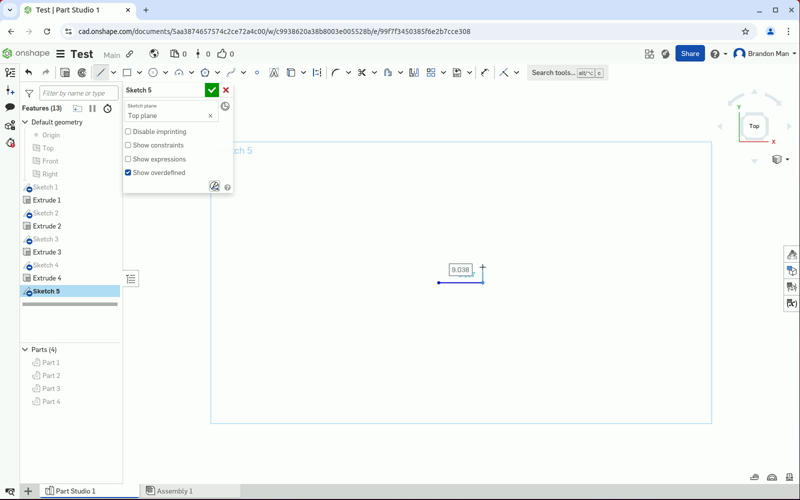
click(482, 266)
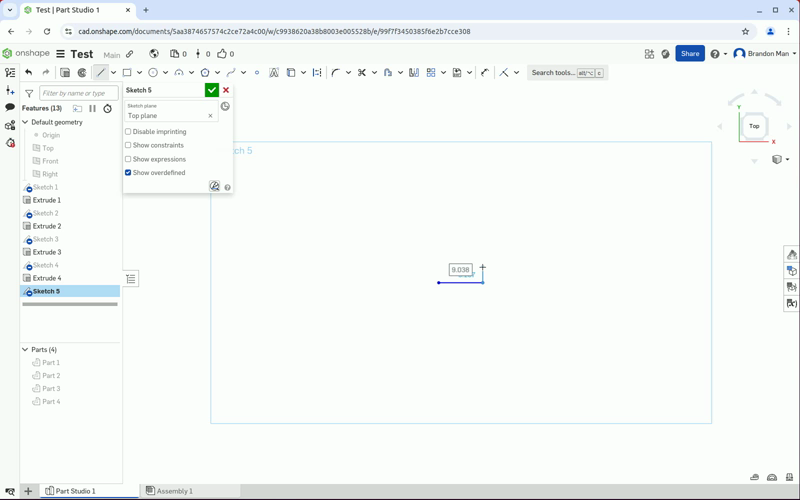
key_up(shift)
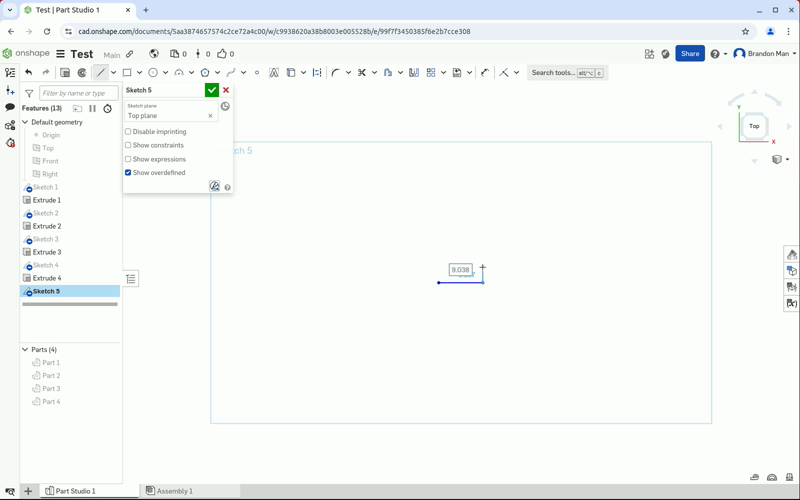
key_down(shift)
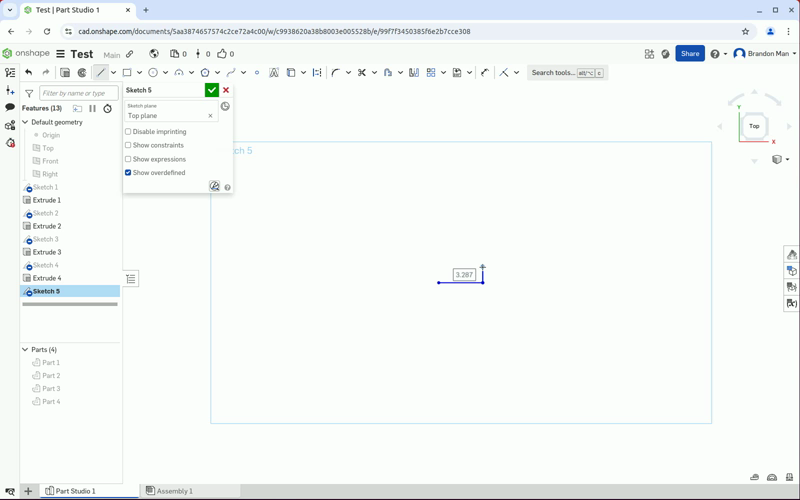
mouse_move(512, 266)
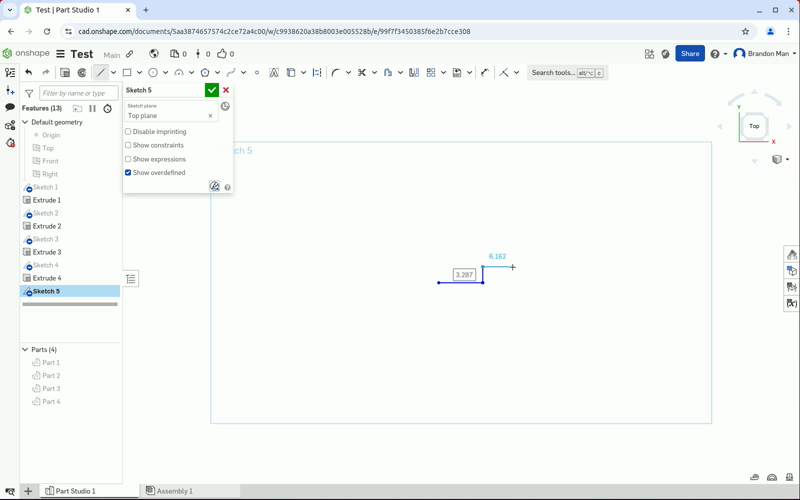
mouse_move(438, 266)
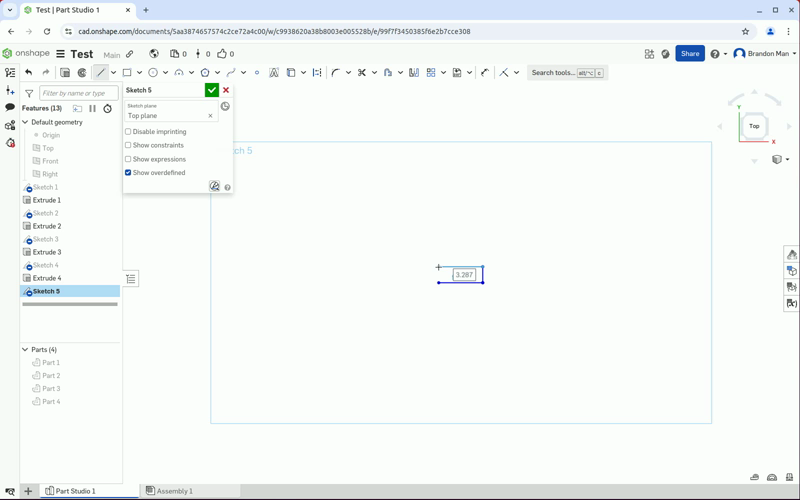
click(438, 266)
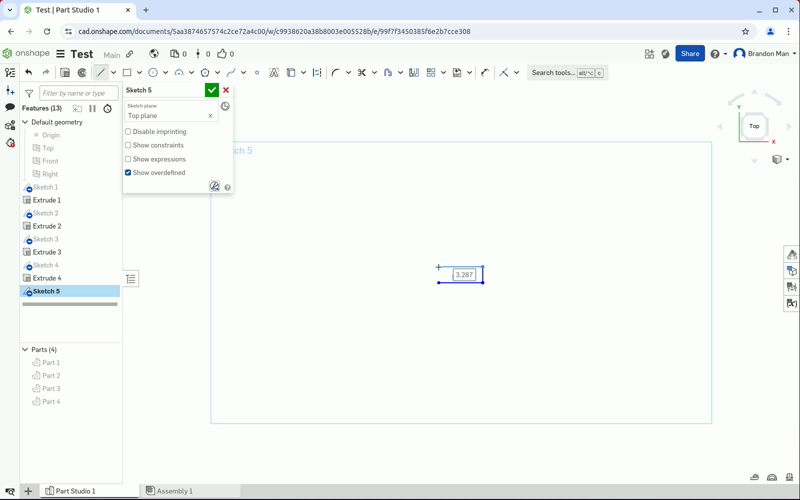
key_up(shift)
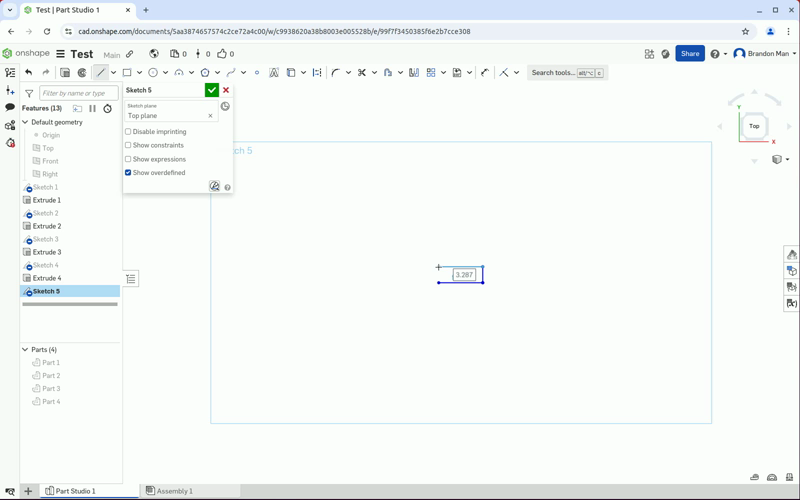
mouse_move(468, 266)
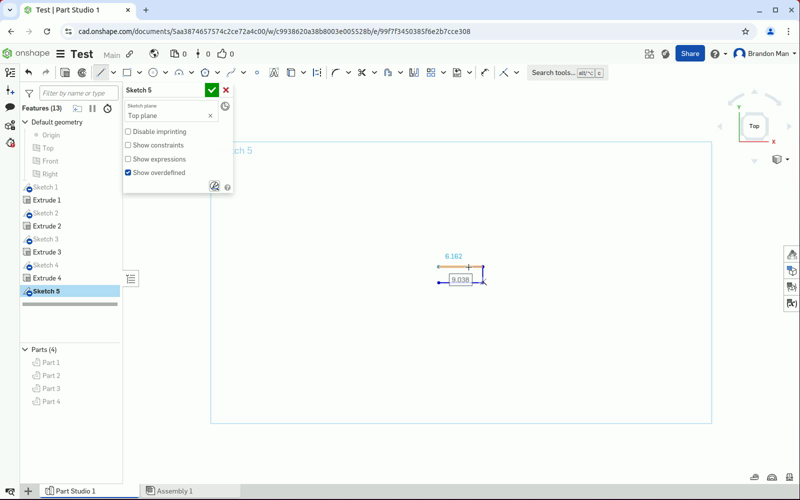
key_down(shift)
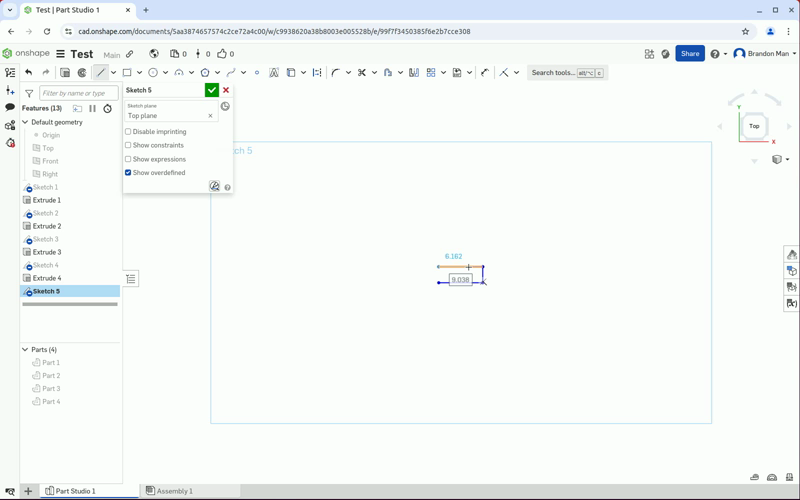
mouse_move(438, 282)
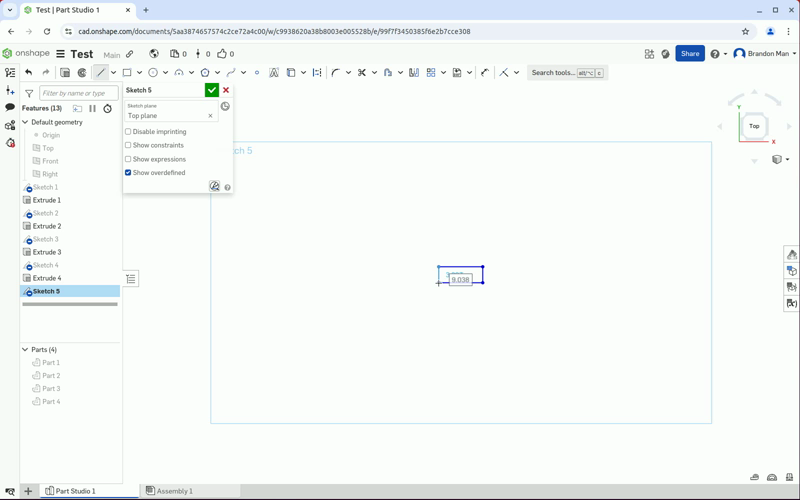
key_up(shift)
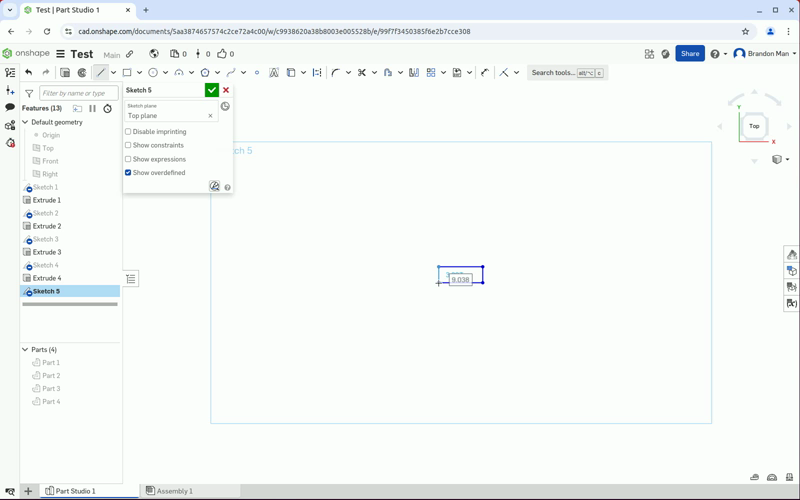
click(438, 282)
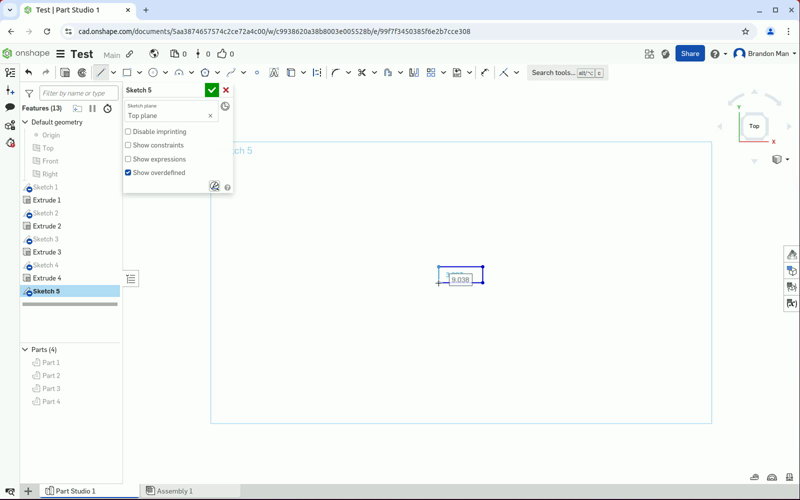
key(esc)
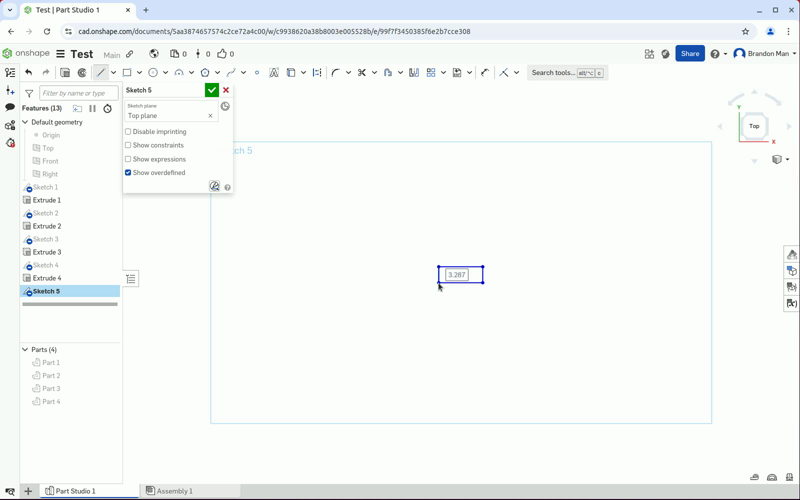
key(c)
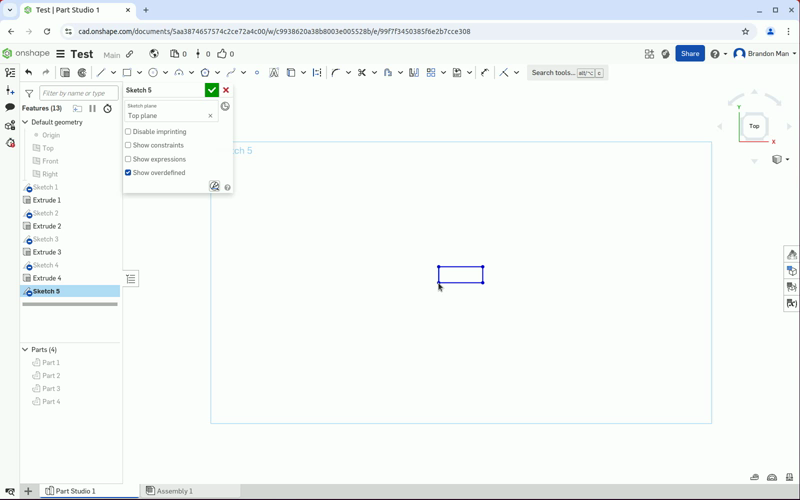
key_down(shift)
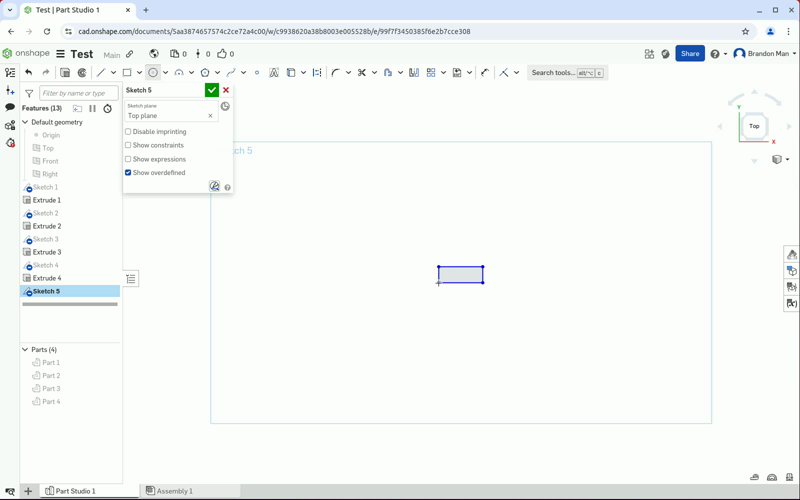
mouse_move(439, 282)
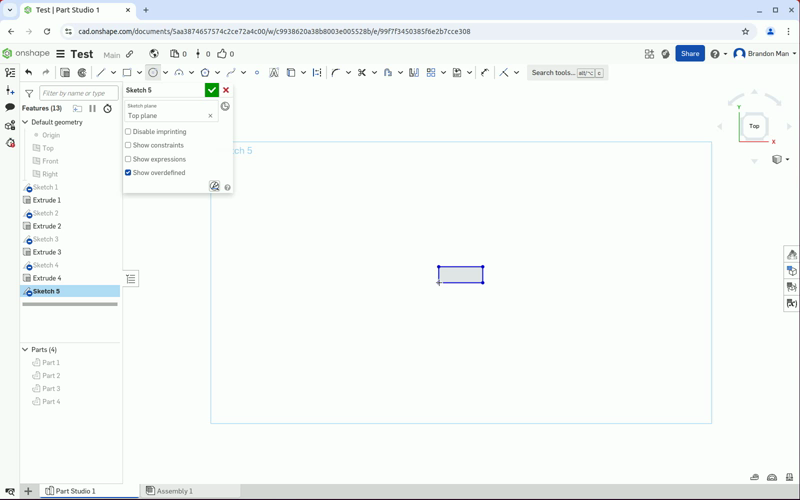
scroll(6)
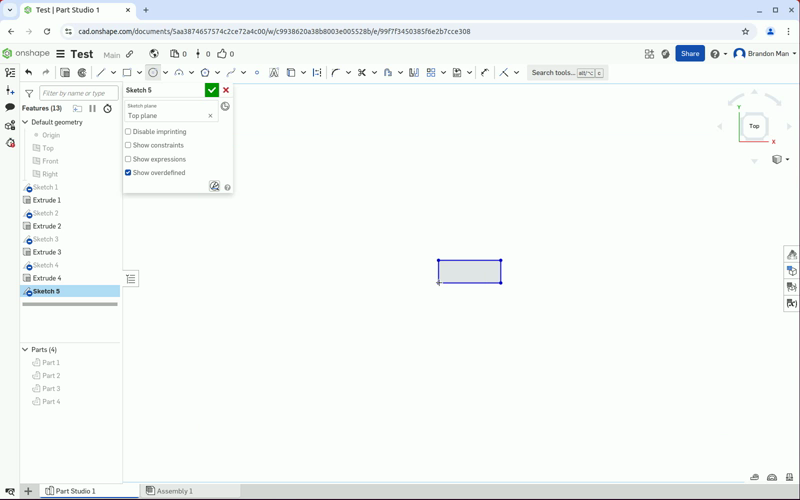
scroll(6)
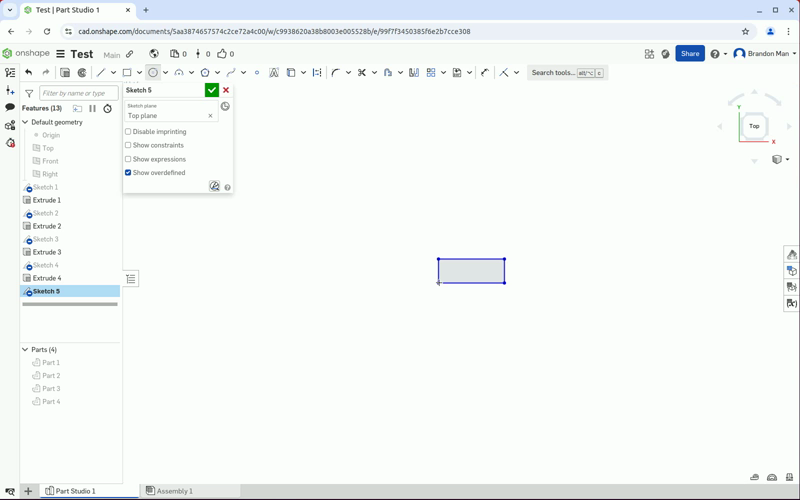
scroll(6)
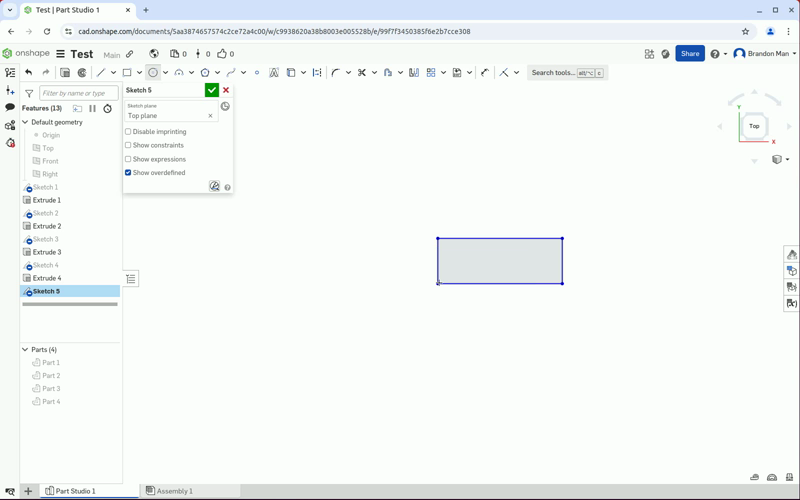
scroll(6)
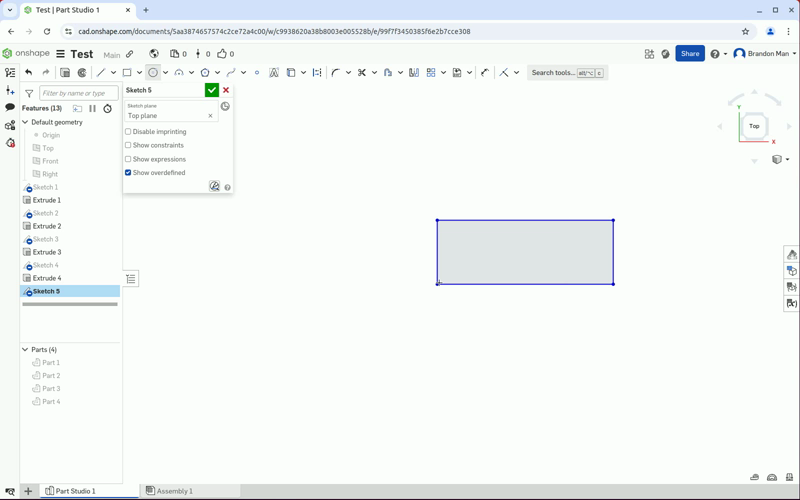
scroll(6)
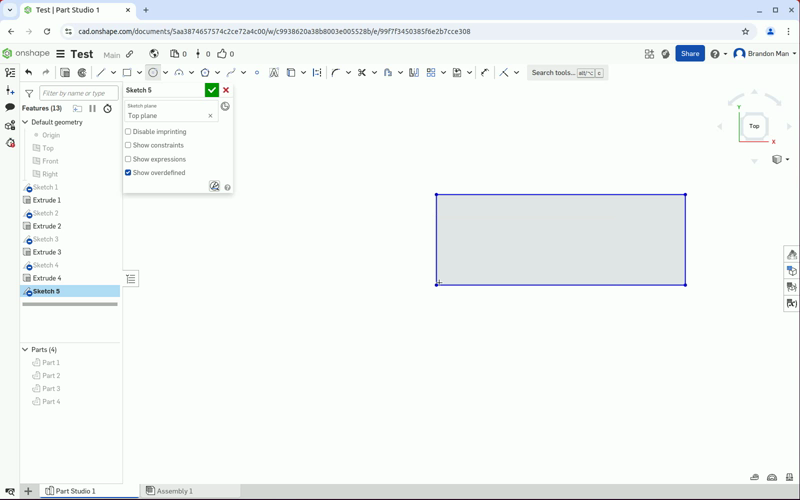
scroll(6)
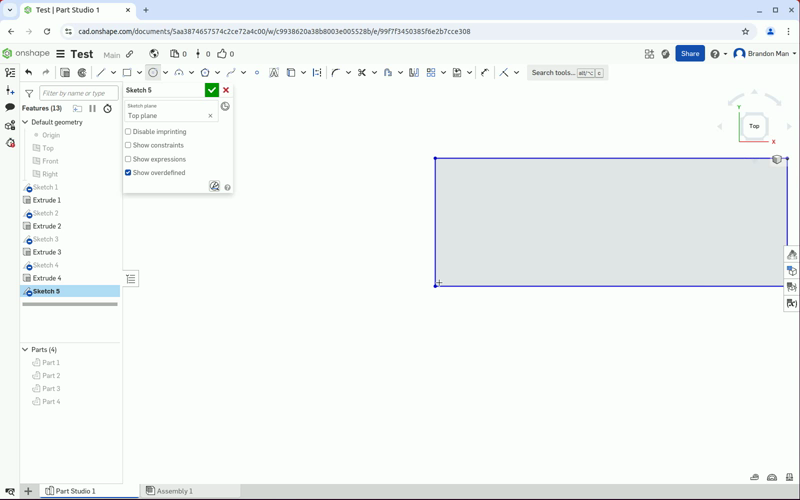
scroll(6)
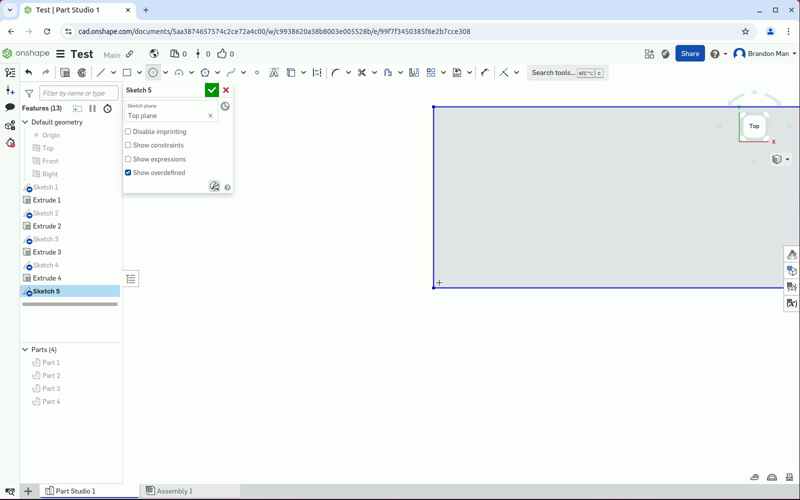
click(439, 282)
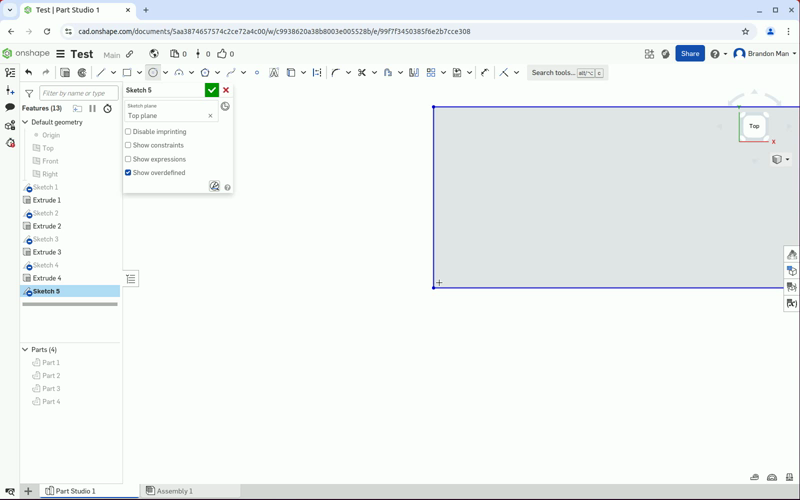
scroll(-6)
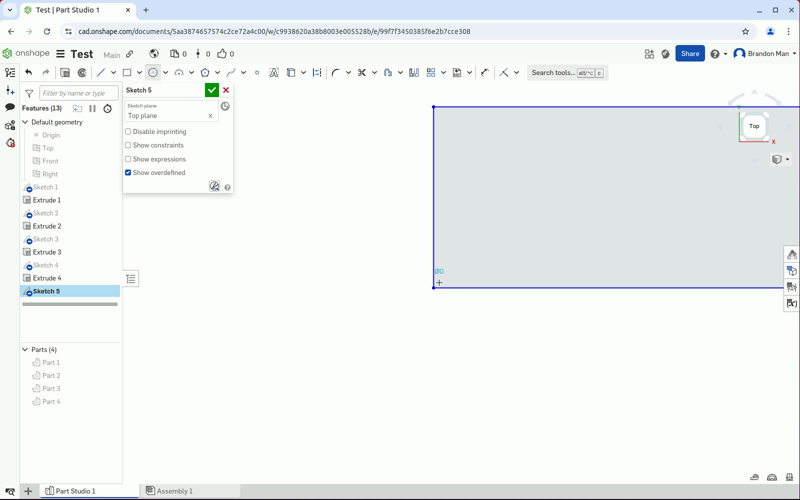
scroll(-6)
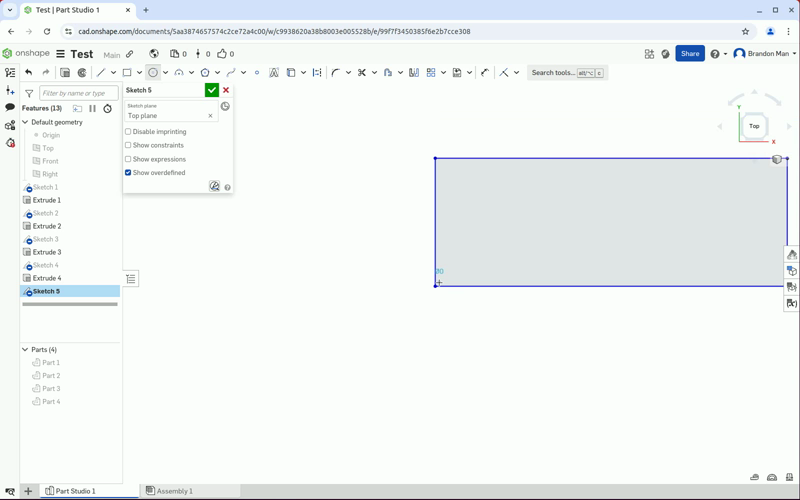
scroll(-6)
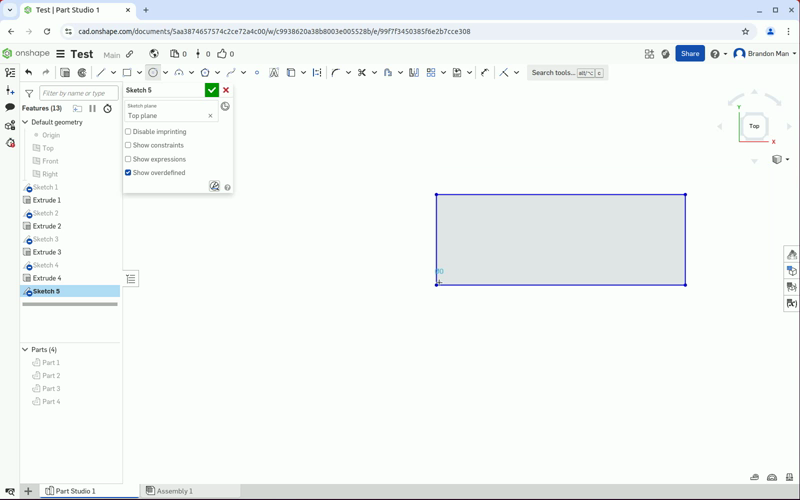
scroll(-6)
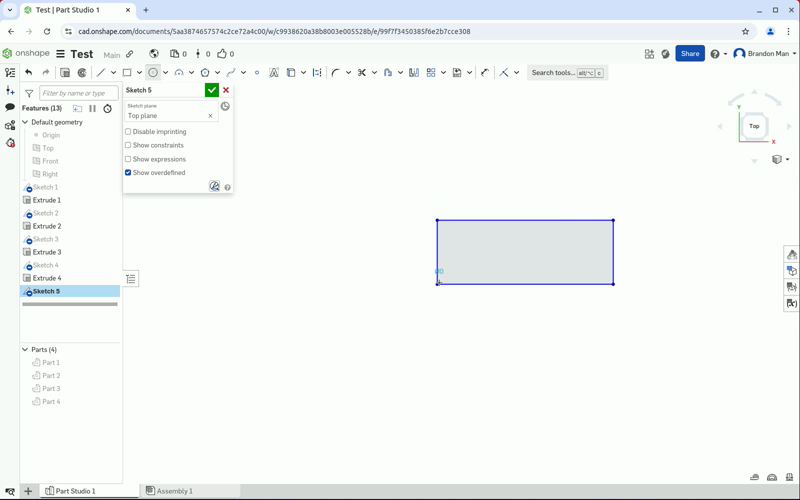
scroll(-6)
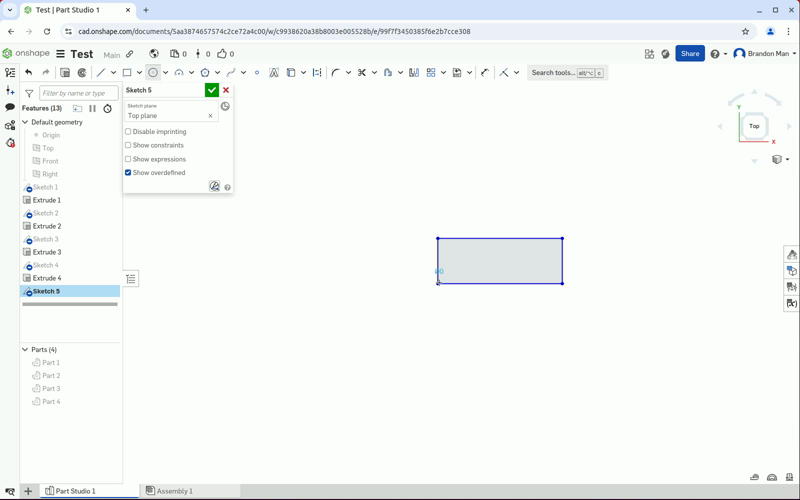
scroll(-6)
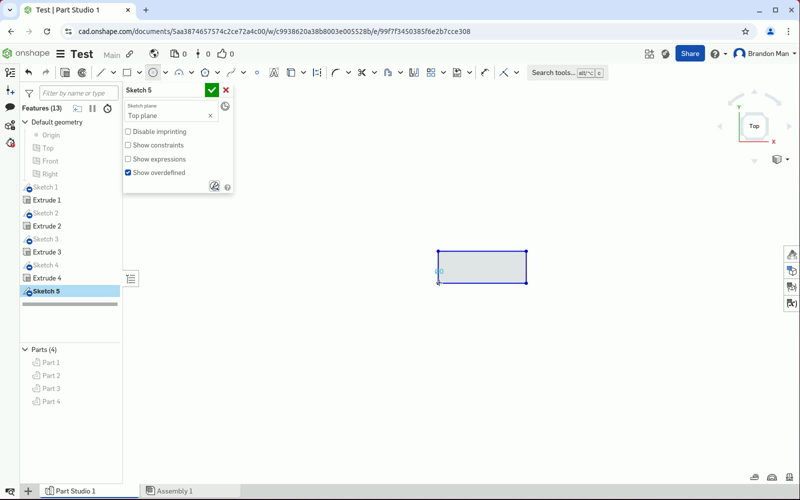
scroll(-6)
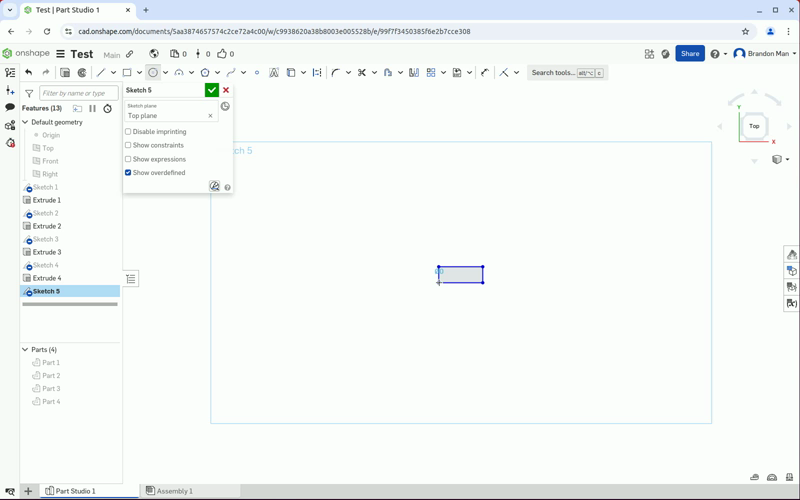
key_up(shift)
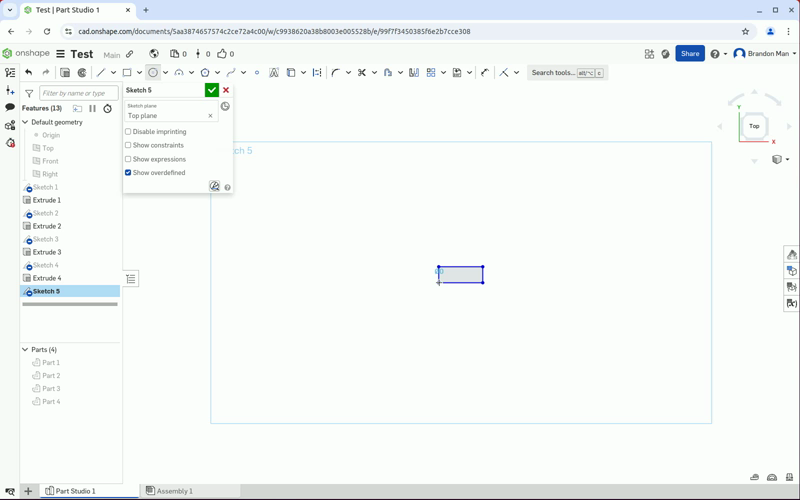
mouse_move(439, 282)
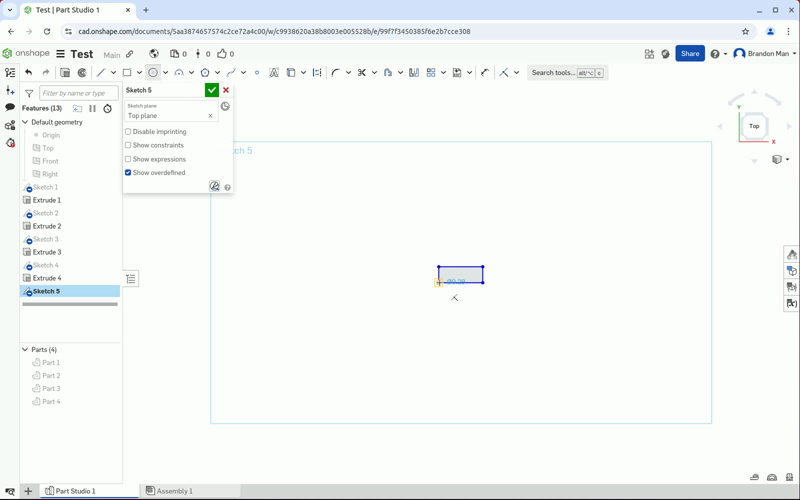
scroll(6)
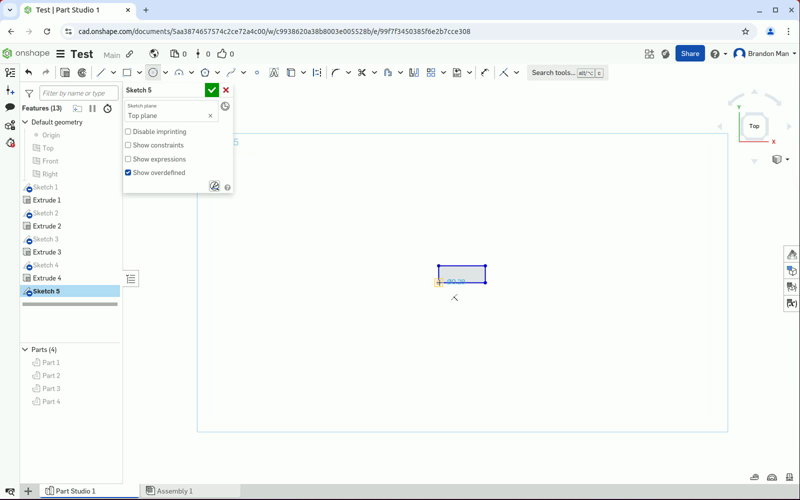
scroll(6)
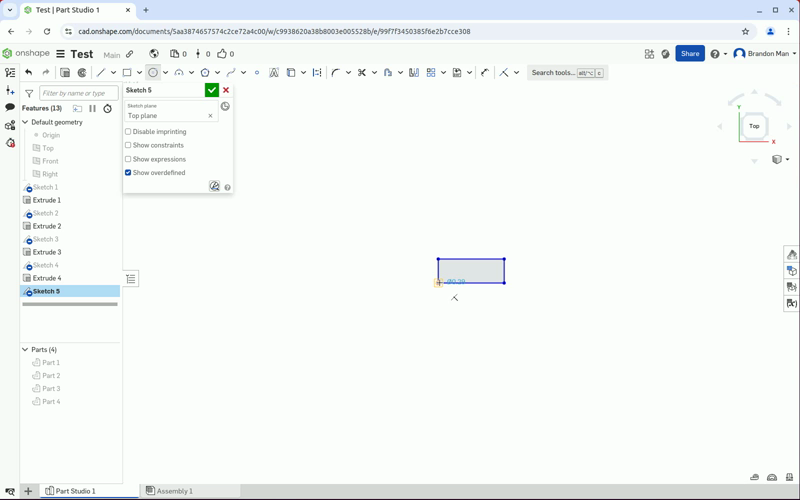
scroll(6)
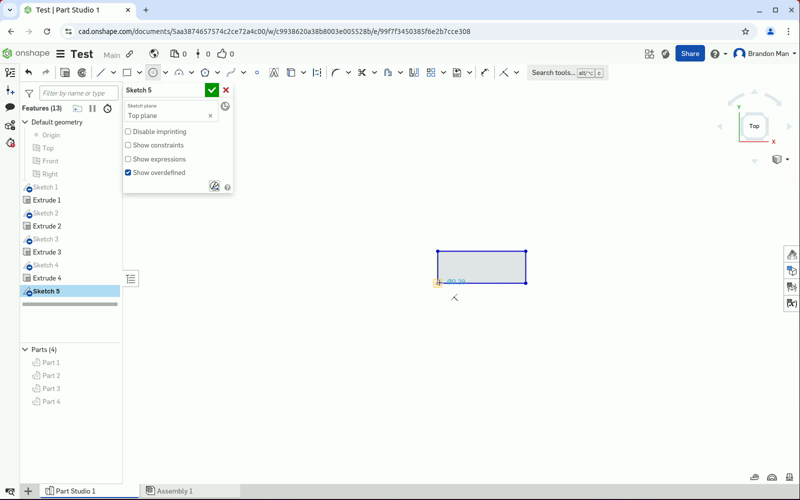
scroll(6)
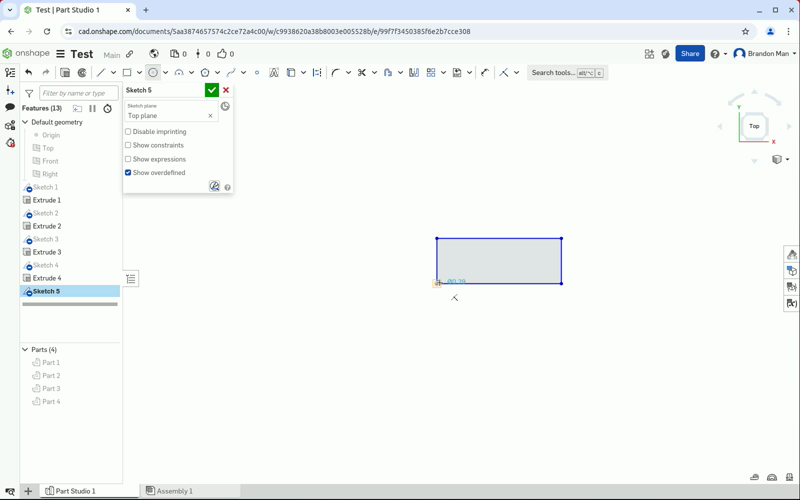
scroll(6)
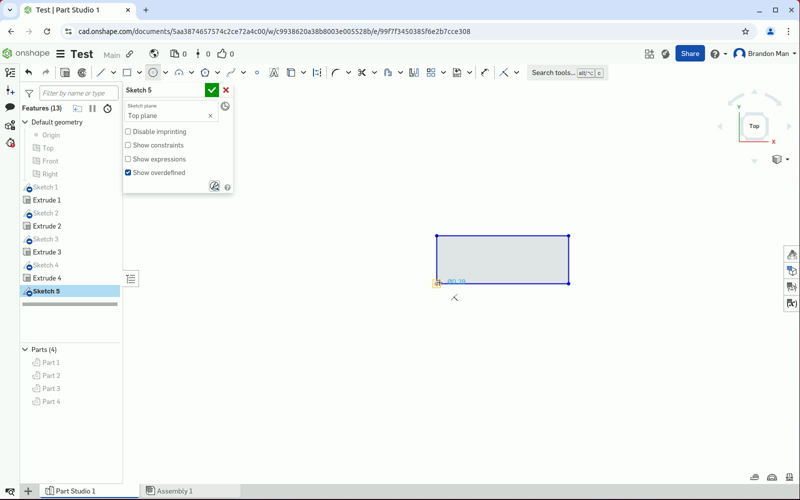
scroll(6)
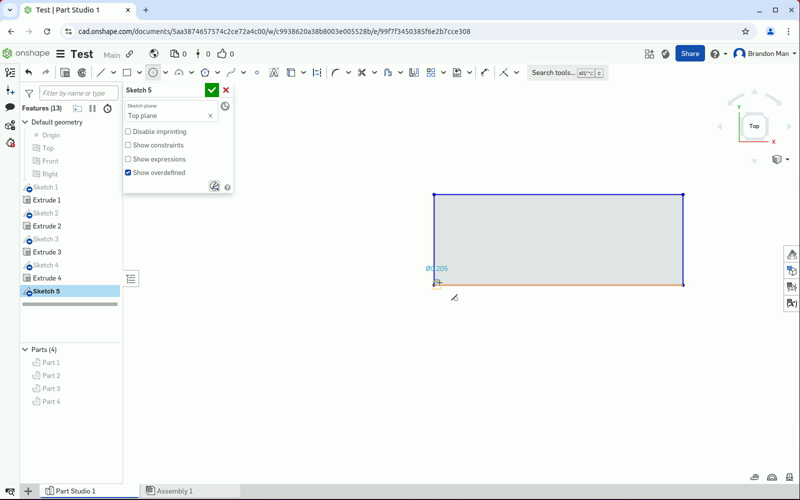
scroll(6)
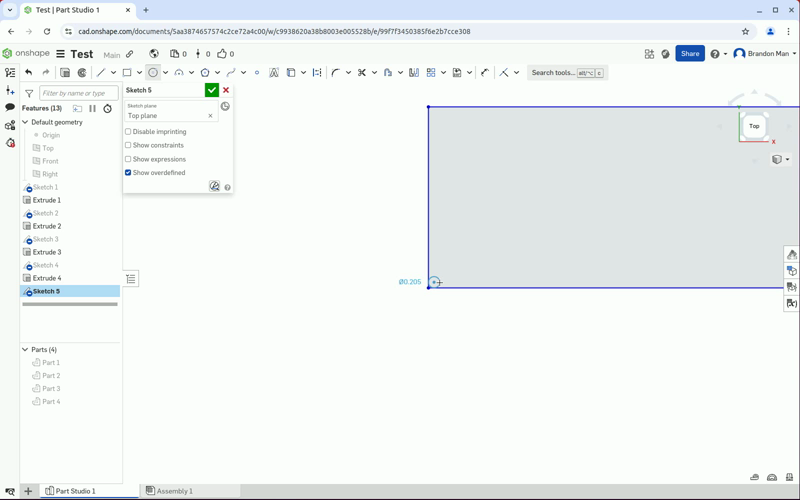
click(439, 282)
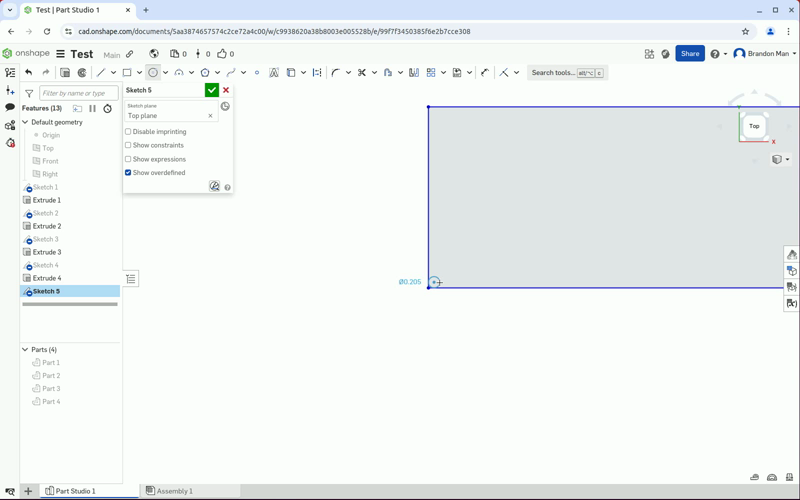
scroll(-6)
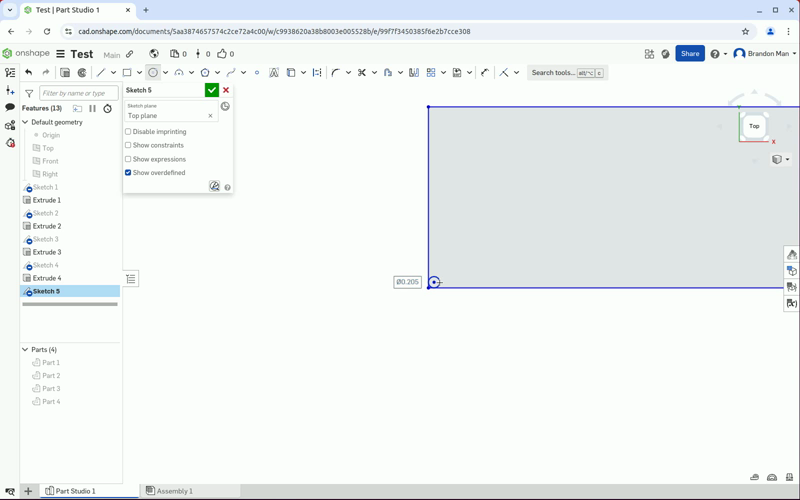
scroll(-6)
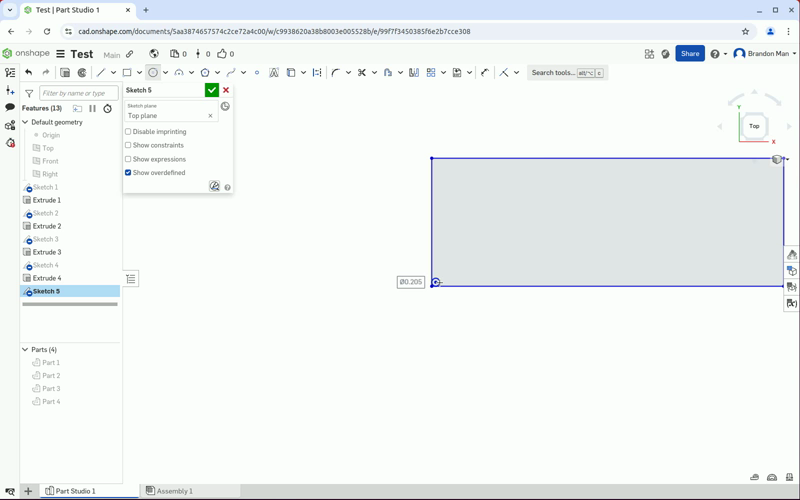
scroll(-6)
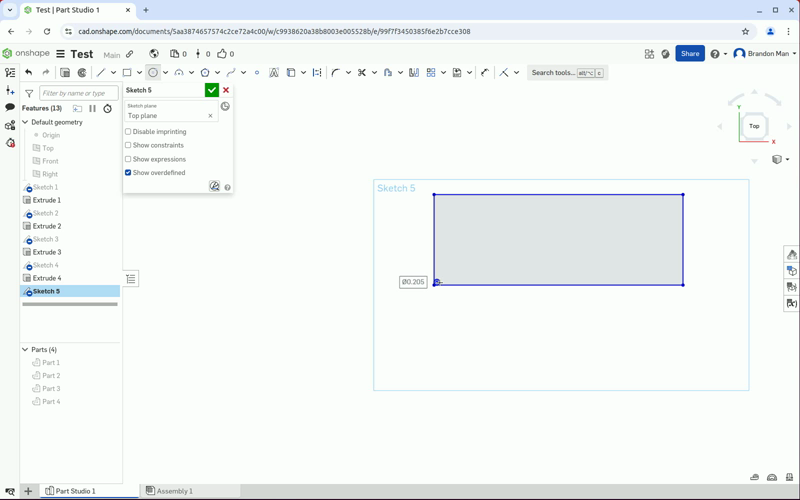
scroll(-6)
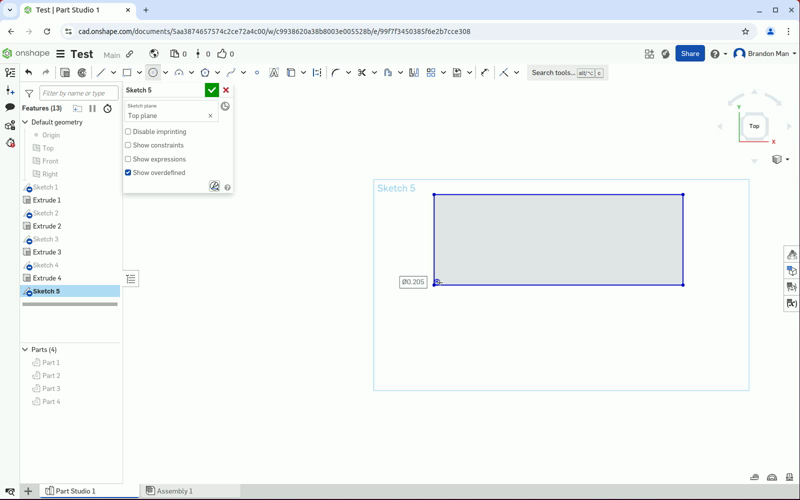
scroll(-6)
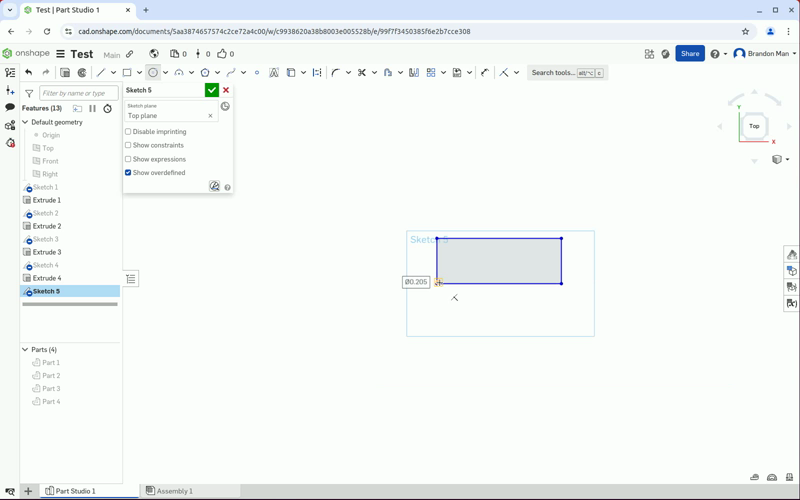
scroll(-6)
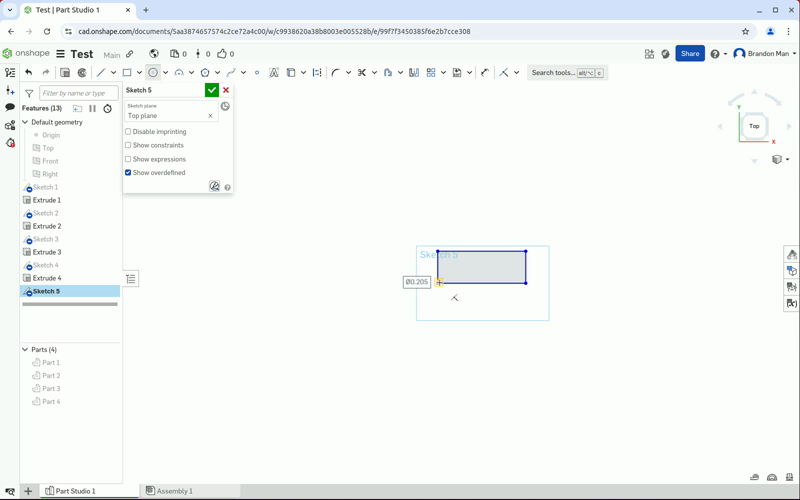
scroll(-6)
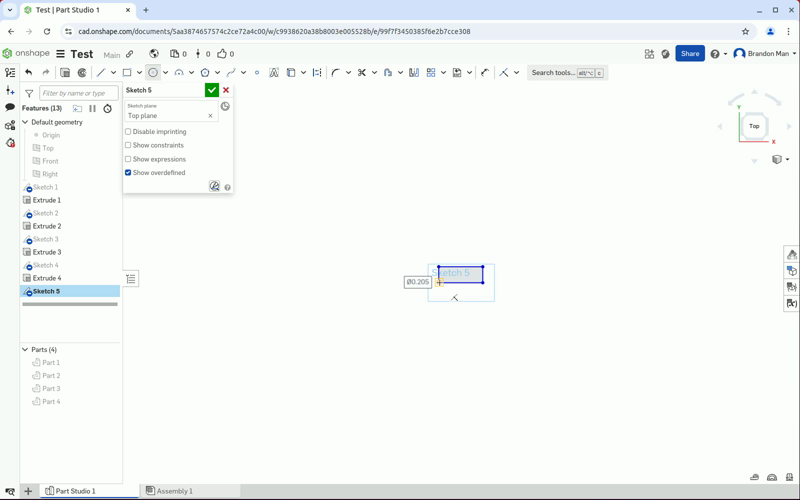
key(esc)
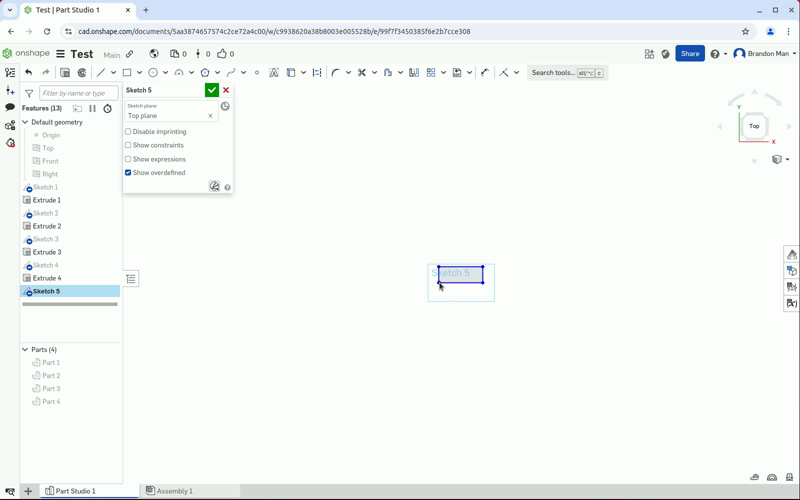
key(c)
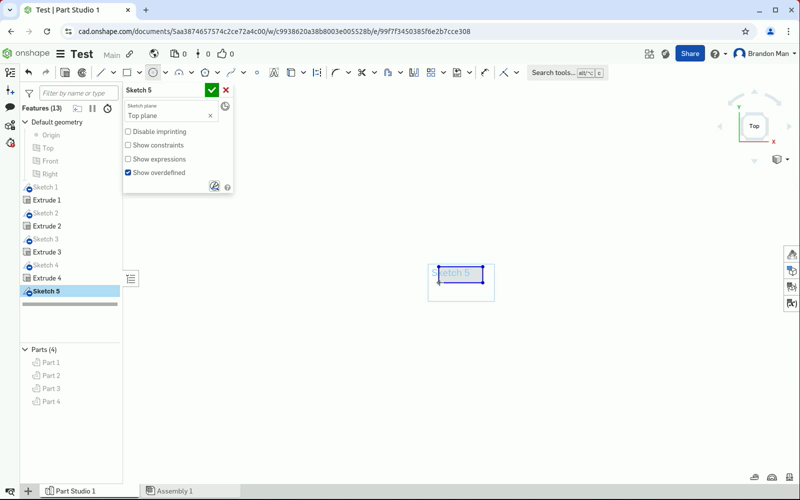
key_down(shift)
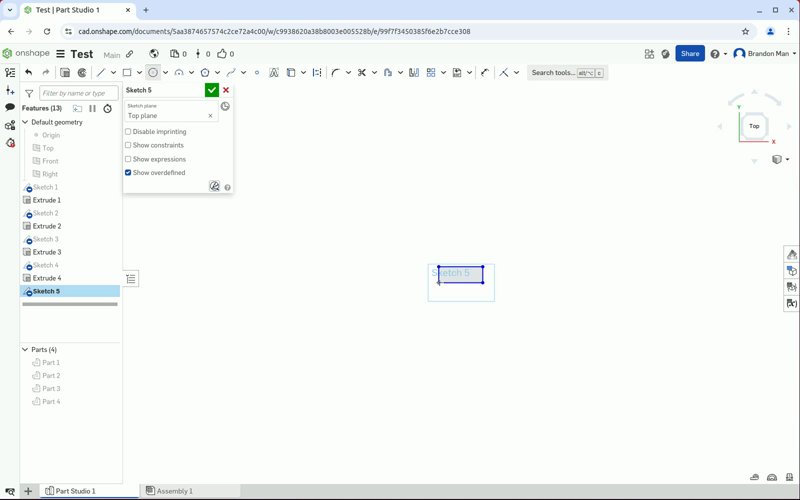
mouse_move(482, 282)
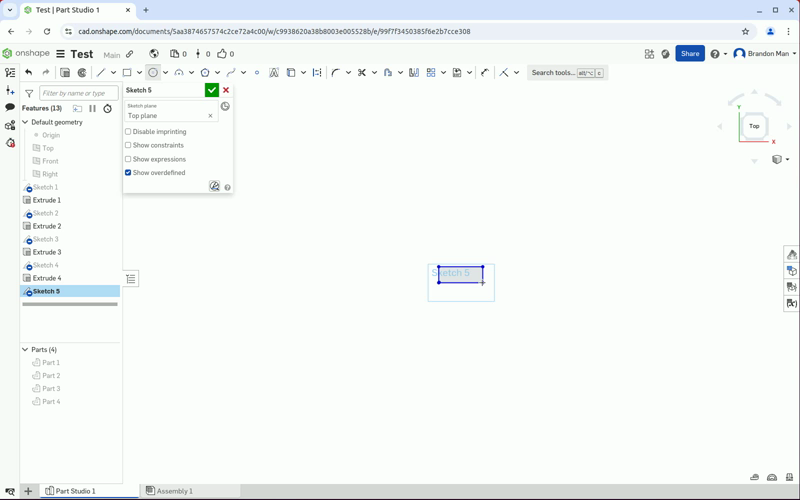
scroll(6)
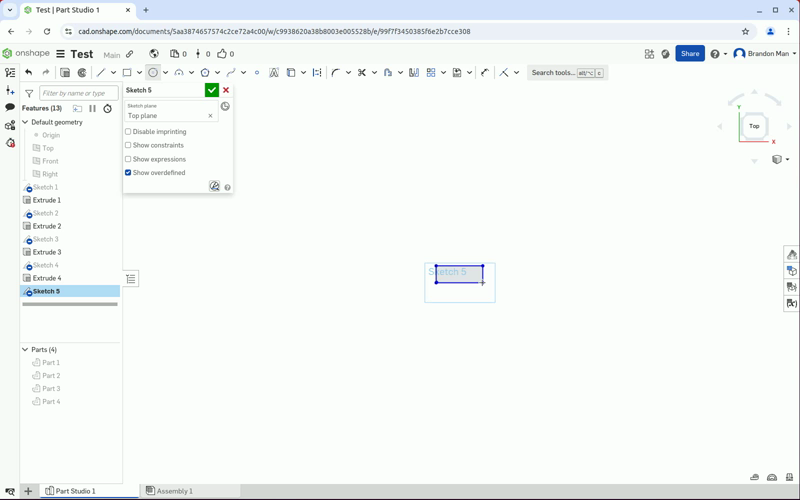
scroll(6)
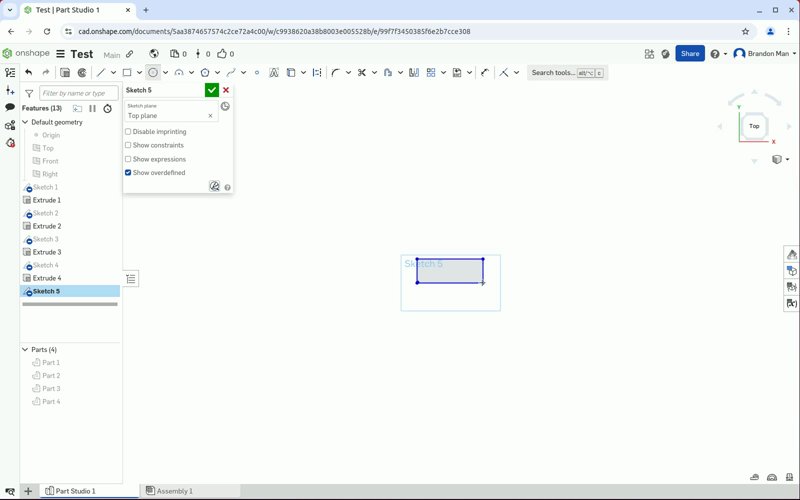
scroll(6)
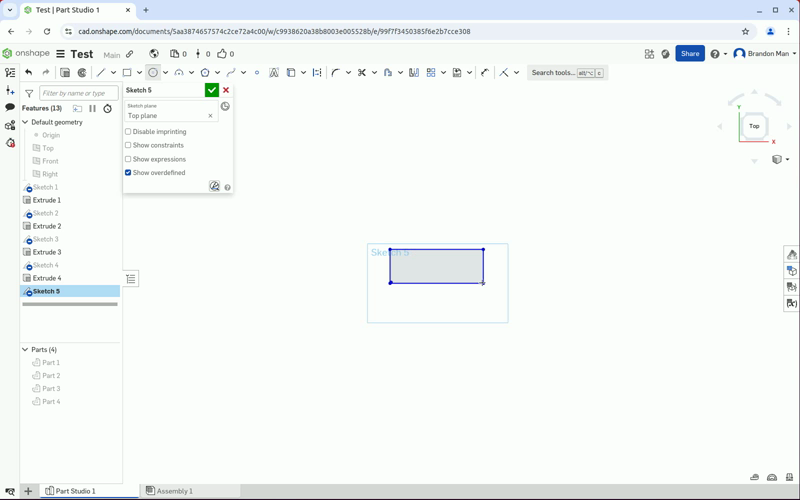
scroll(6)
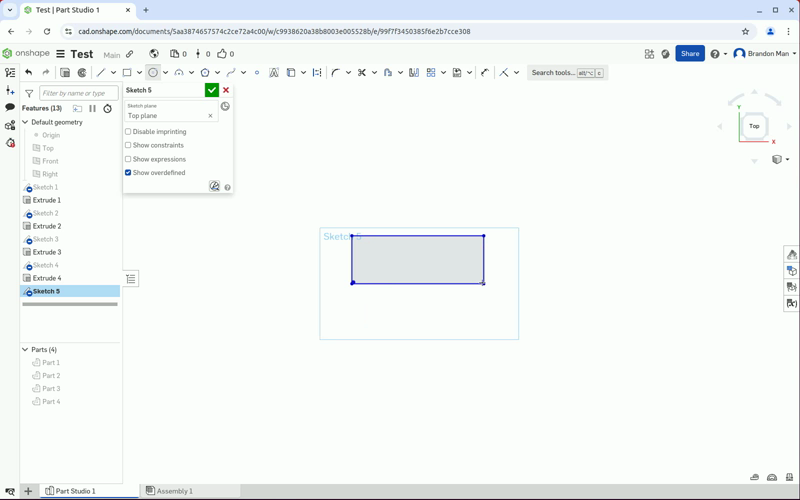
scroll(6)
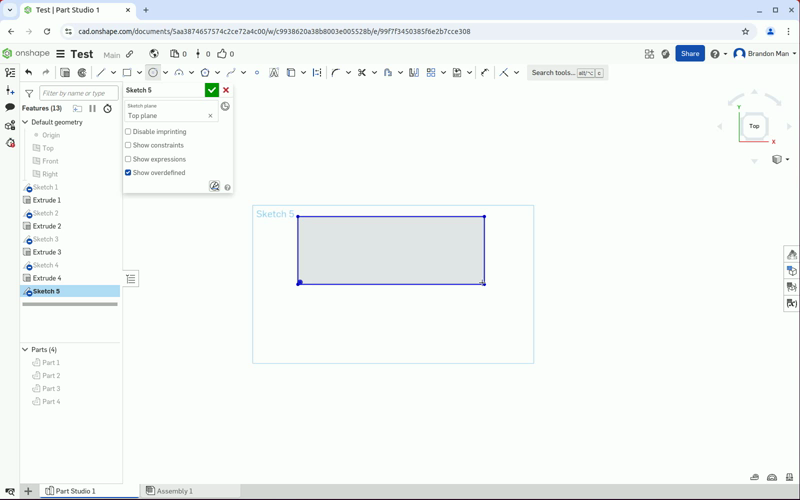
scroll(6)
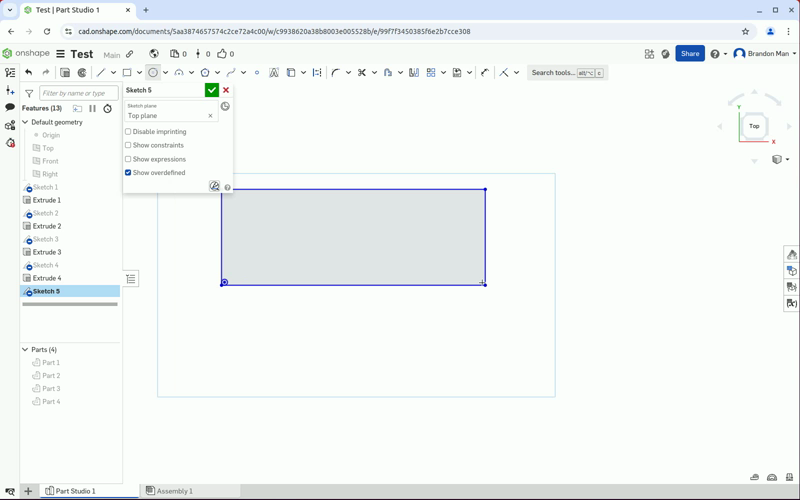
scroll(6)
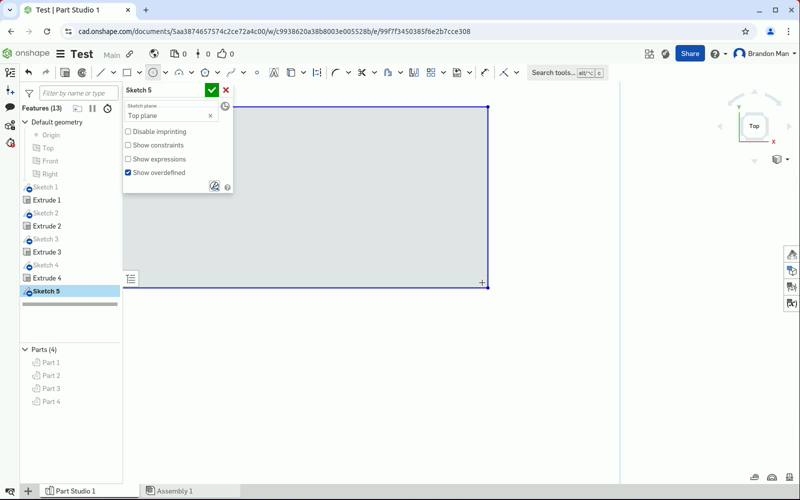
click(482, 282)
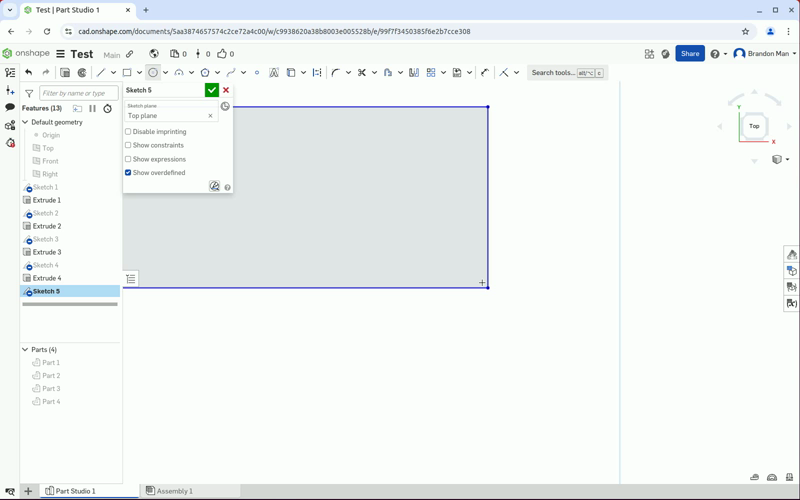
scroll(-6)
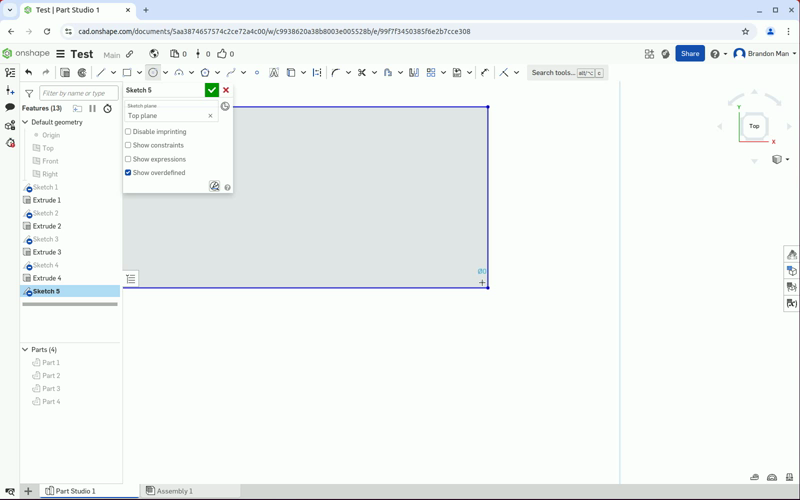
scroll(-6)
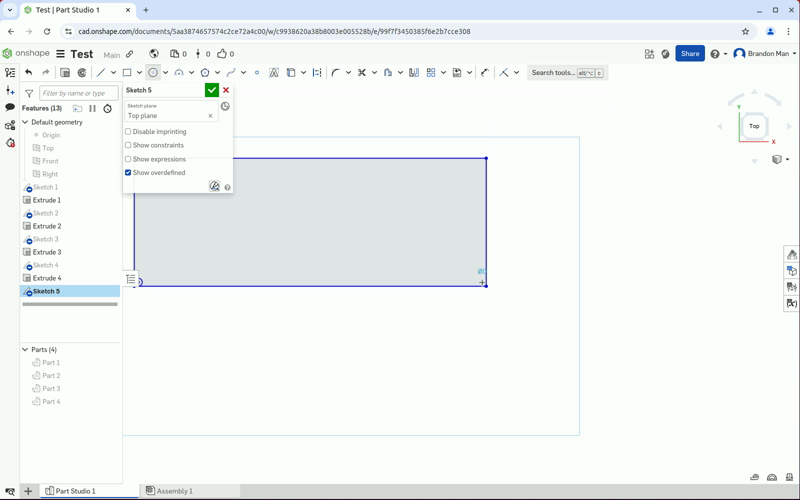
scroll(-6)
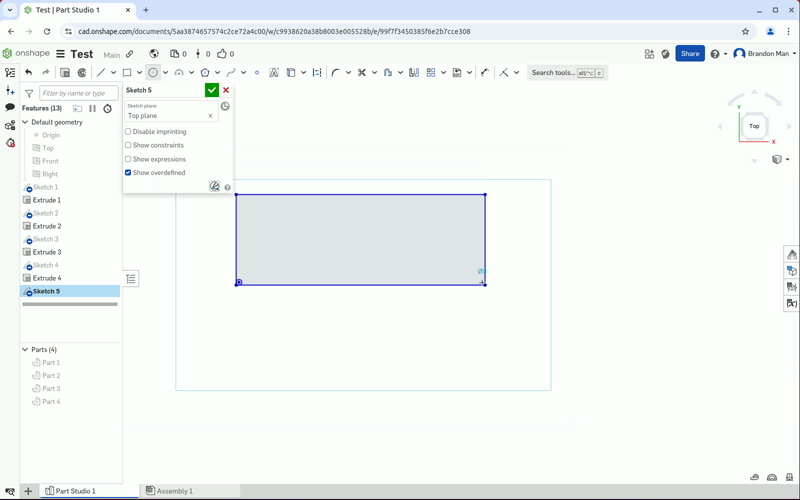
scroll(-6)
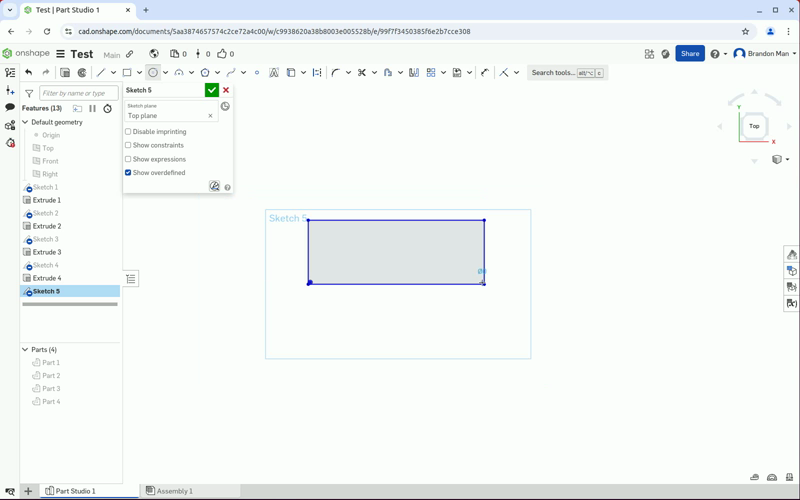
scroll(-6)
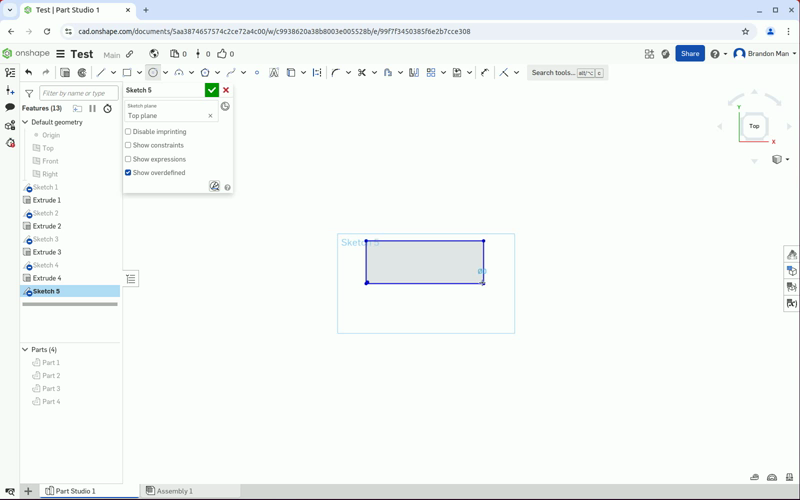
scroll(-6)
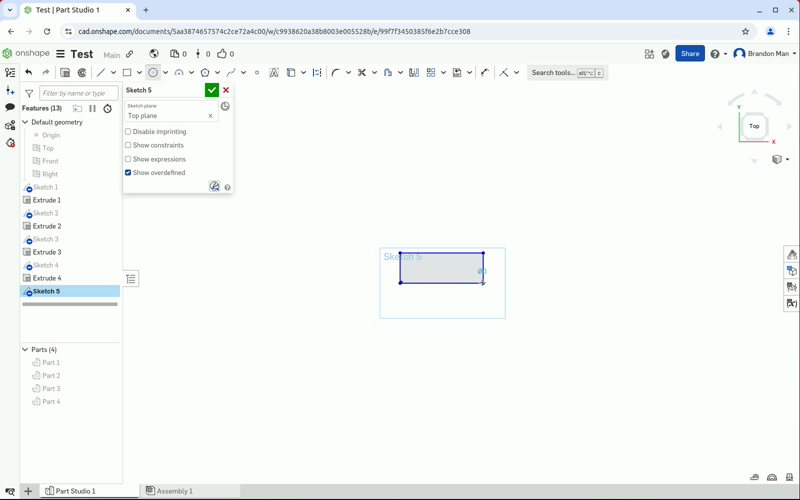
scroll(-6)
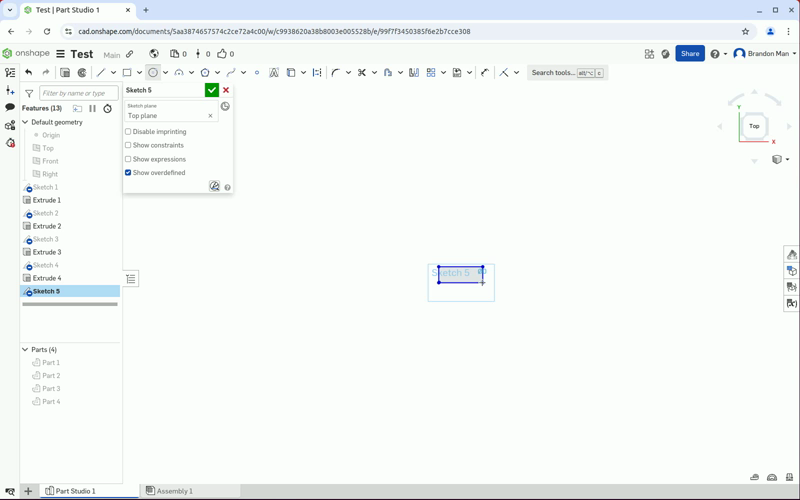
key_up(shift)
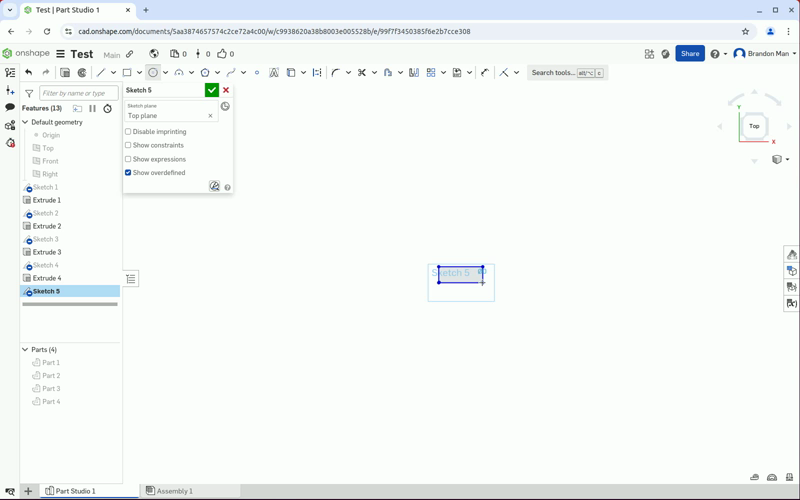
mouse_move(482, 282)
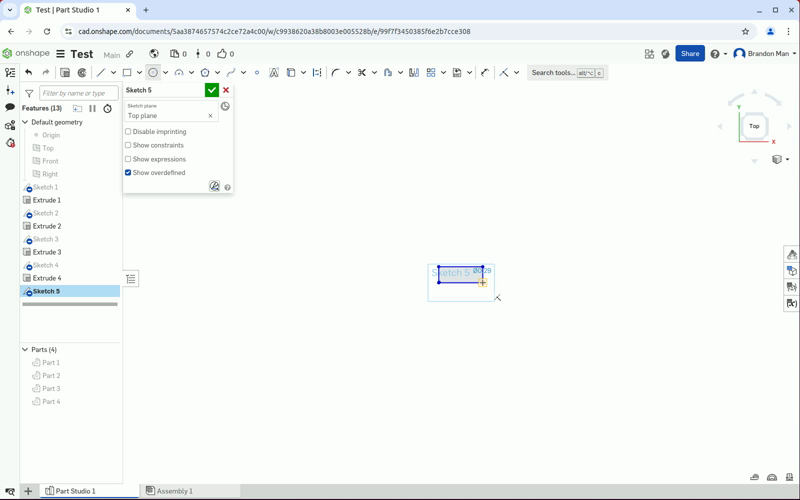
scroll(6)
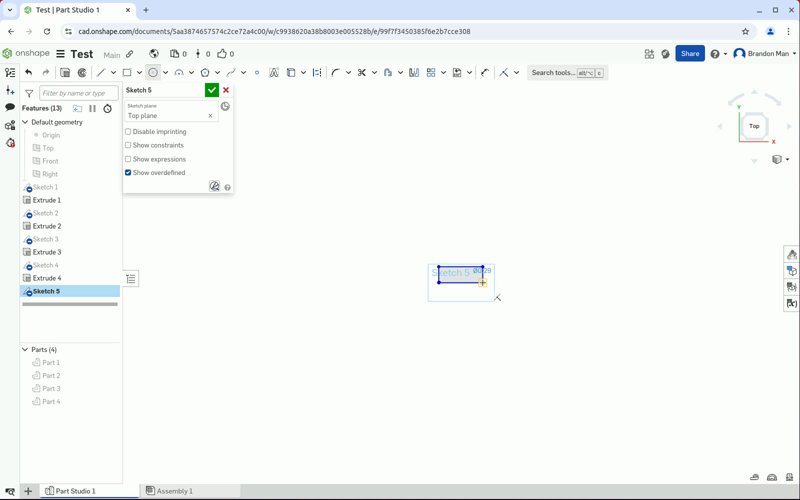
scroll(6)
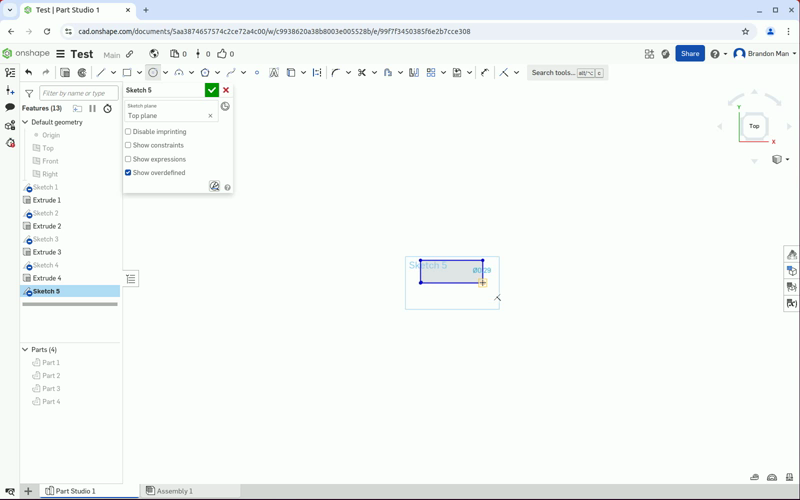
scroll(6)
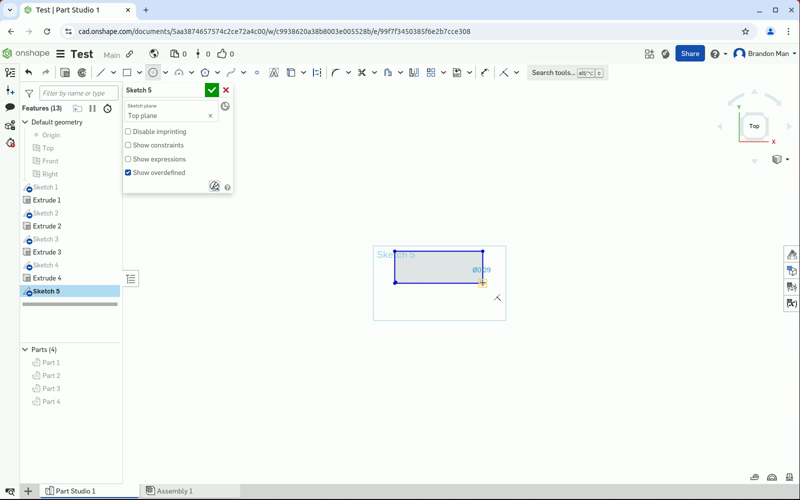
scroll(6)
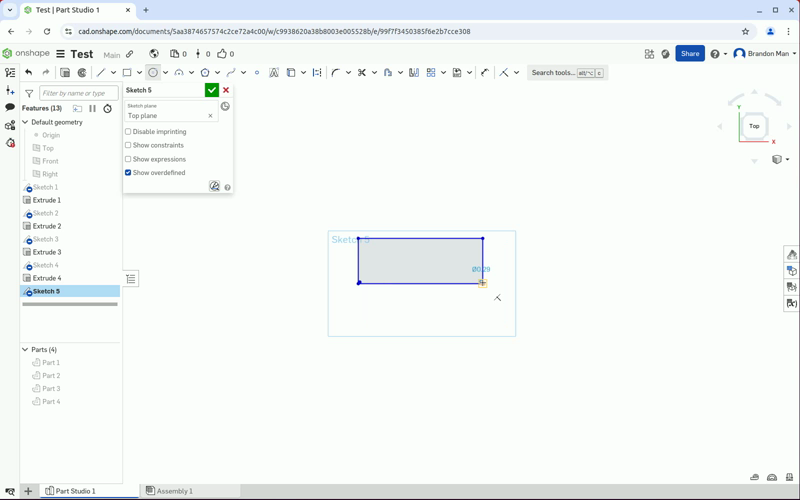
scroll(6)
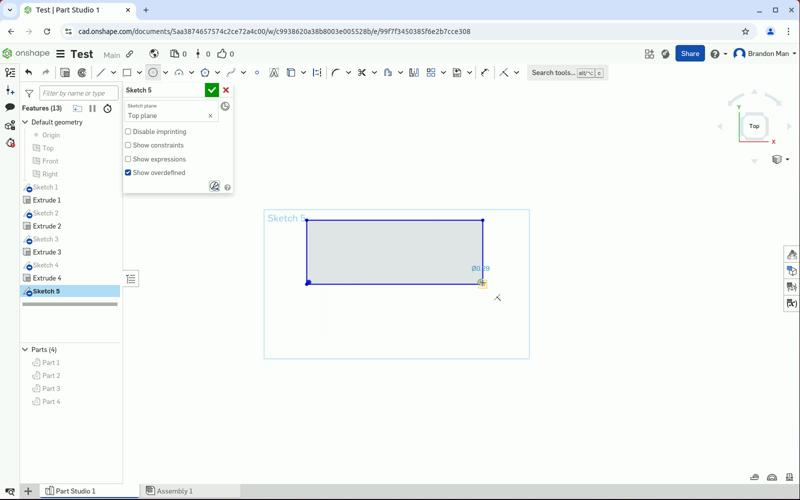
scroll(6)
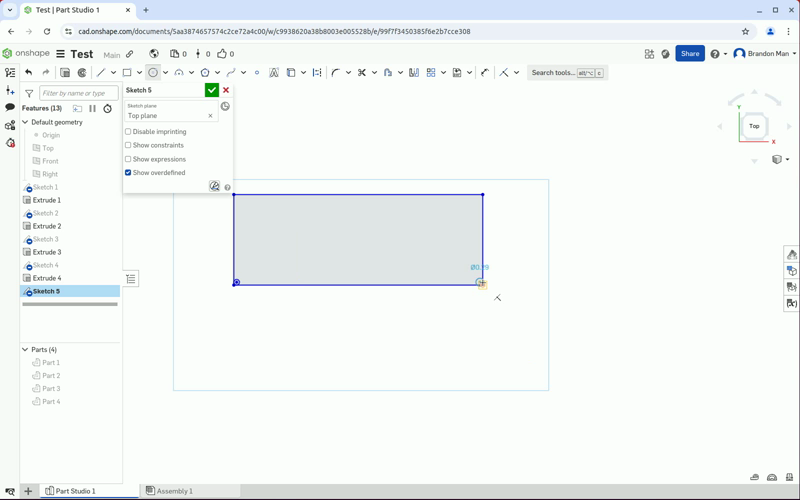
scroll(6)
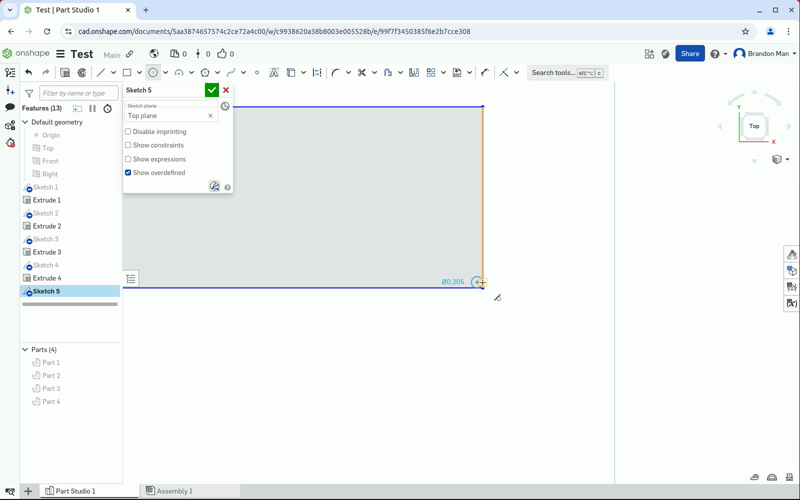
click(482, 282)
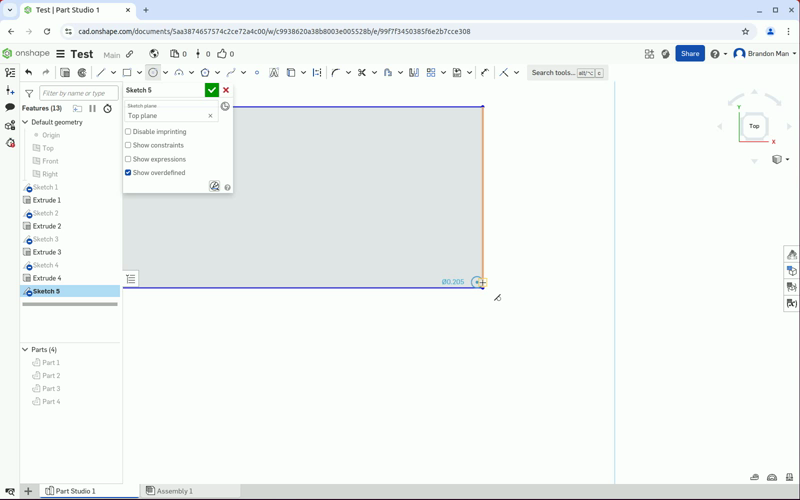
scroll(-6)
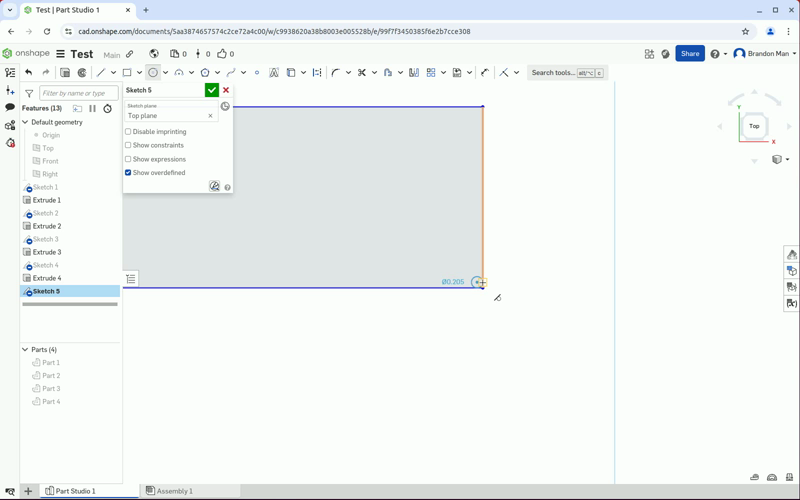
scroll(-6)
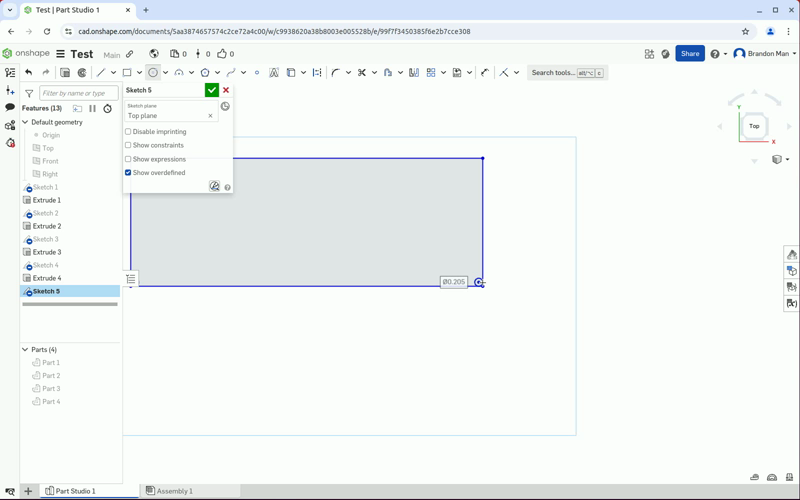
scroll(-6)
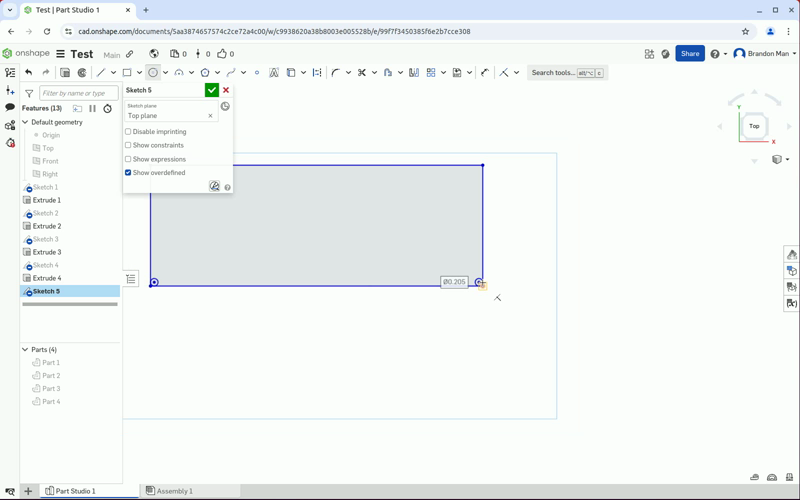
scroll(-6)
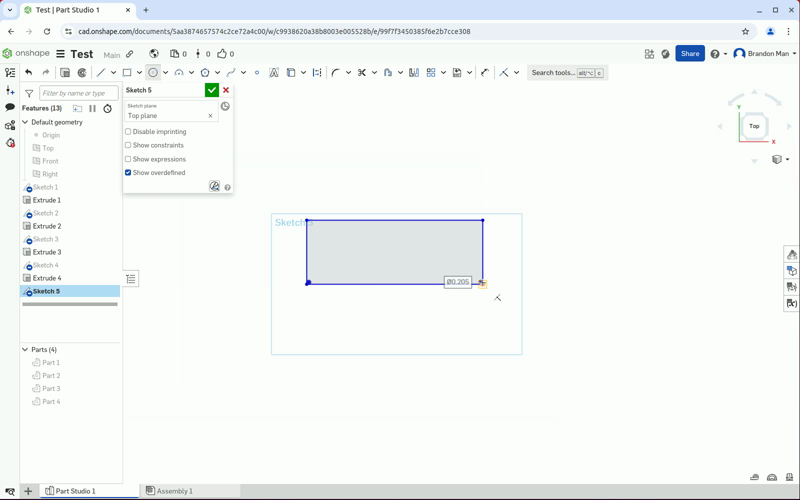
scroll(-6)
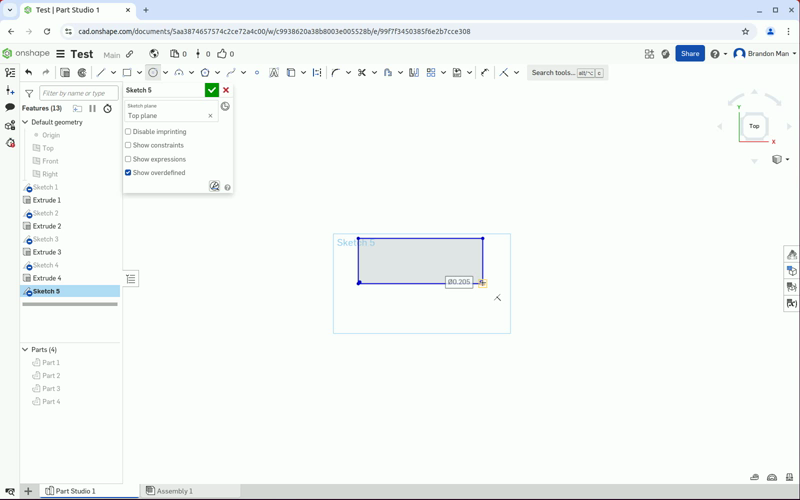
scroll(-6)
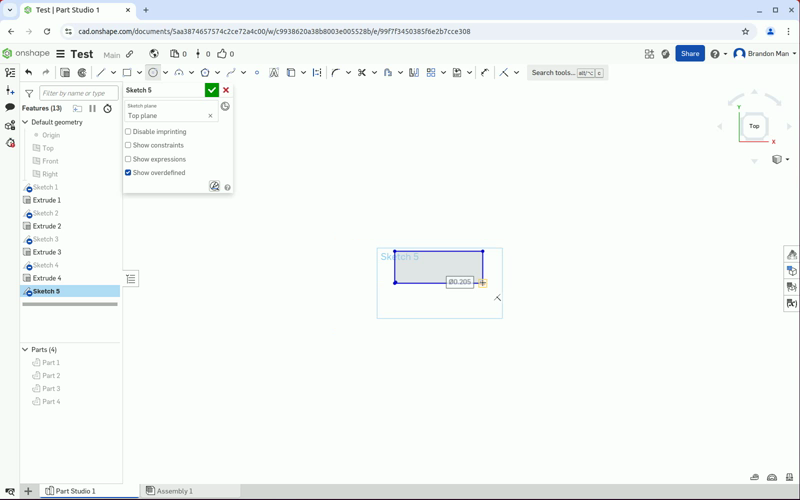
scroll(-6)
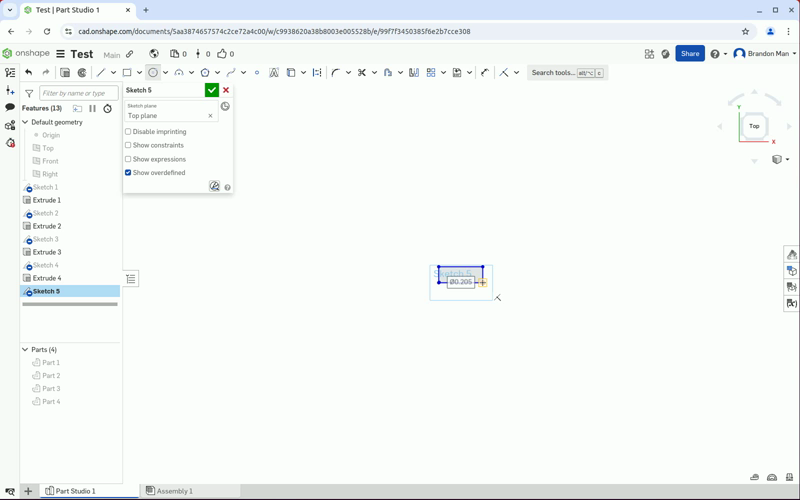
key(esc)
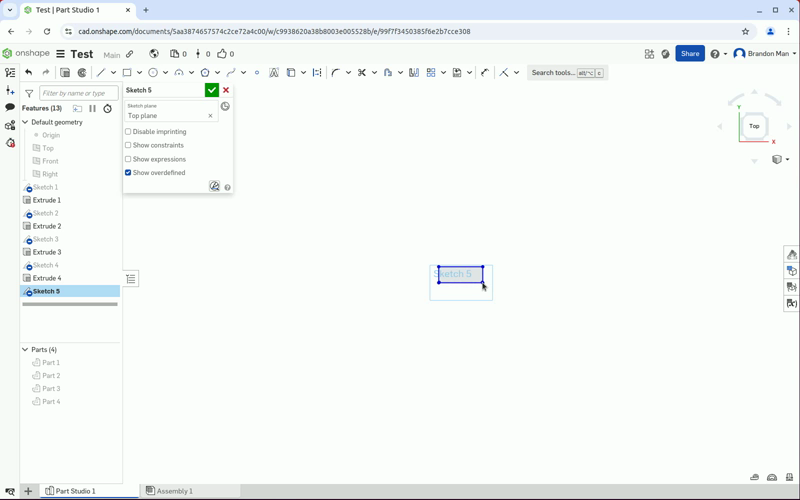
mouse_move(454, 281)
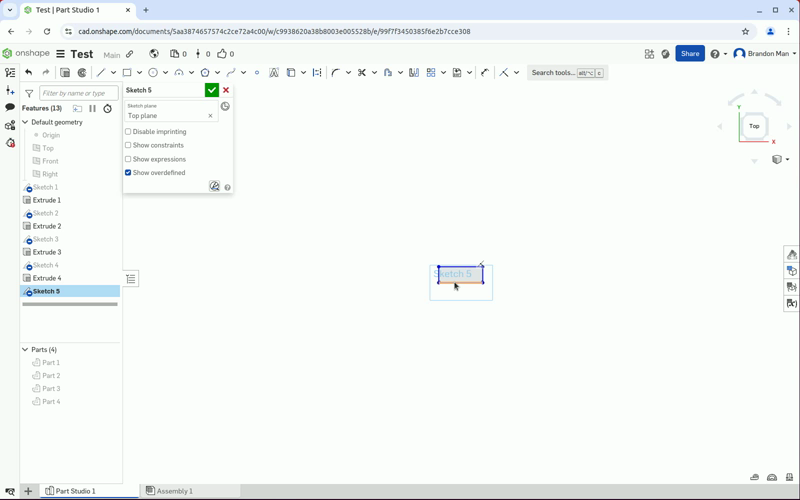
scroll(6)
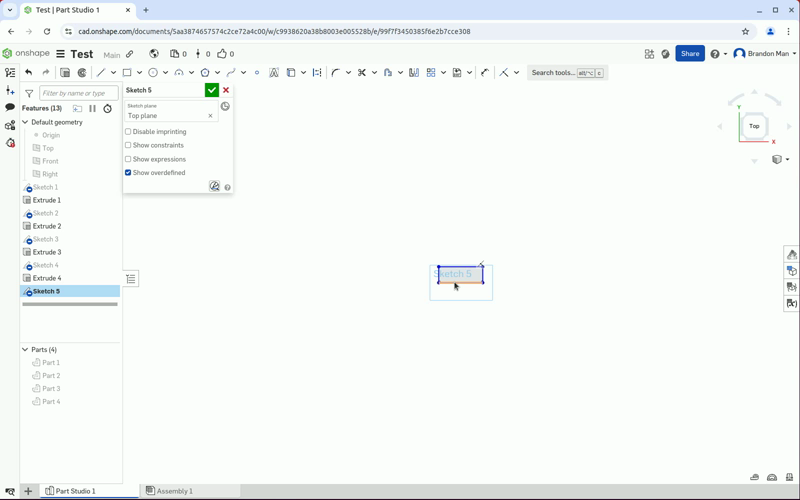
scroll(6)
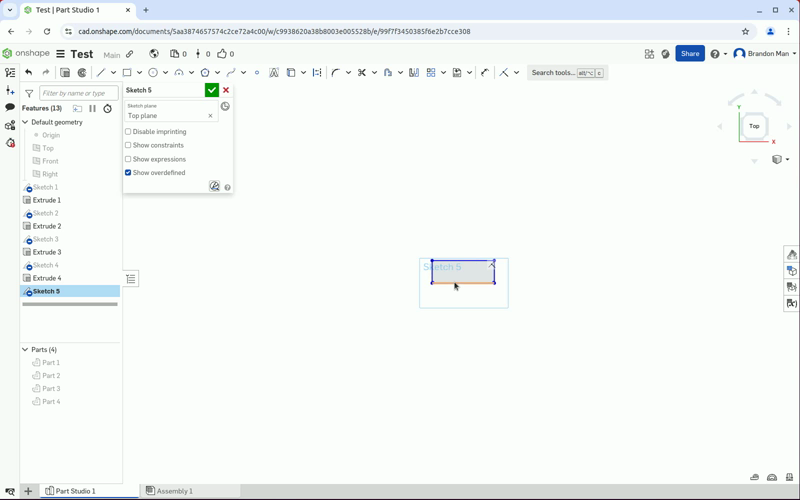
scroll(6)
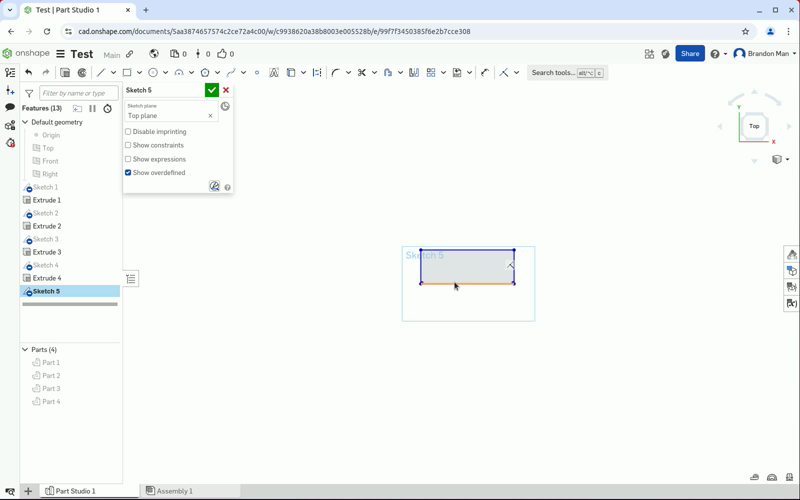
scroll(6)
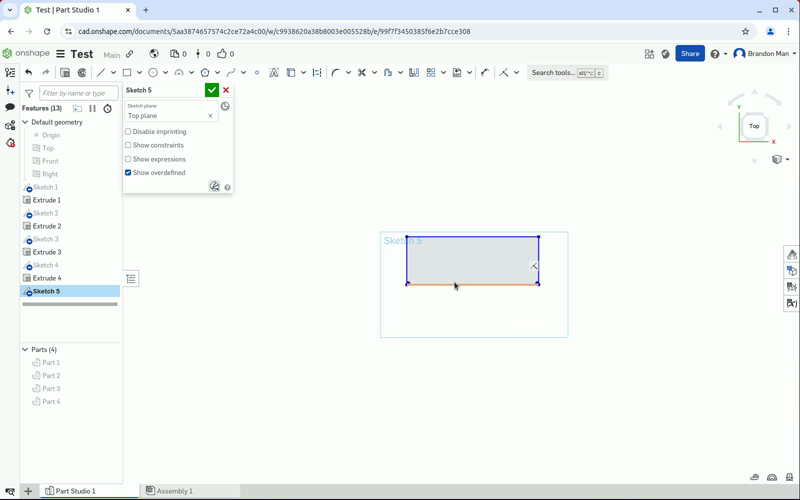
scroll(6)
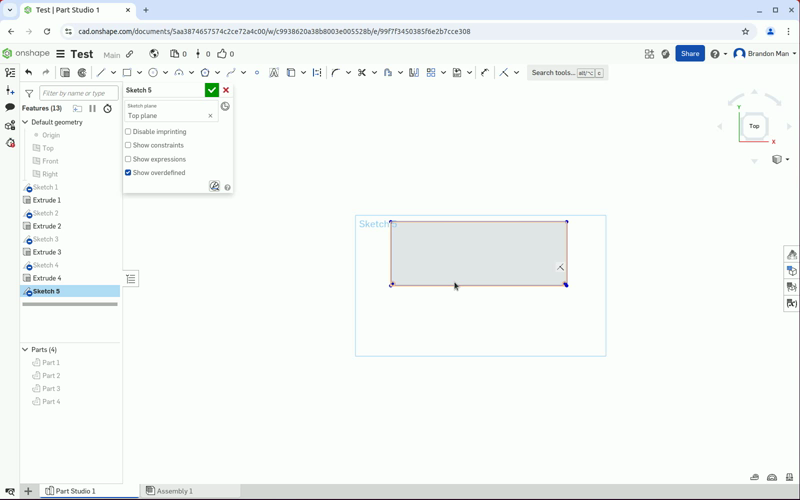
scroll(6)
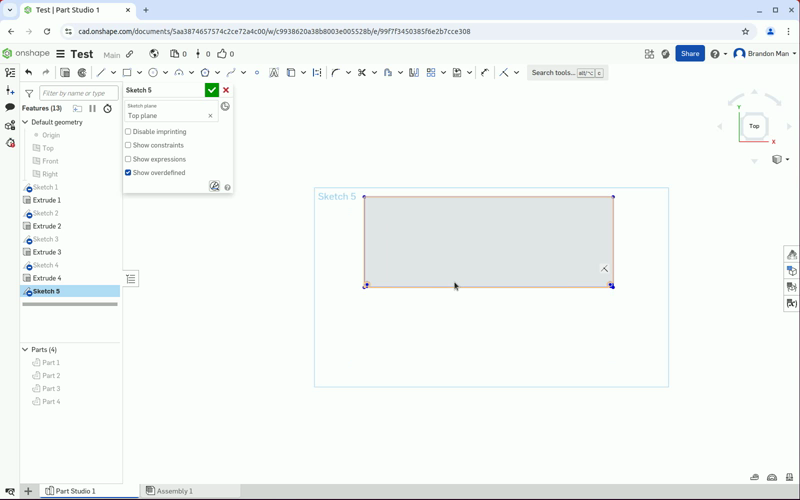
scroll(6)
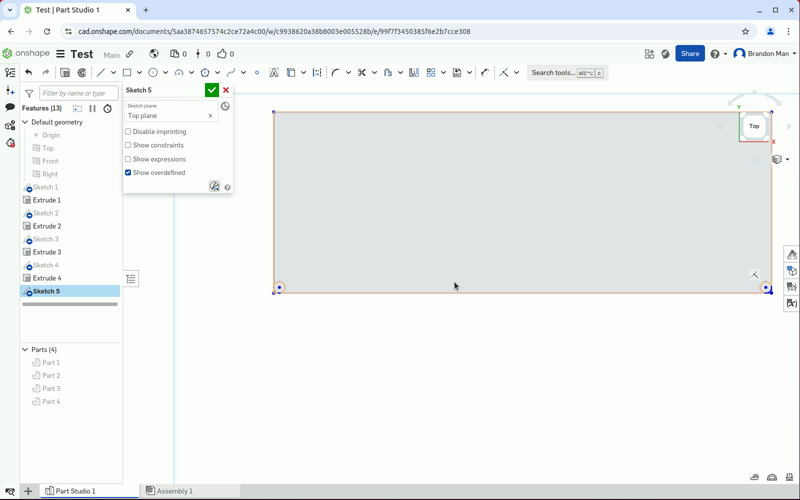
click(454, 281)
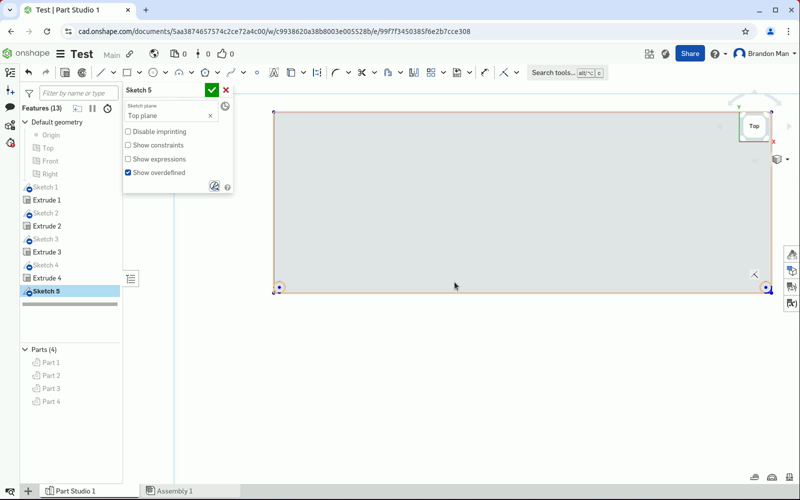
scroll(-6)
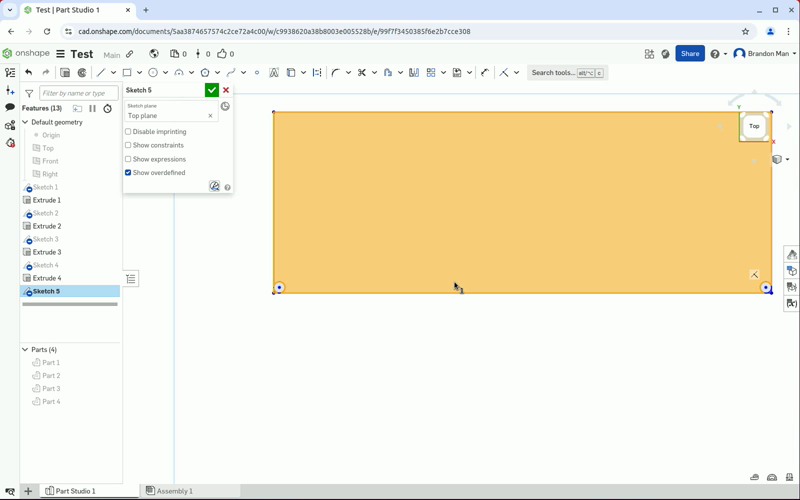
scroll(-6)
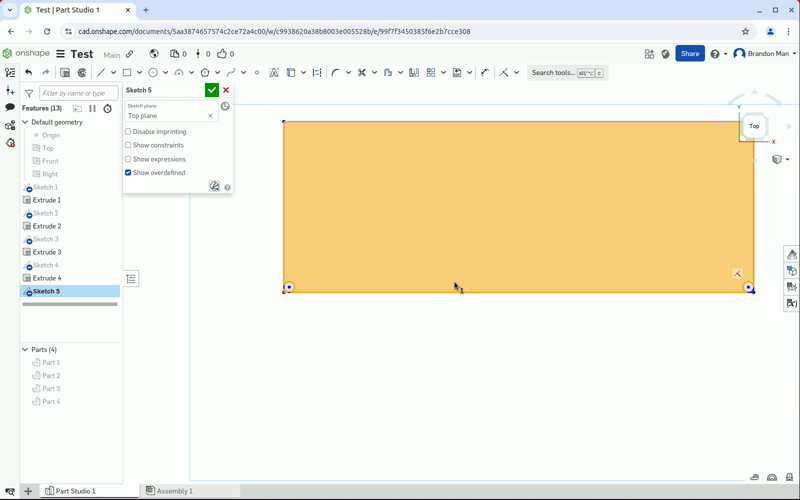
scroll(-6)
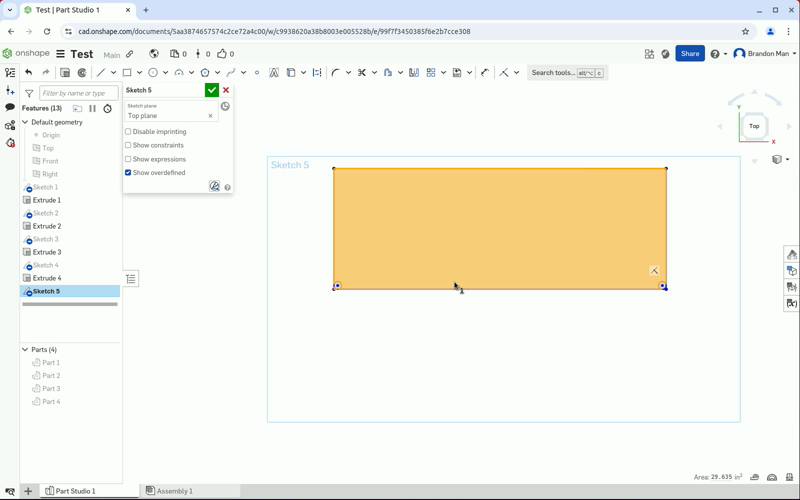
scroll(-6)
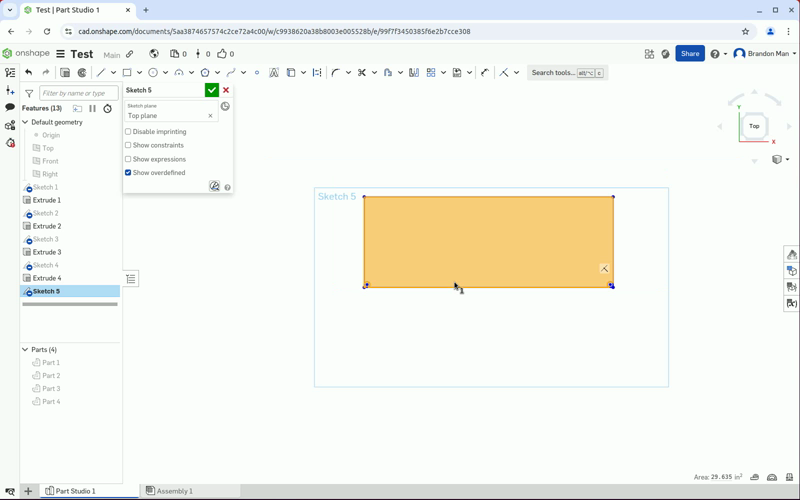
scroll(-6)
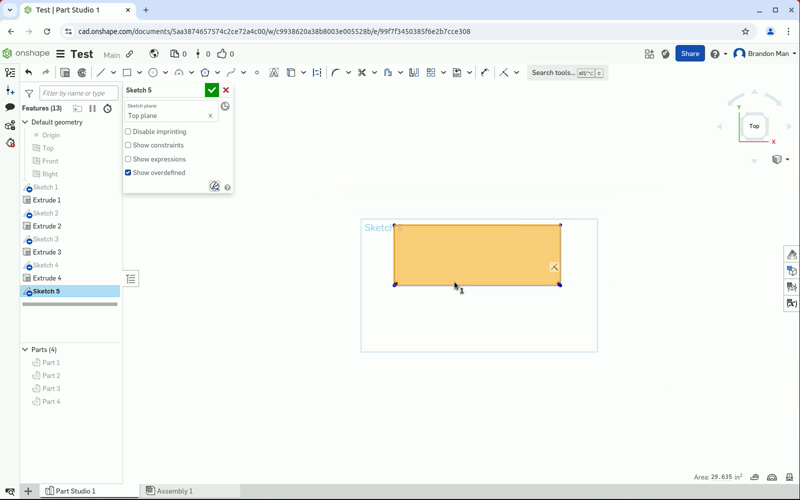
scroll(-6)
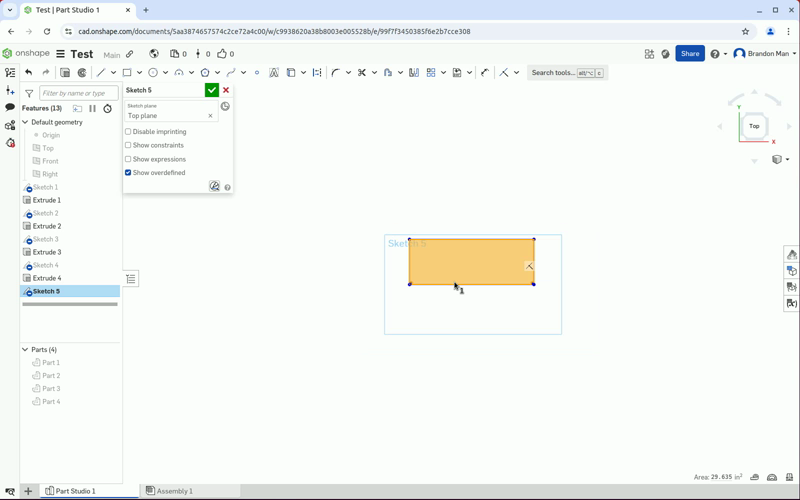
scroll(-6)
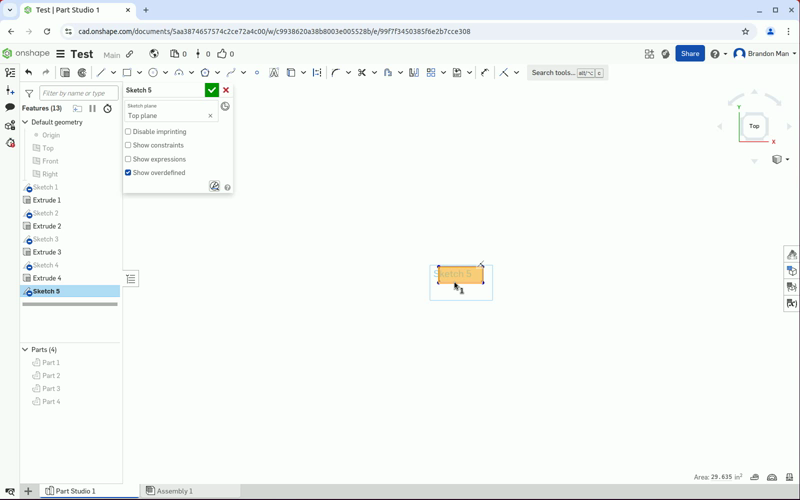
mouse_move(73, 352)
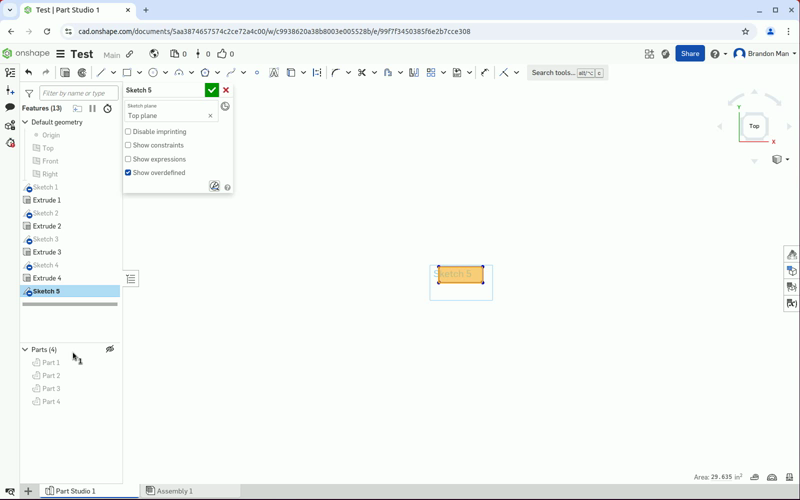
key(shift+y)
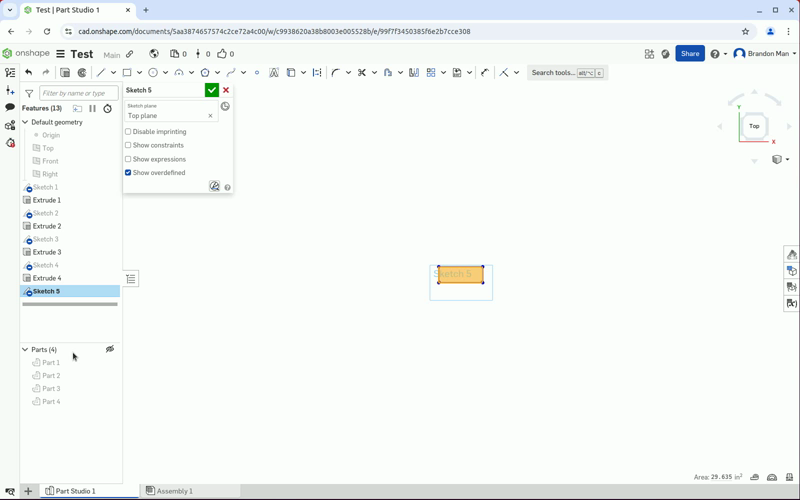
key(shift+e)
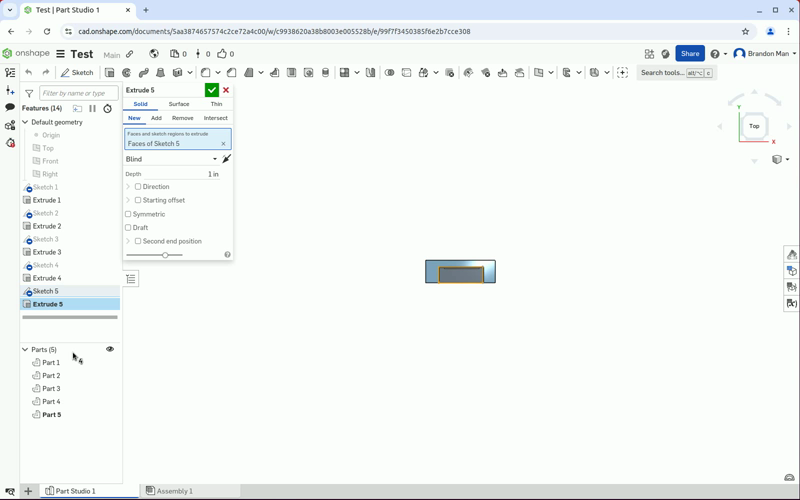
mouse_move(143, 106)
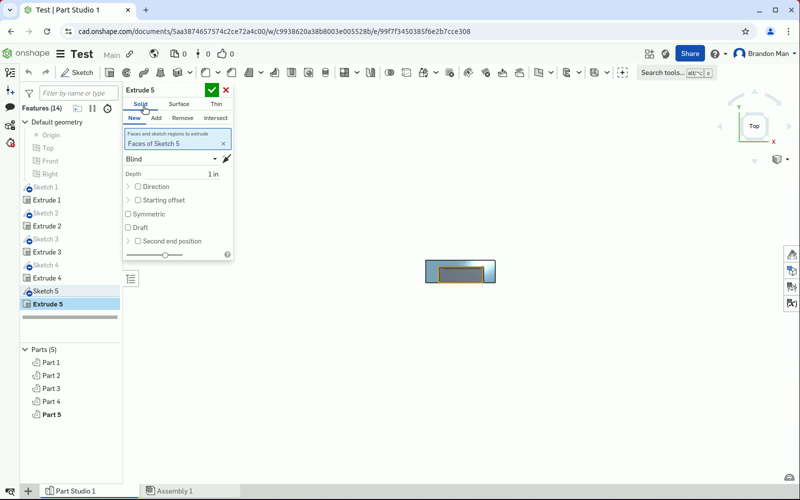
click(143, 106)
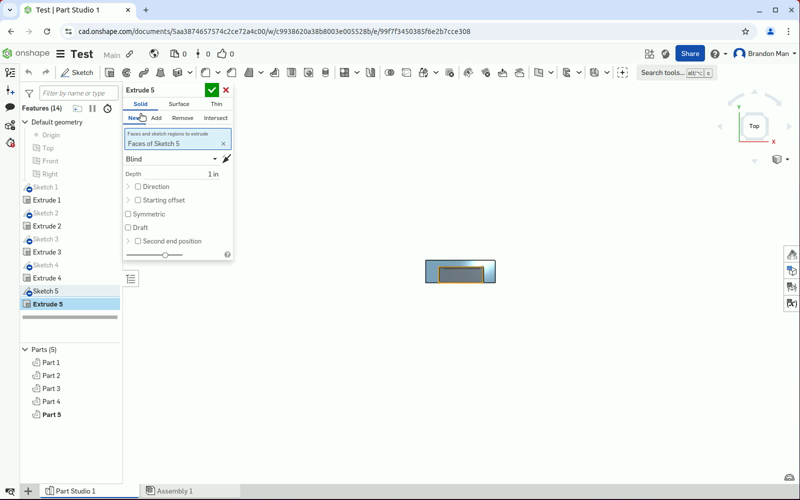
mouse_move(137, 120)
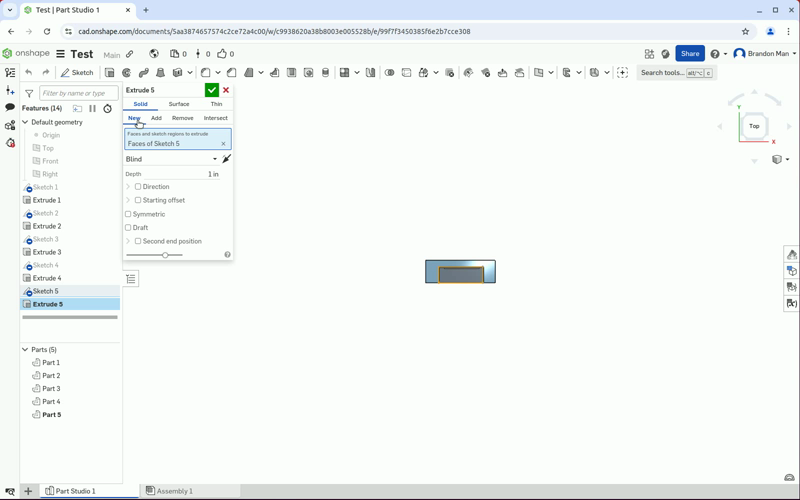
click(137, 120)
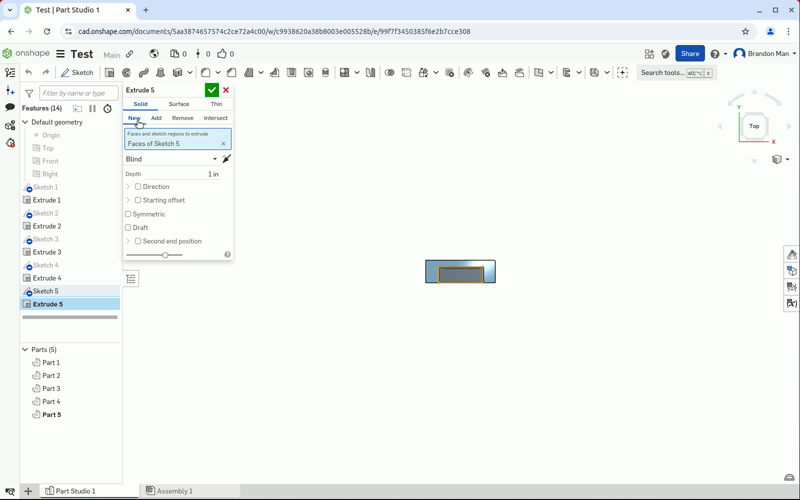
key(tab, 4)
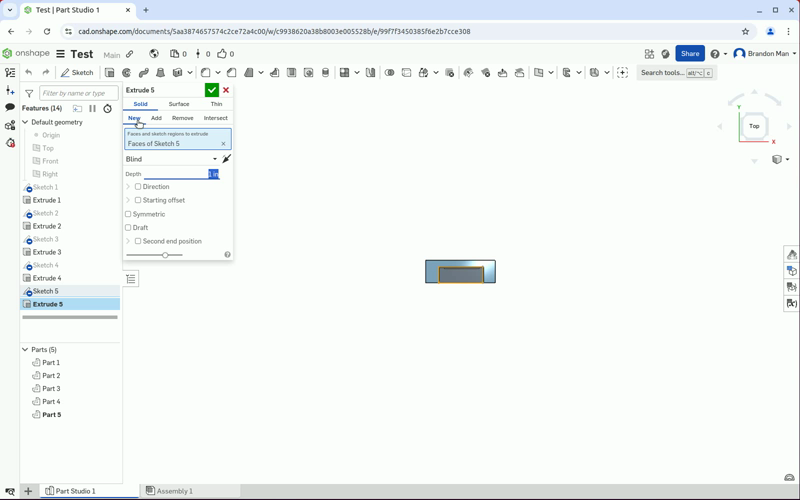
text(8.906)
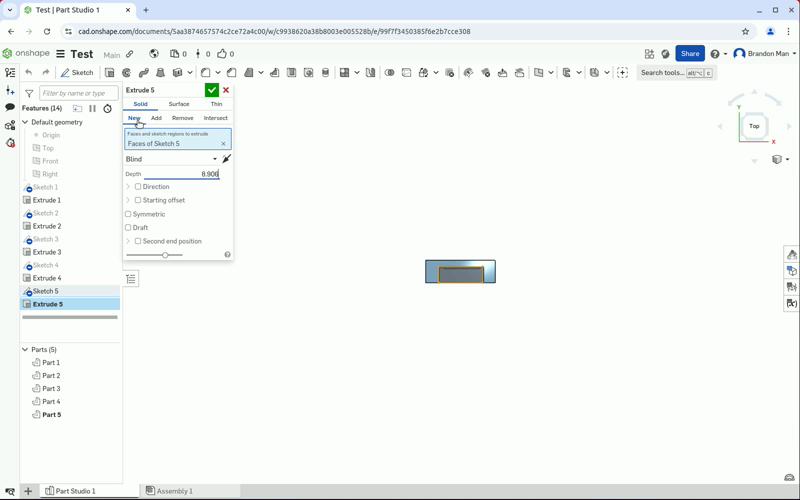
key(tab, 3)
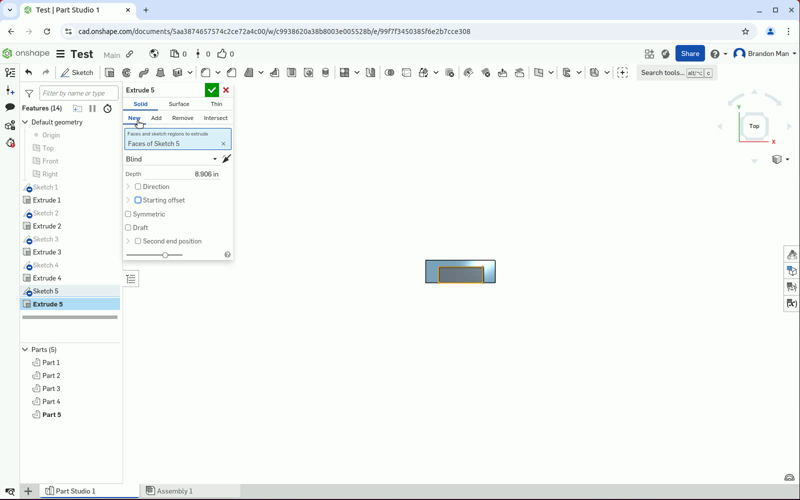
key(tab, 2)
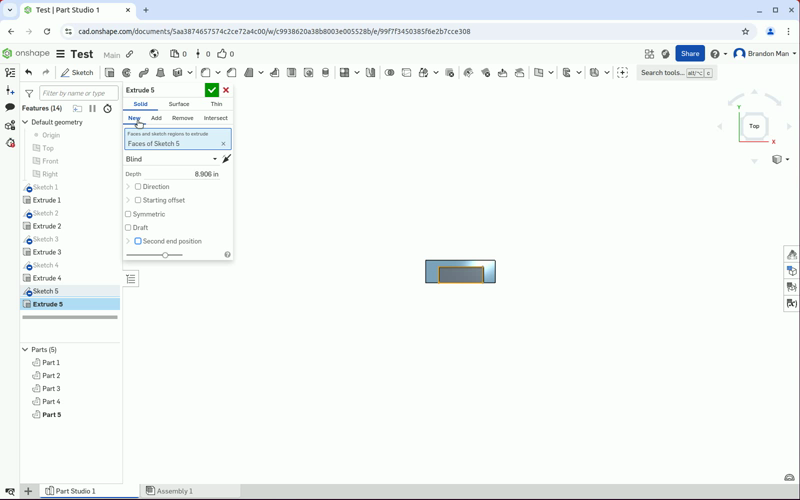
key(space)
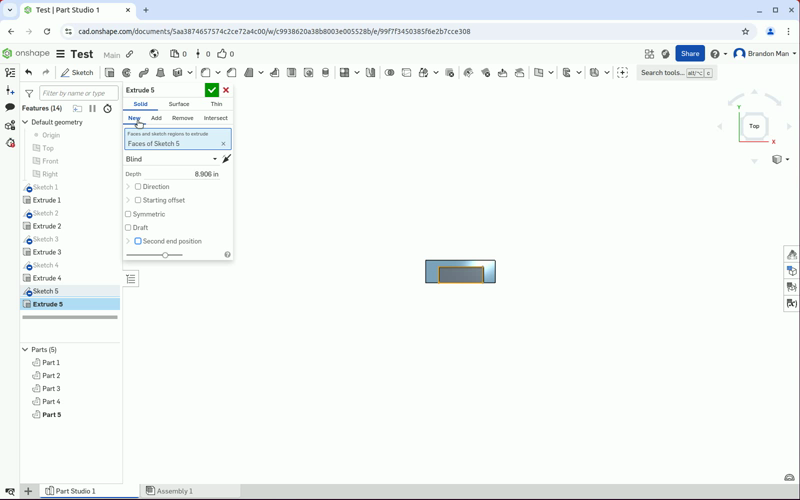
key(tab, 3)
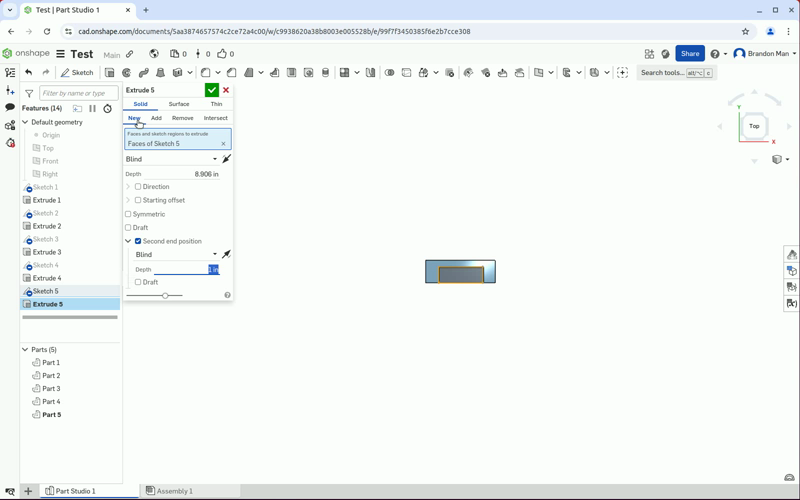
text(8.666)
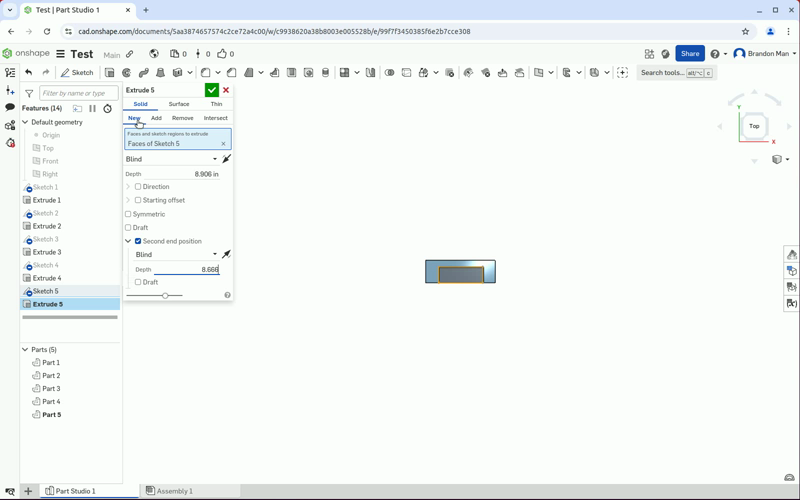
key(enter)
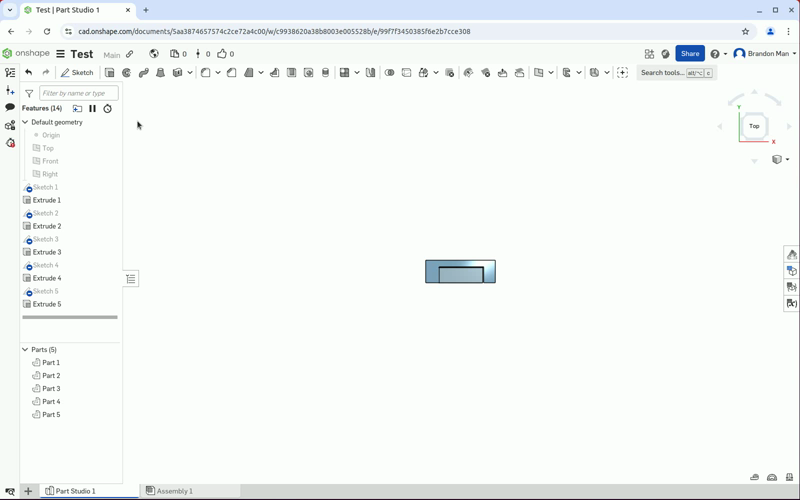
key(shift+h)
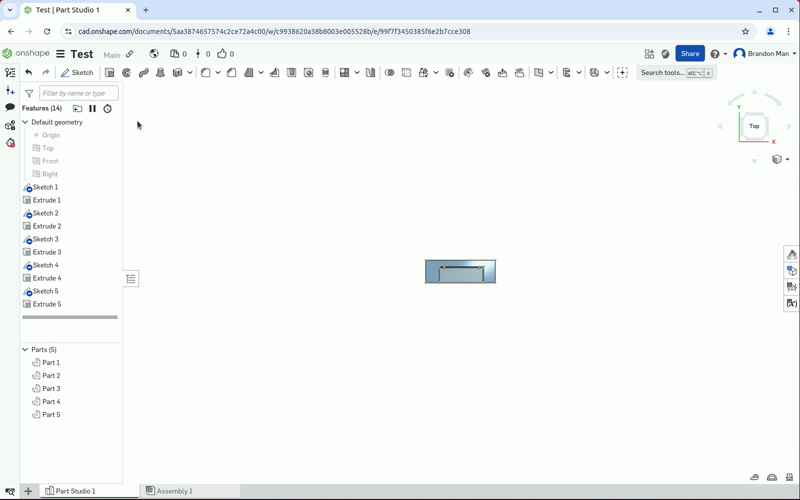
key(shift+h)
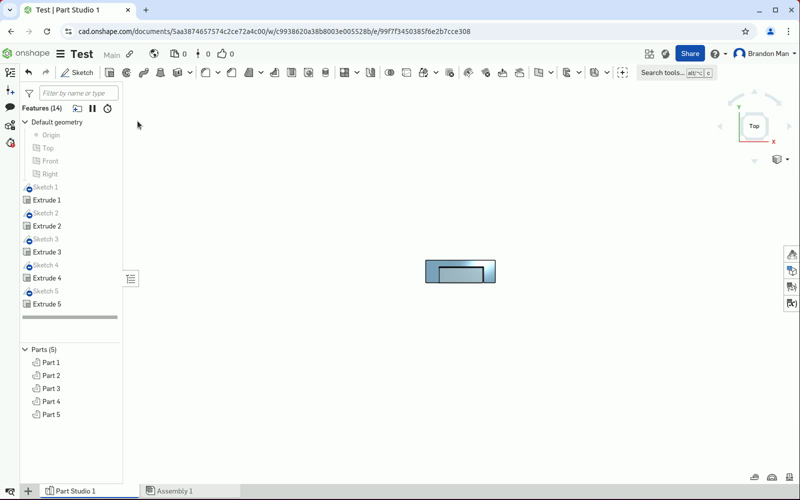
mouse_move(73, 189)
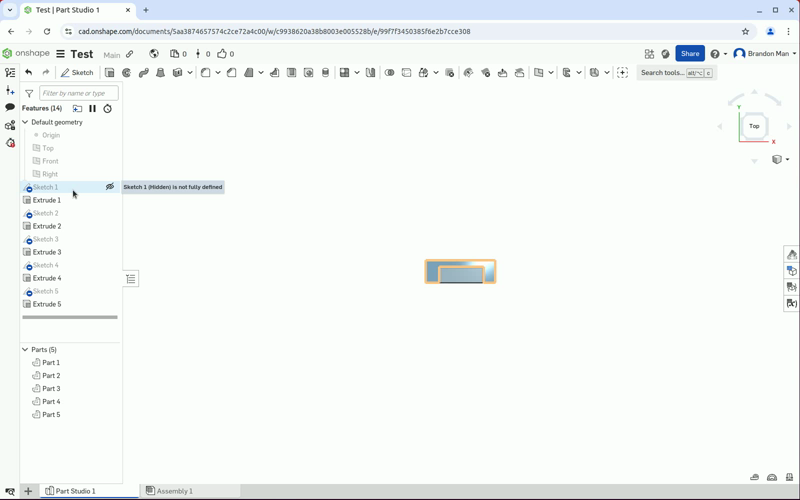
click(73, 189)
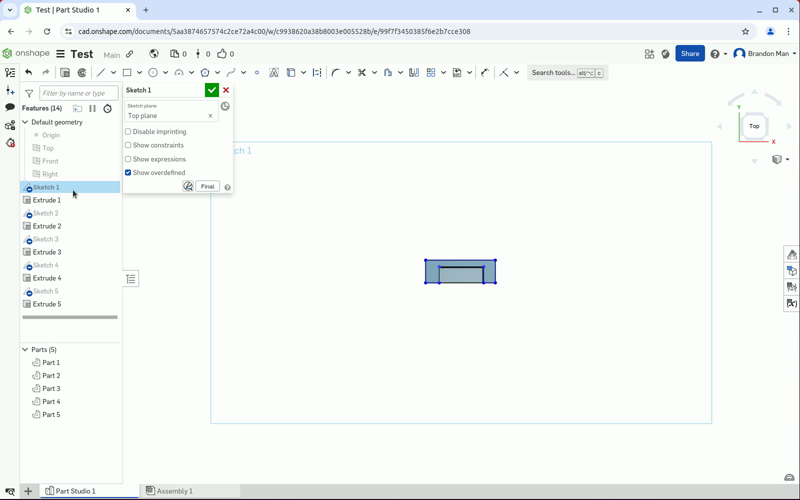
mouse_move(229, 92)
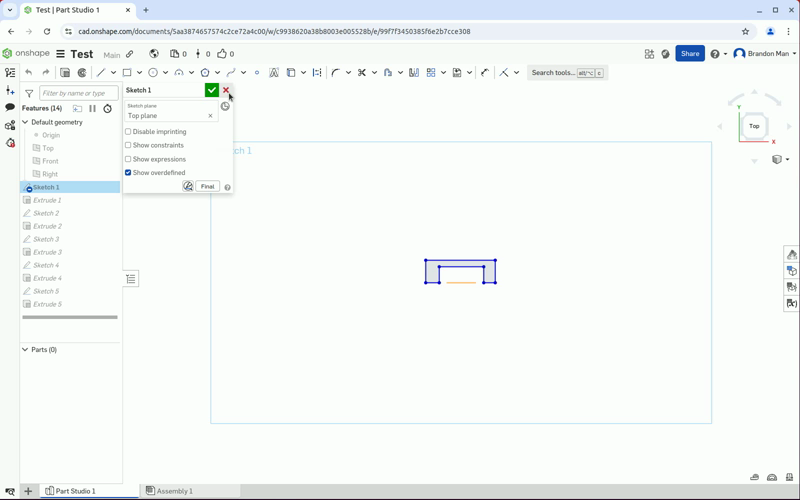
click(229, 92)
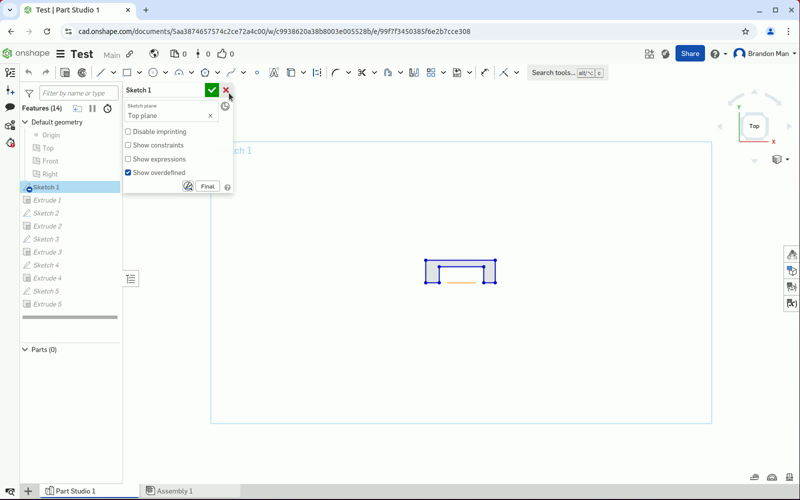
key(shift+s)
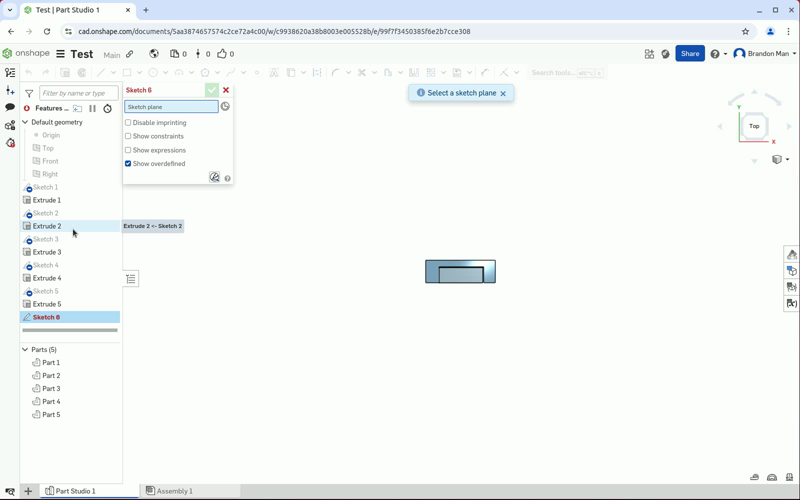
scroll(3)
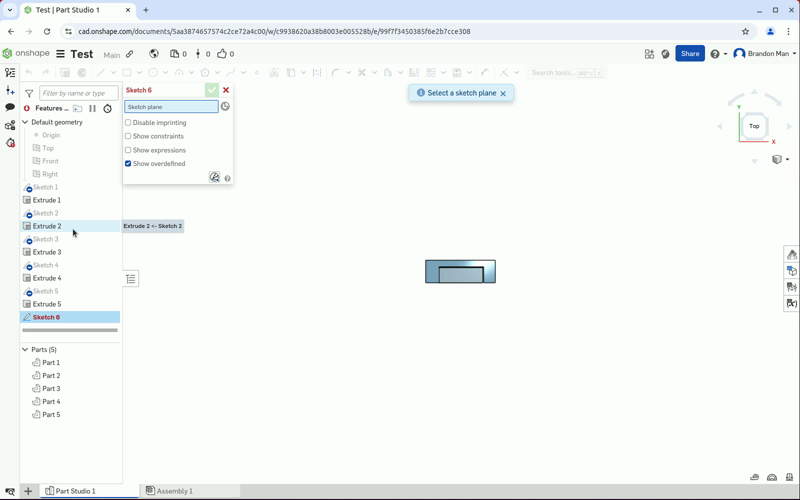
mouse_move(73, 150)
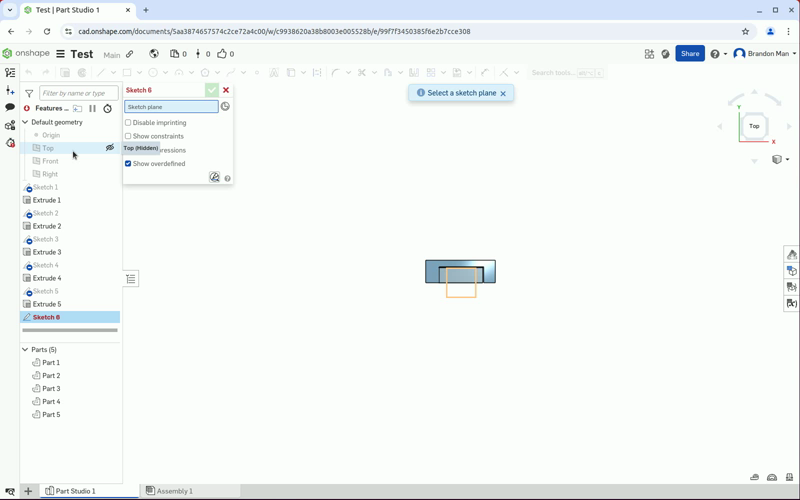
click(73, 150)
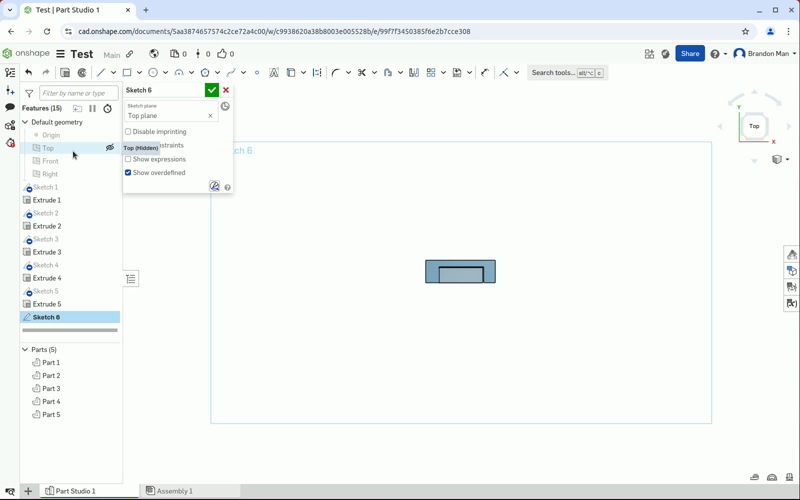
mouse_move(73, 352)
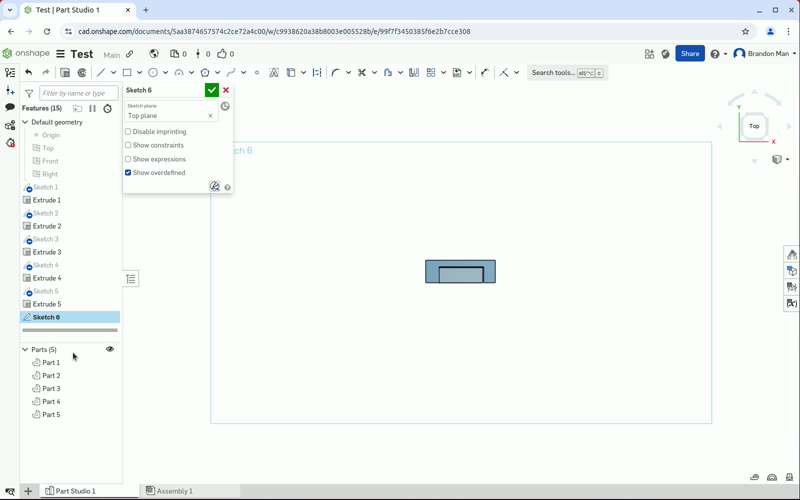
key(y)
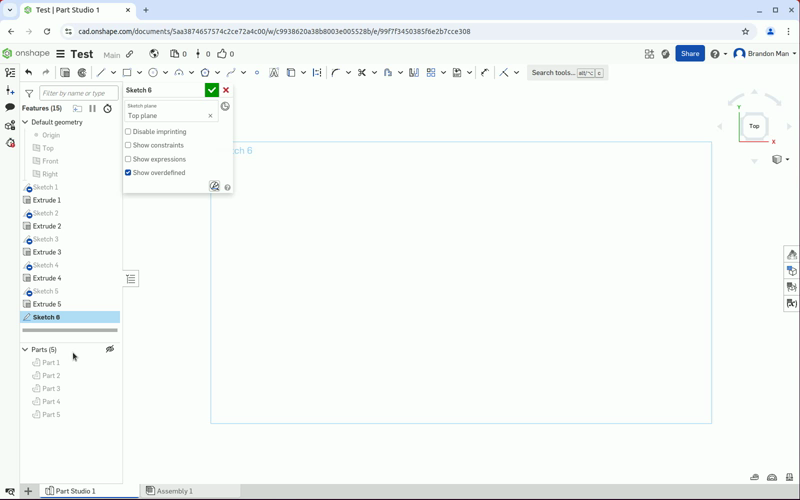
key(l)
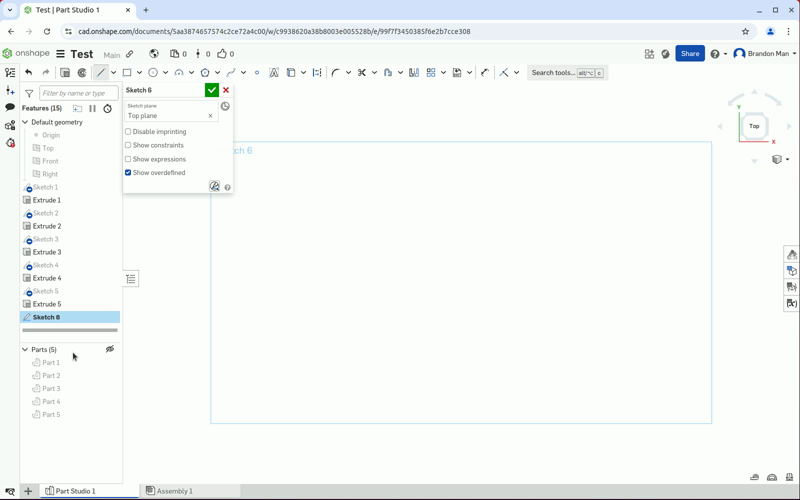
key_down(shift)
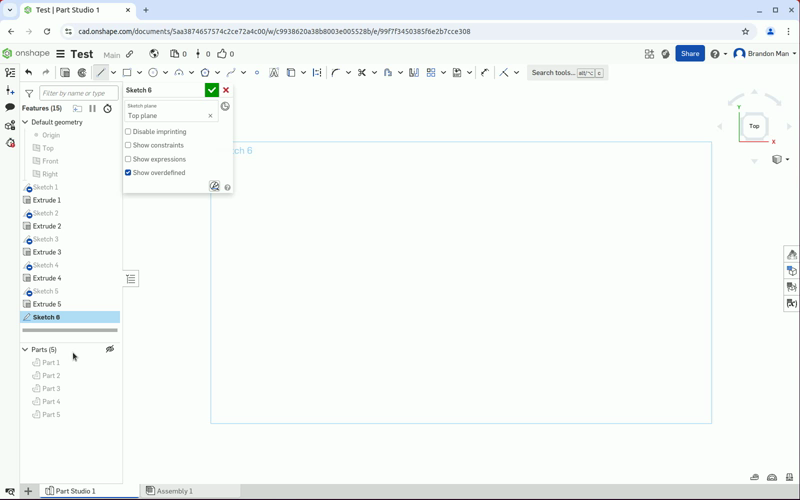
mouse_move(438, 282)
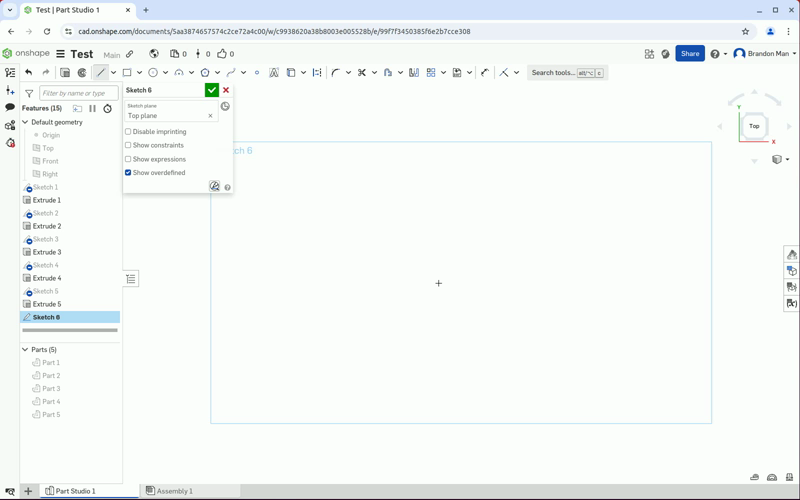
click(438, 282)
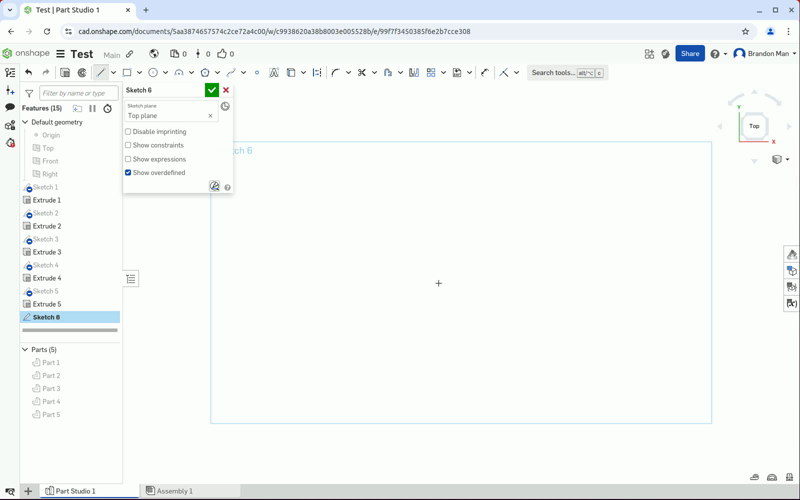
key_up(shift)
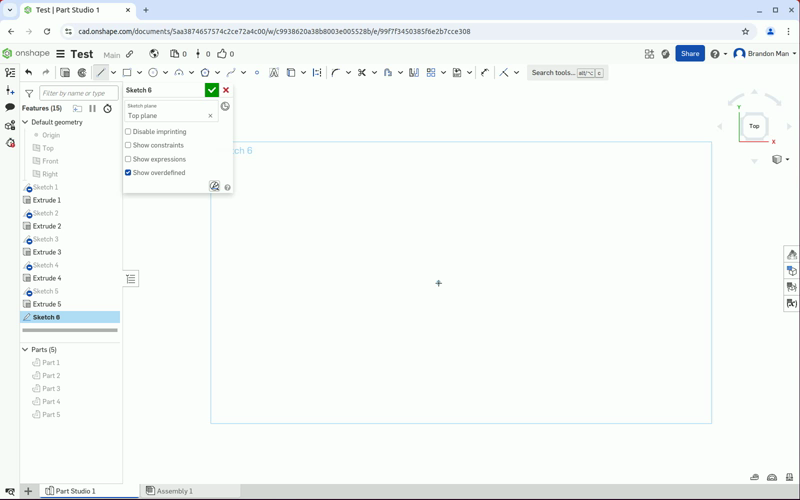
key_down(shift)
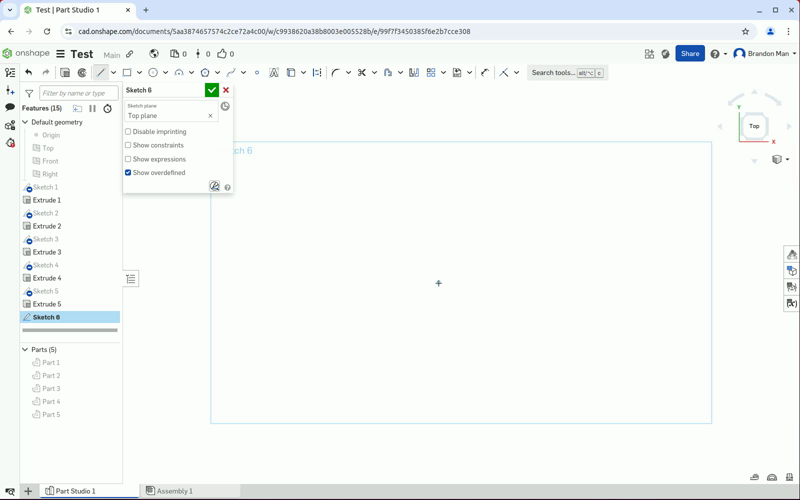
mouse_move(468, 282)
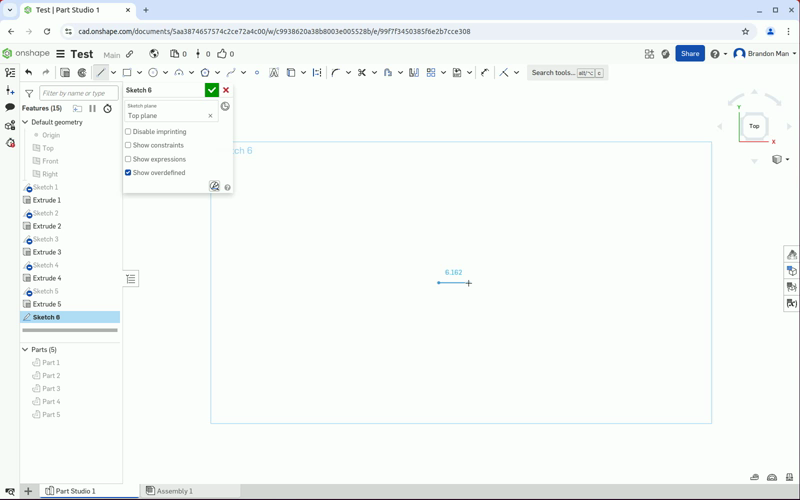
mouse_move(461, 282)
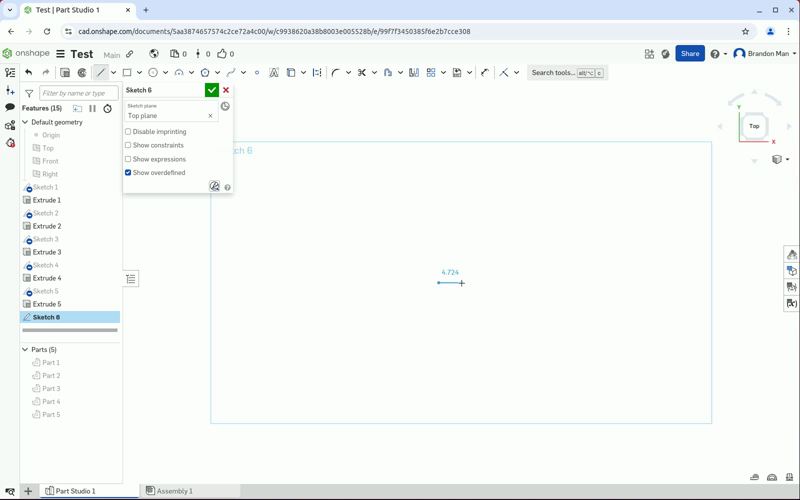
click(461, 282)
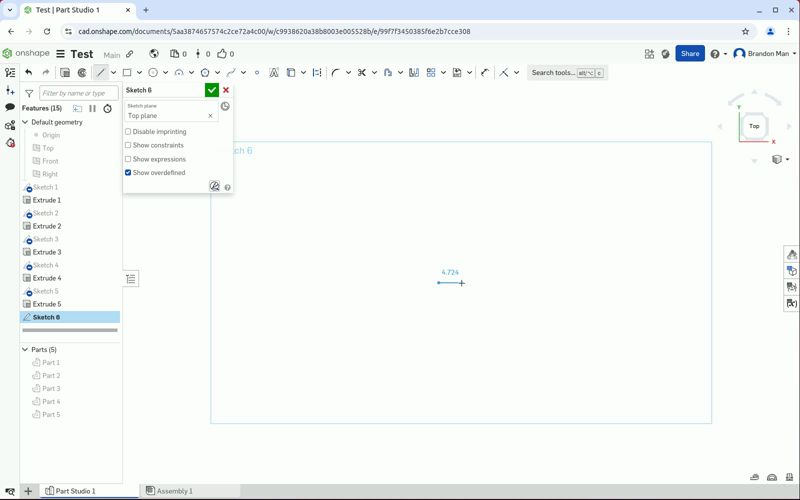
key_up(shift)
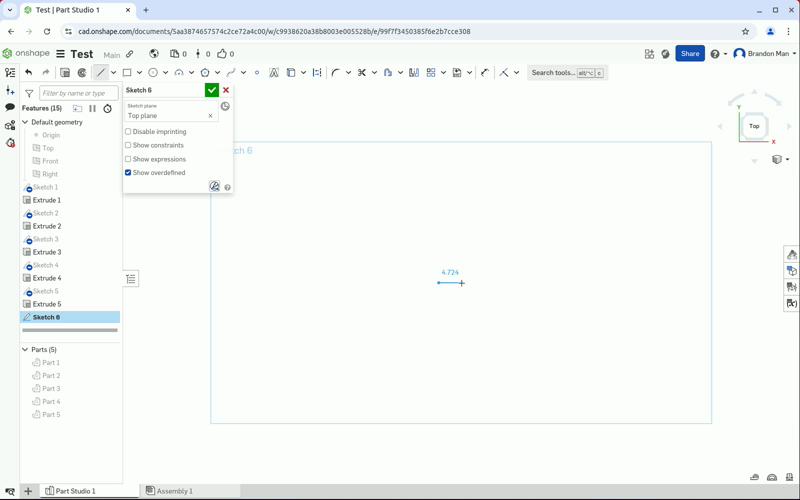
key_down(shift)
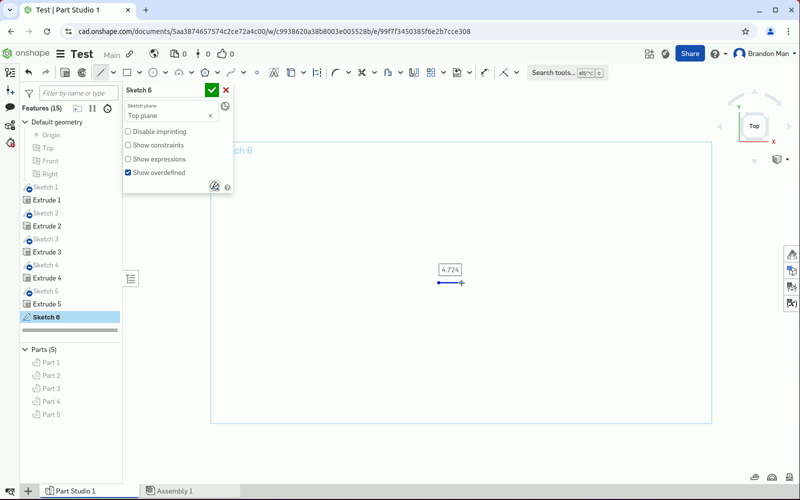
mouse_move(491, 282)
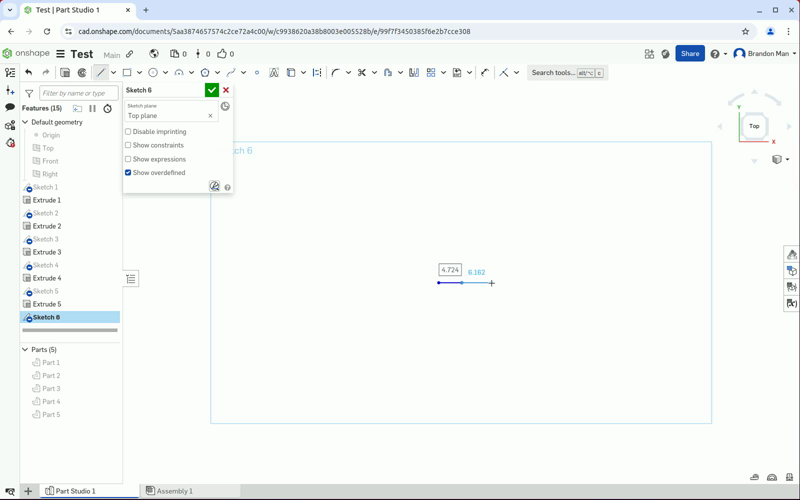
mouse_move(461, 282)
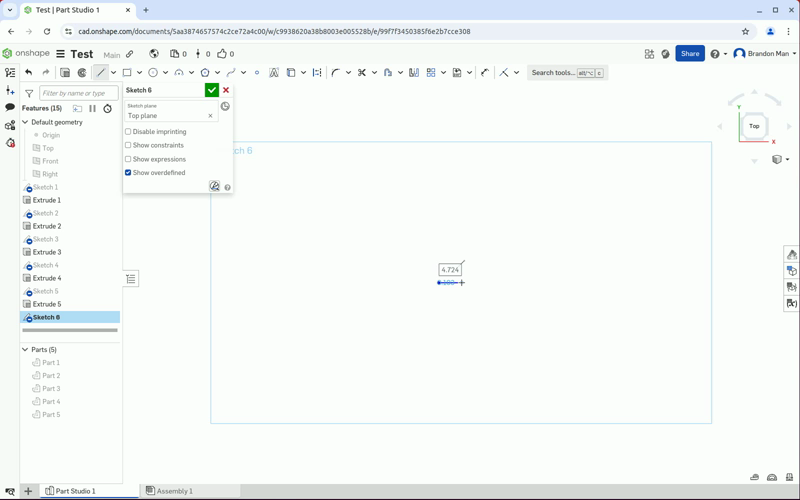
scroll(6)
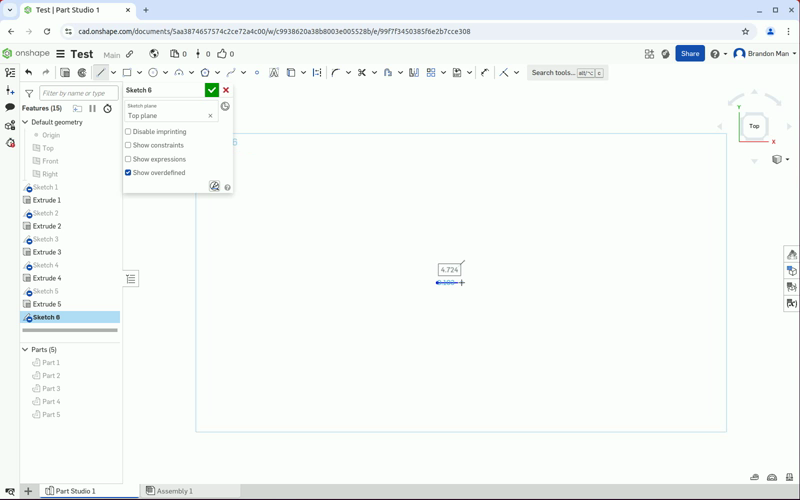
scroll(6)
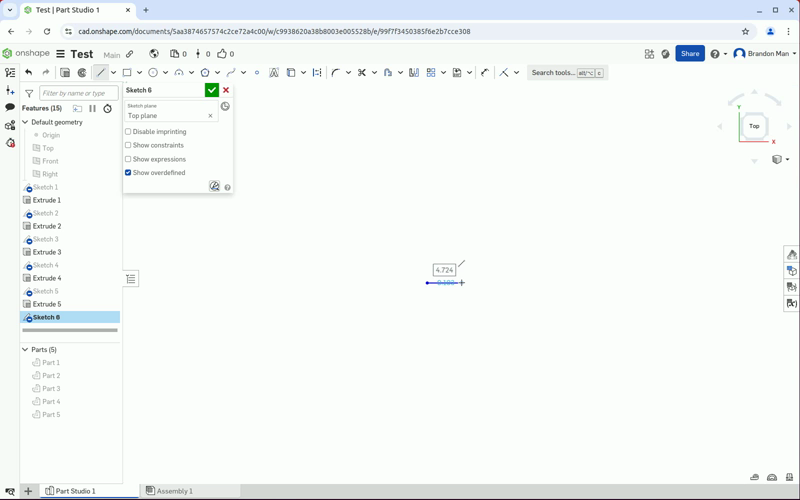
scroll(6)
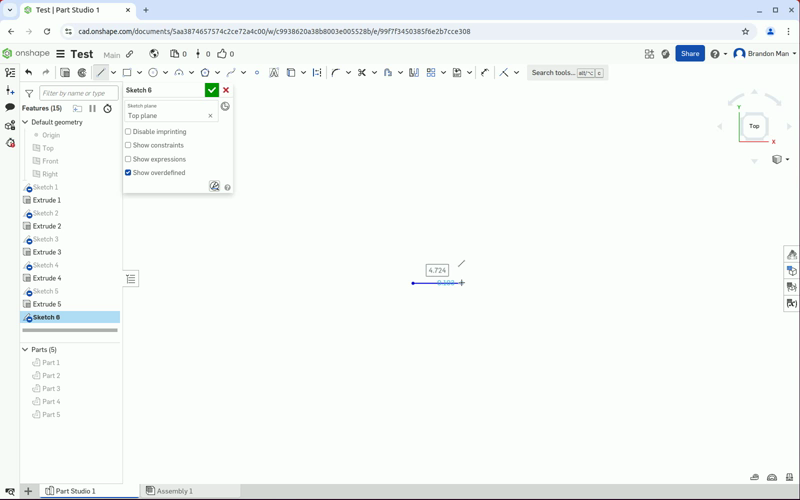
scroll(6)
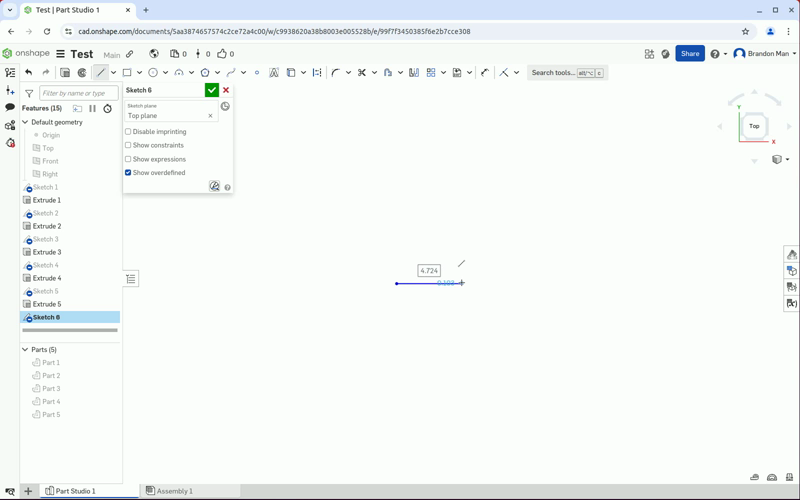
scroll(6)
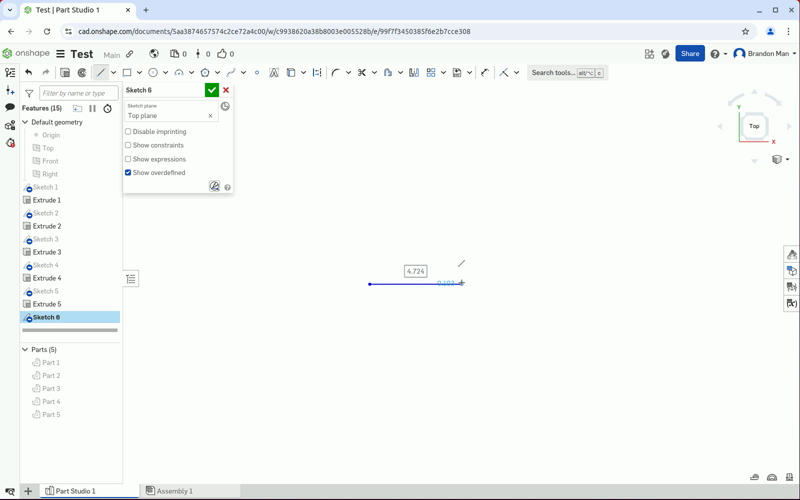
scroll(6)
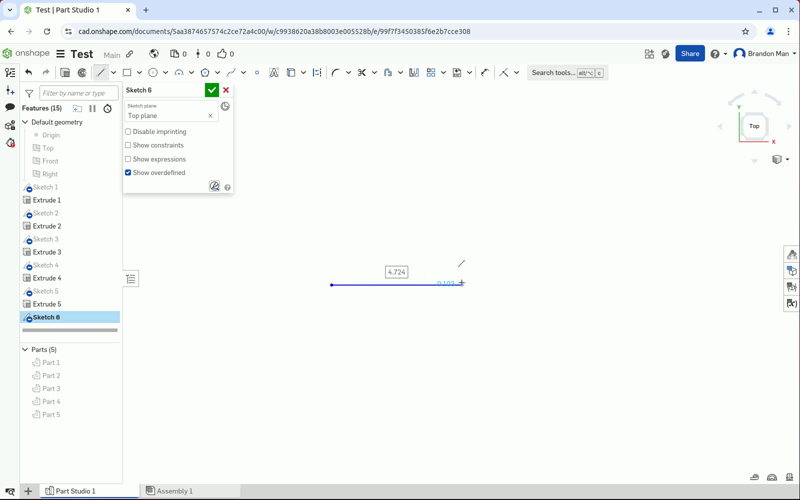
scroll(6)
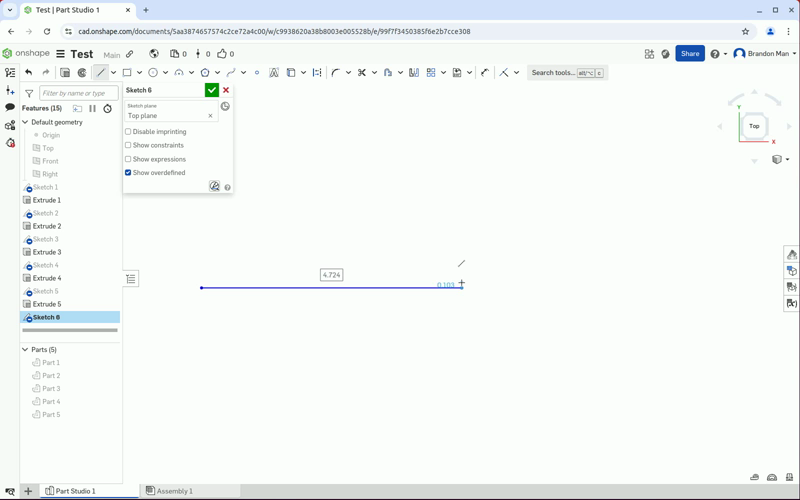
click(461, 282)
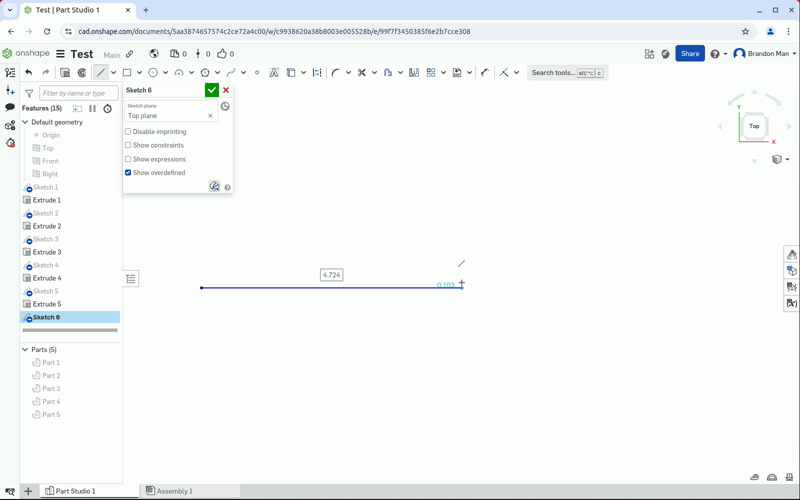
scroll(-6)
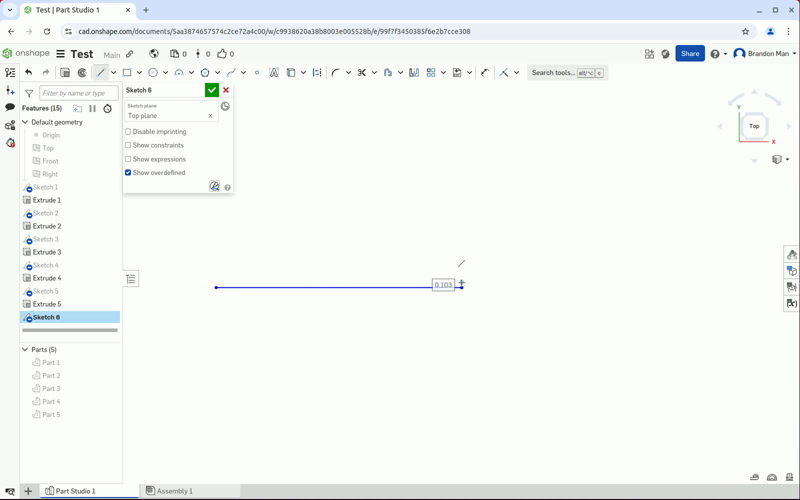
scroll(-6)
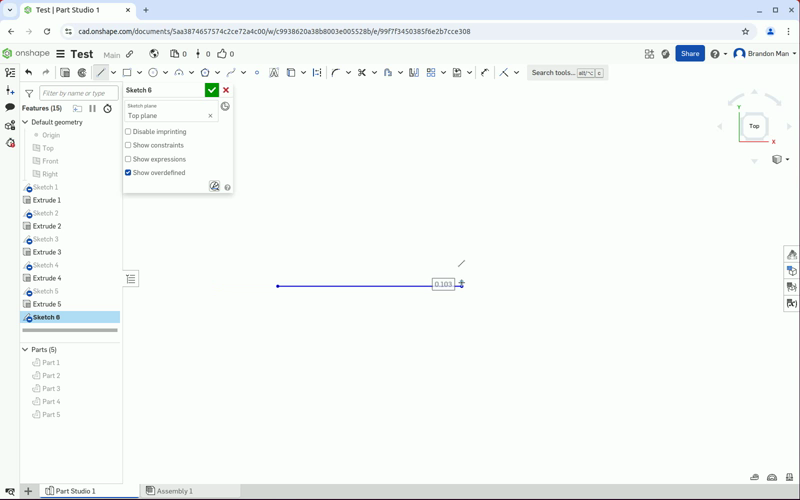
scroll(-6)
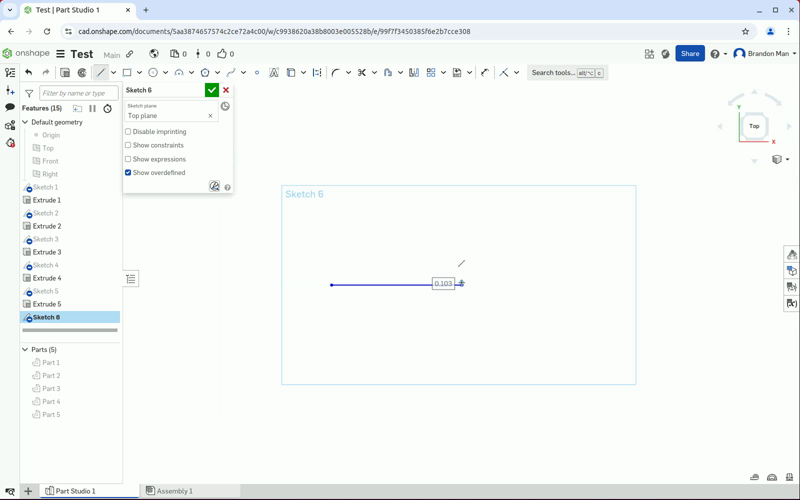
scroll(-6)
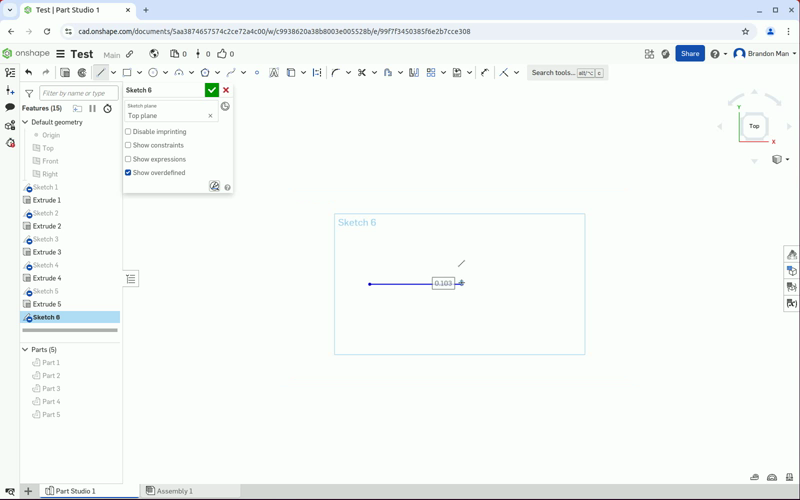
scroll(-6)
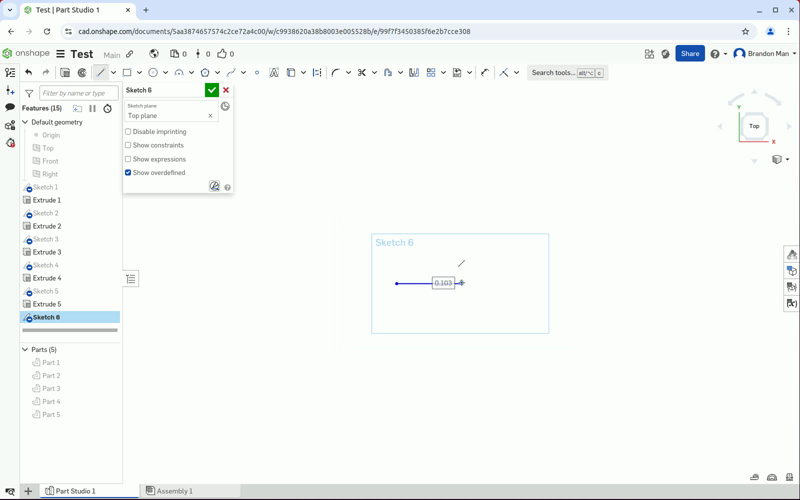
scroll(-6)
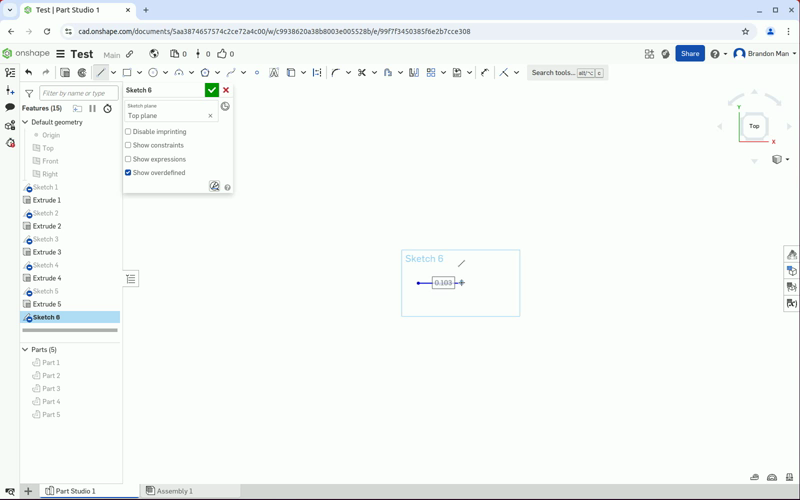
scroll(-6)
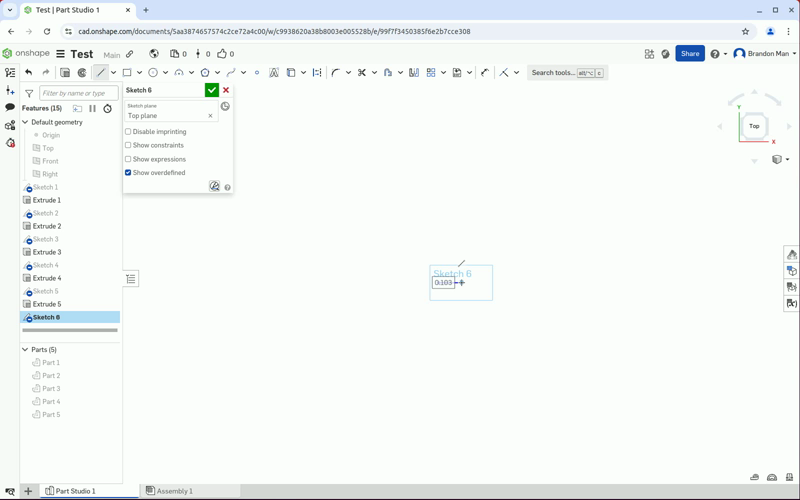
key_up(shift)
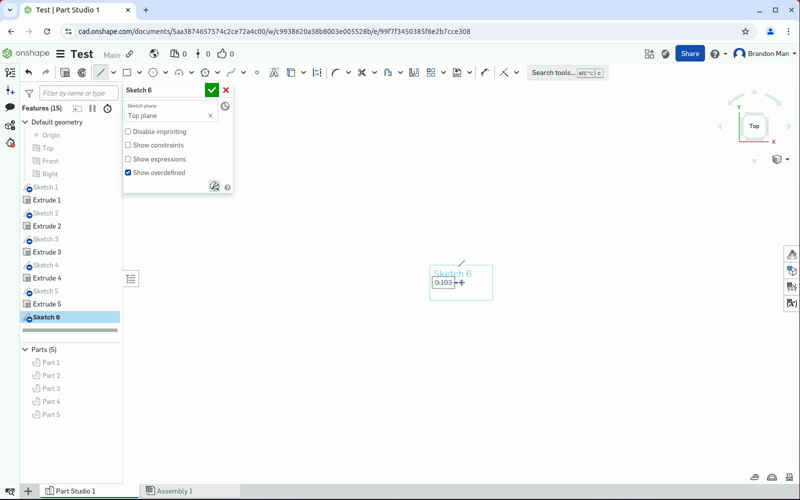
key_down(shift)
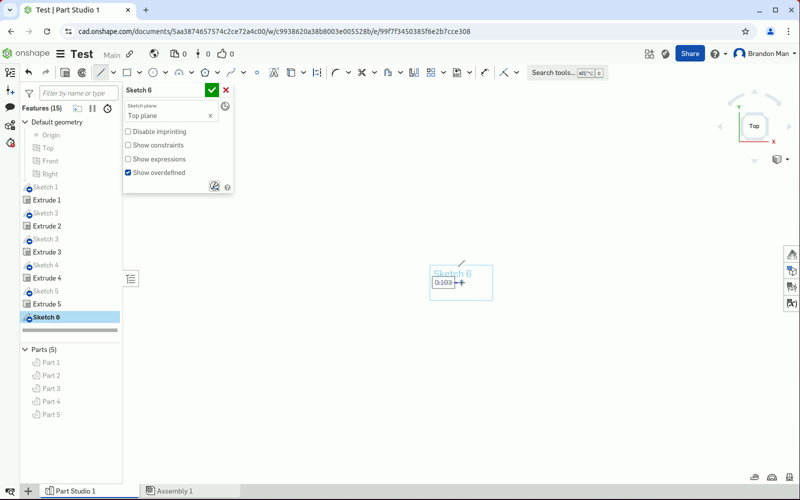
mouse_move(491, 282)
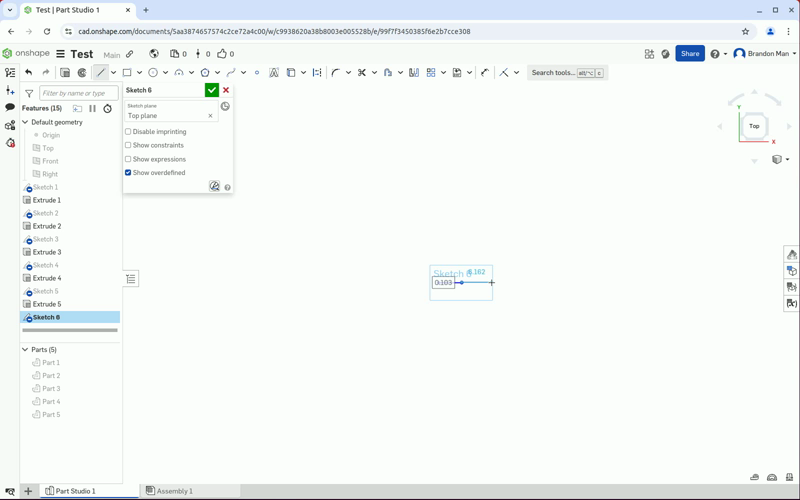
mouse_move(438, 282)
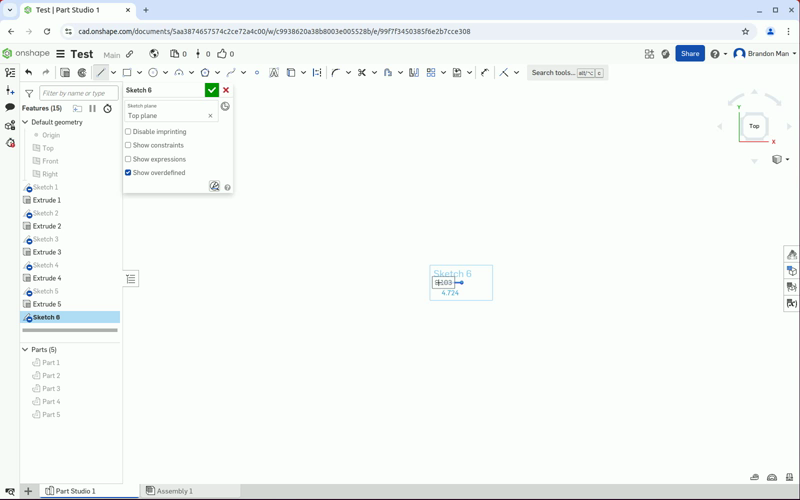
scroll(6)
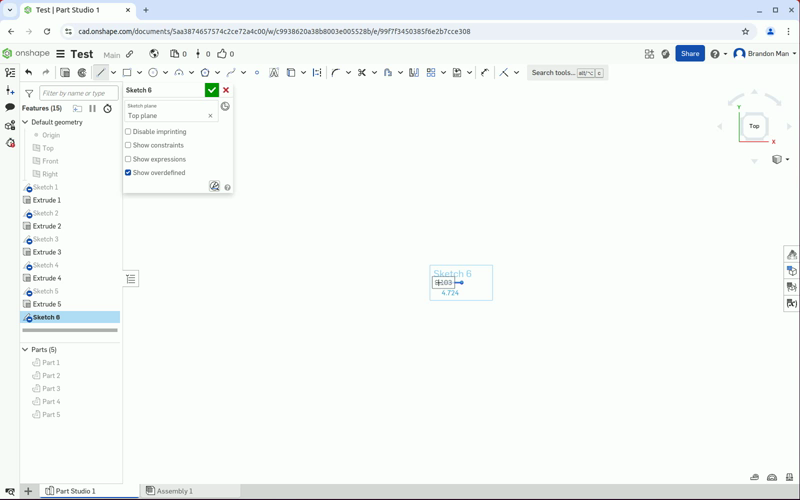
scroll(6)
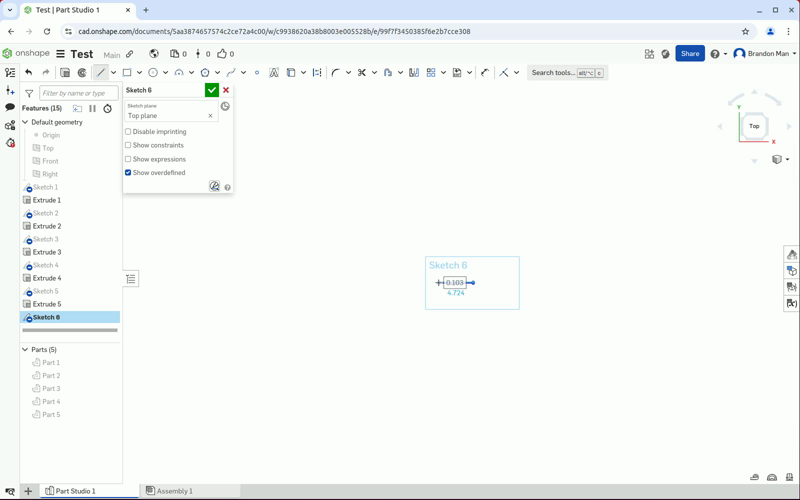
scroll(6)
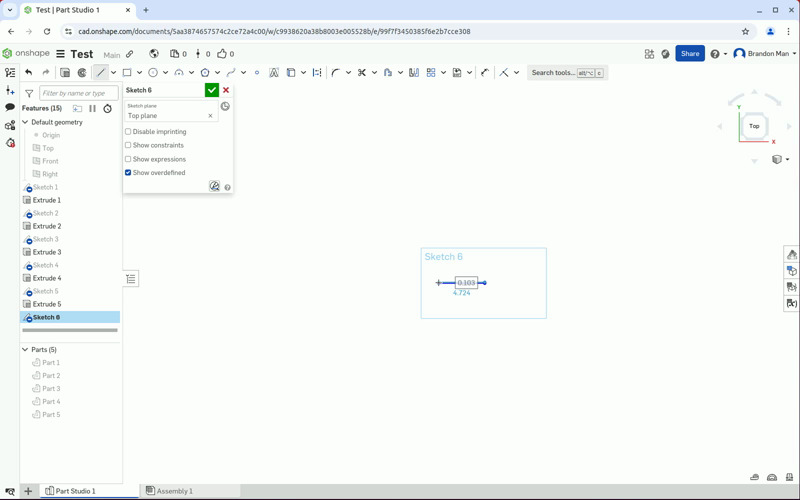
scroll(6)
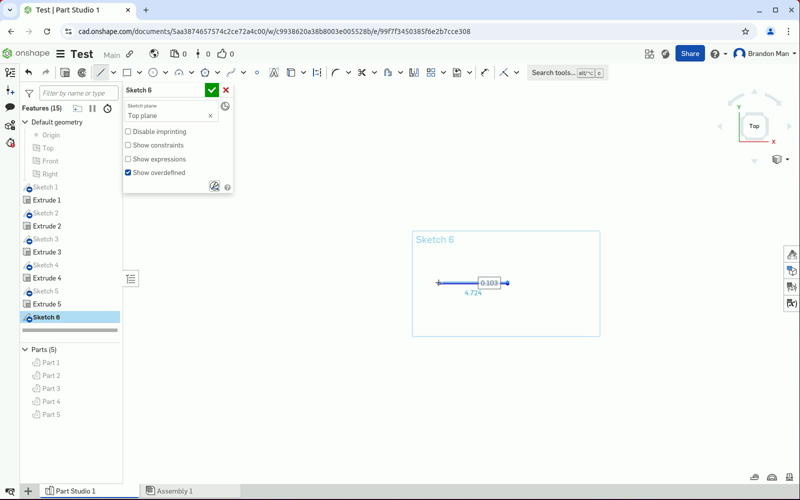
scroll(6)
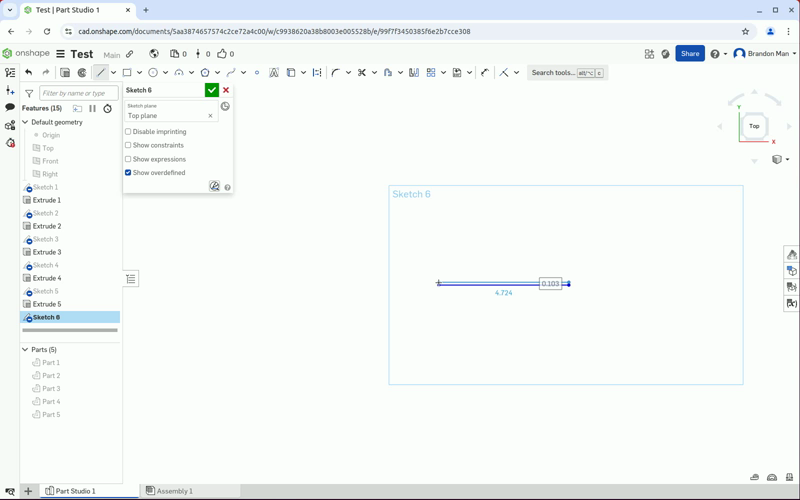
scroll(6)
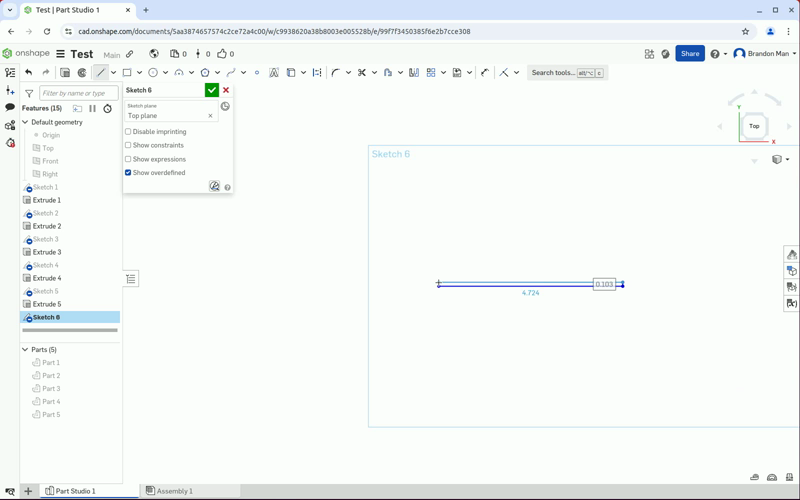
scroll(6)
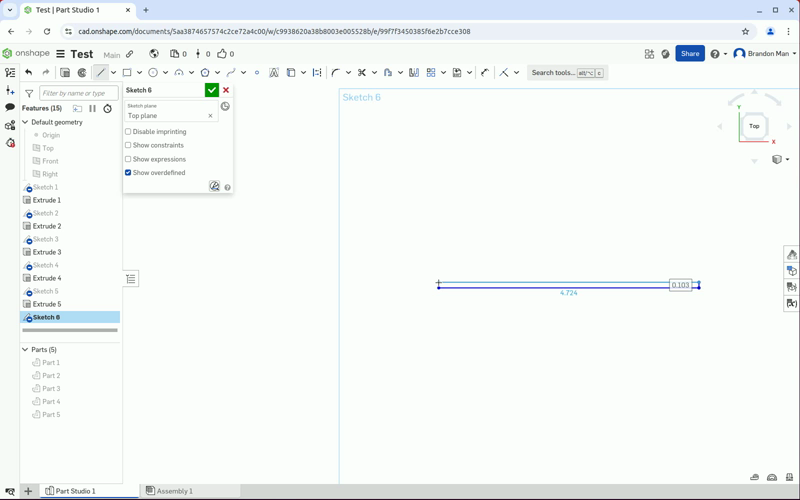
click(438, 282)
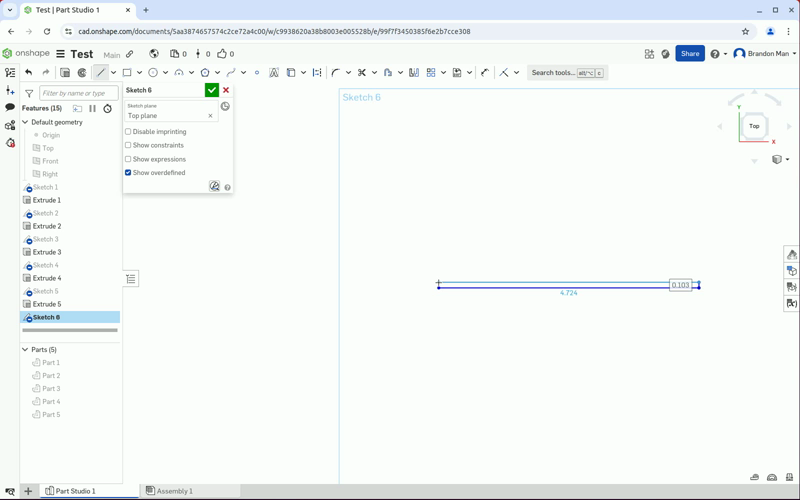
scroll(-6)
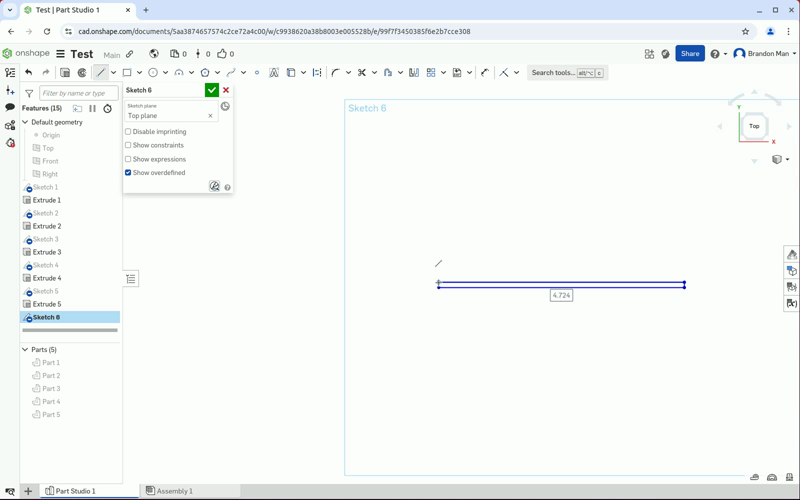
scroll(-6)
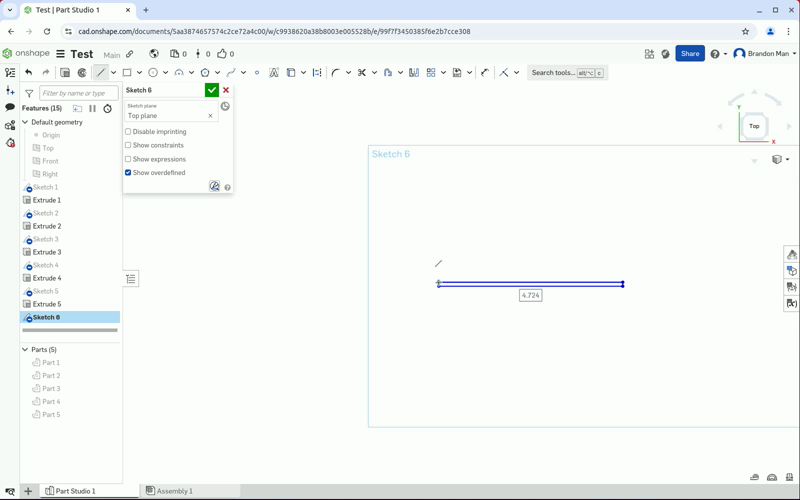
scroll(-6)
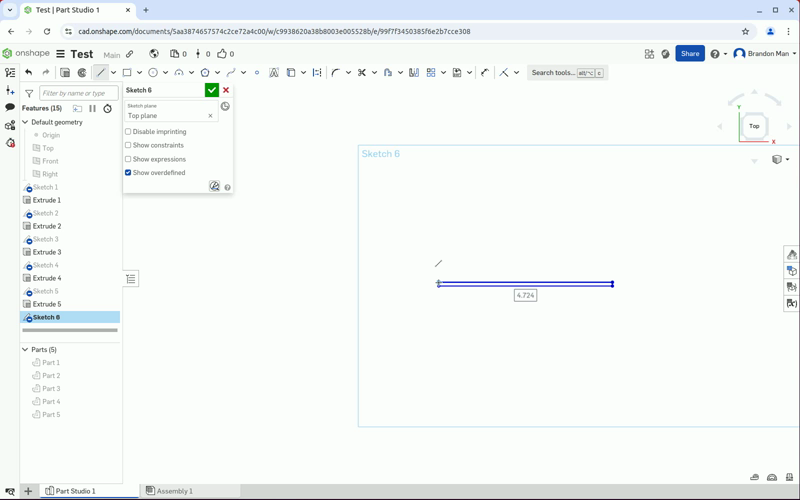
scroll(-6)
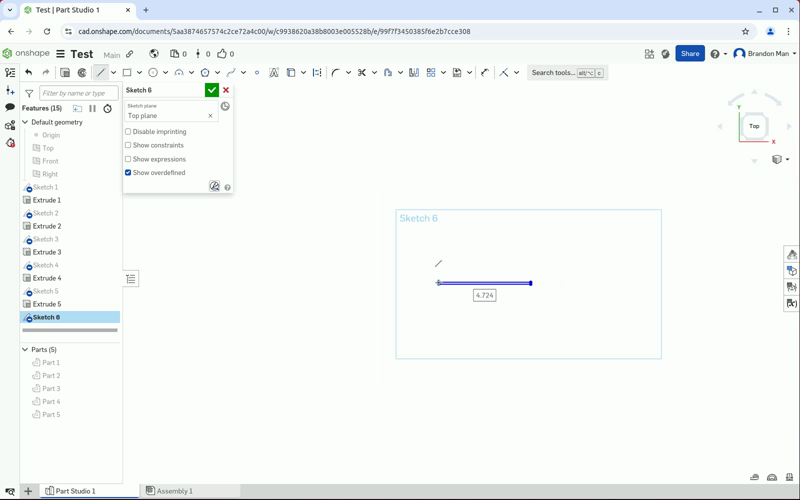
scroll(-6)
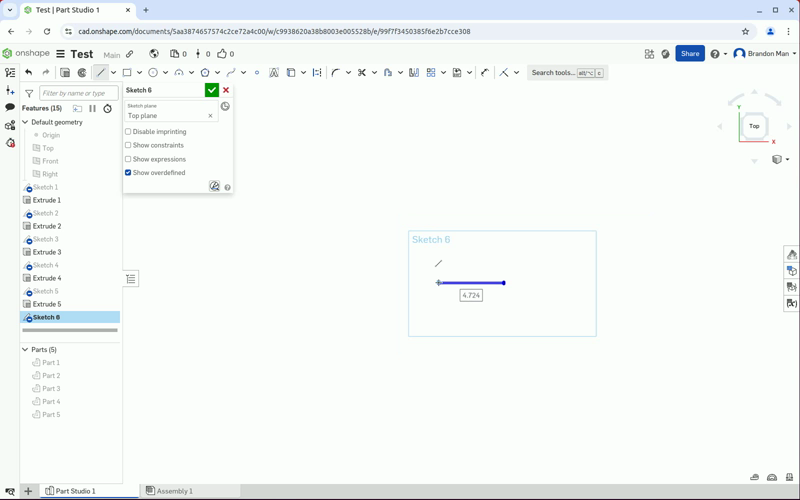
scroll(-6)
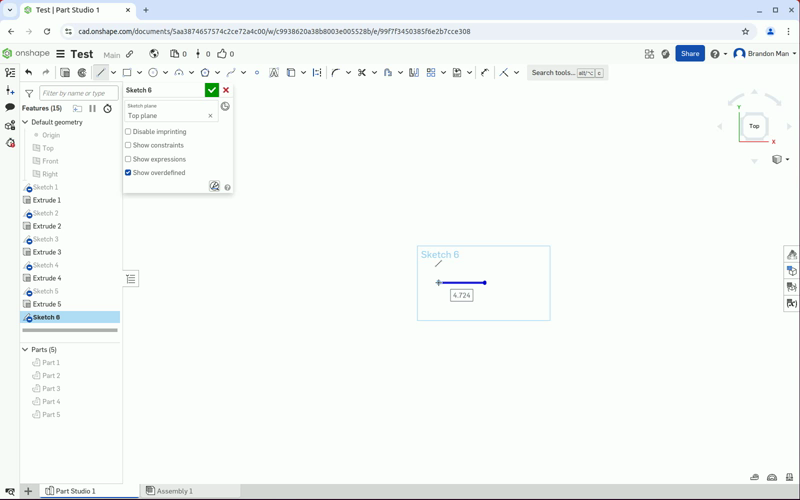
scroll(-6)
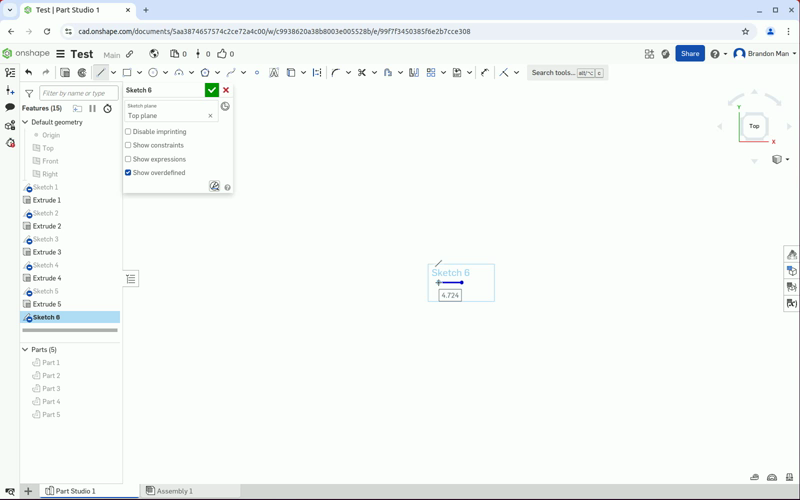
key_up(shift)
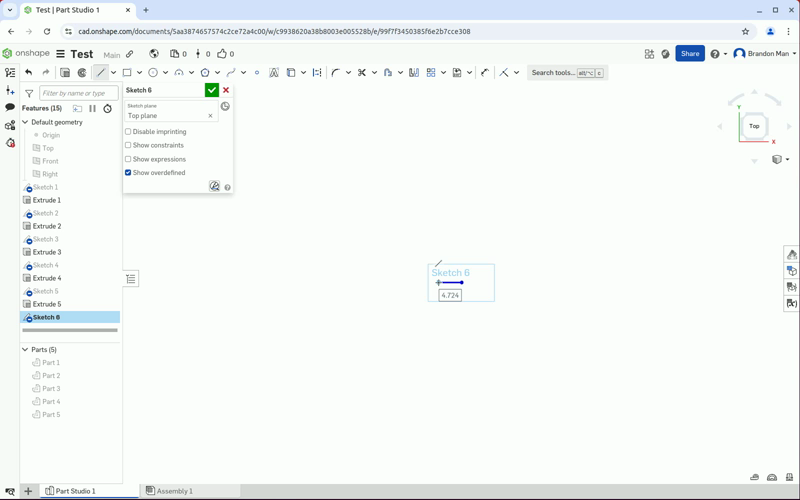
mouse_move(468, 282)
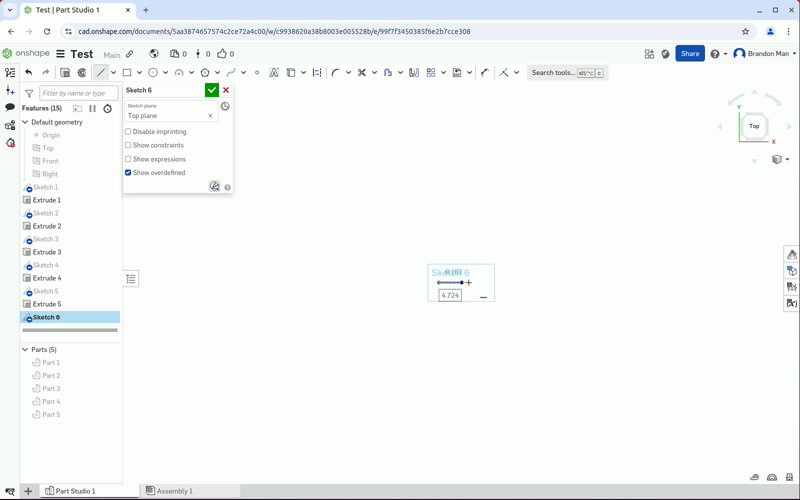
key_down(shift)
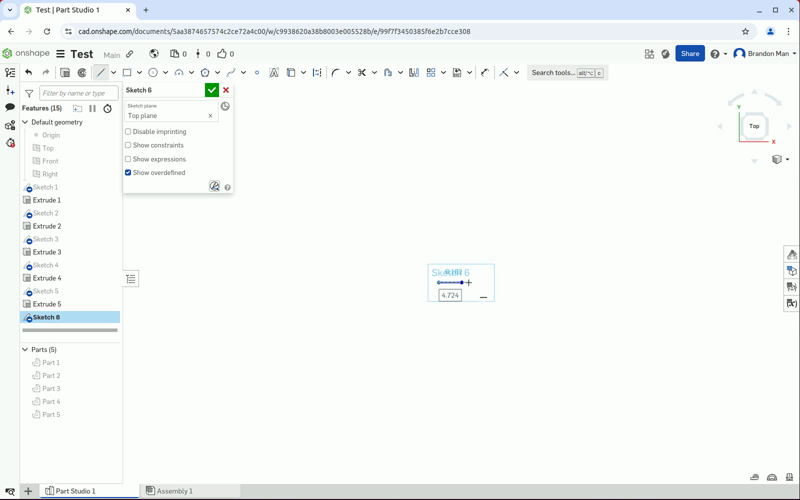
mouse_move(438, 282)
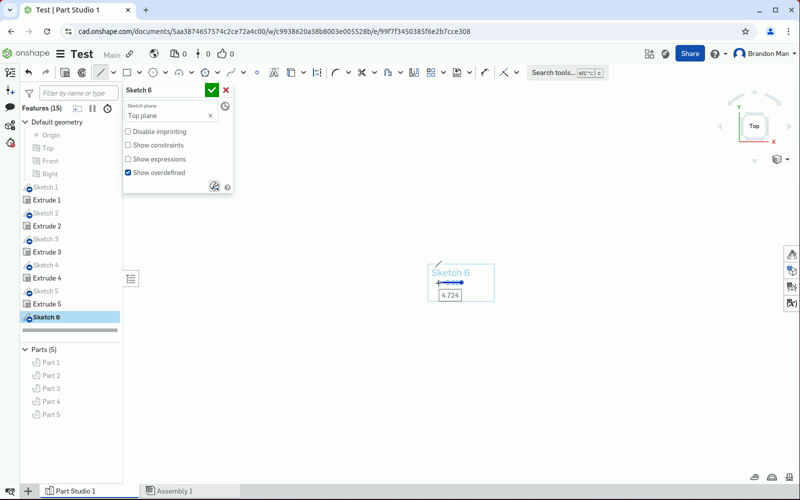
scroll(6)
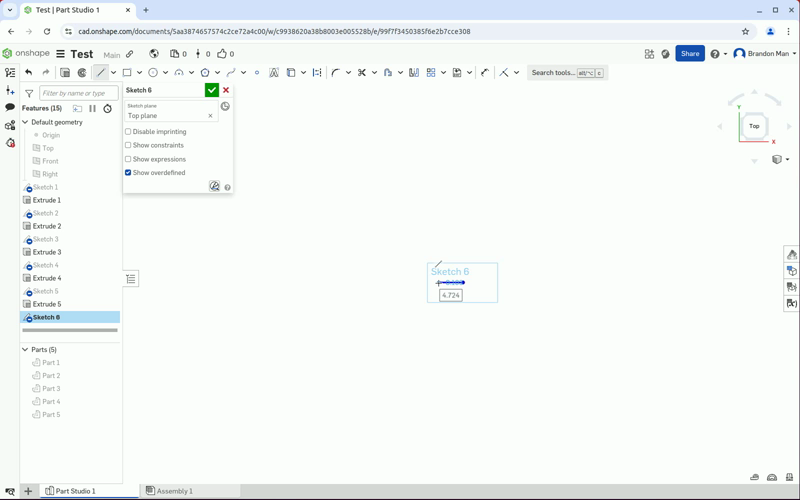
scroll(6)
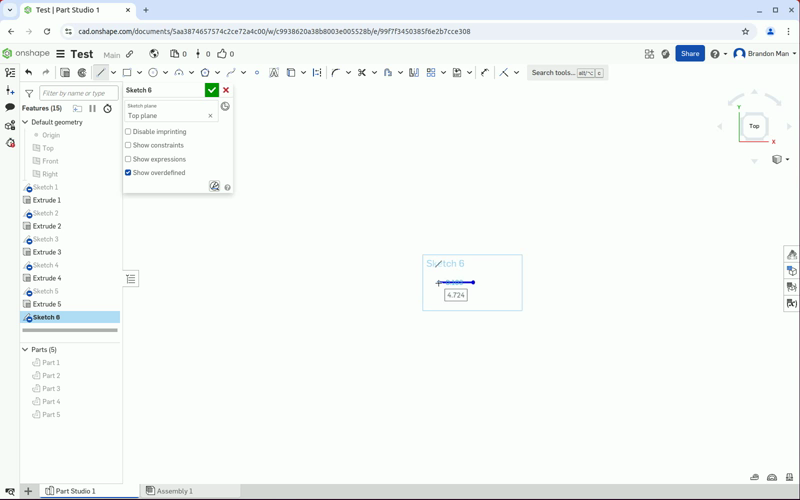
scroll(6)
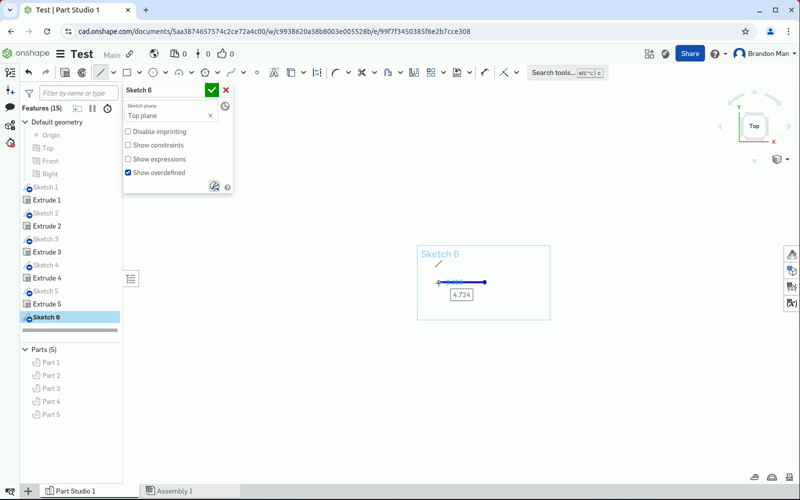
scroll(6)
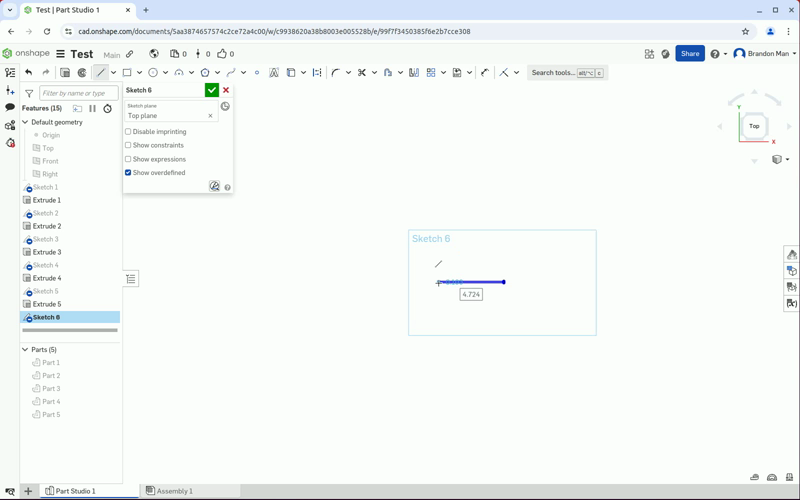
scroll(6)
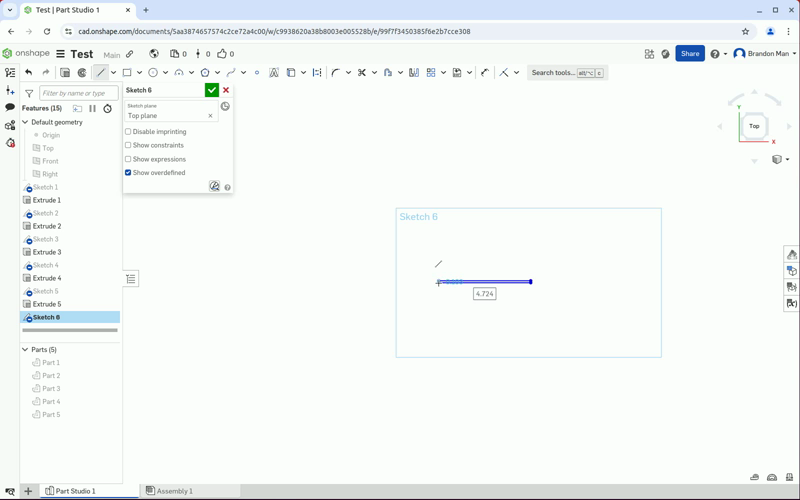
scroll(6)
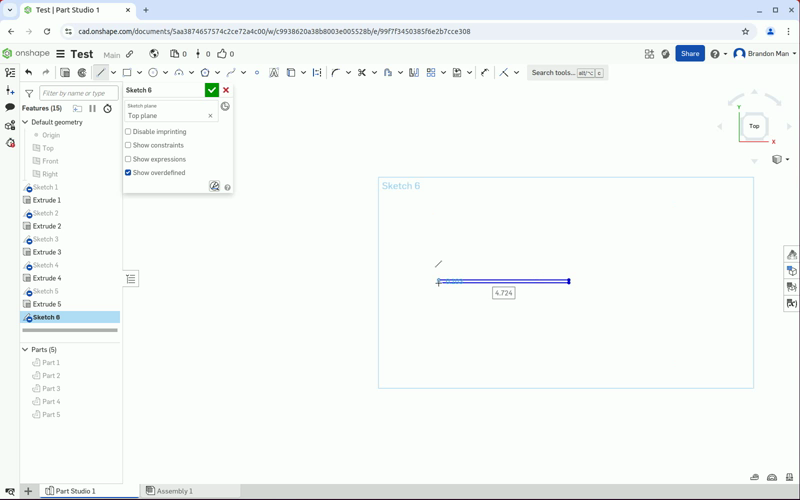
scroll(6)
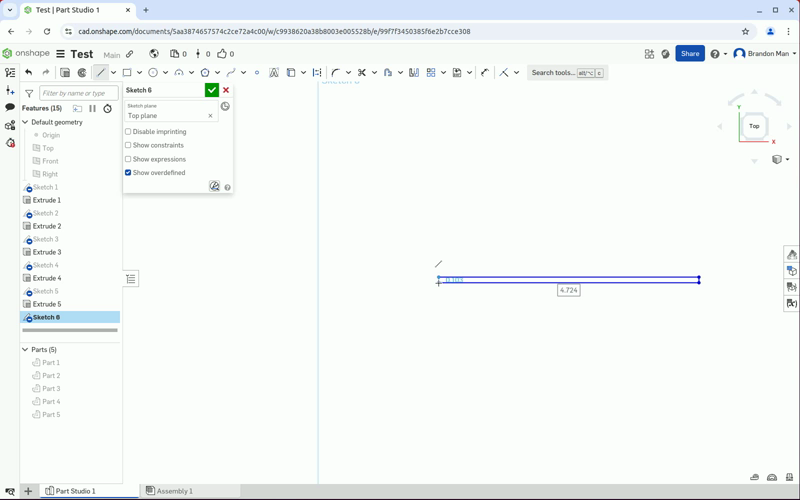
key_up(shift)
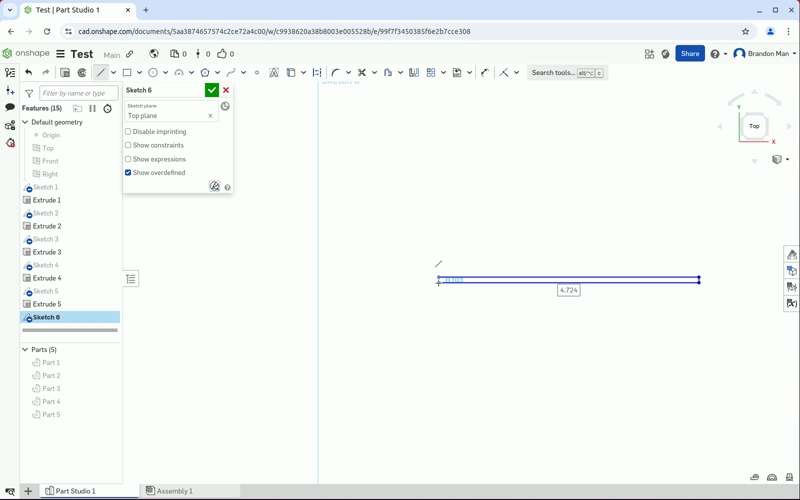
click(438, 282)
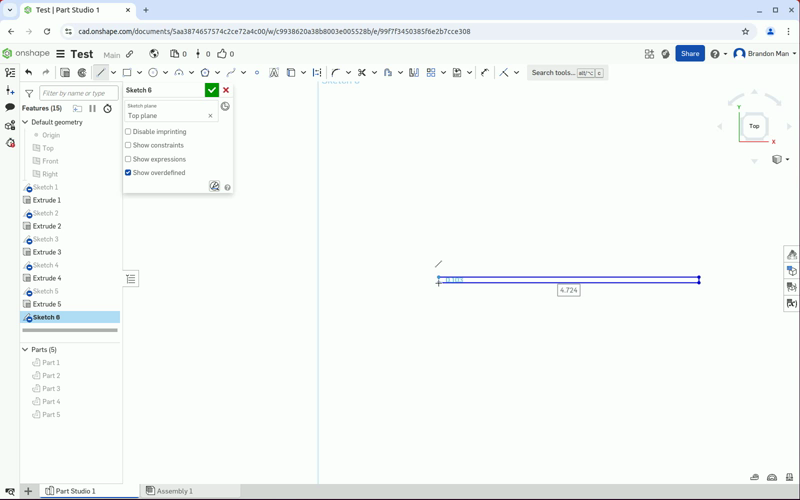
scroll(-6)
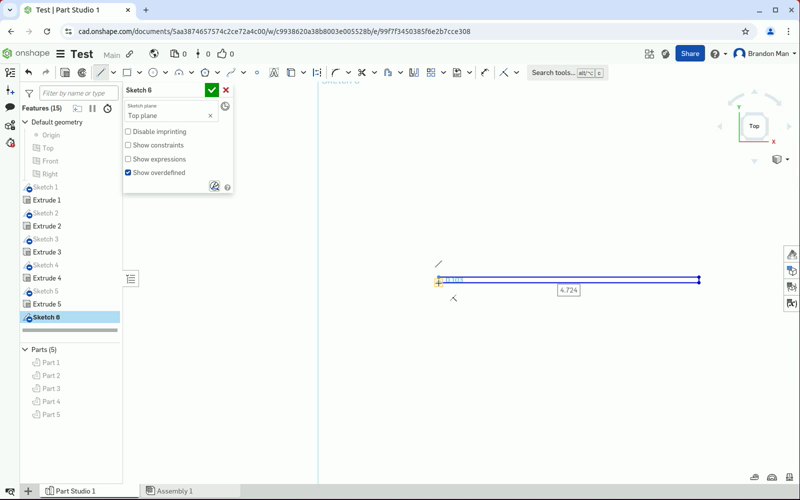
scroll(-6)
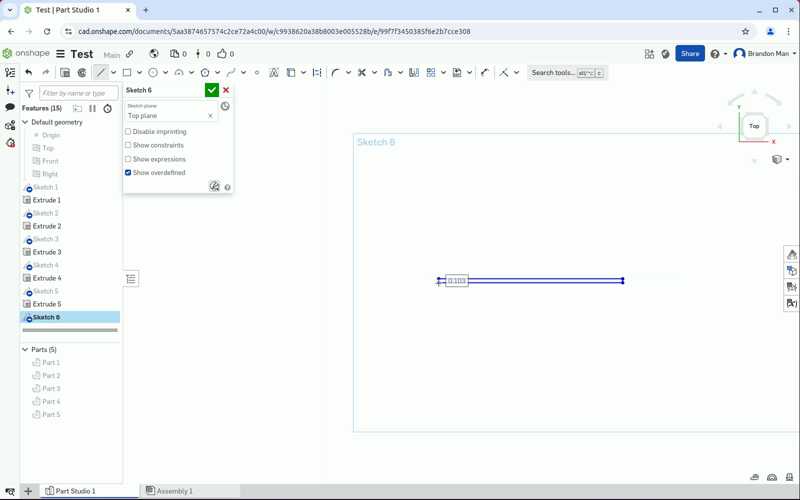
scroll(-6)
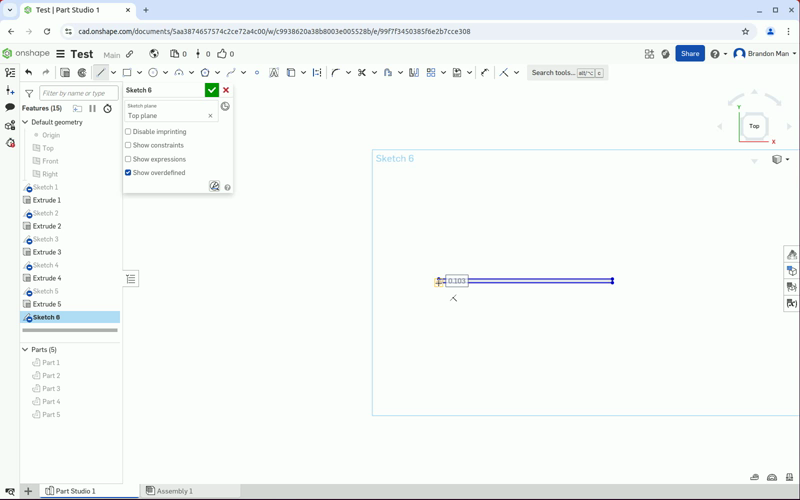
scroll(-6)
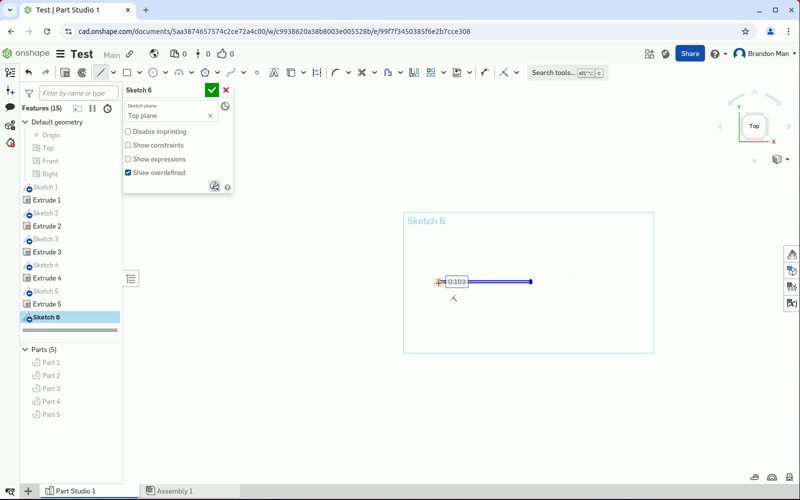
scroll(-6)
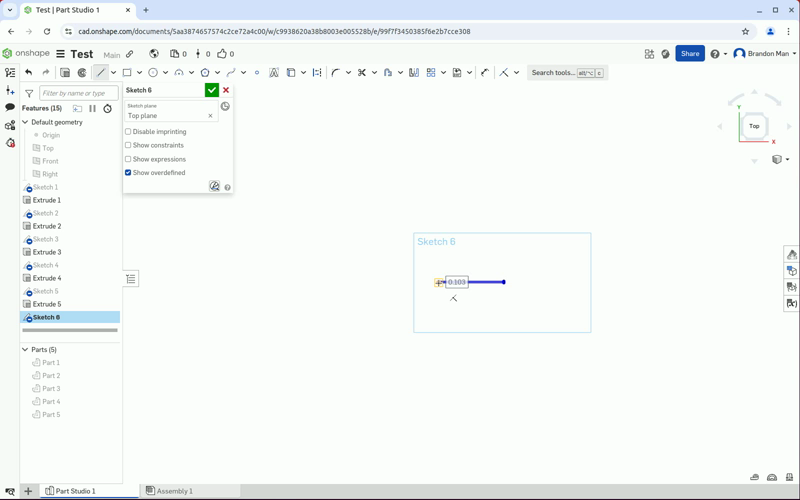
scroll(-6)
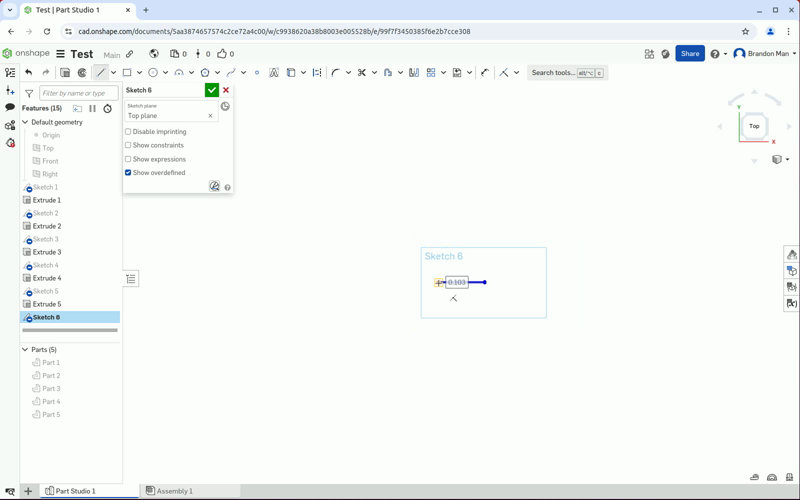
scroll(-6)
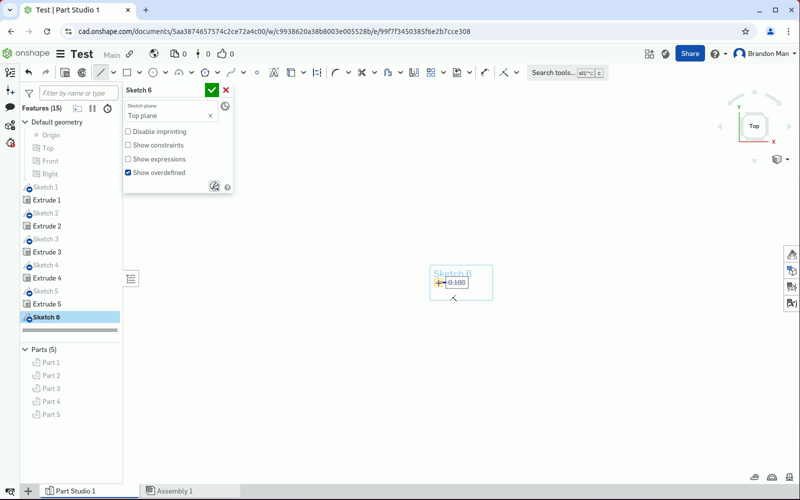
key(esc)
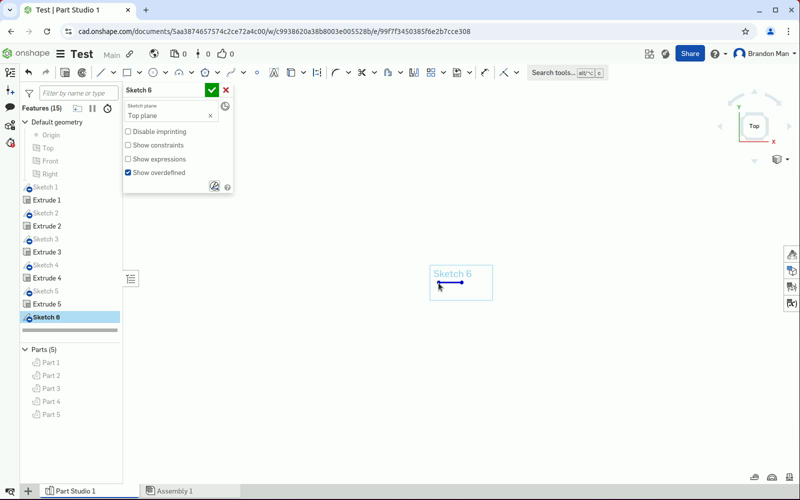
key(c)
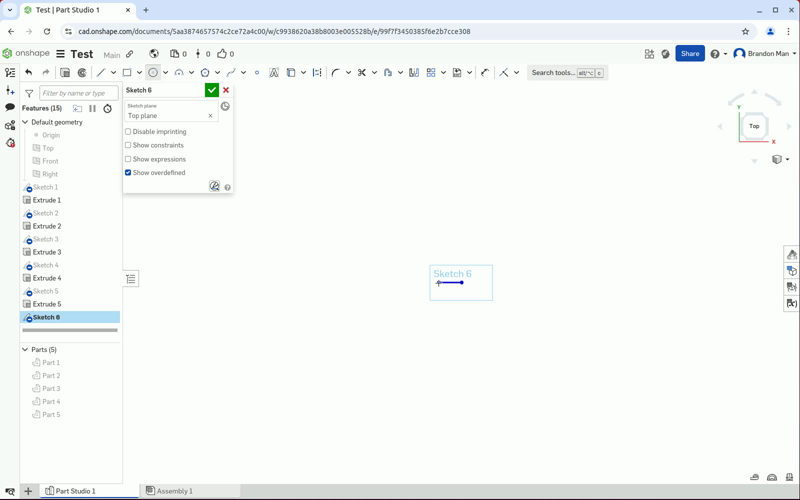
key_down(shift)
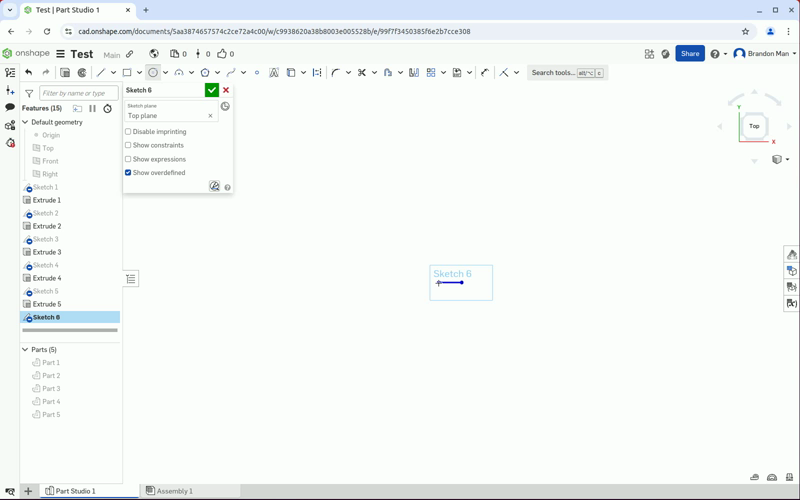
mouse_move(439, 282)
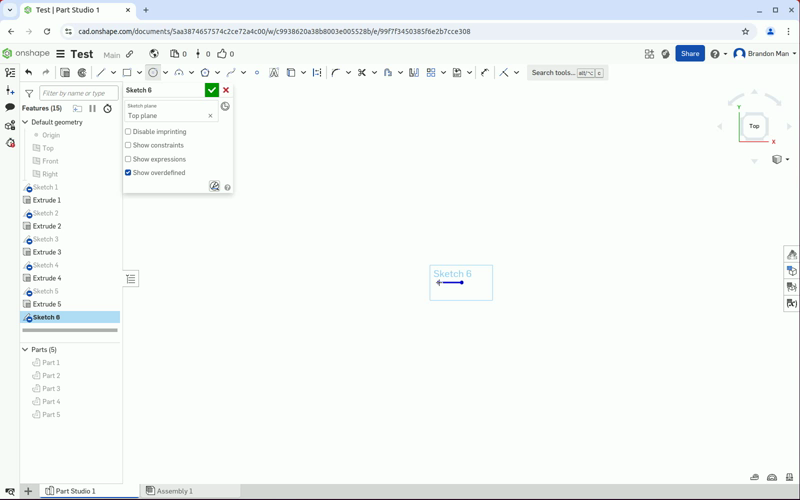
scroll(6)
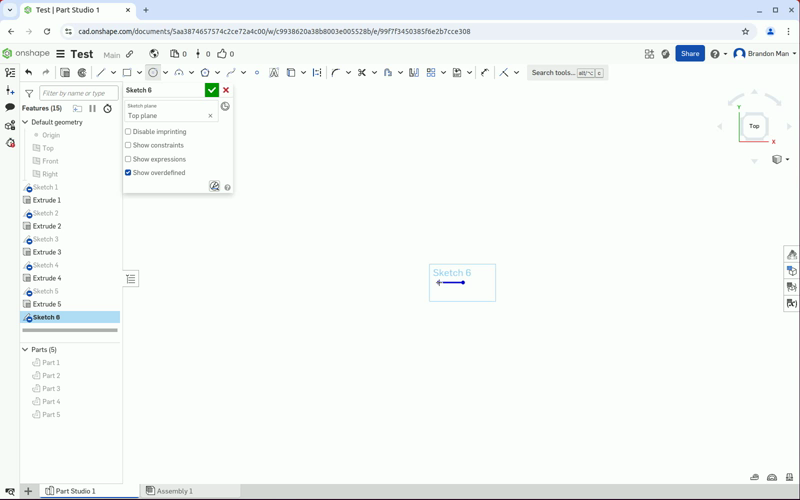
scroll(6)
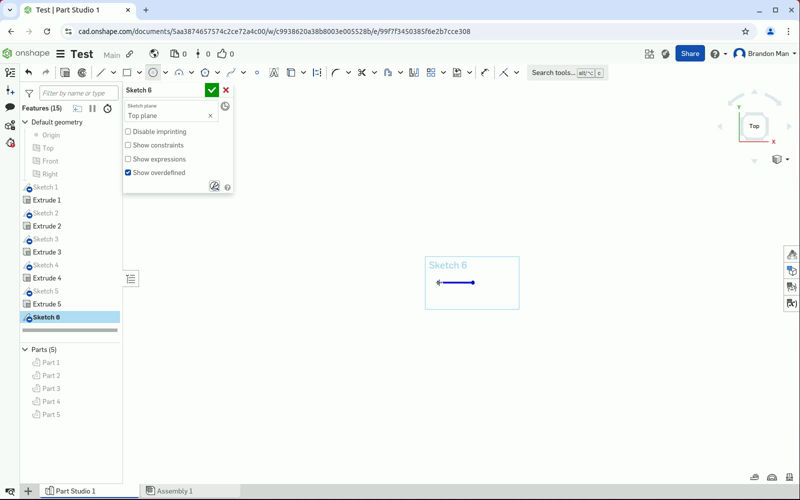
scroll(6)
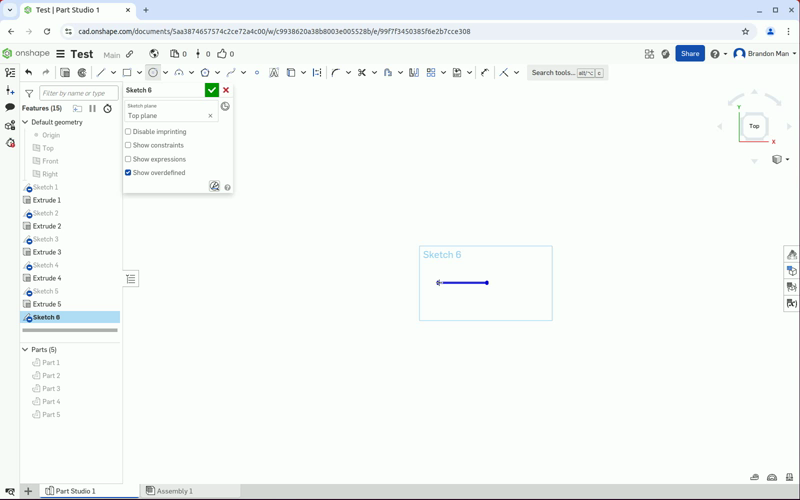
scroll(6)
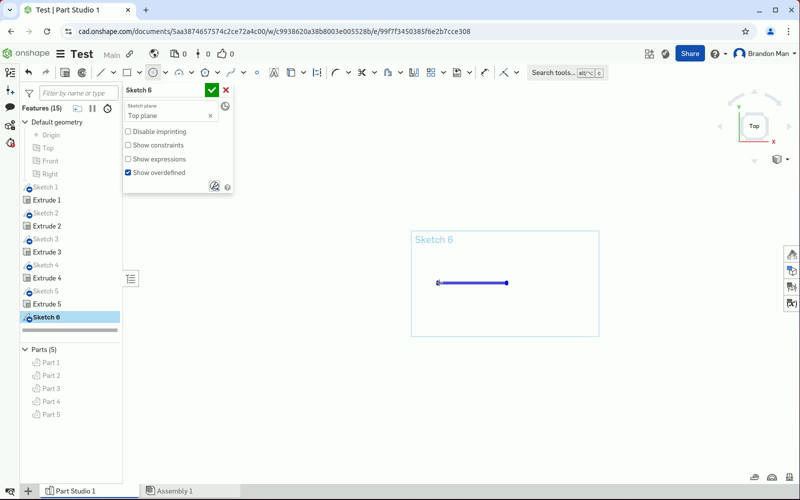
scroll(6)
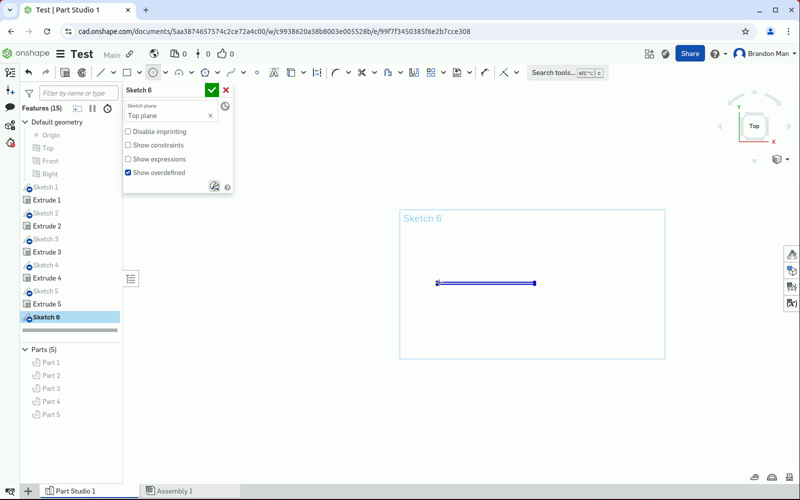
scroll(6)
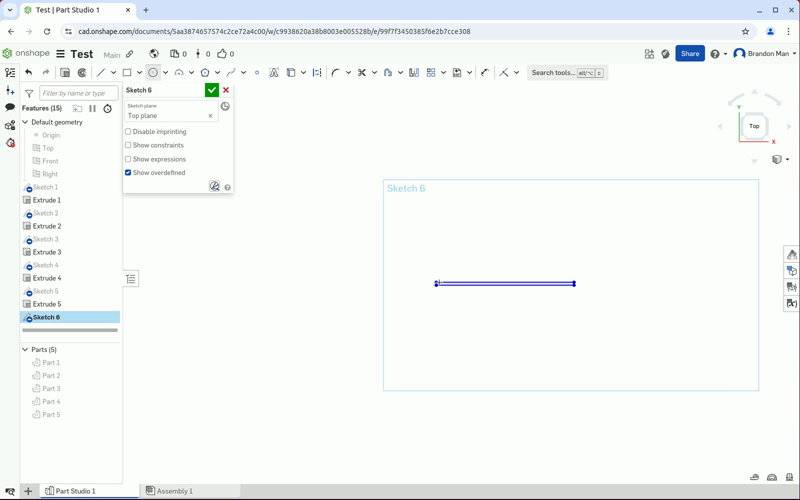
scroll(6)
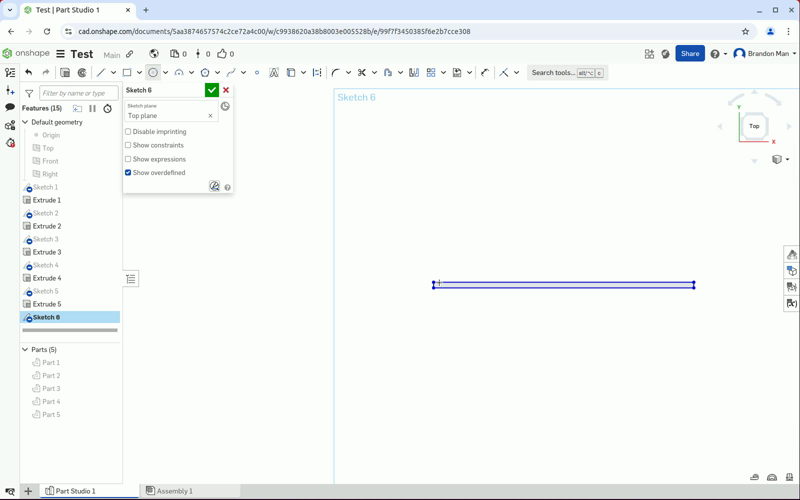
click(439, 282)
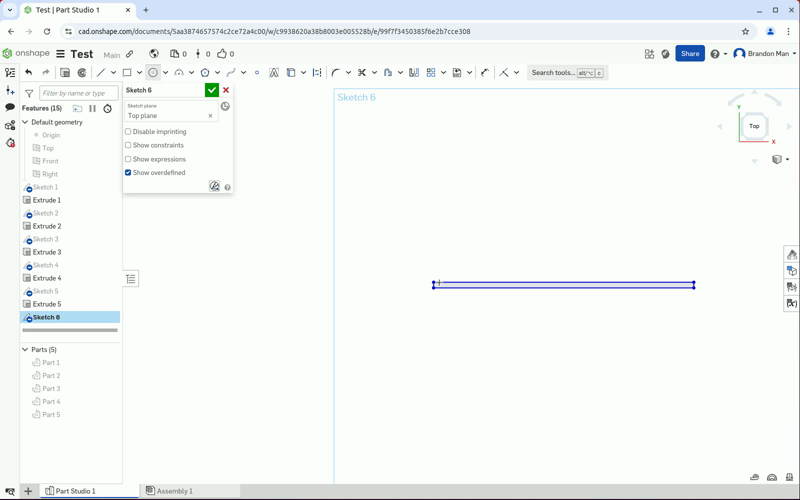
scroll(-6)
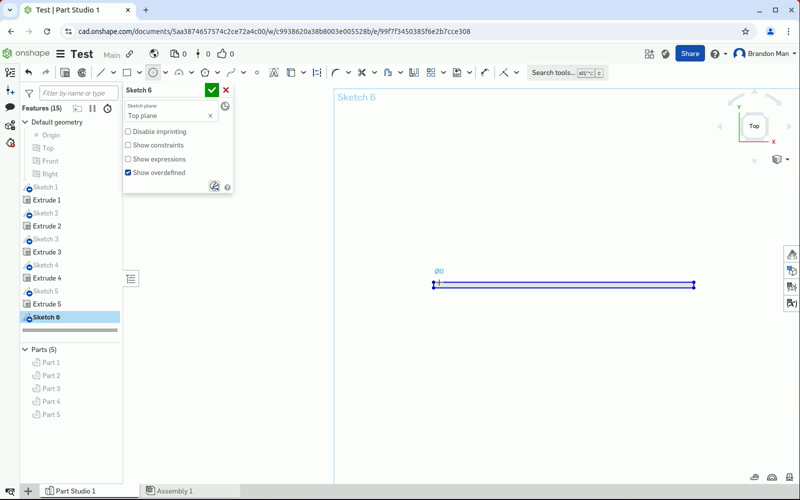
scroll(-6)
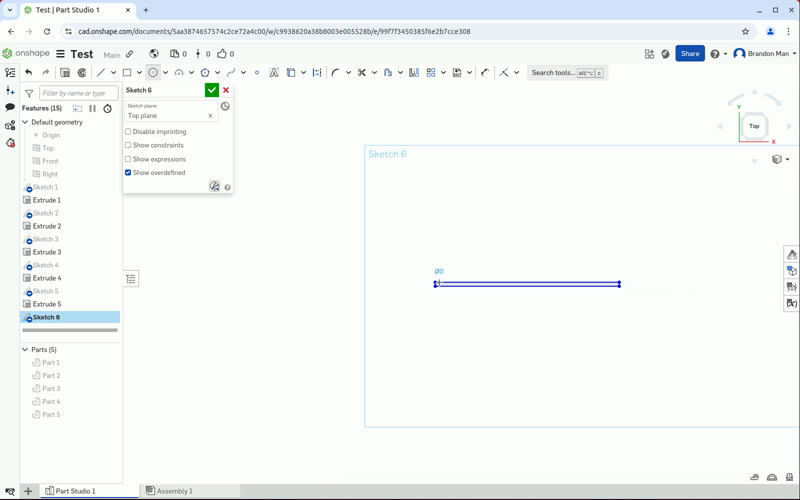
scroll(-6)
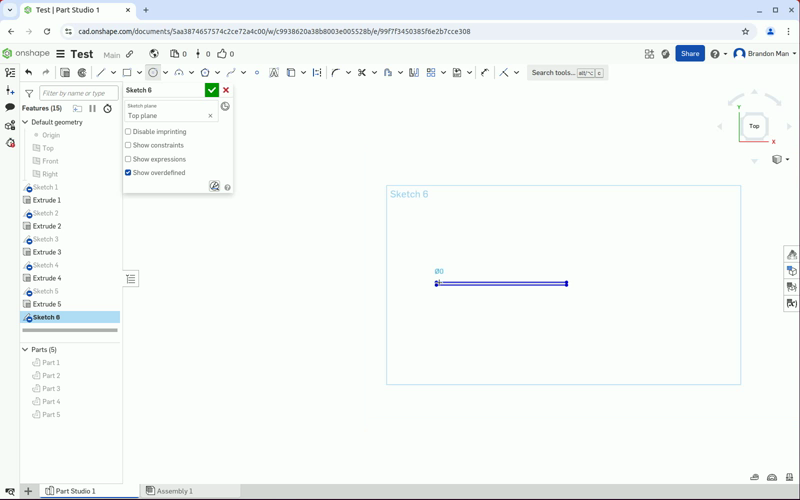
scroll(-6)
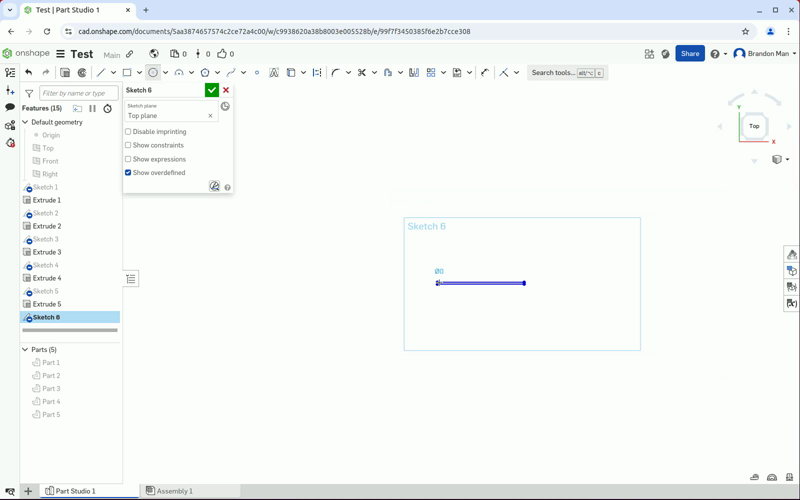
scroll(-6)
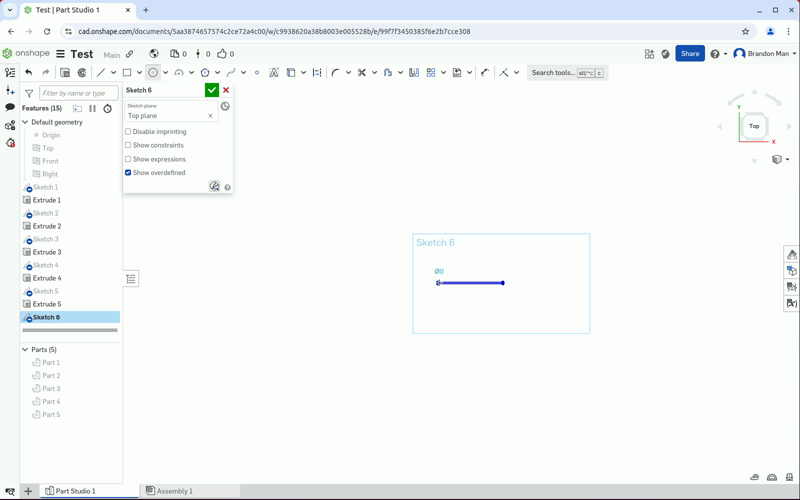
scroll(-6)
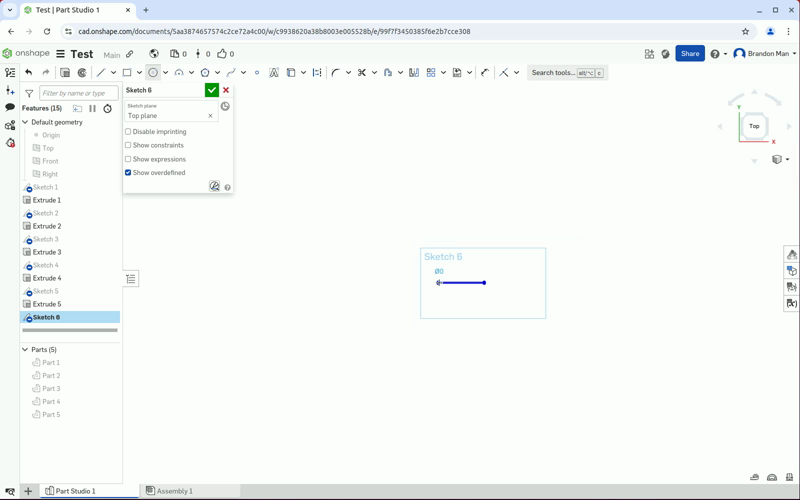
scroll(-6)
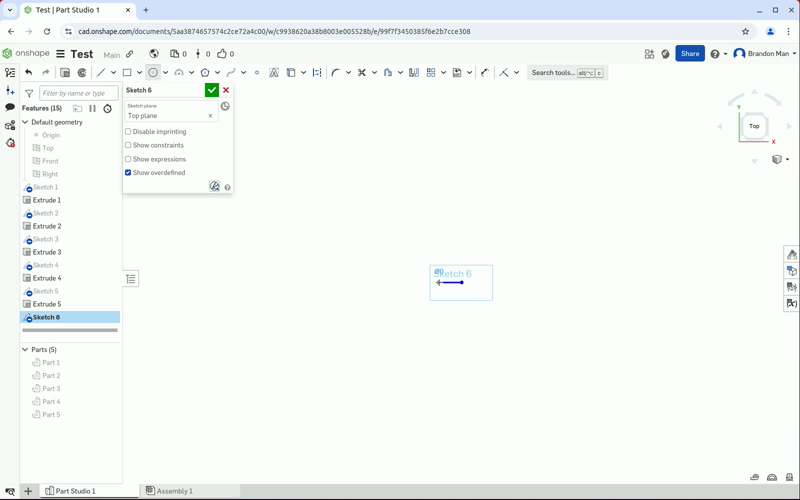
key_up(shift)
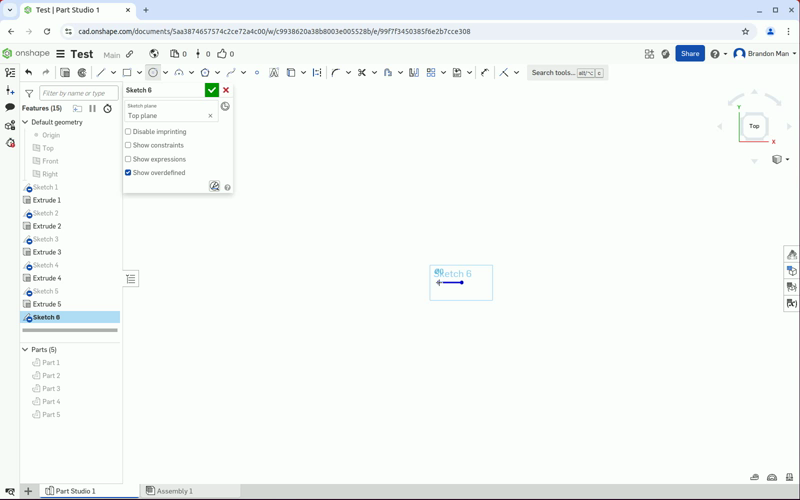
mouse_move(439, 282)
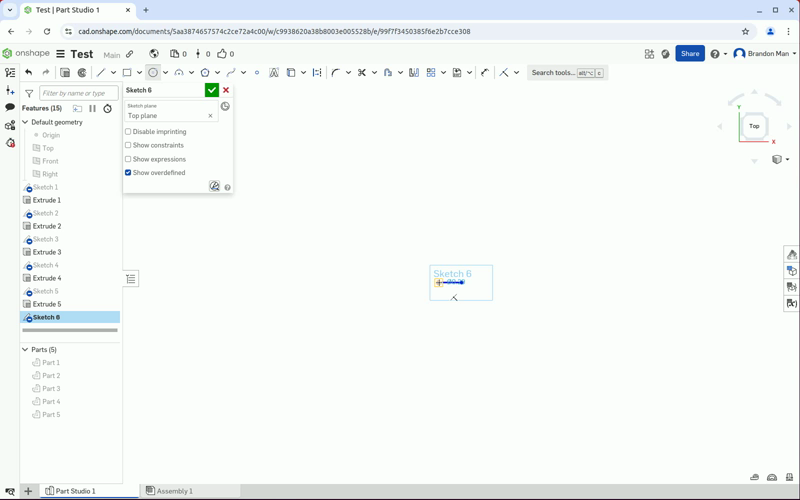
scroll(6)
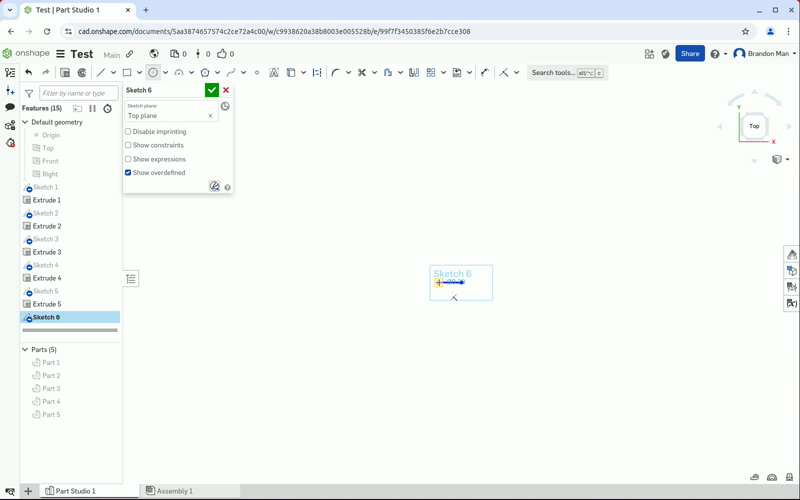
scroll(6)
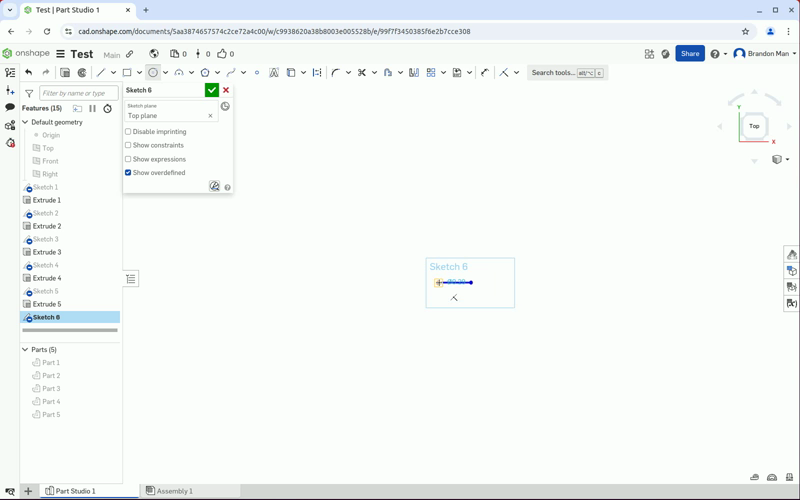
scroll(6)
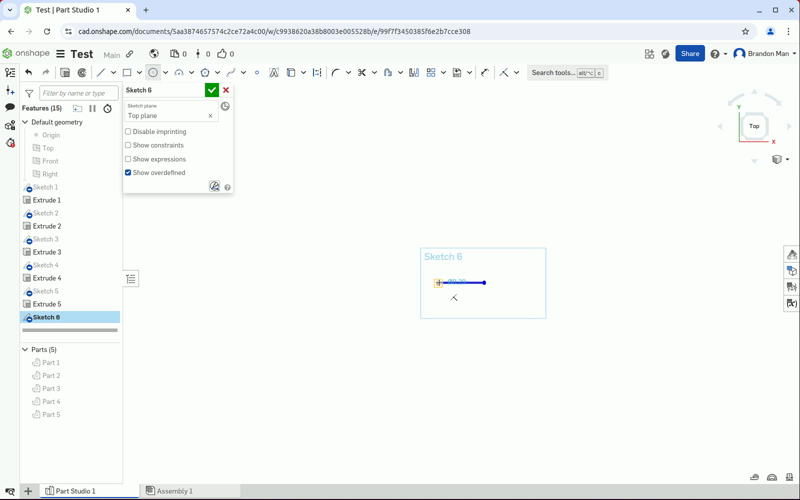
scroll(6)
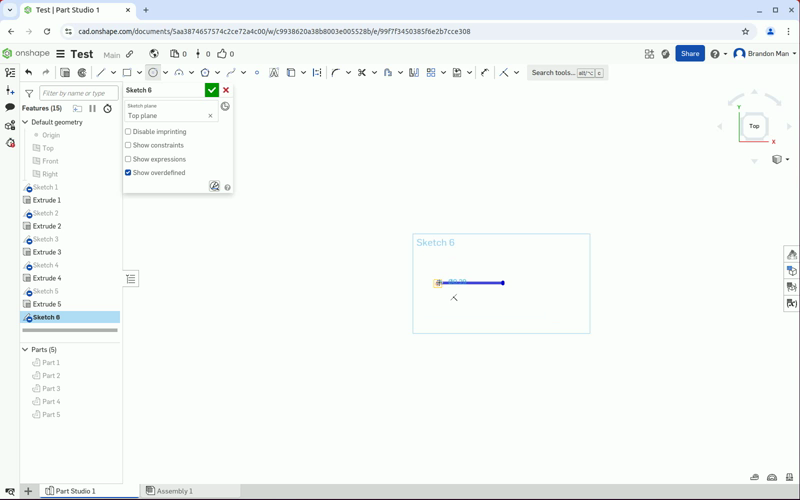
scroll(6)
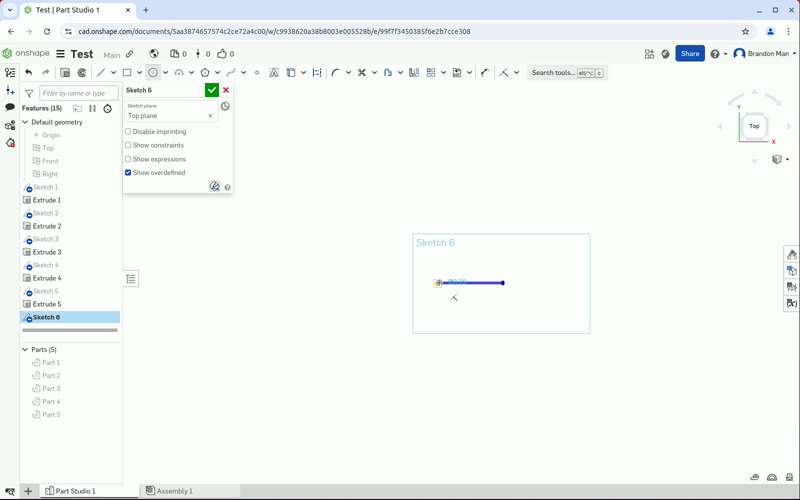
scroll(6)
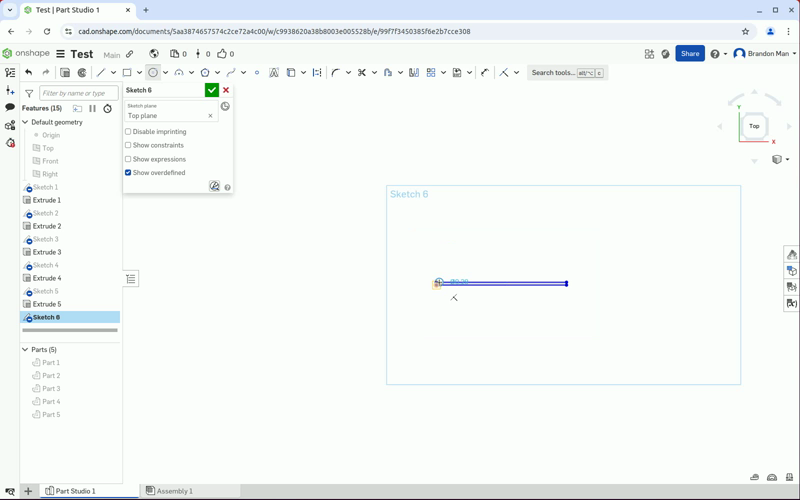
scroll(6)
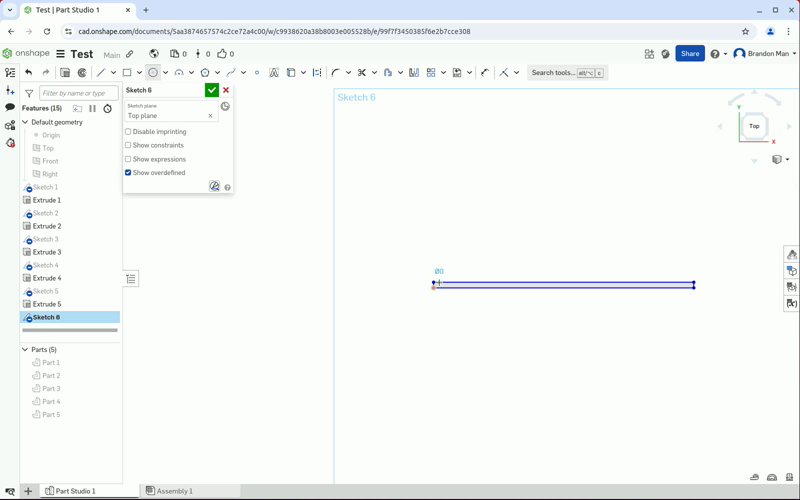
click(439, 282)
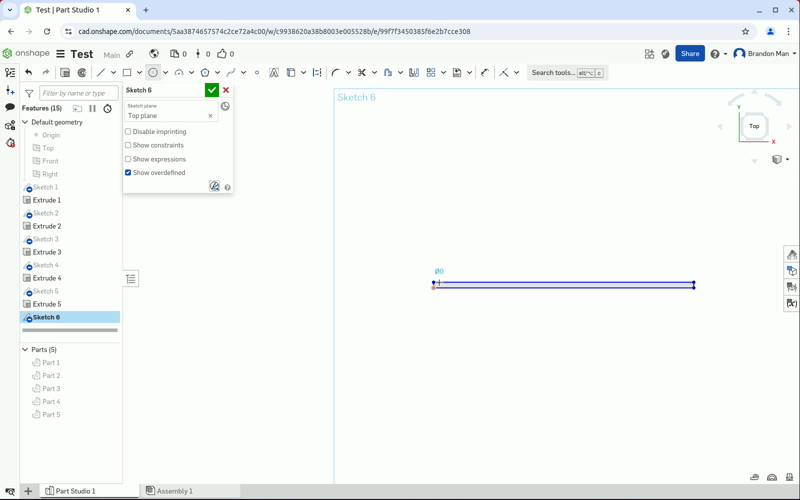
scroll(-6)
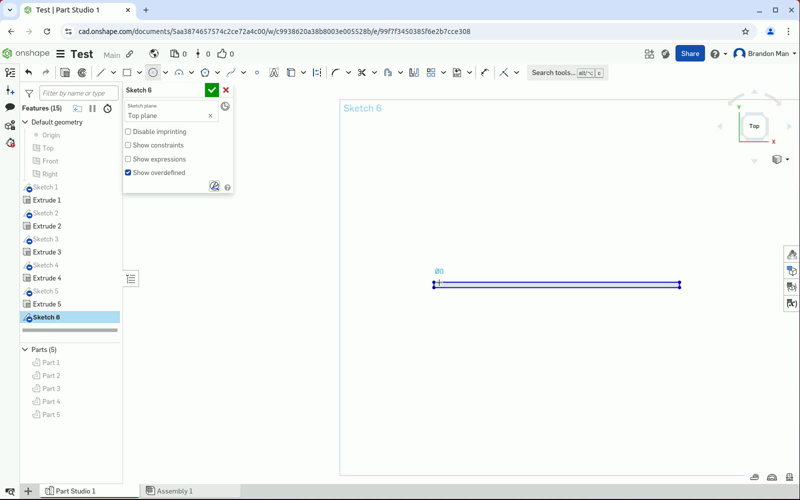
scroll(-6)
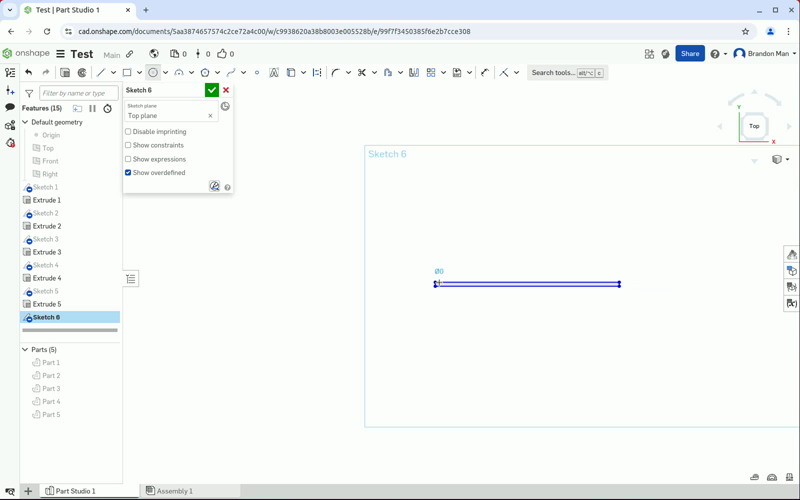
scroll(-6)
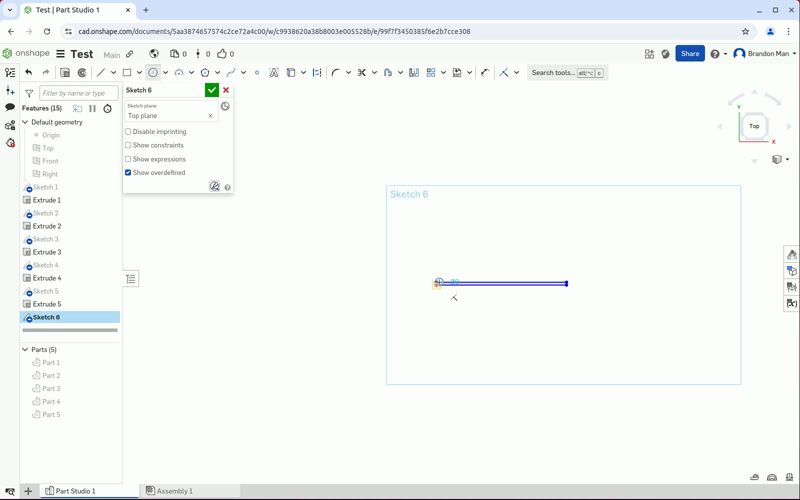
scroll(-6)
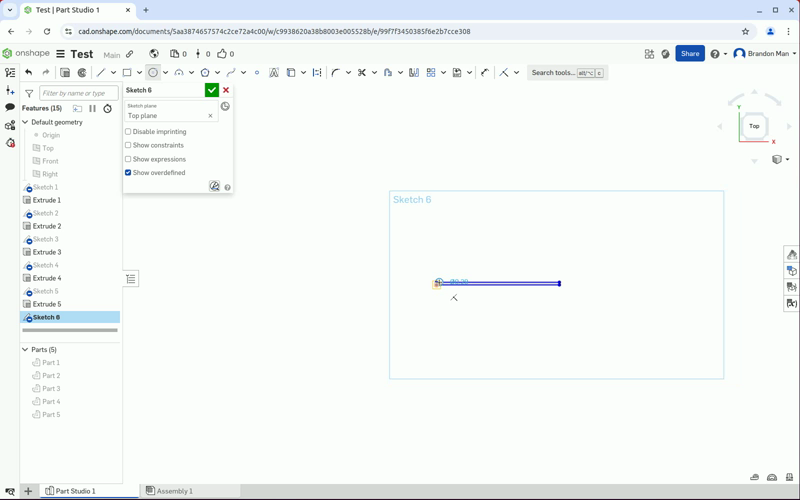
scroll(-6)
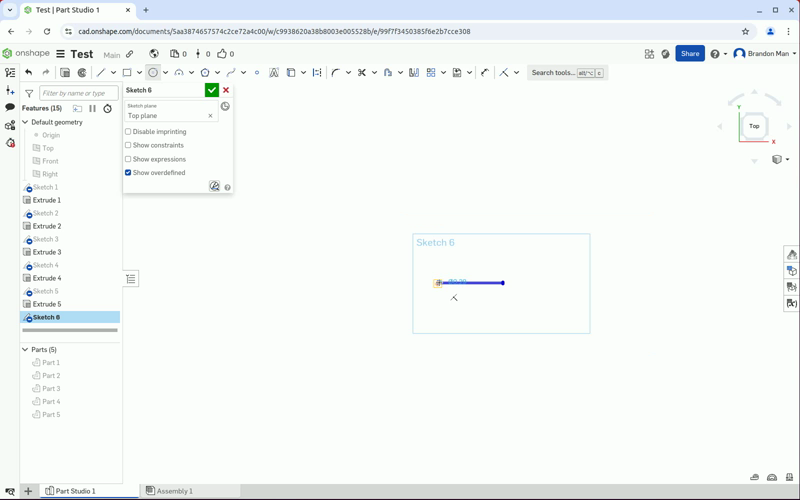
scroll(-6)
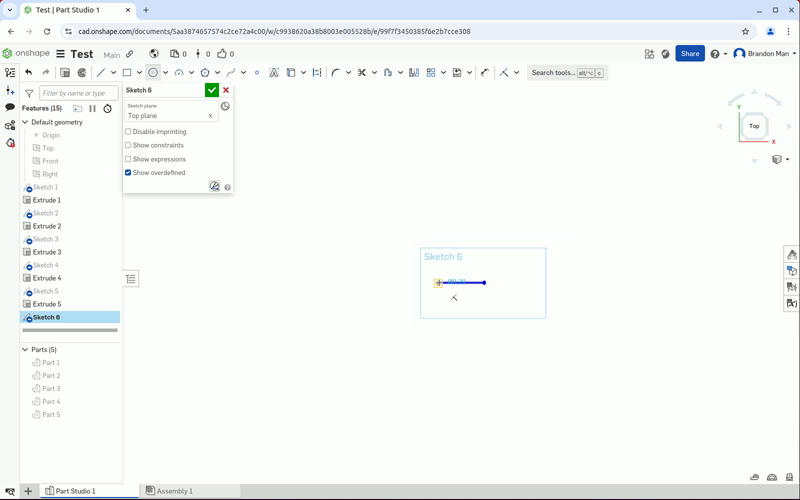
scroll(-6)
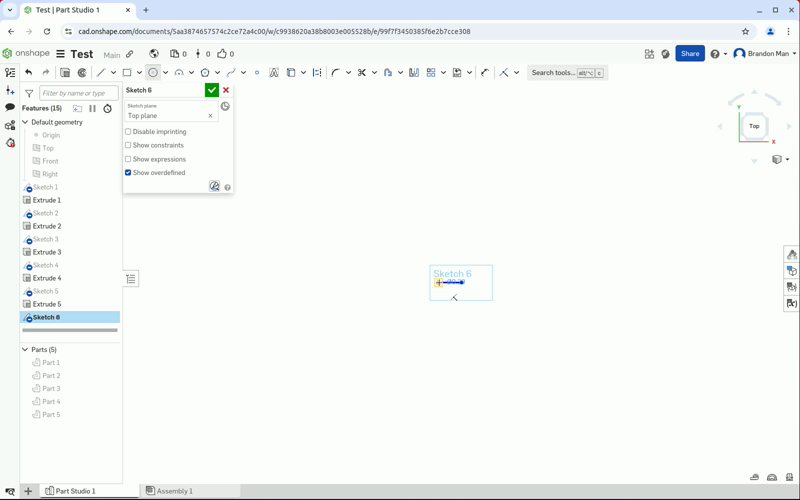
key(esc)
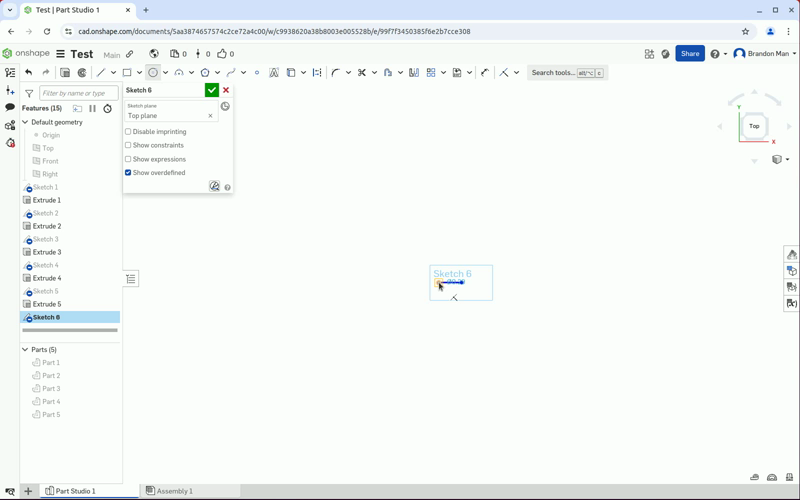
mouse_move(458, 282)
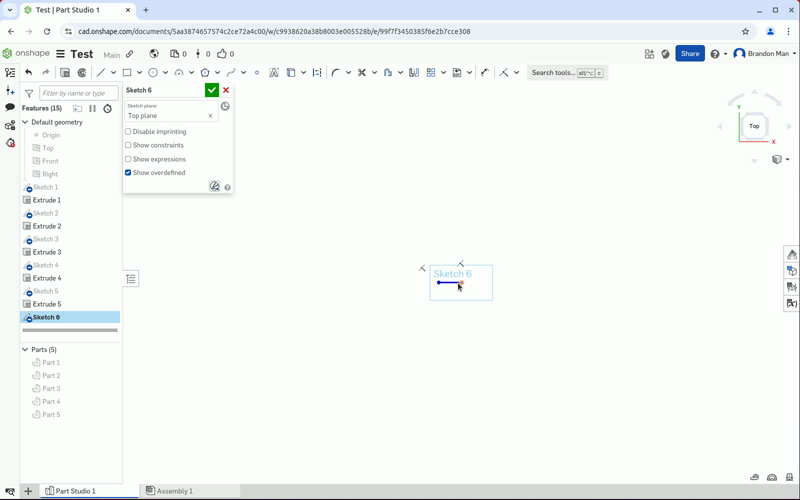
scroll(6)
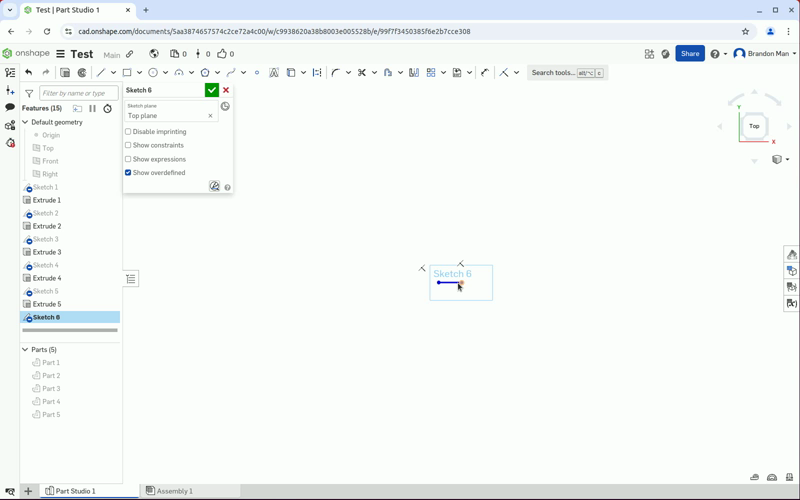
scroll(6)
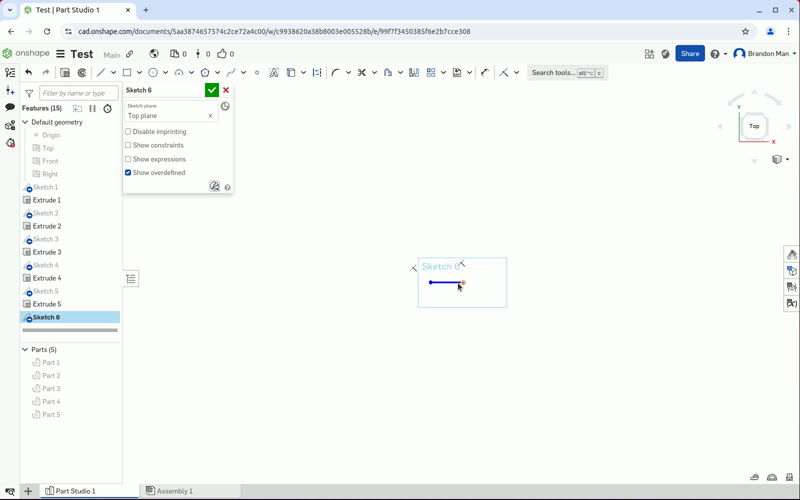
scroll(6)
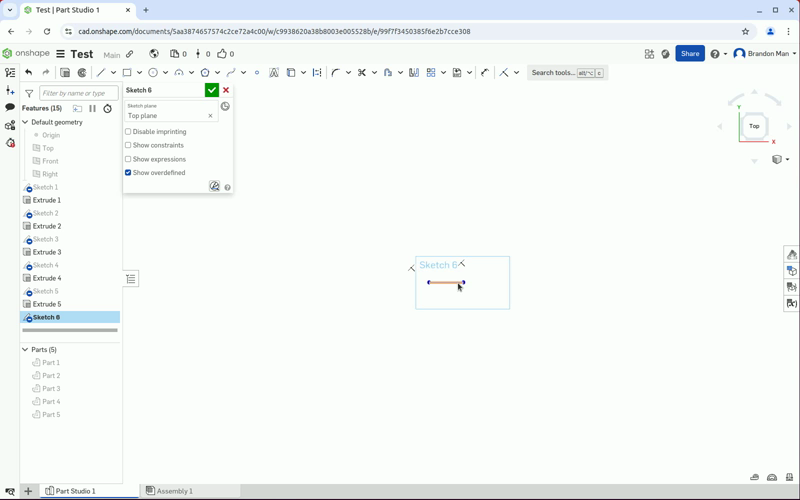
scroll(6)
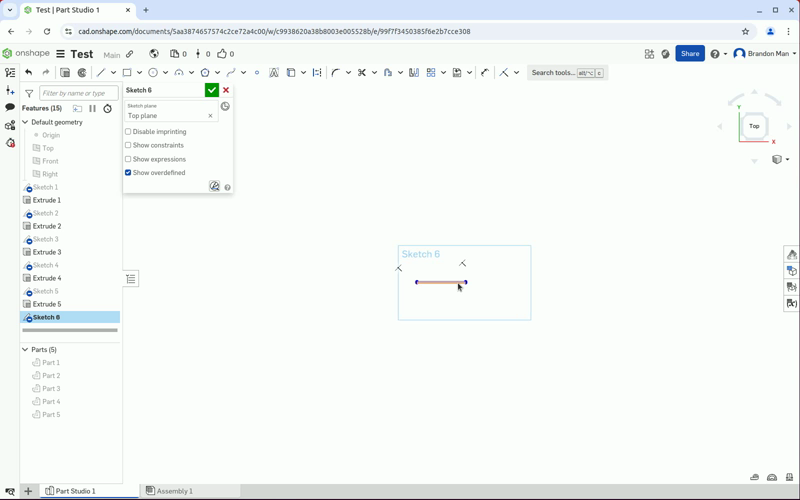
scroll(6)
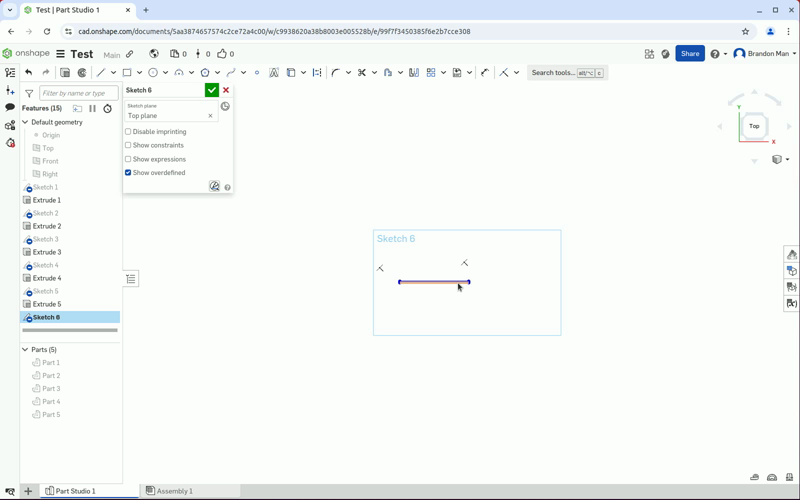
scroll(6)
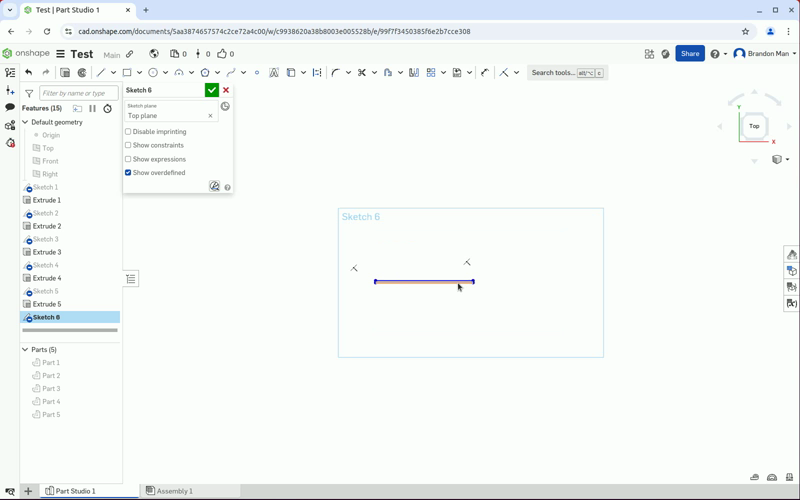
scroll(6)
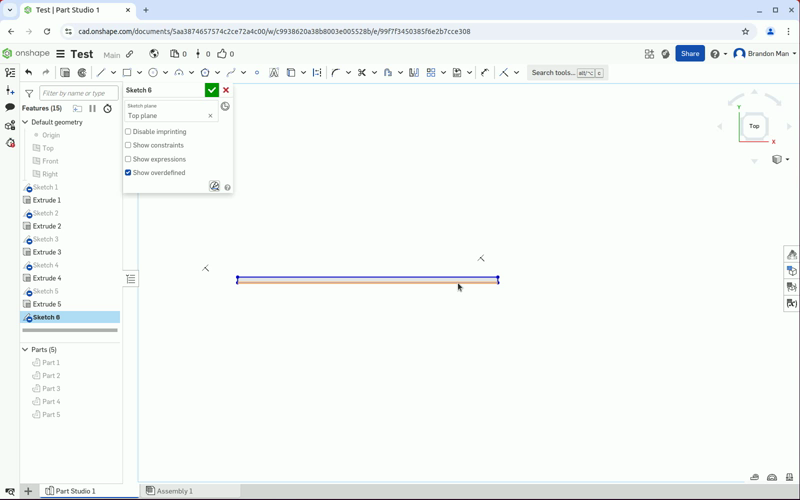
click(458, 282)
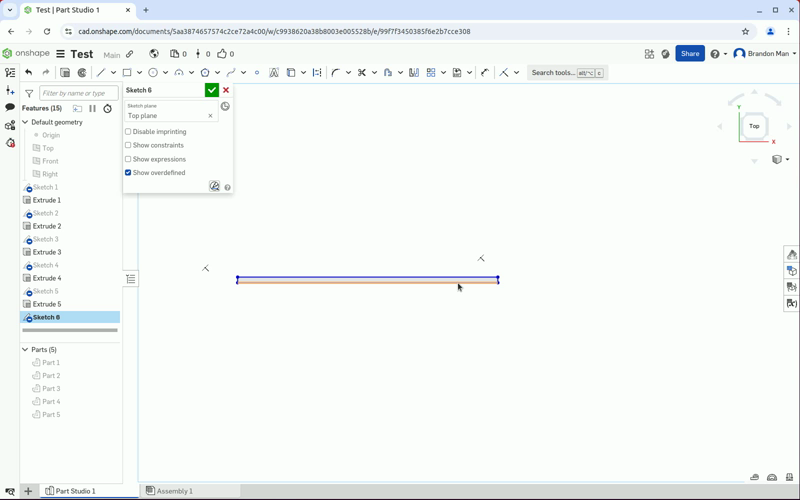
scroll(-6)
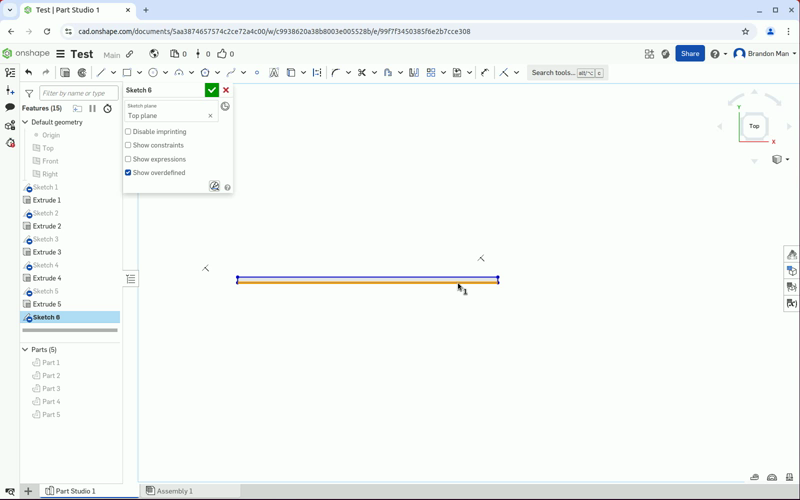
scroll(-6)
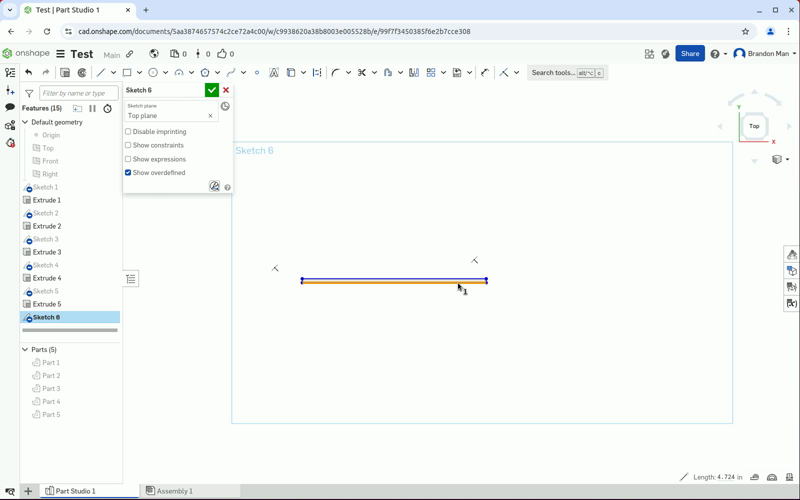
scroll(-6)
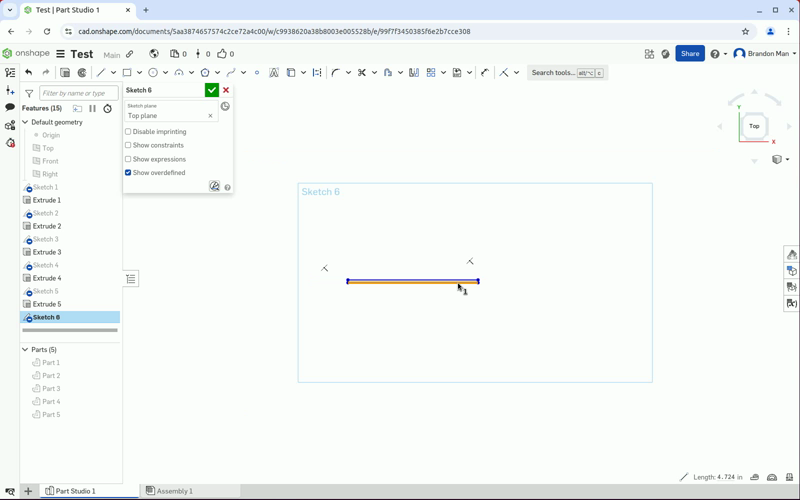
scroll(-6)
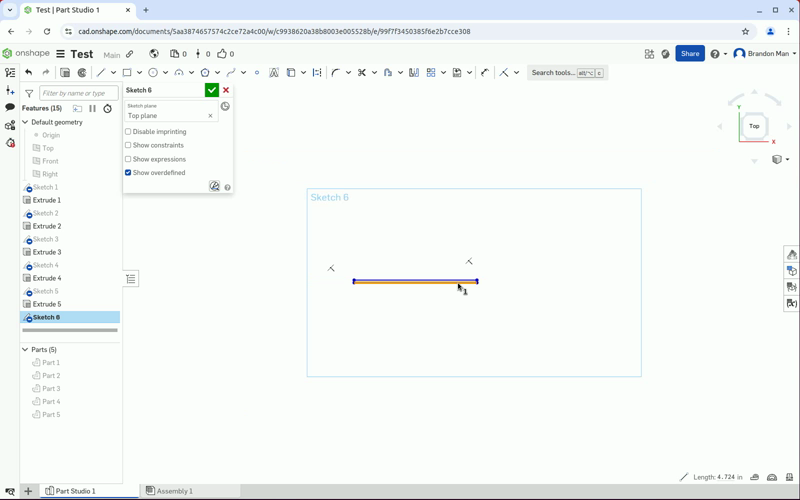
scroll(-6)
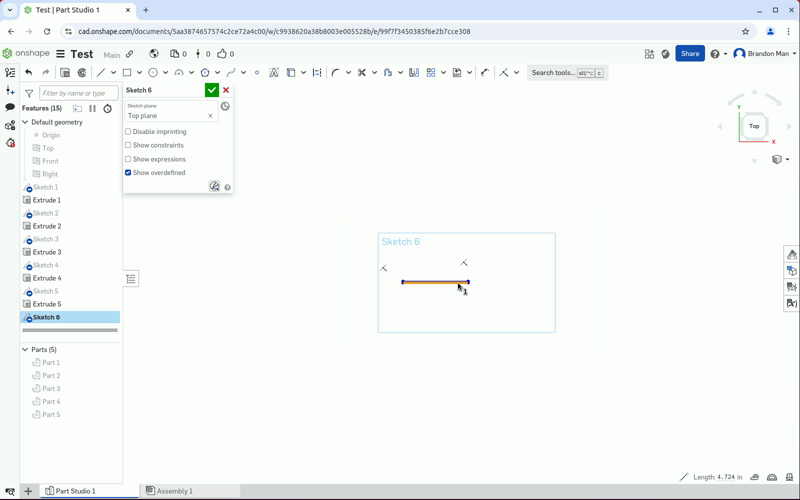
scroll(-6)
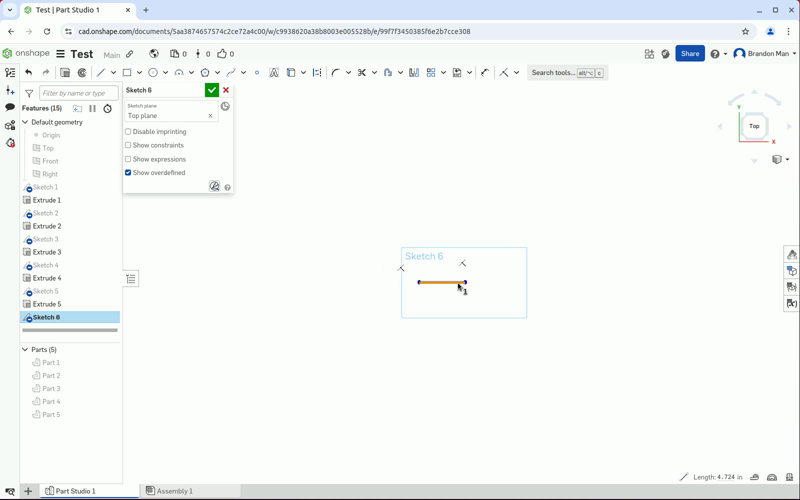
scroll(-6)
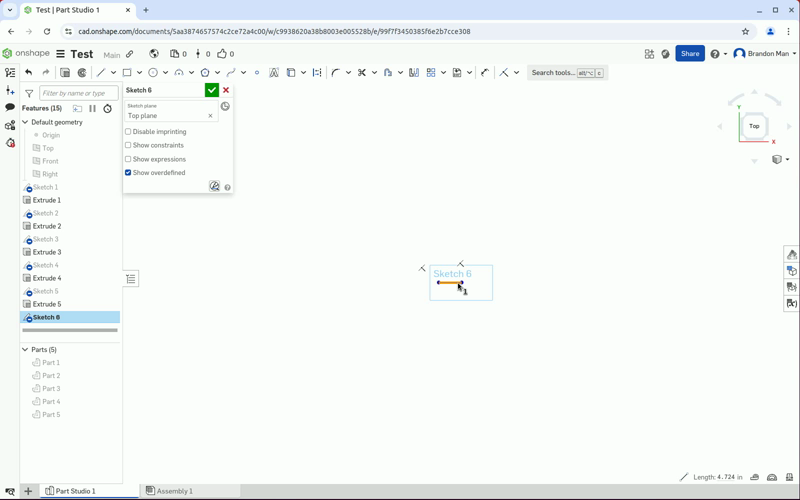
mouse_move(73, 352)
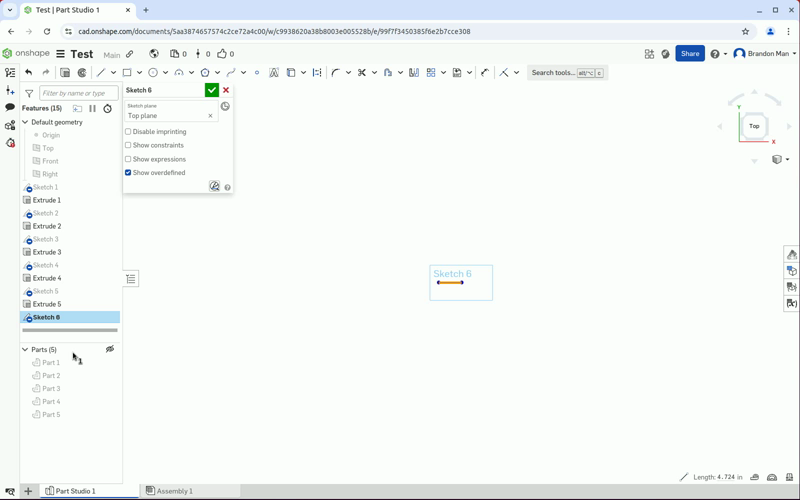
key(shift+y)
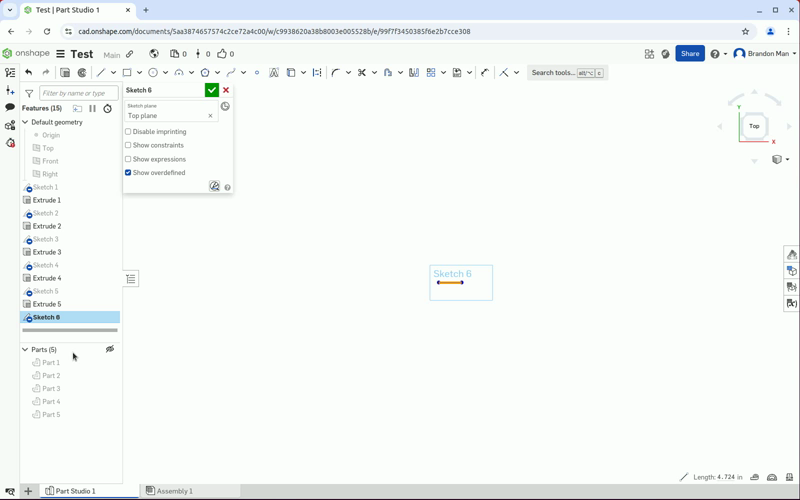
key(shift+e)
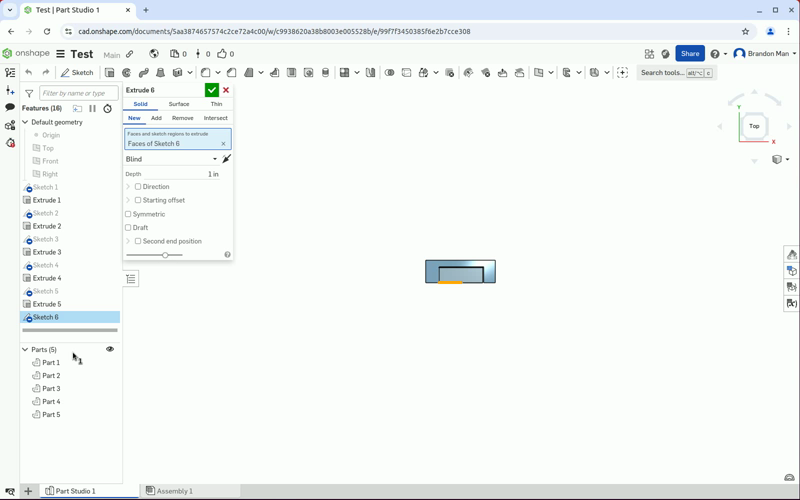
mouse_move(143, 106)
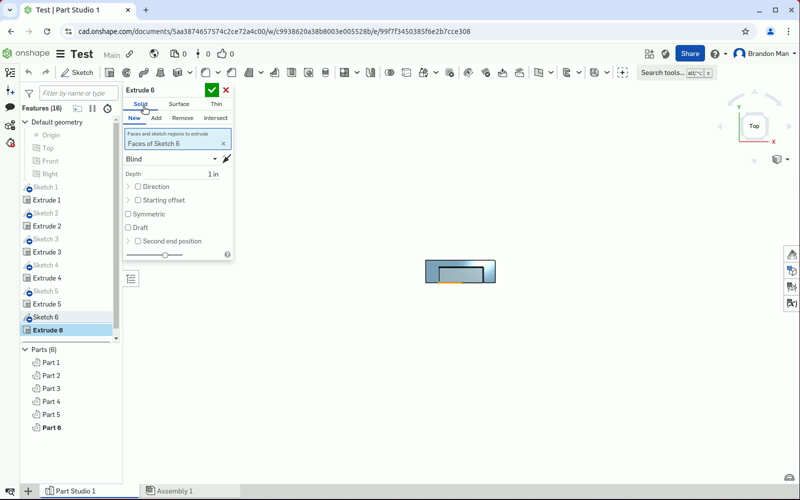
click(143, 106)
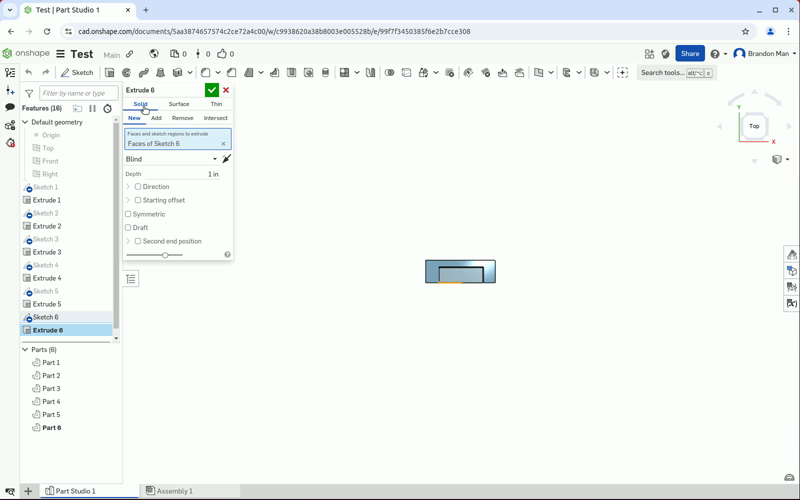
mouse_move(137, 120)
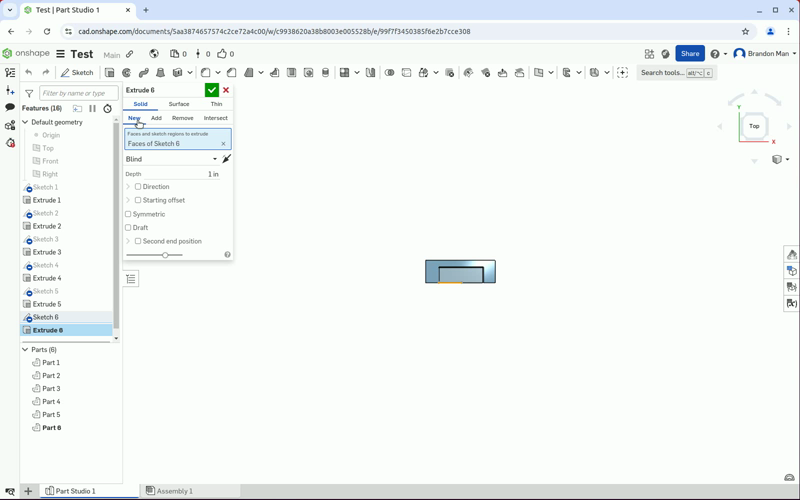
click(137, 120)
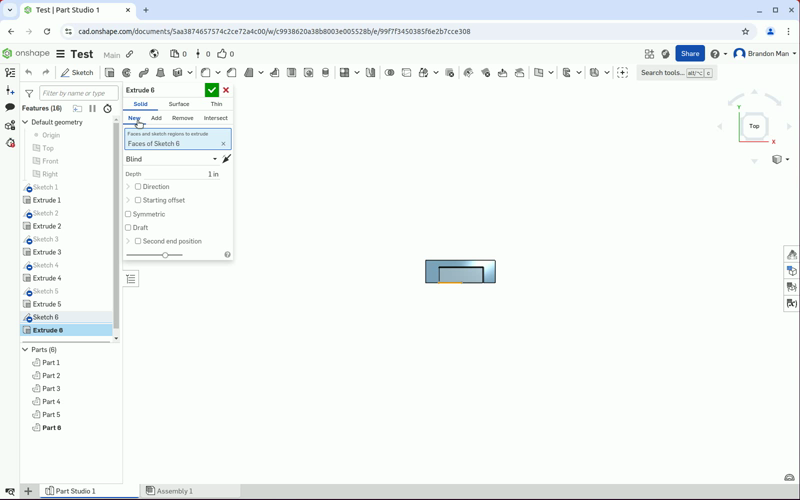
key(tab, 4)
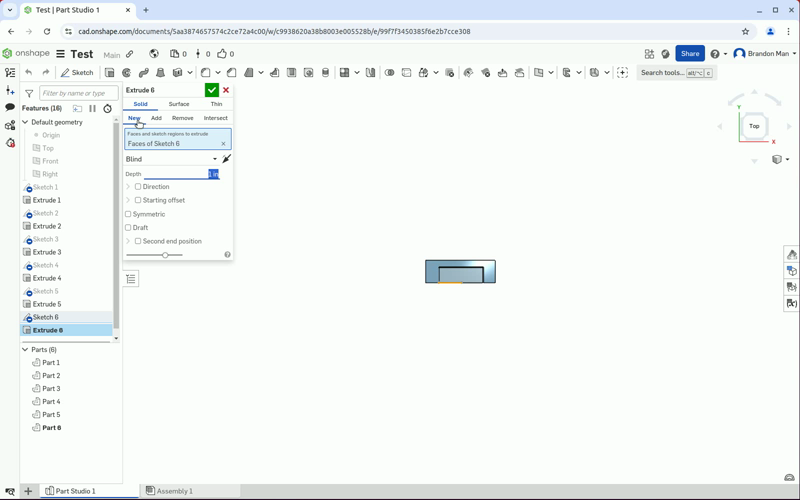
text(2.648)
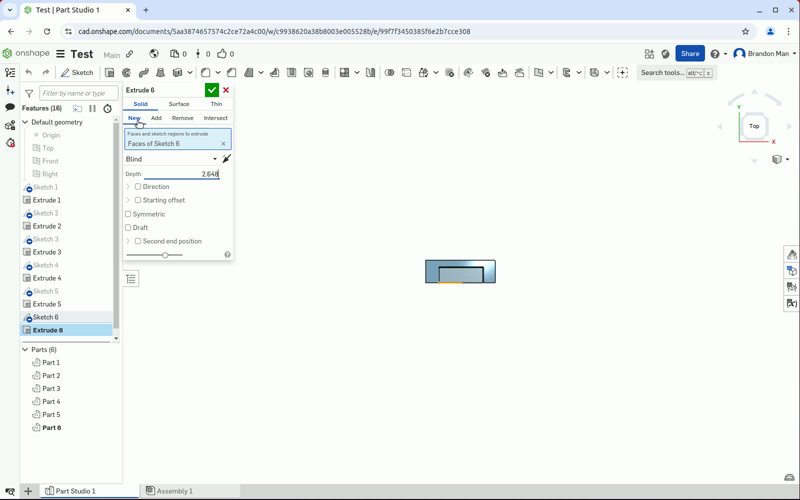
key(enter)
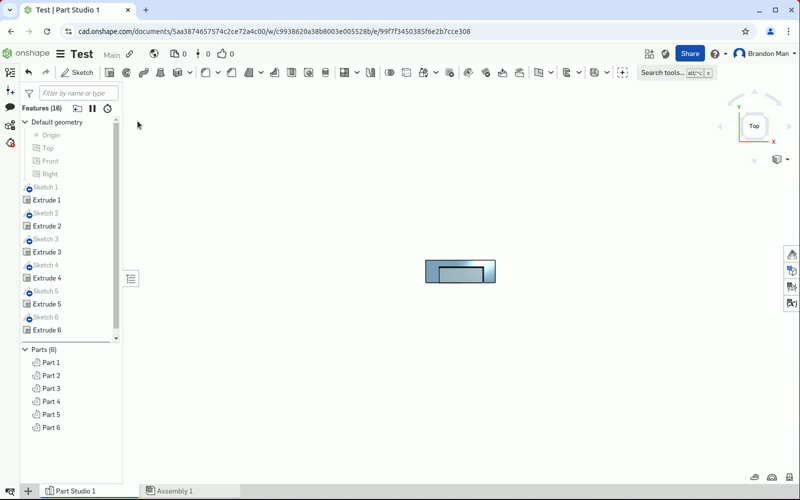
key(shift+h)
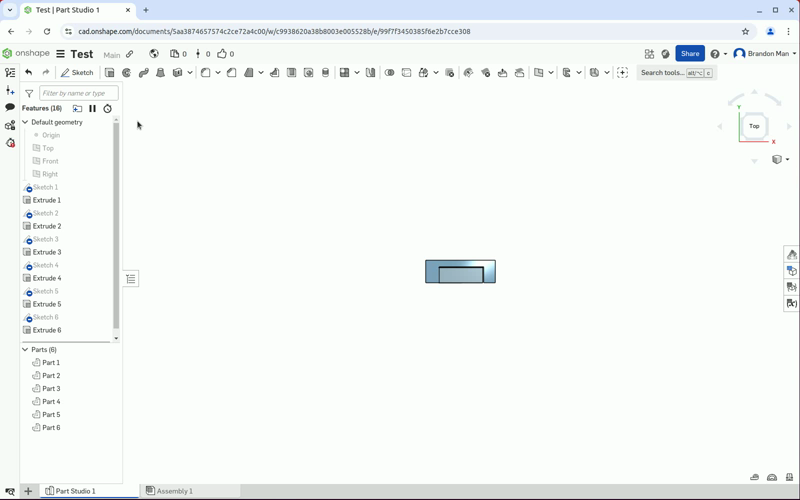
key(shift+h)
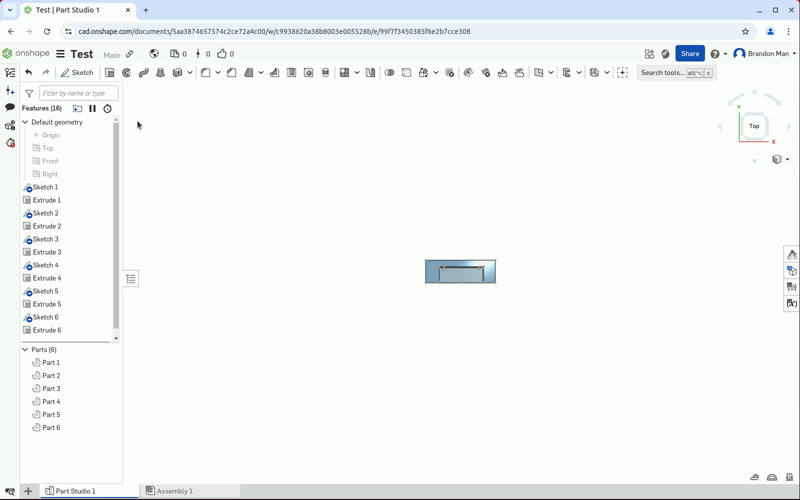
key(shift+7)
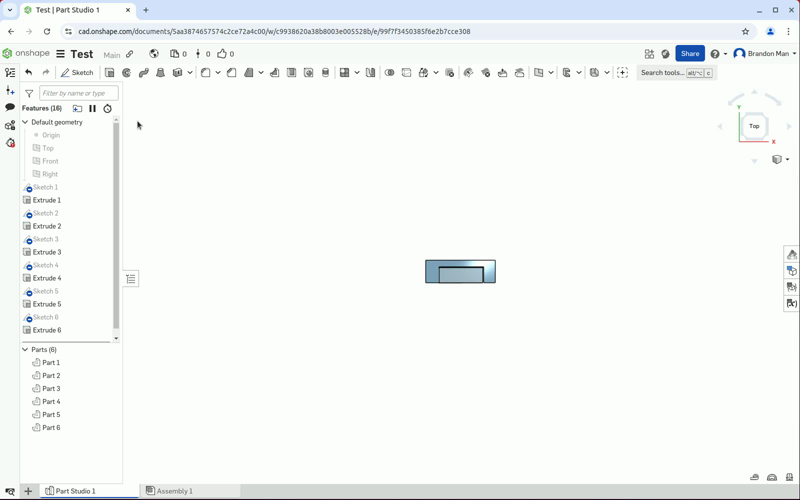
key(up, 3)
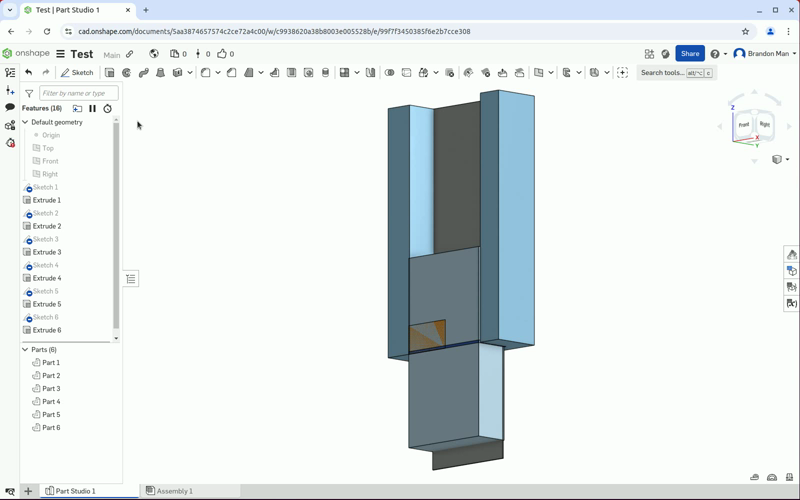
key(left, 3)
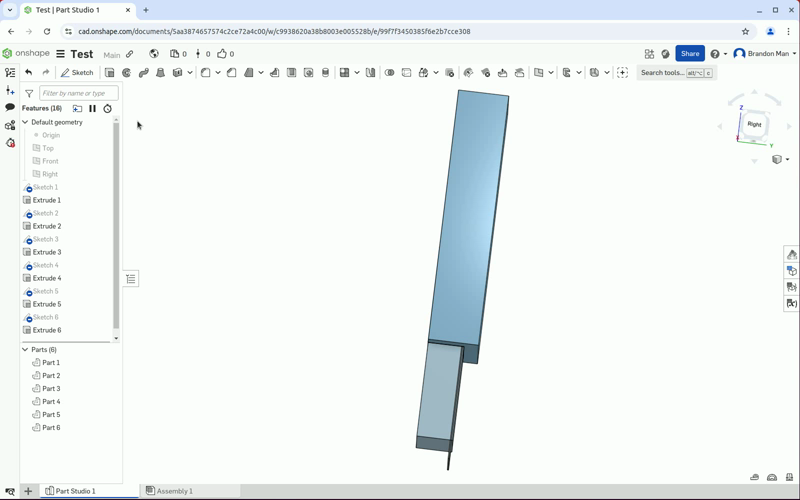
key(right, 3)
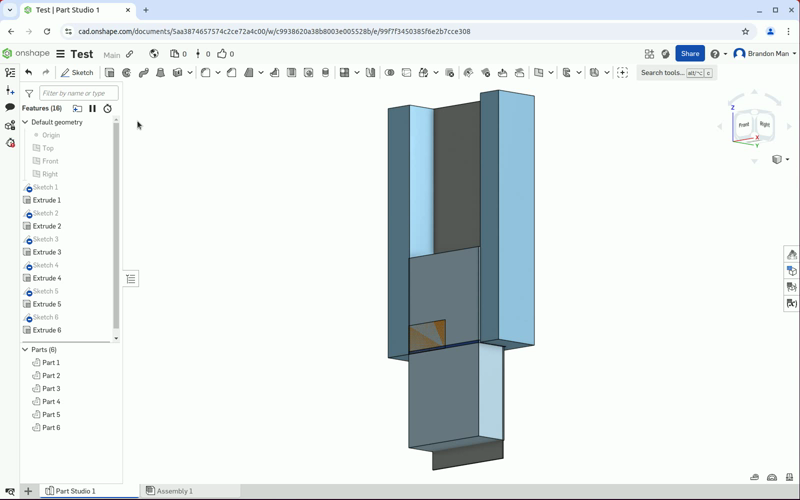
key(down, 3)
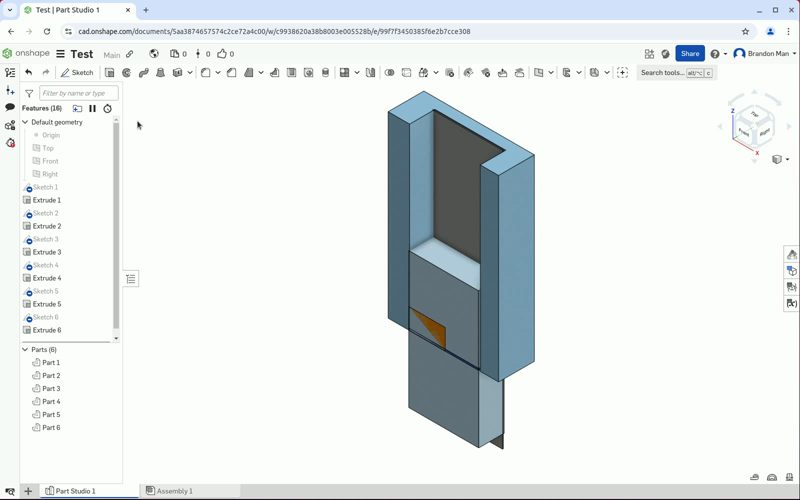
mouse_move(69, 189)
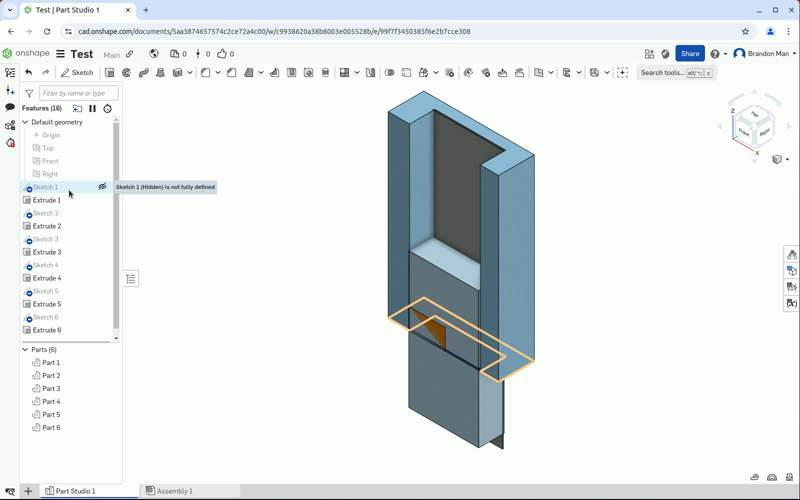
click(69, 189)